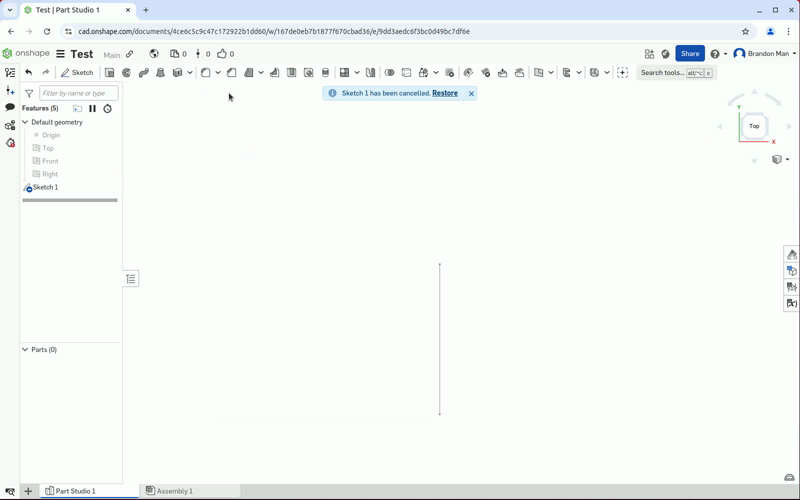
key(shift+h)
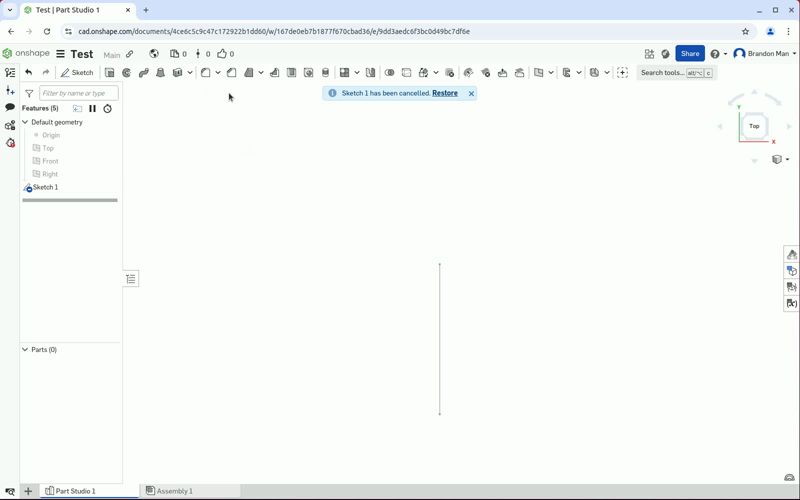
key(shift+s)
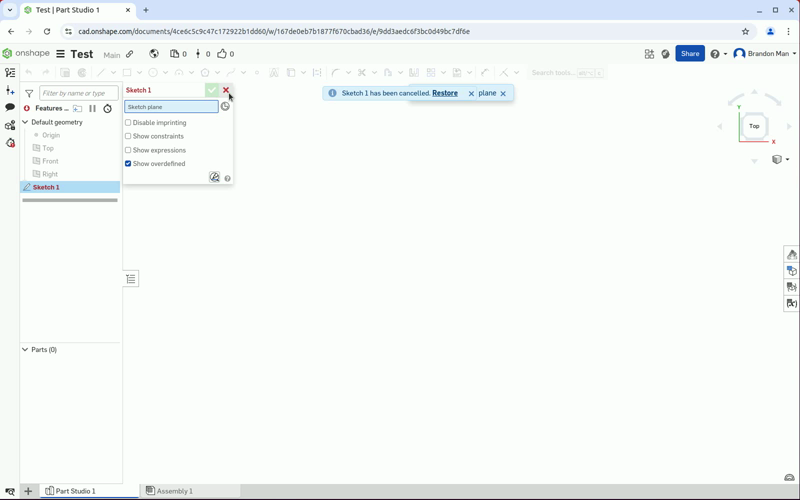
mouse_move(73, 150)
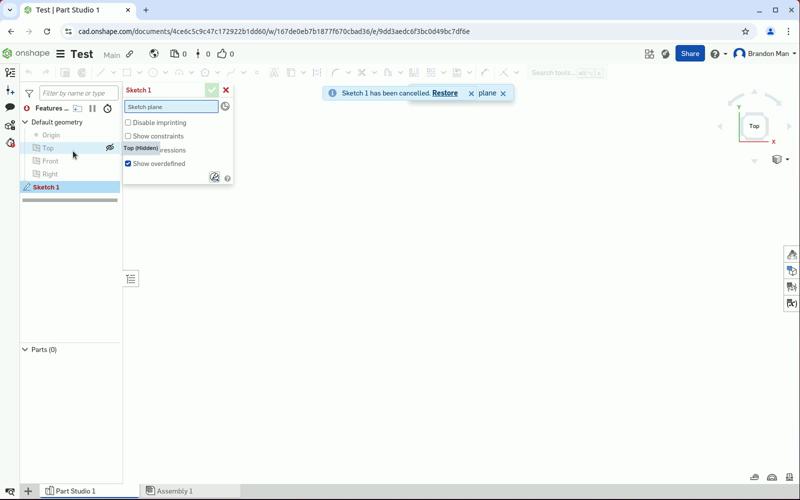
click(73, 150)
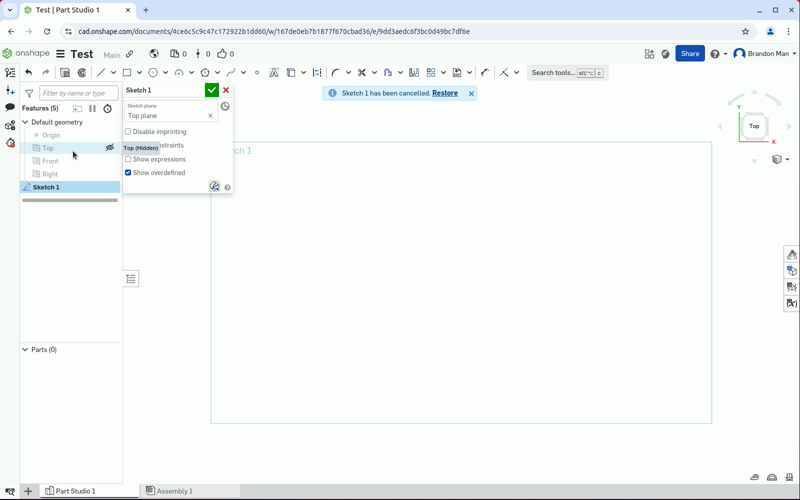
mouse_move(73, 352)
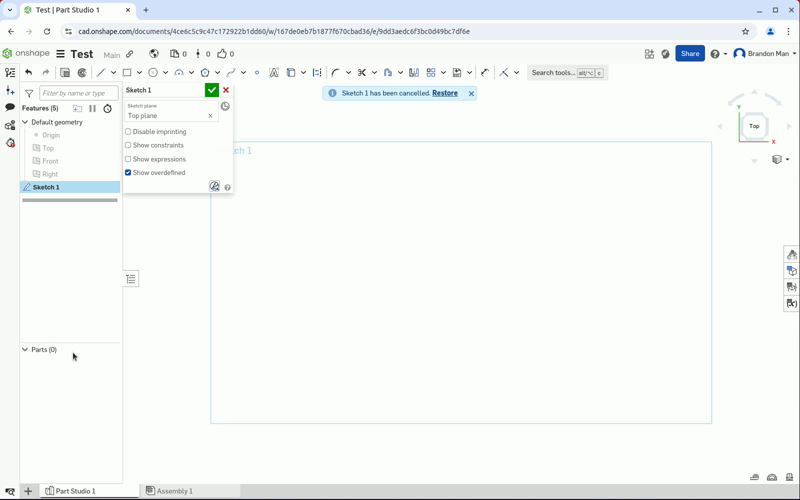
key(y)
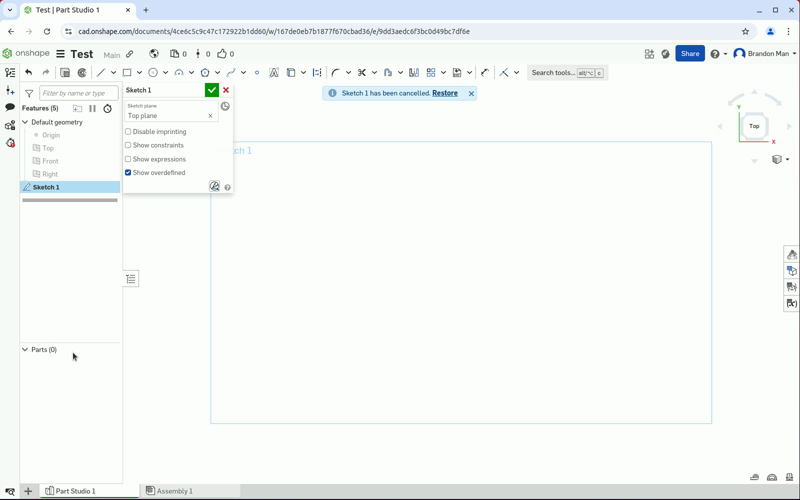
key(l)
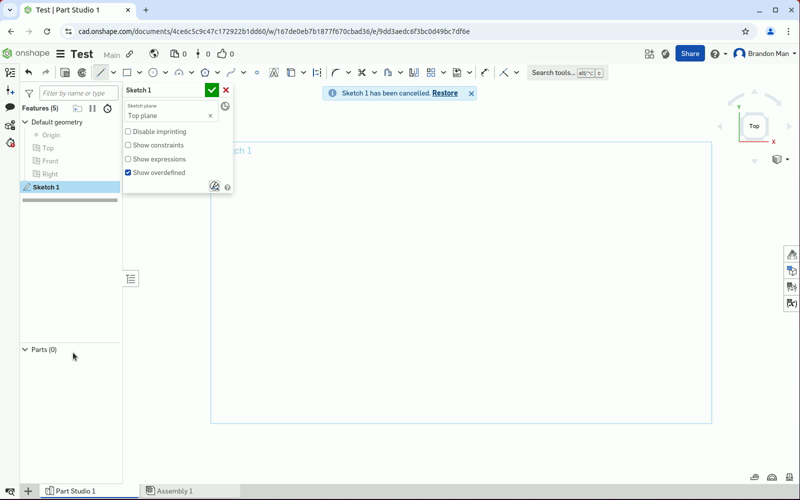
key_down(shift)
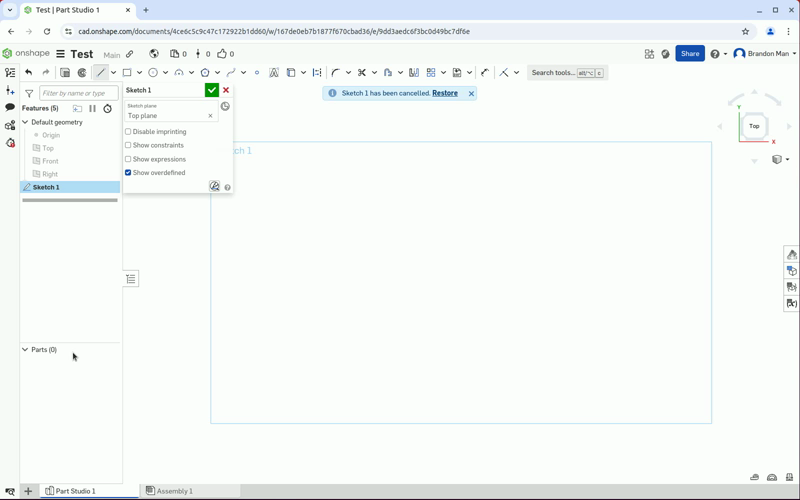
mouse_move(460, 343)
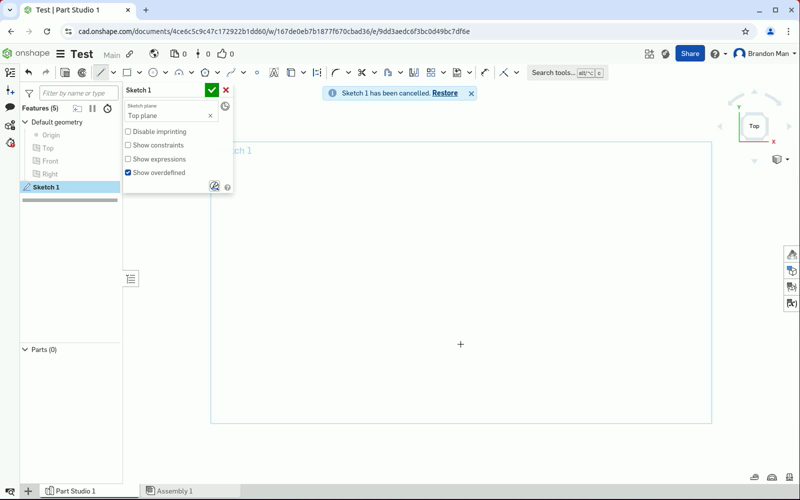
click(460, 343)
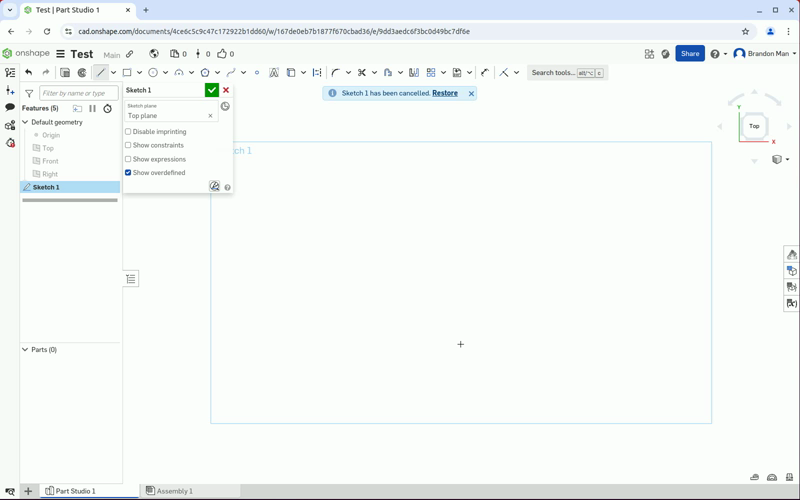
key_up(shift)
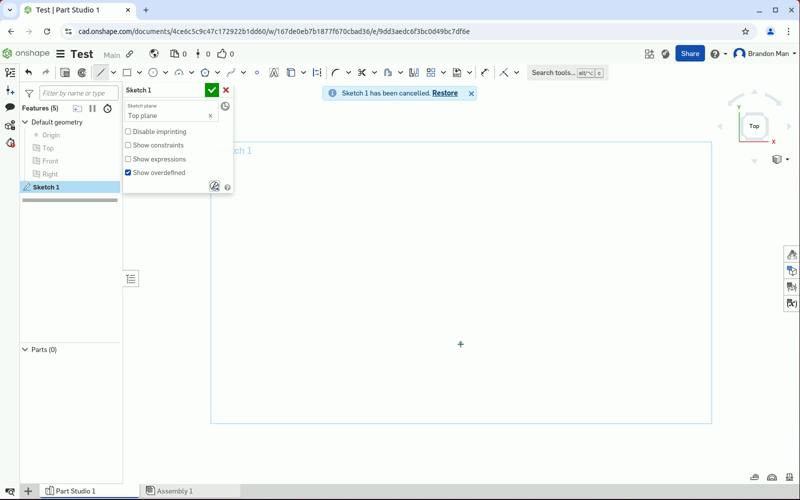
key_down(shift)
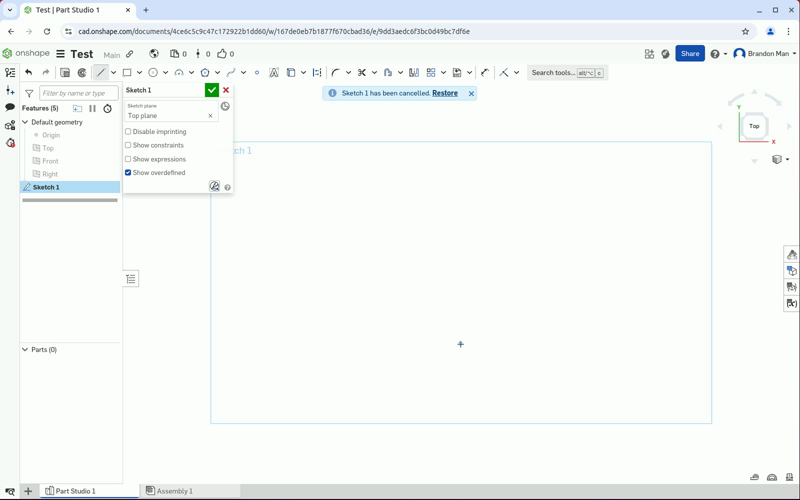
mouse_move(490, 343)
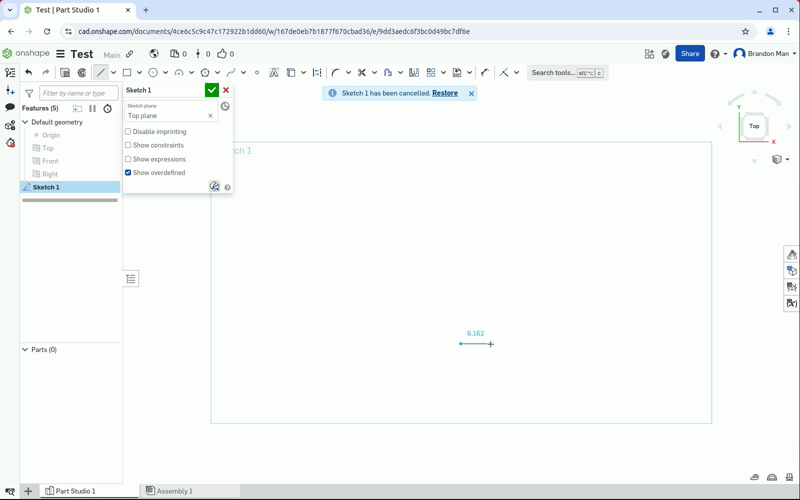
mouse_move(515, 343)
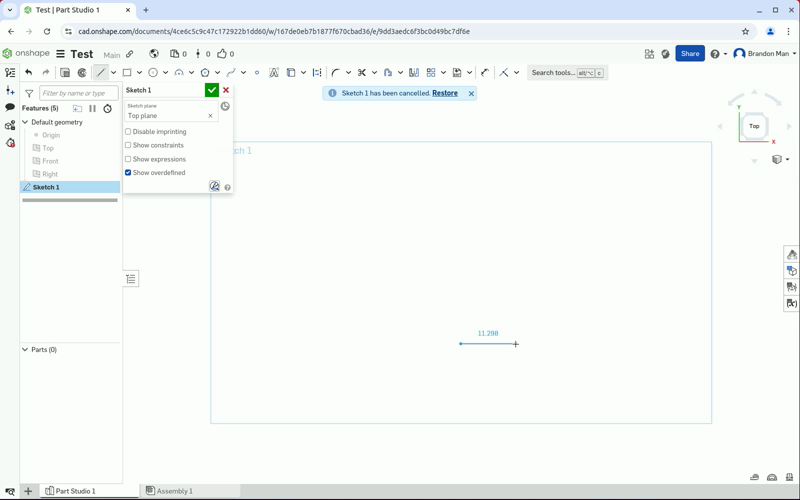
click(515, 343)
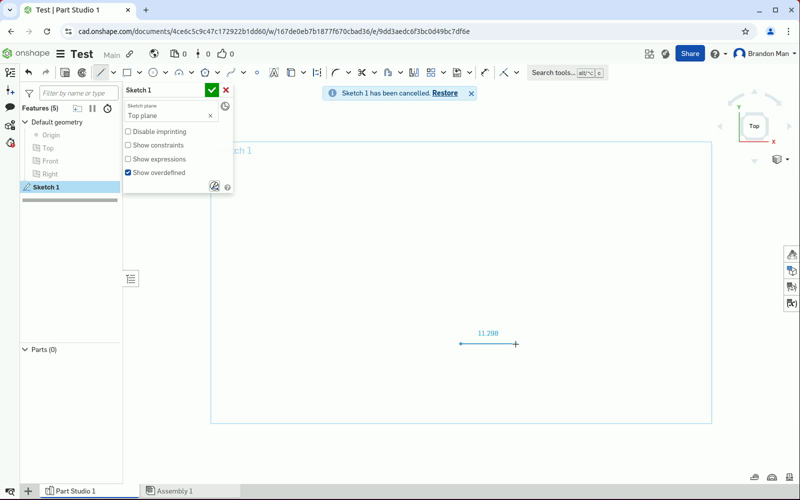
key_up(shift)
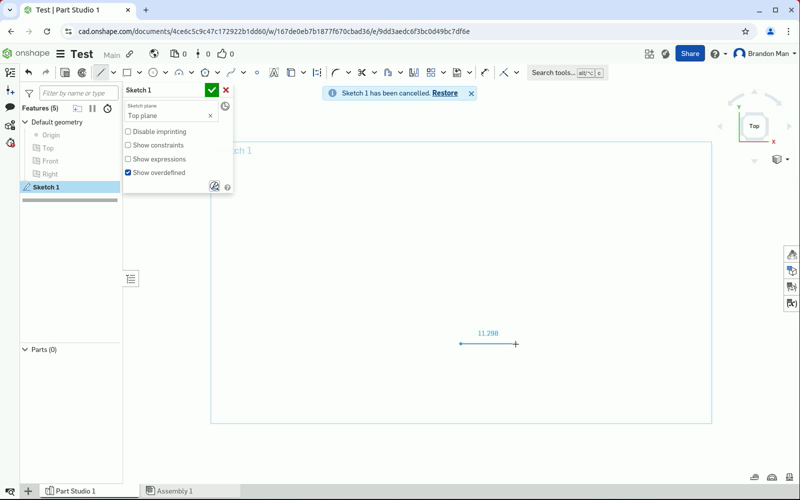
key_down(shift)
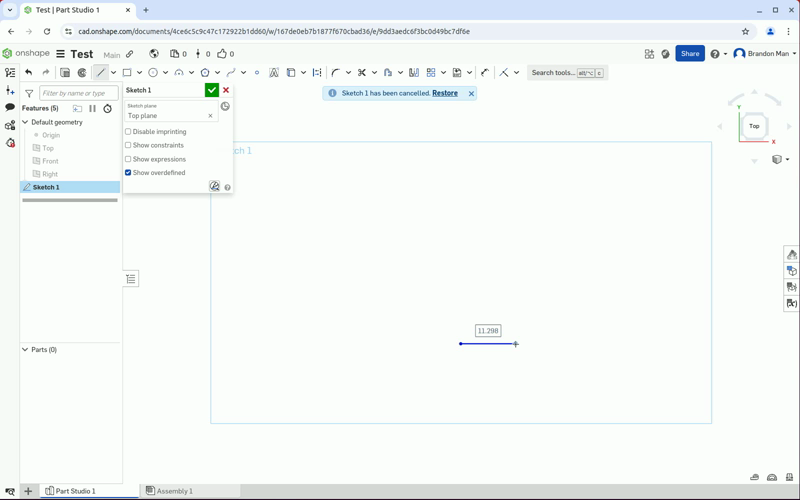
mouse_move(545, 343)
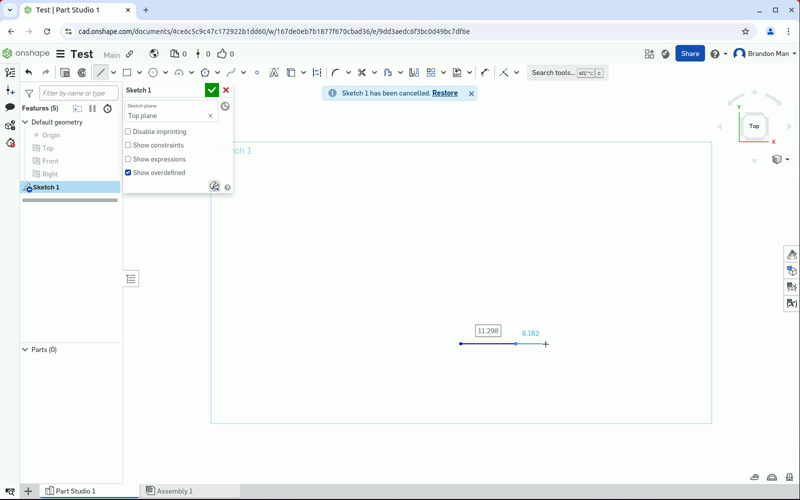
mouse_move(515, 318)
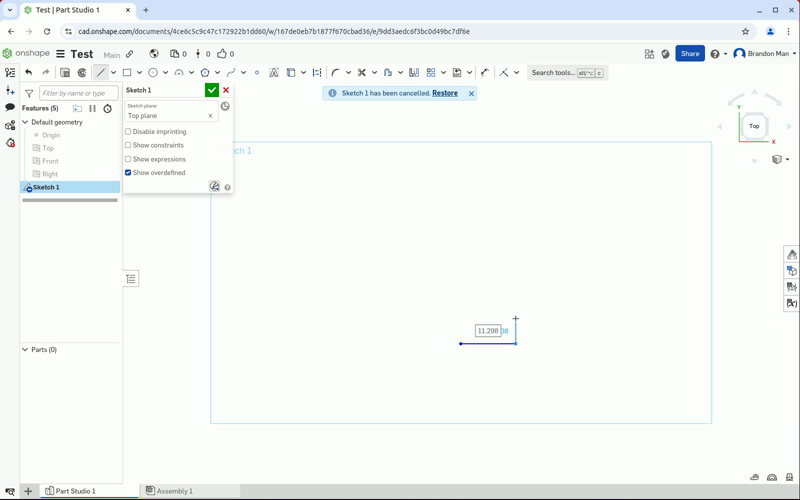
click(515, 318)
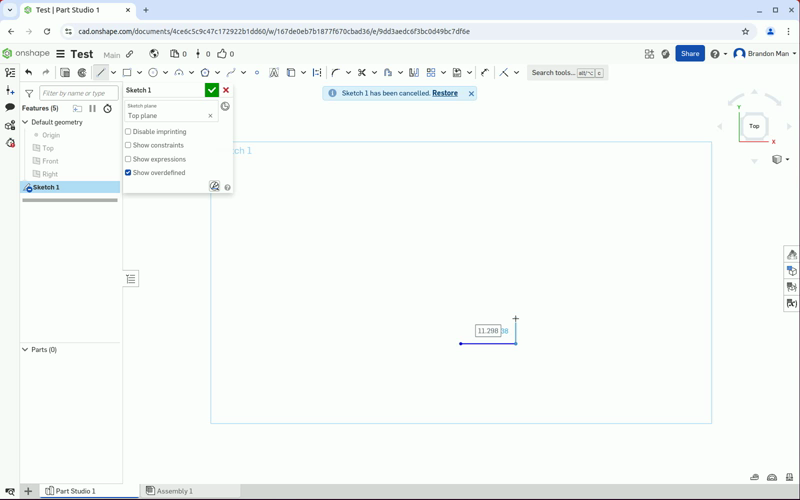
key_up(shift)
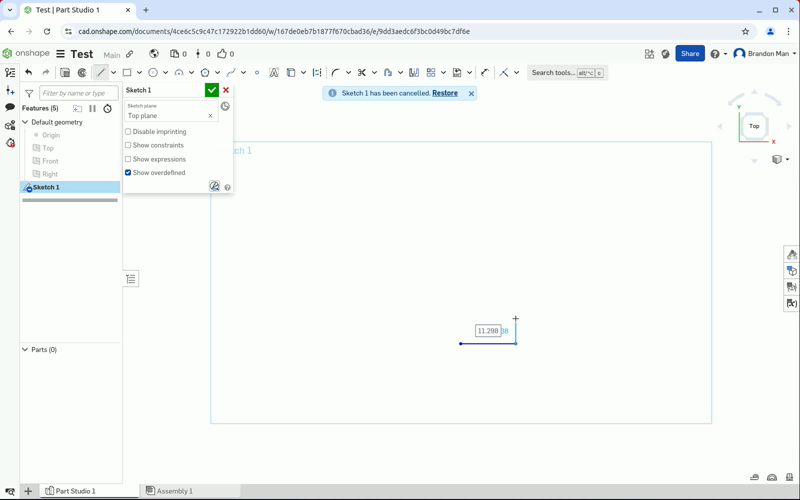
key_down(shift)
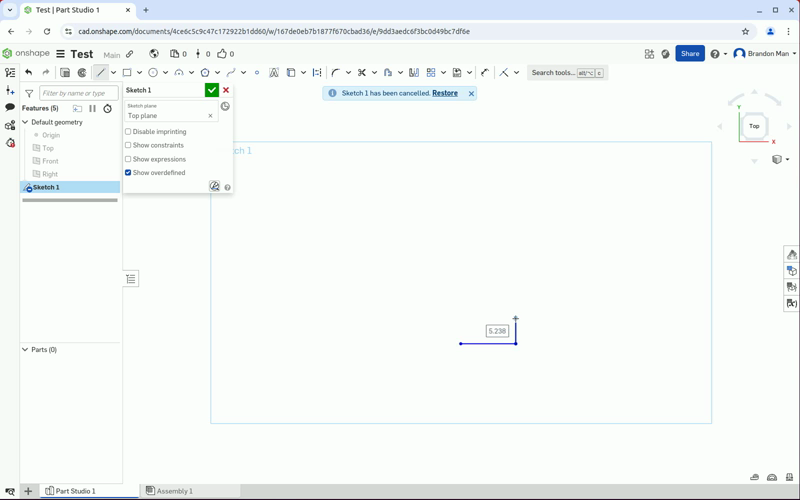
mouse_move(545, 318)
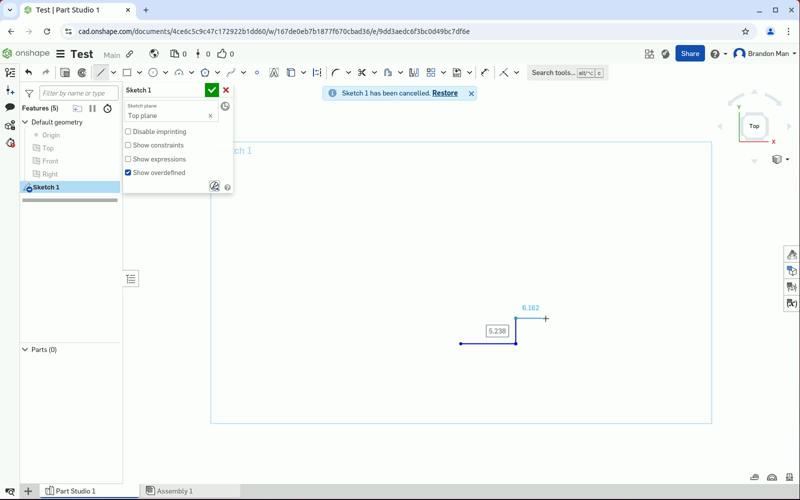
mouse_move(515, 284)
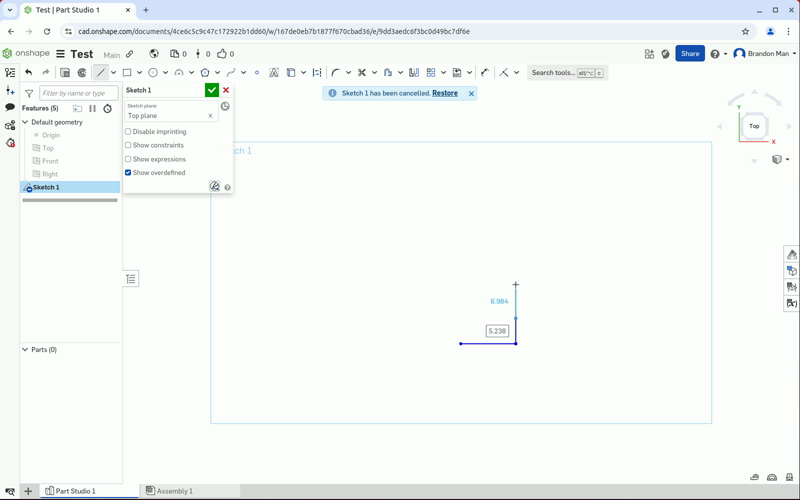
click(515, 284)
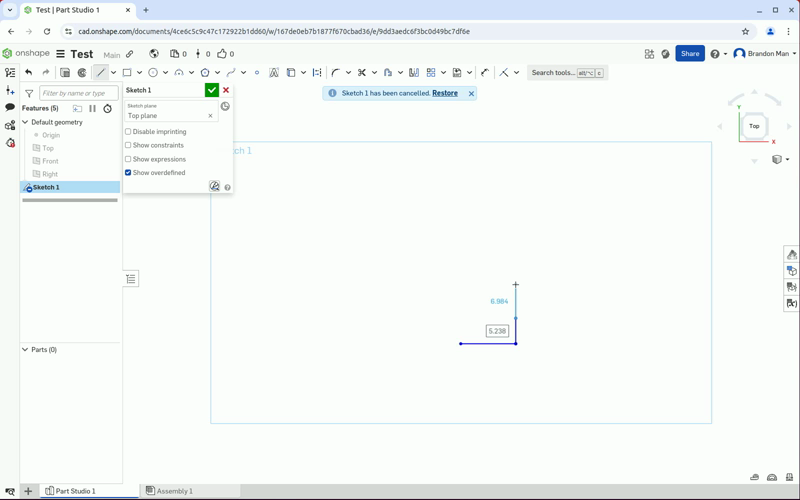
key_up(shift)
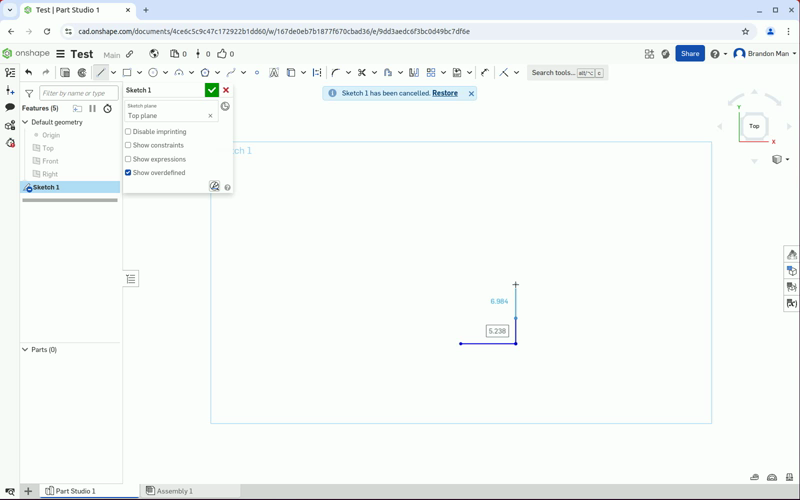
key_down(shift)
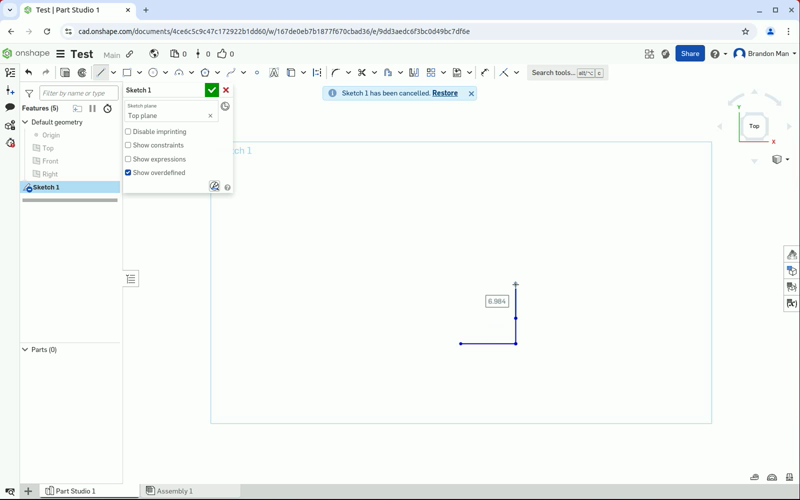
mouse_move(545, 284)
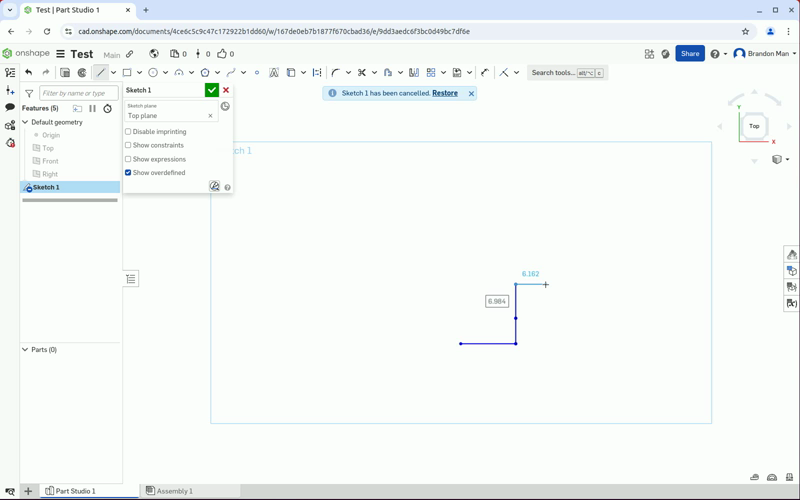
mouse_move(515, 282)
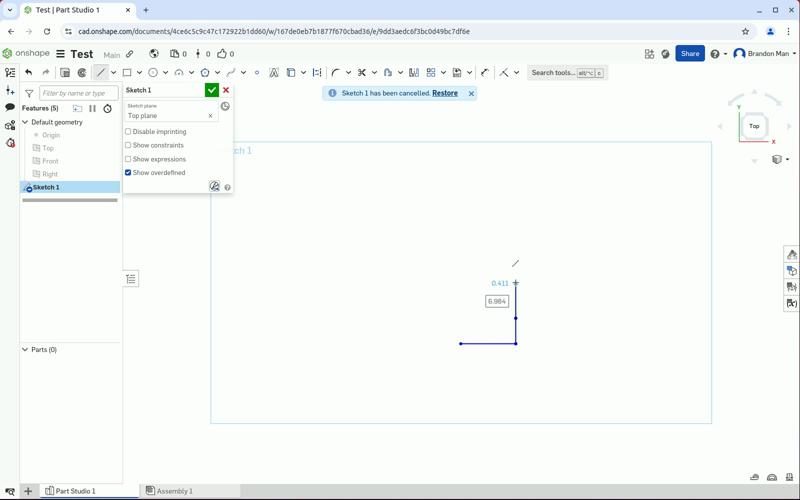
scroll(6)
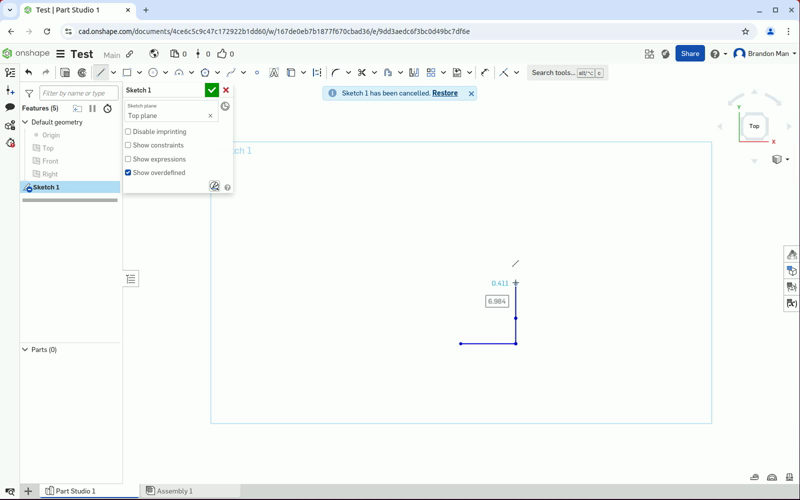
scroll(6)
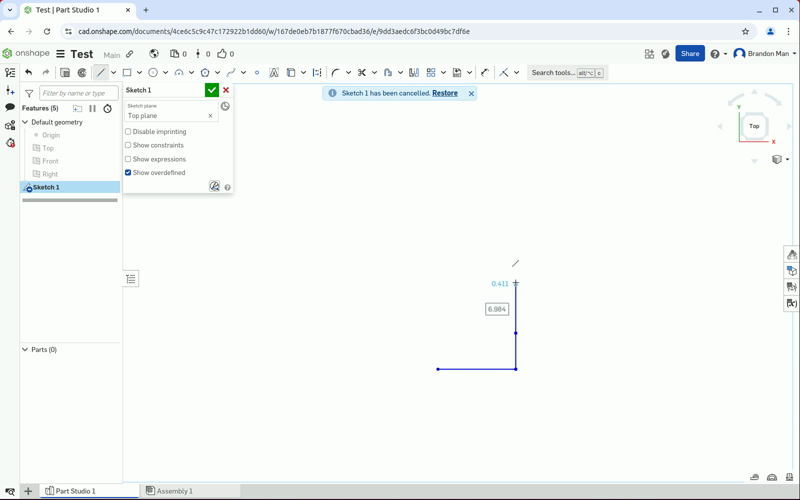
scroll(6)
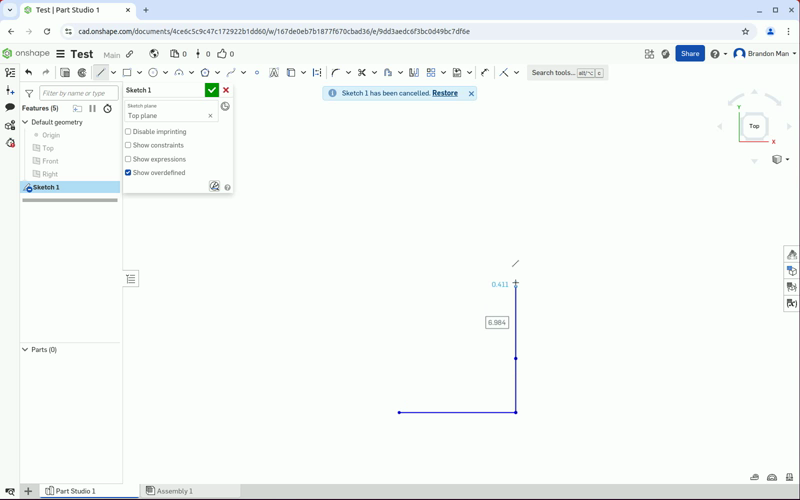
scroll(6)
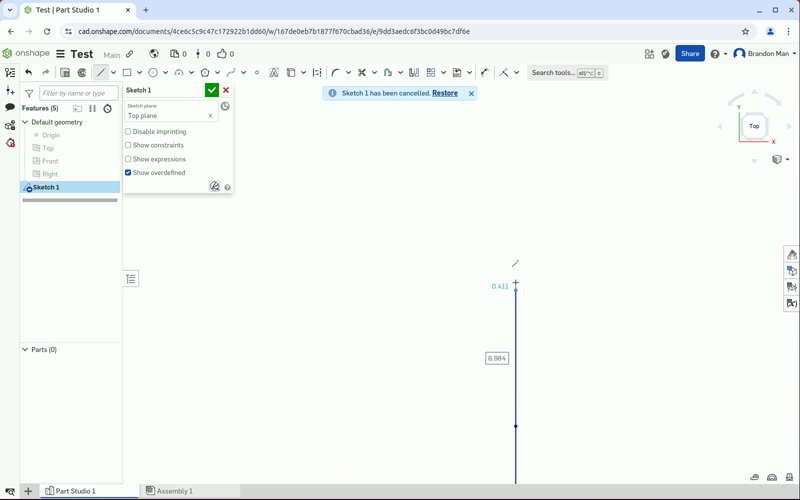
scroll(6)
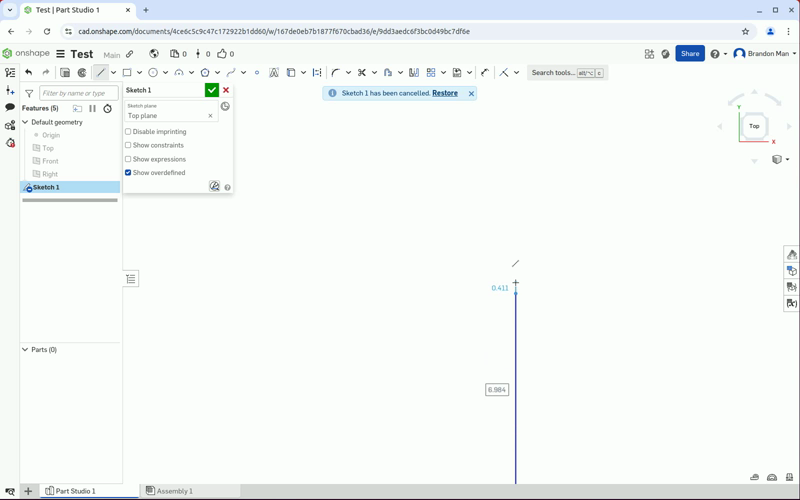
scroll(6)
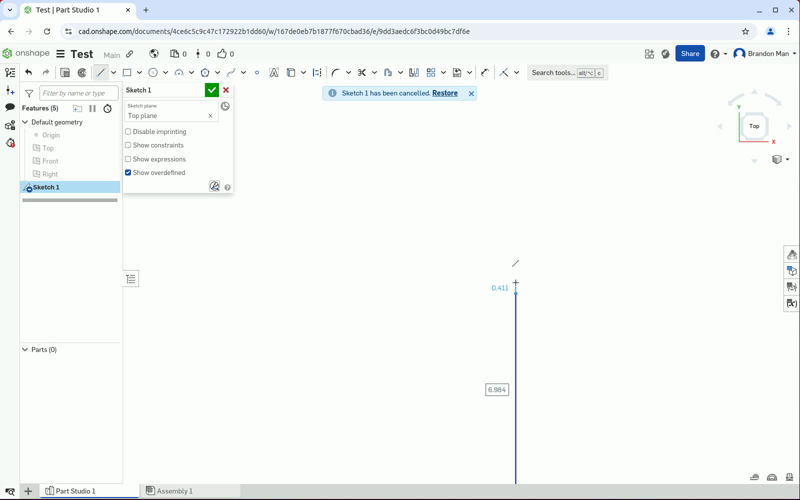
scroll(6)
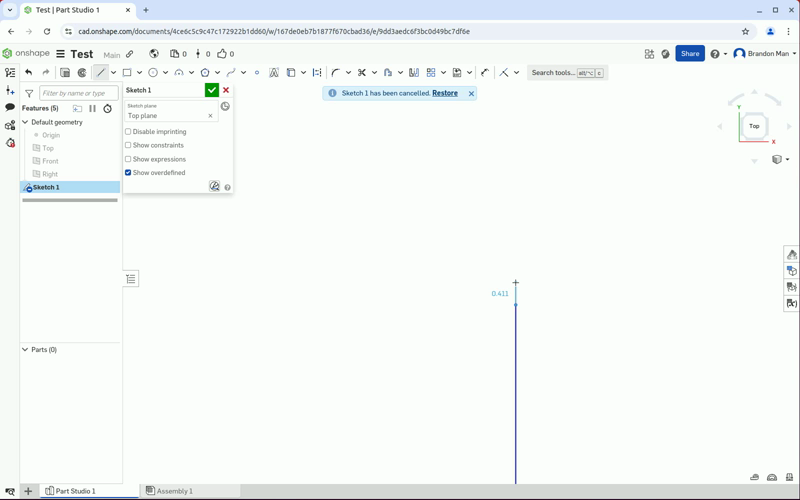
click(515, 282)
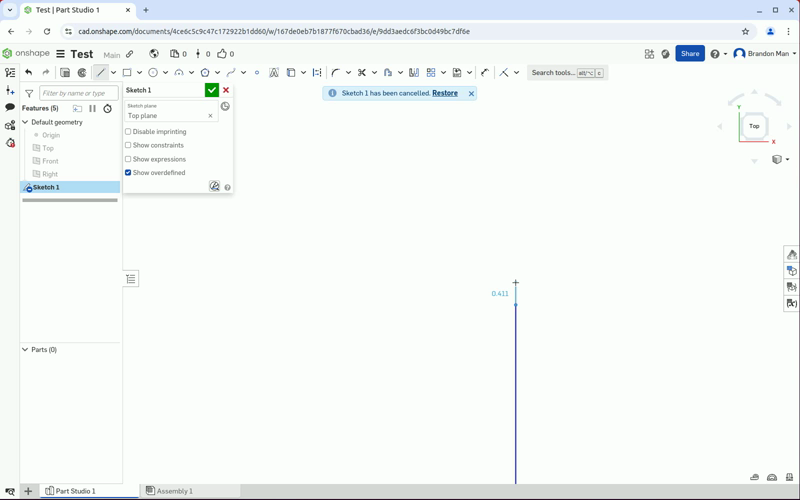
scroll(-6)
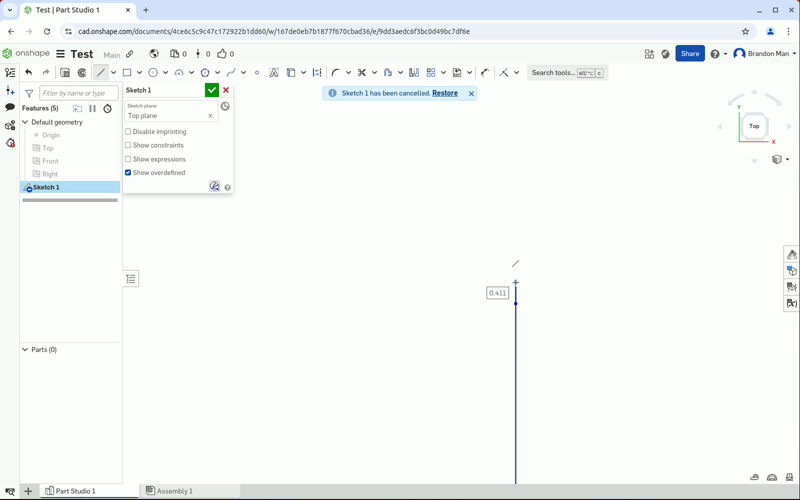
scroll(-6)
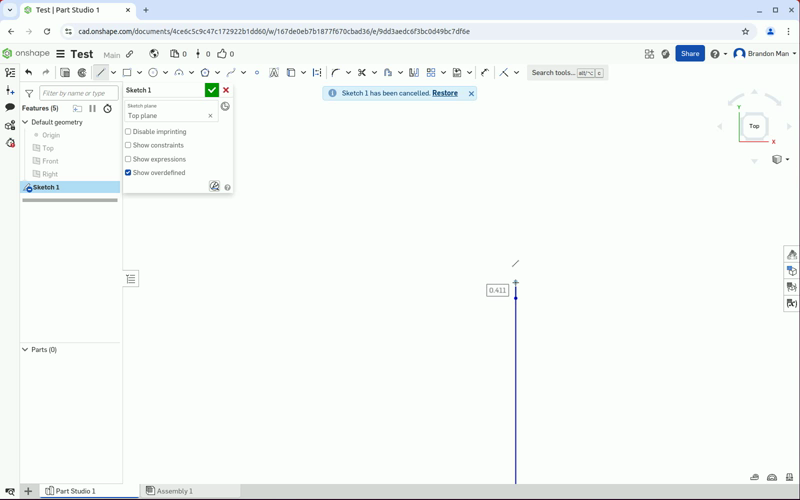
scroll(-6)
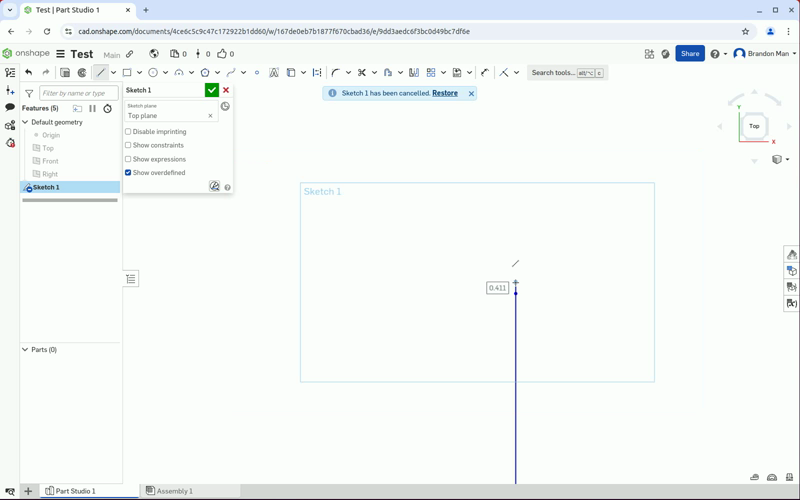
scroll(-6)
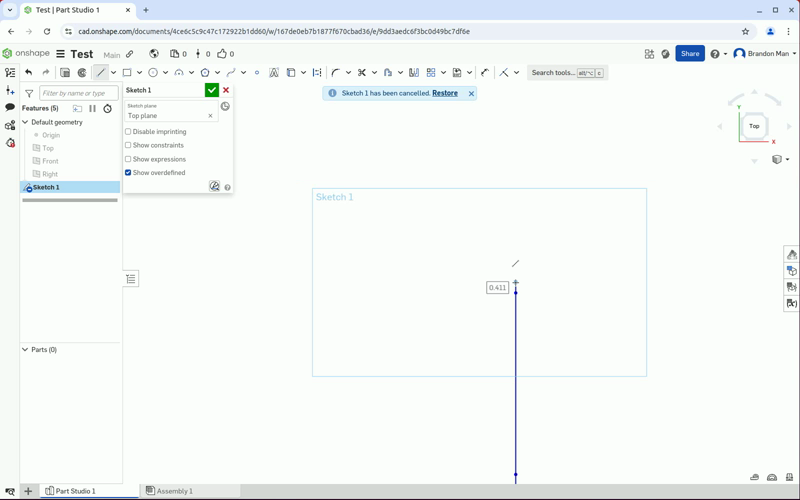
scroll(-6)
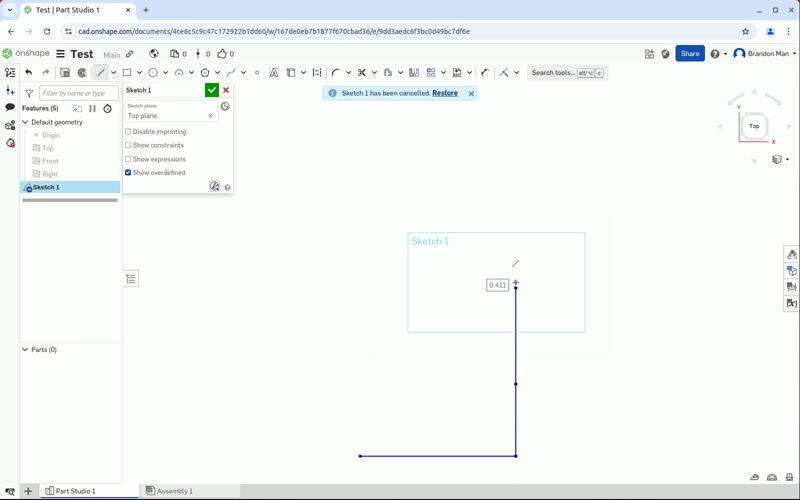
scroll(-6)
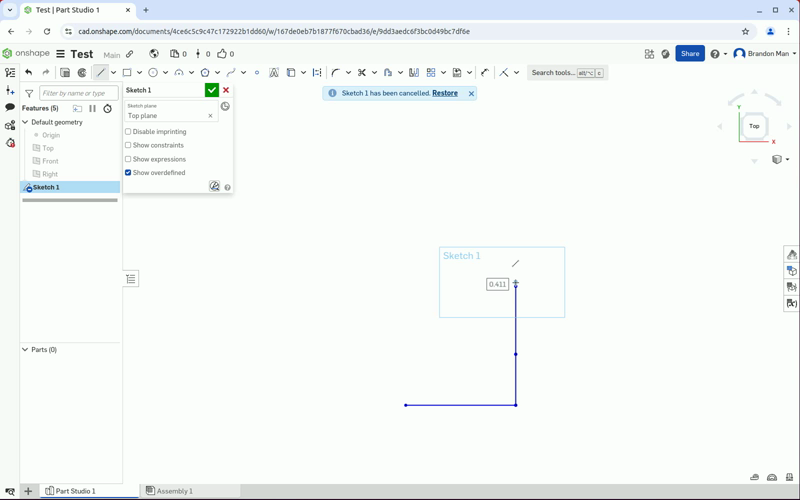
scroll(-6)
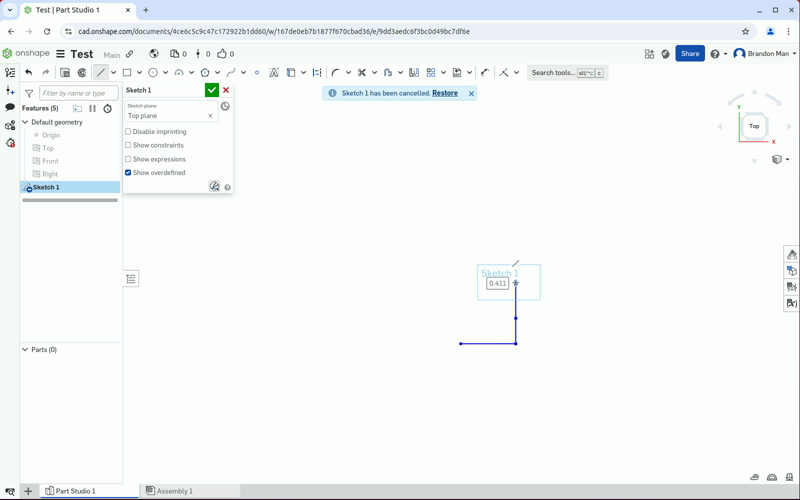
key_up(shift)
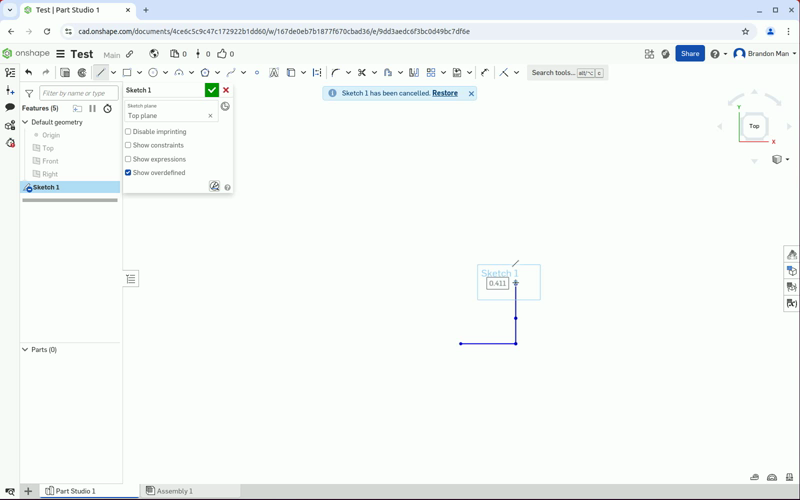
key_down(shift)
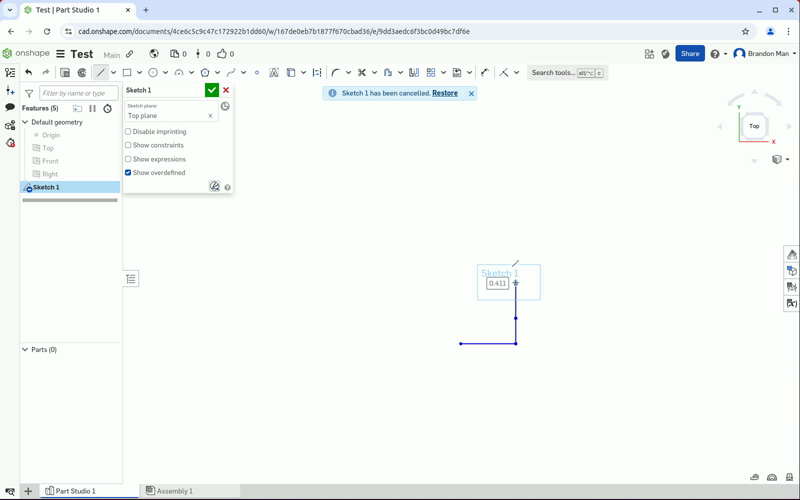
mouse_move(545, 282)
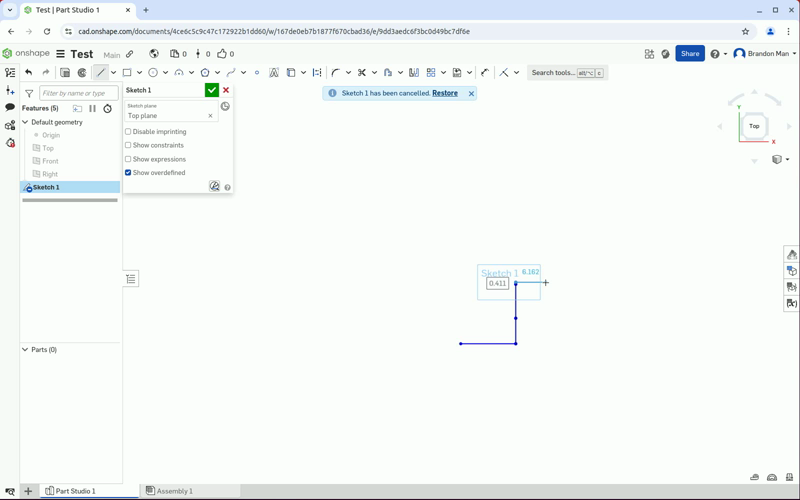
mouse_move(460, 282)
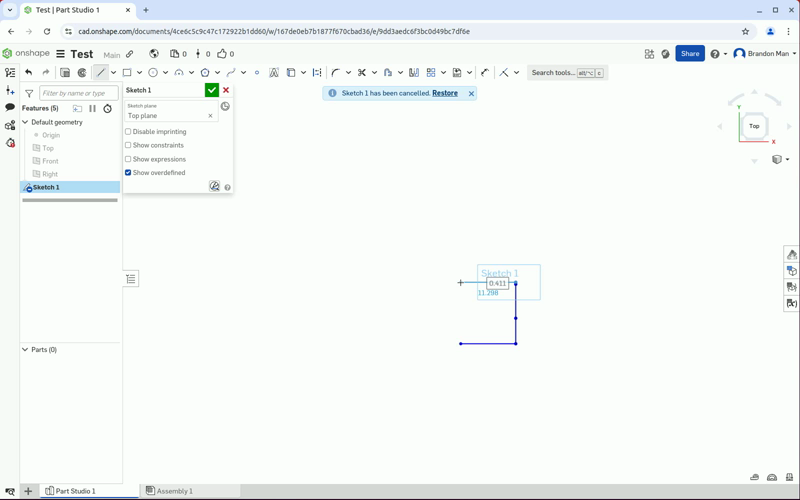
click(460, 282)
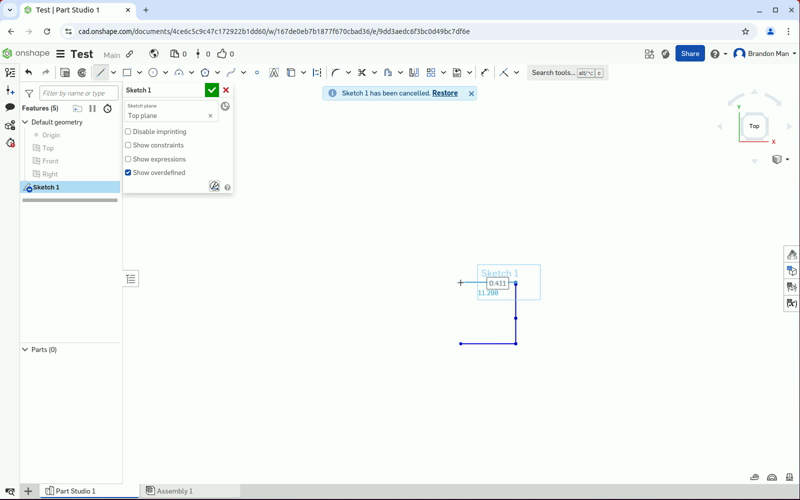
key_up(shift)
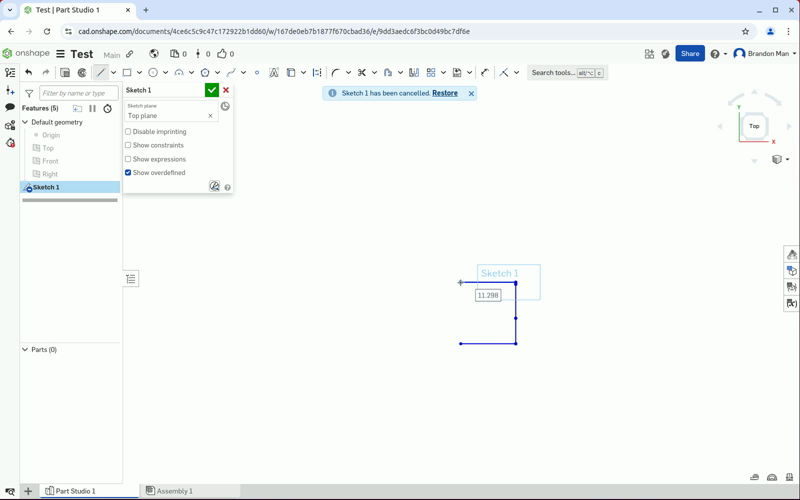
key_down(shift)
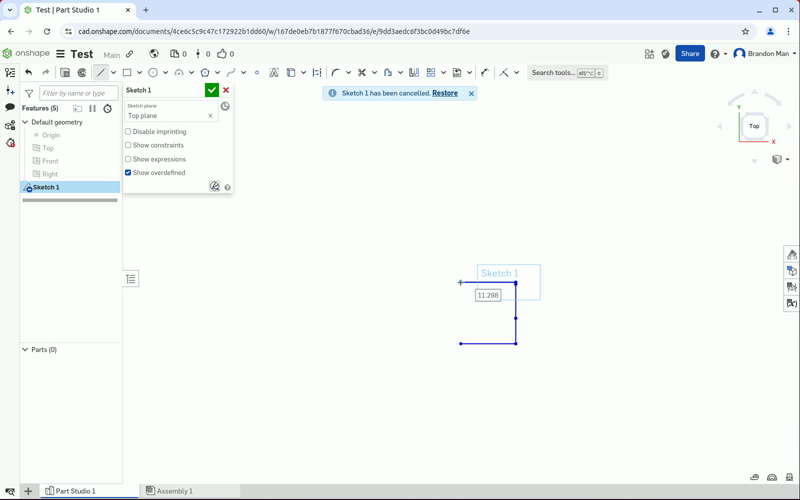
mouse_move(460, 343)
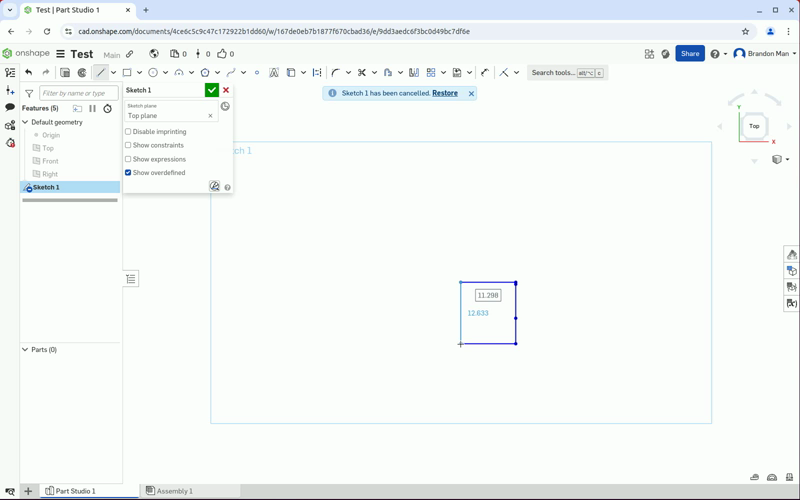
key_up(shift)
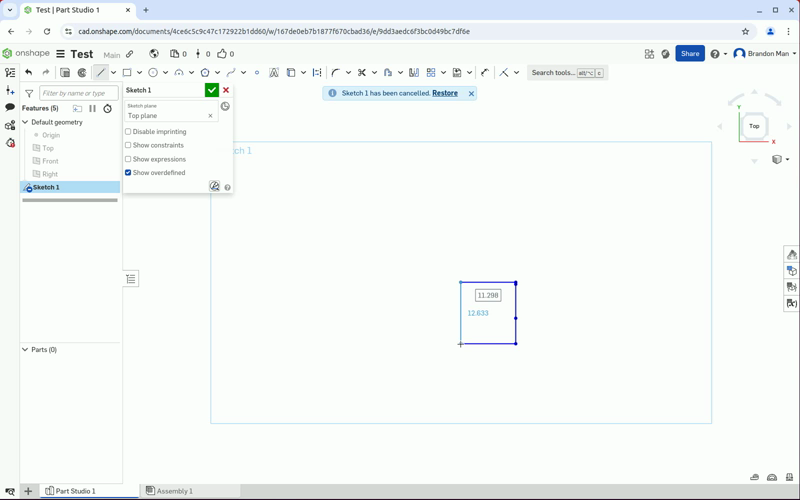
click(460, 343)
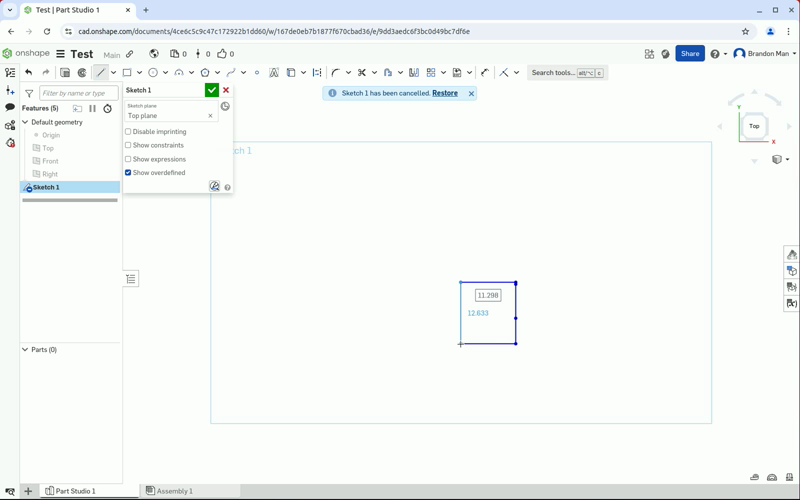
key(esc)
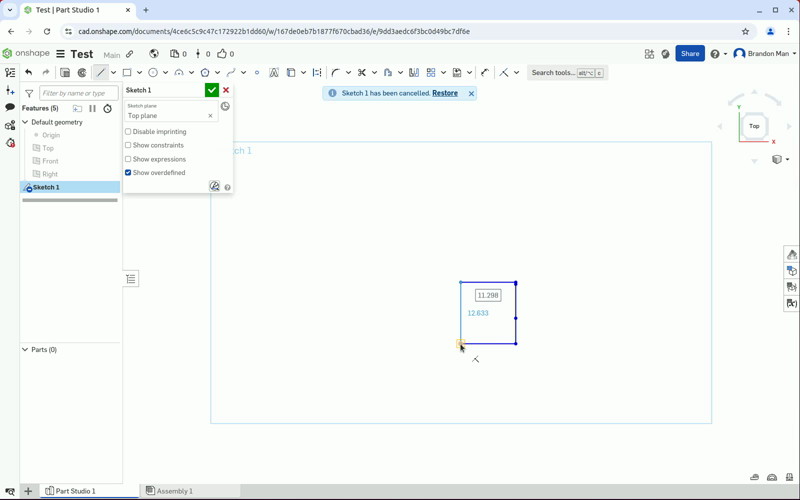
mouse_move(483, 339)
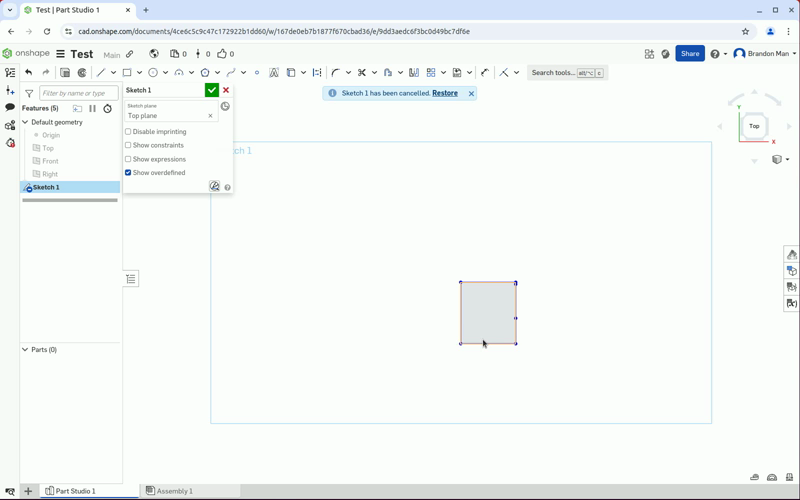
click(483, 339)
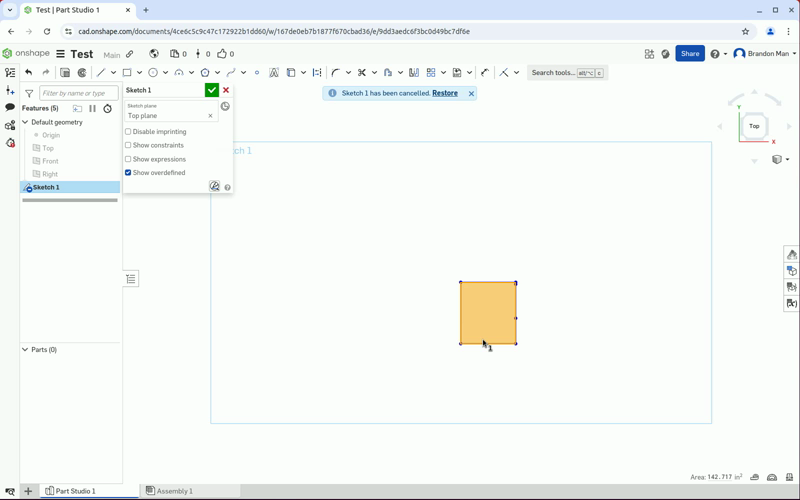
mouse_move(73, 352)
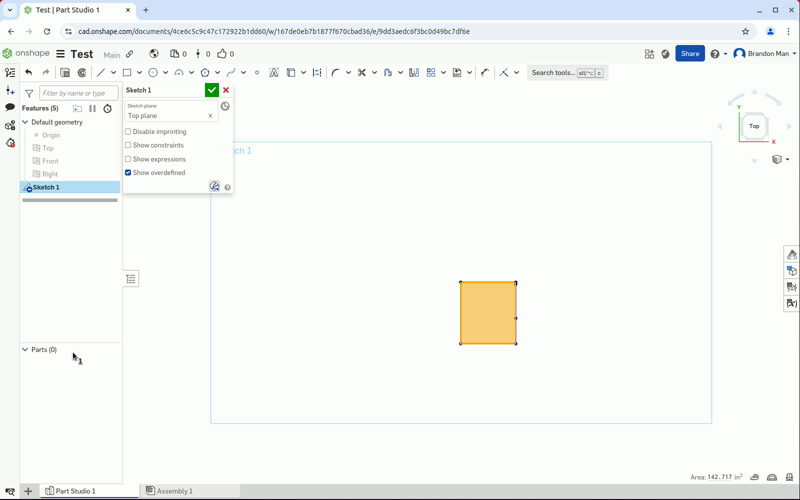
key(shift+y)
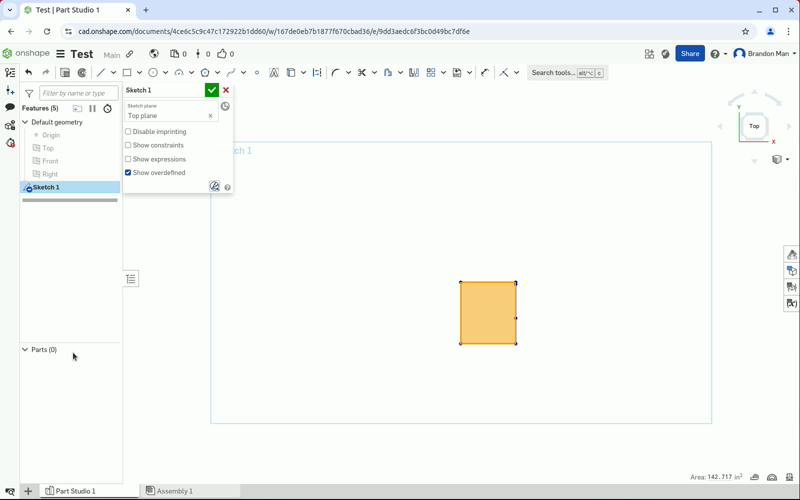
key(shift+e)
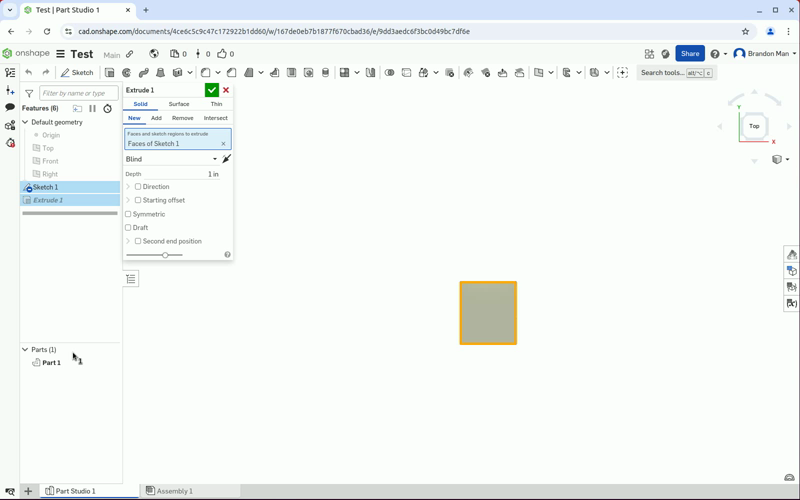
mouse_move(143, 106)
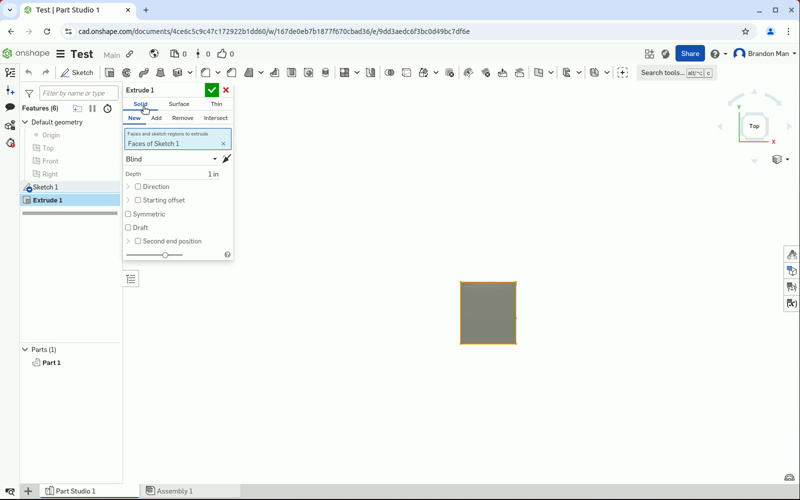
click(143, 106)
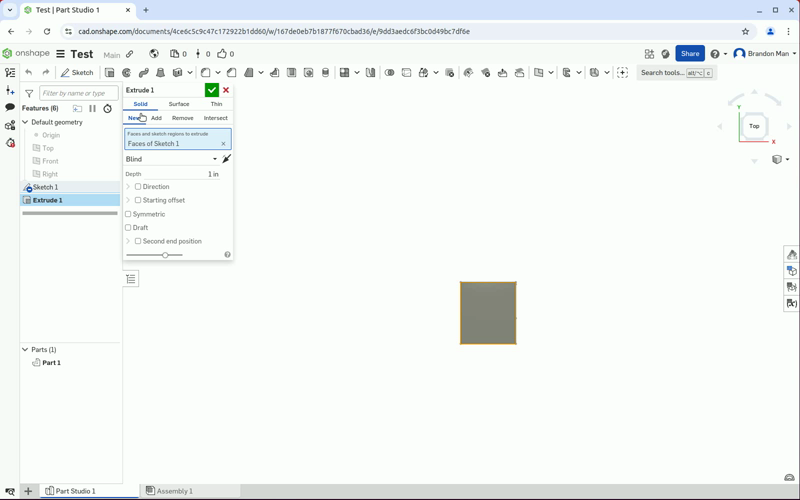
mouse_move(137, 120)
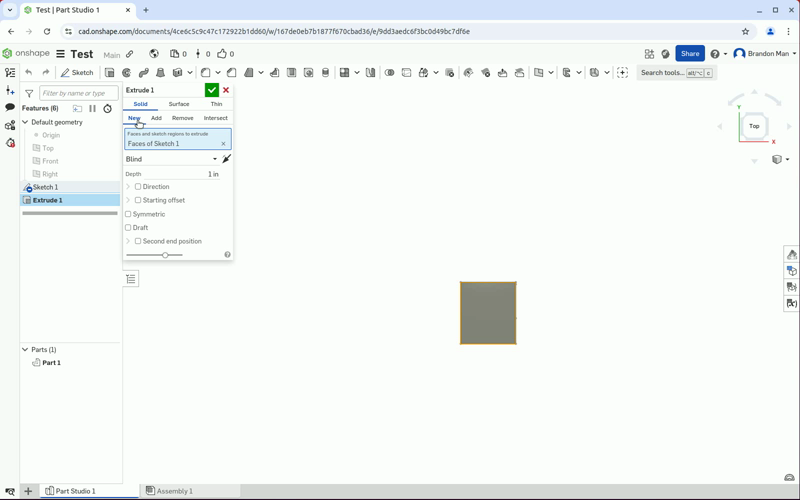
click(137, 120)
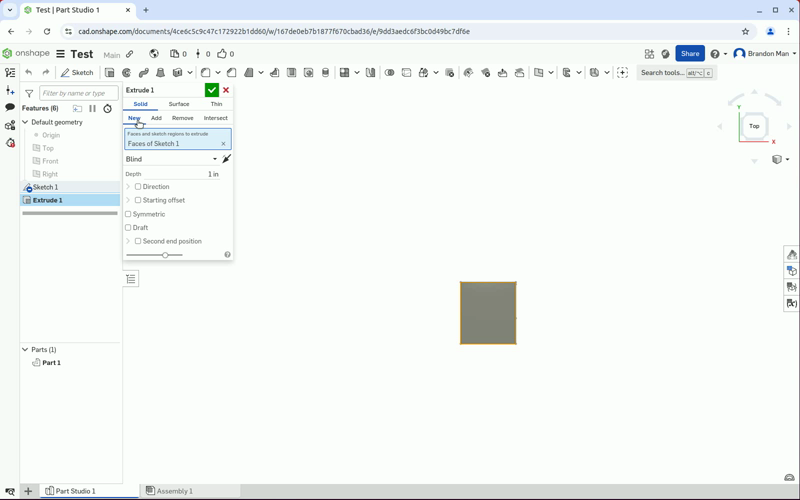
key(tab, 4)
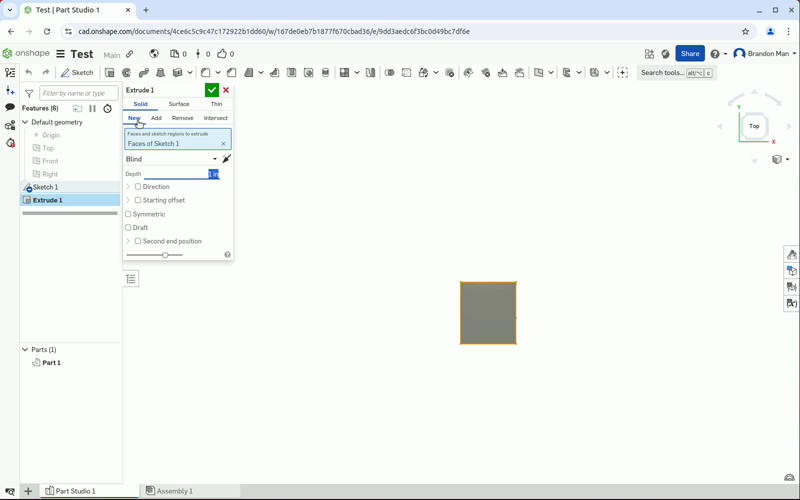
text(0.241)
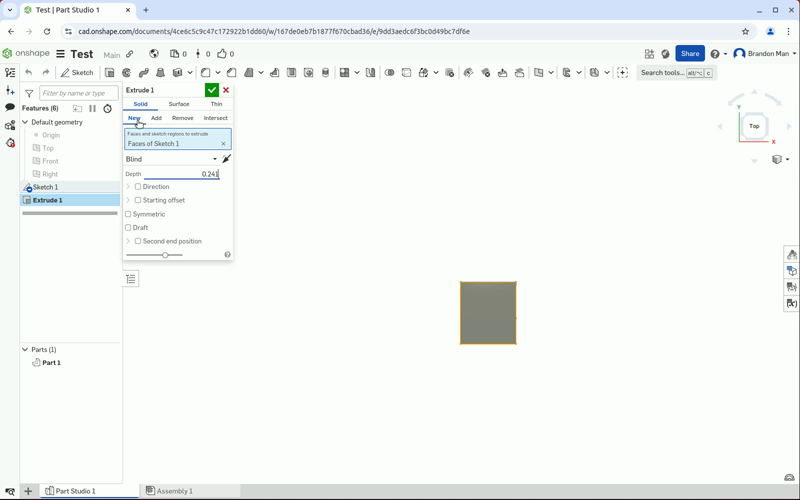
key(enter)
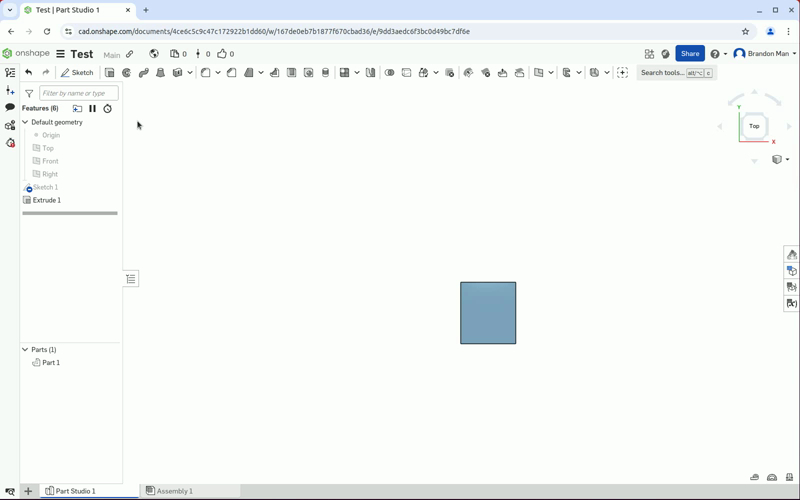
key(shift+h)
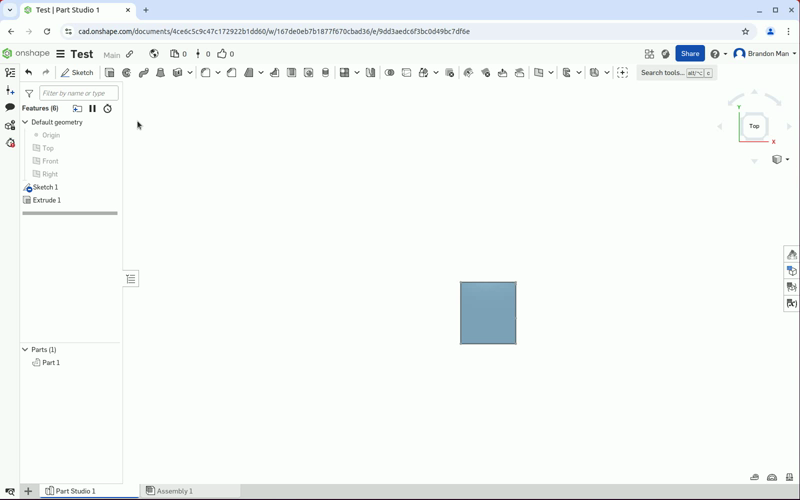
key(shift+h)
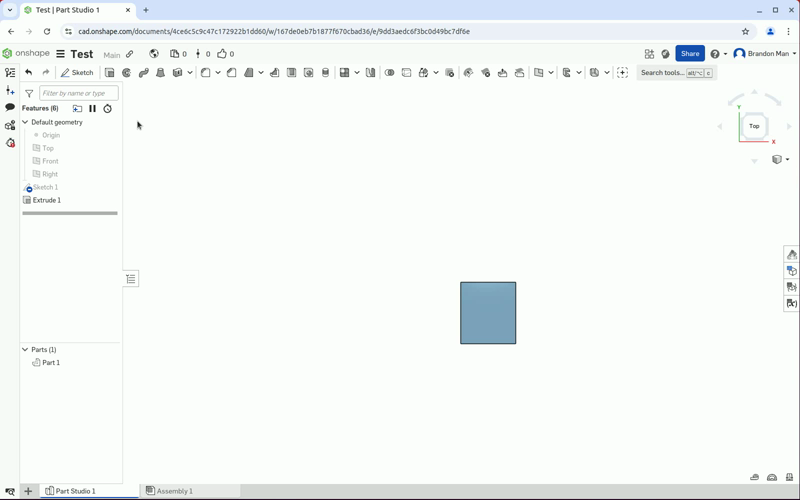
mouse_move(73, 189)
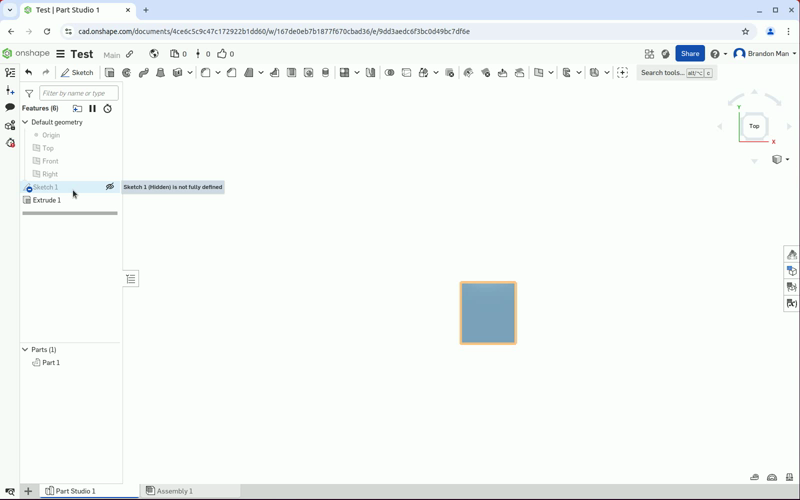
click(73, 189)
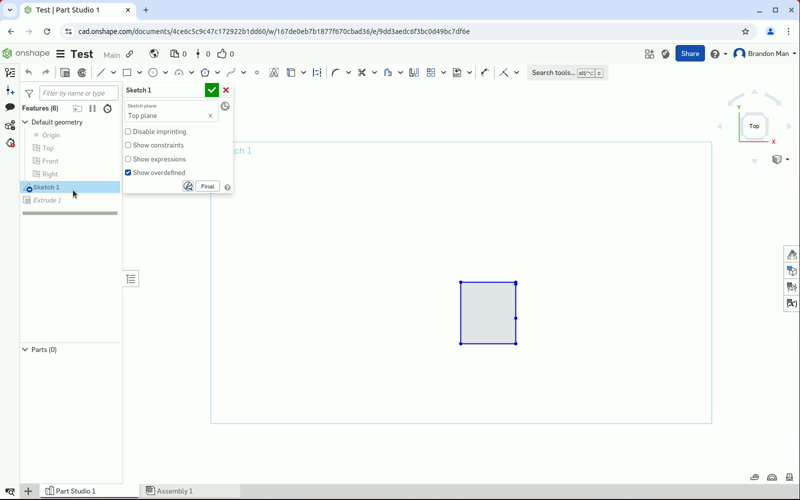
mouse_move(229, 92)
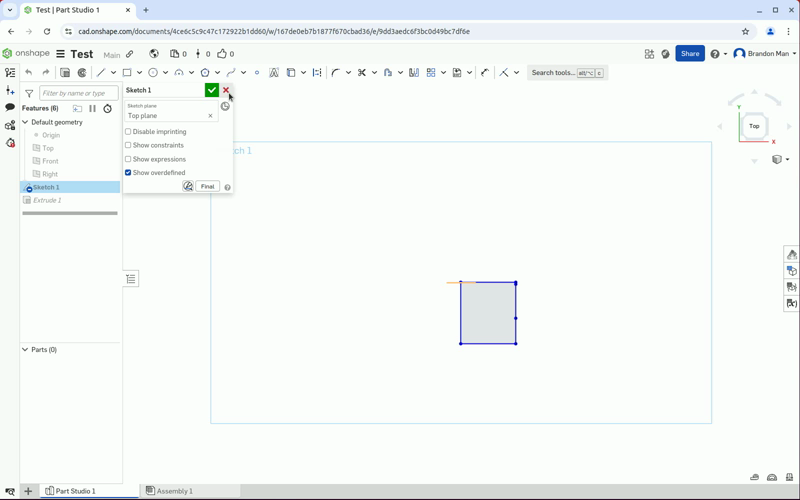
click(229, 92)
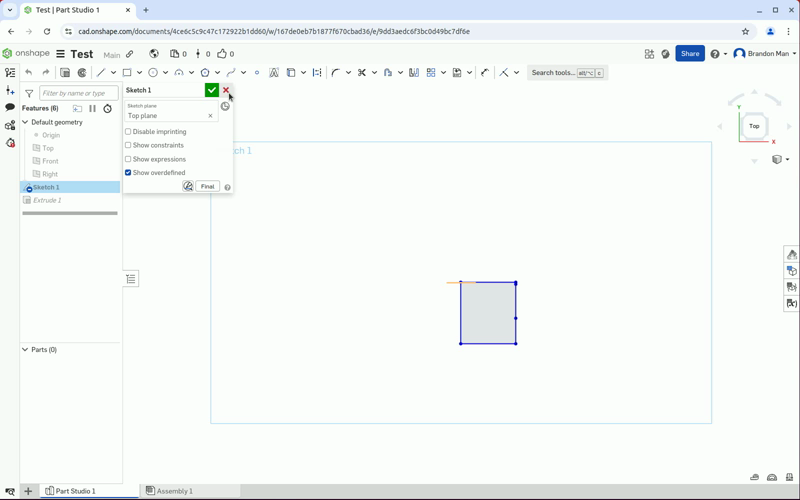
key(shift+s)
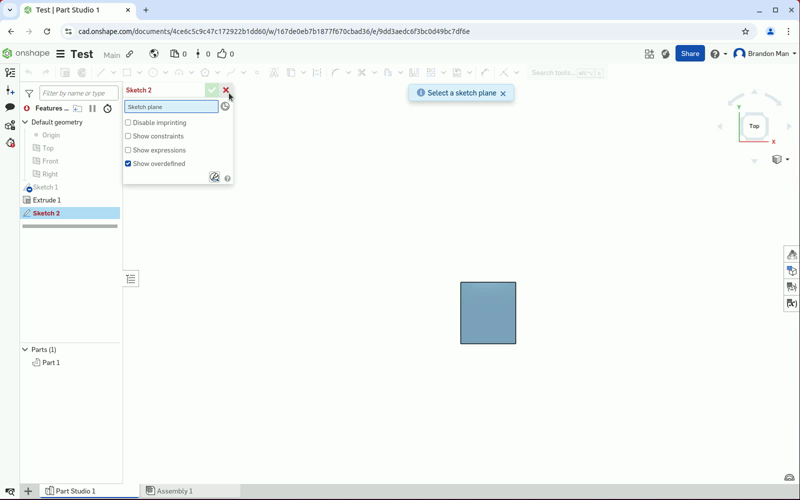
mouse_move(73, 150)
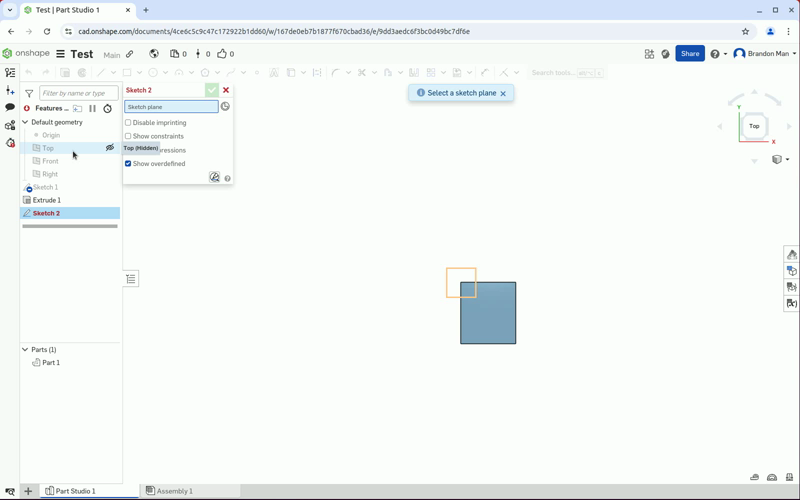
click(73, 150)
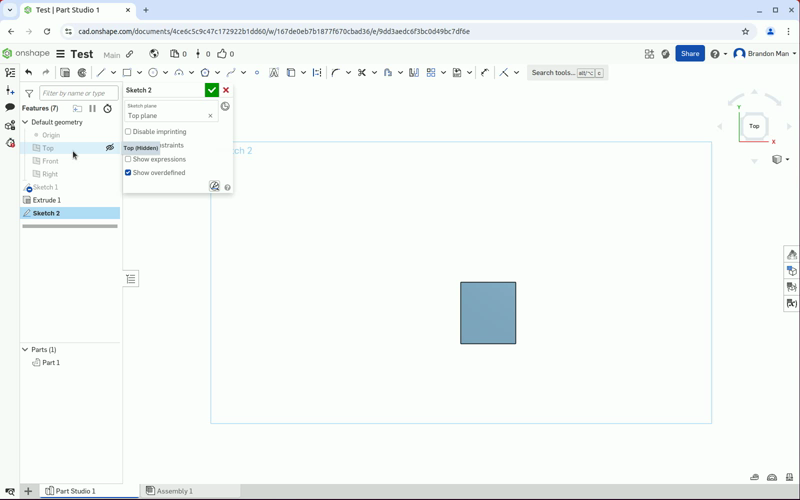
mouse_move(73, 352)
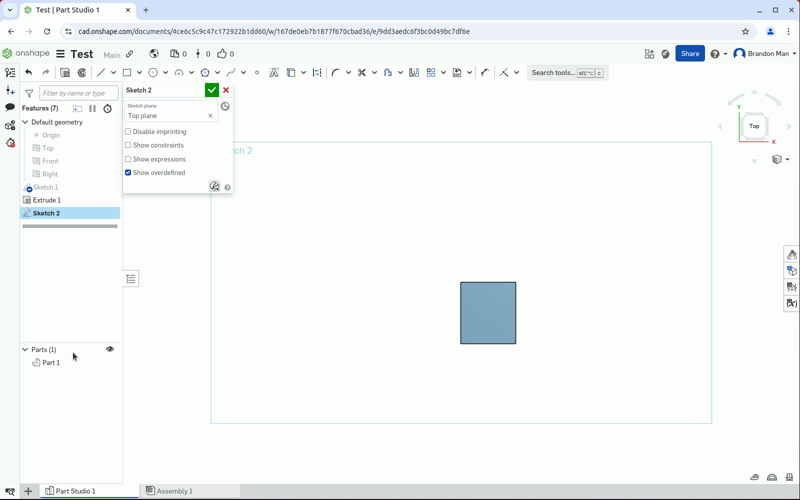
key(y)
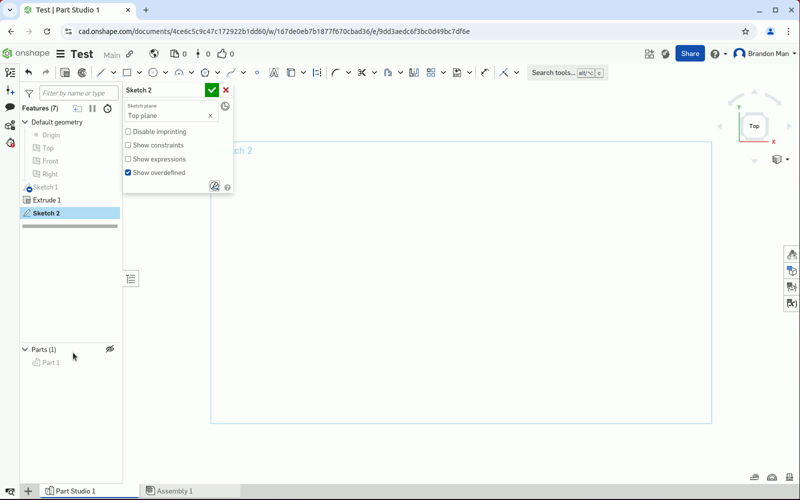
key(l)
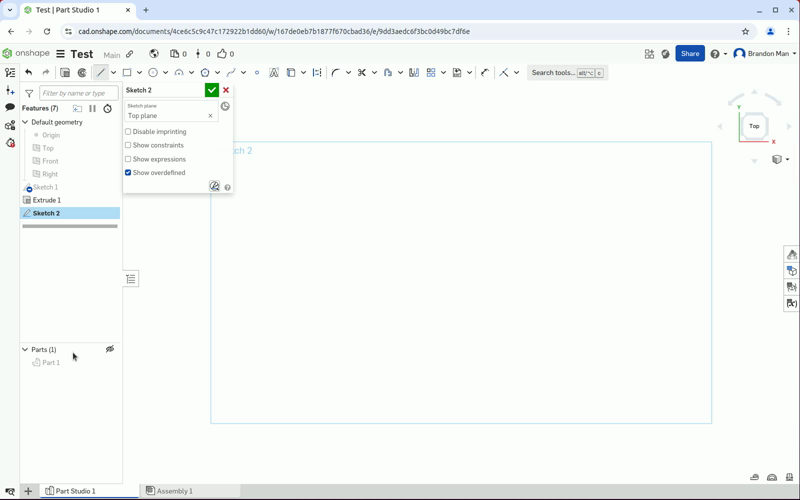
key_down(shift)
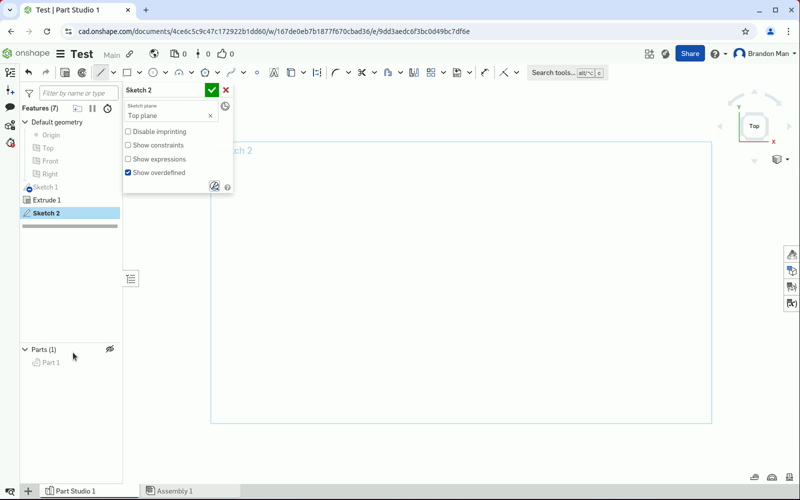
mouse_move(514, 318)
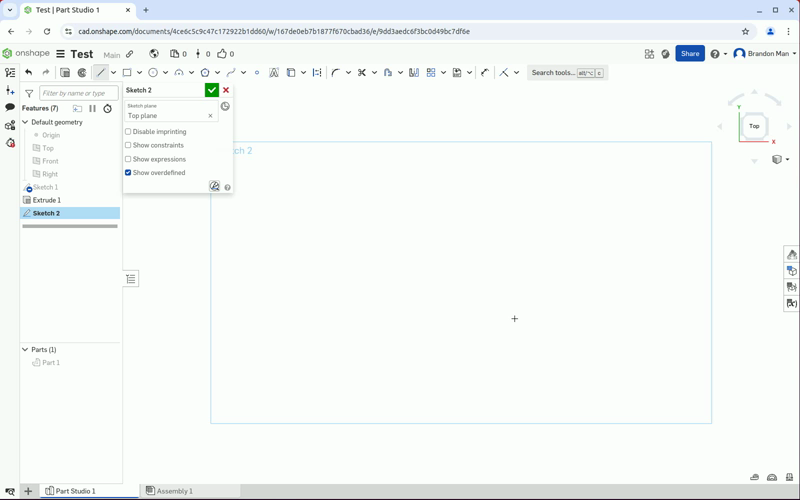
click(514, 318)
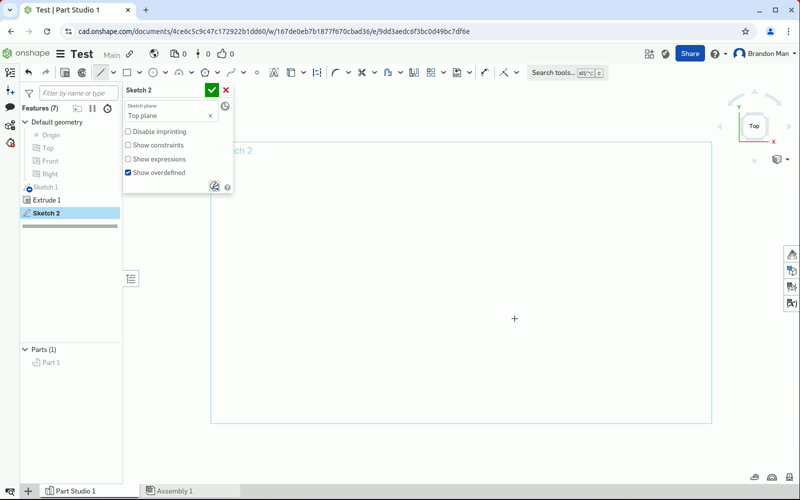
key_up(shift)
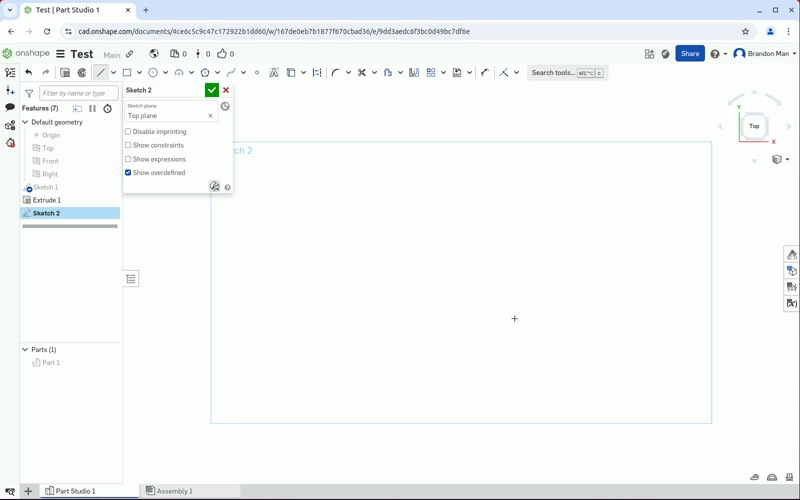
key_down(shift)
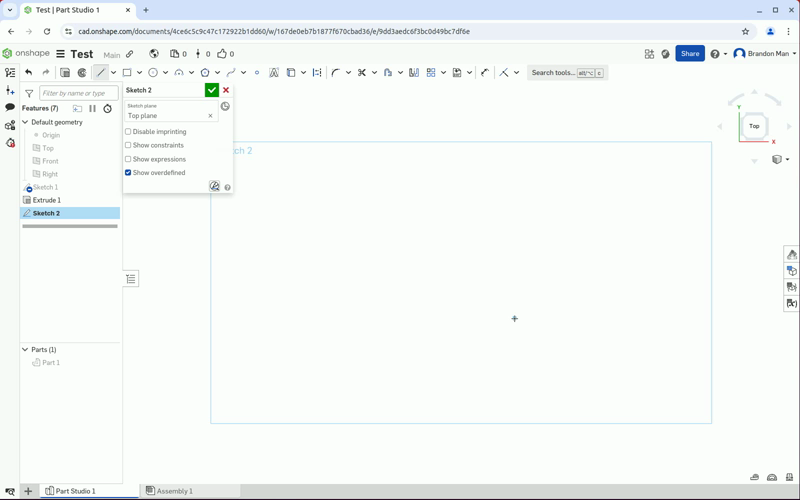
mouse_move(544, 318)
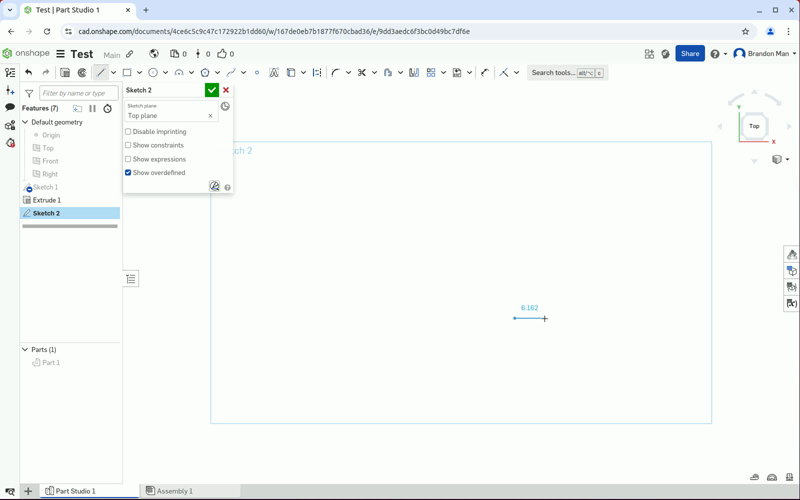
mouse_move(547, 318)
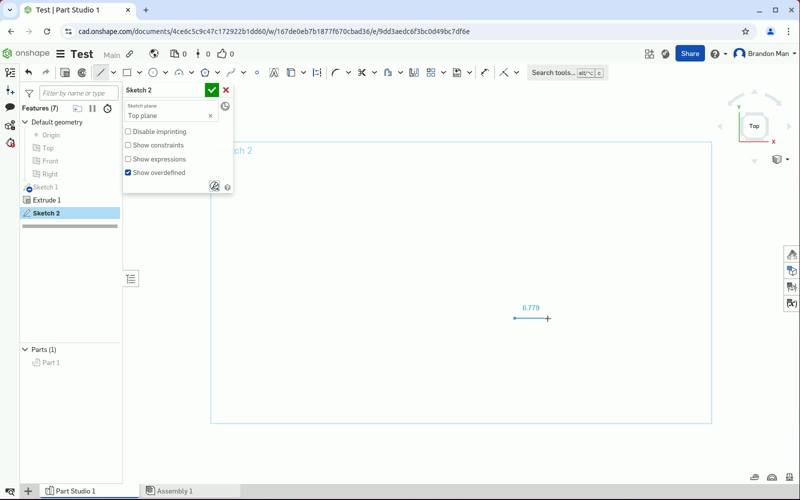
click(547, 318)
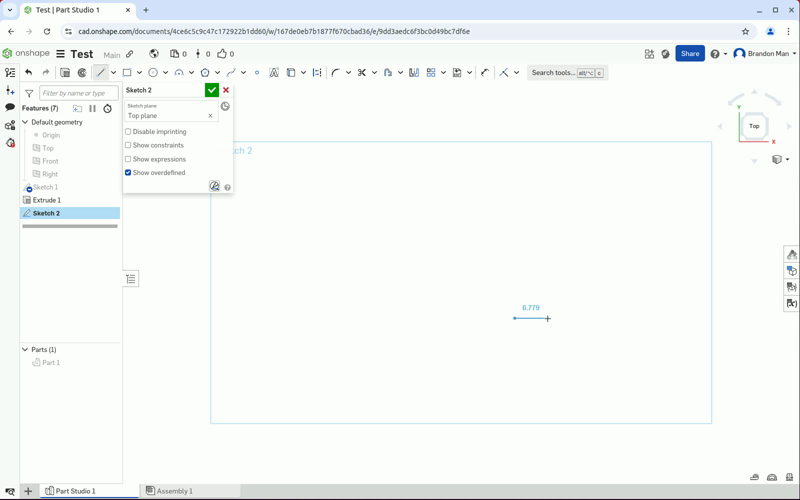
key_up(shift)
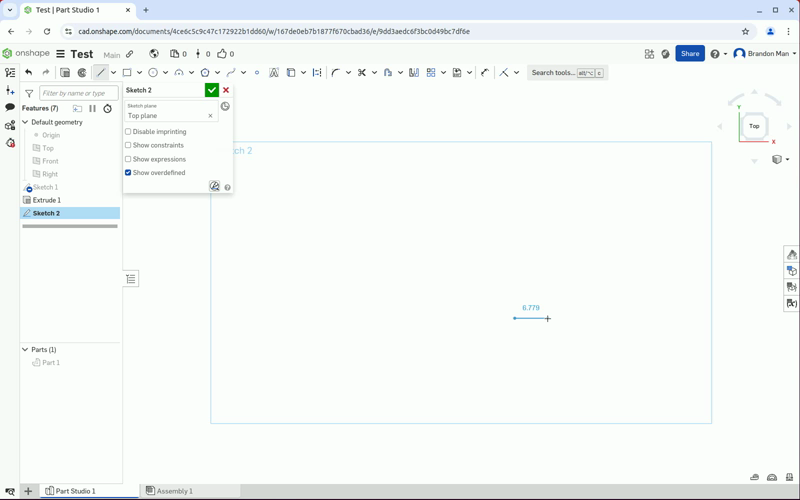
key_down(shift)
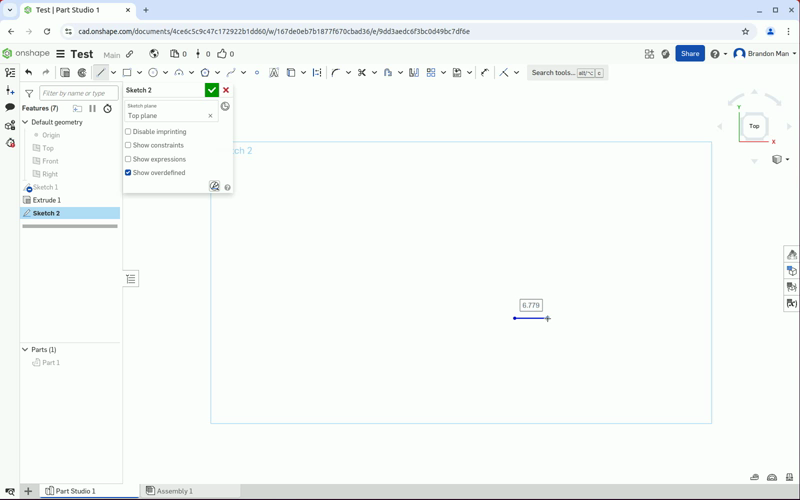
mouse_move(577, 318)
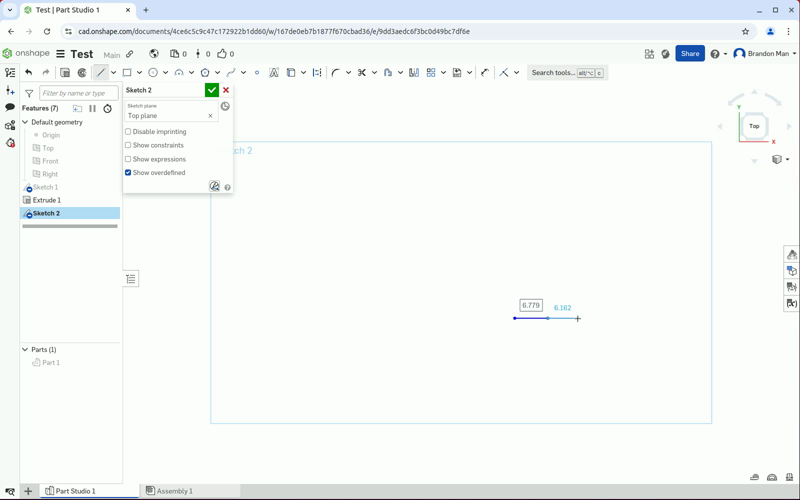
mouse_move(553, 318)
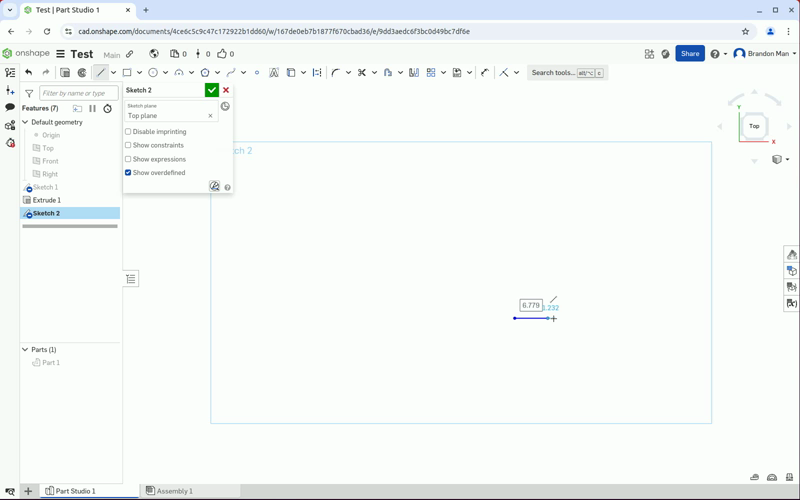
scroll(6)
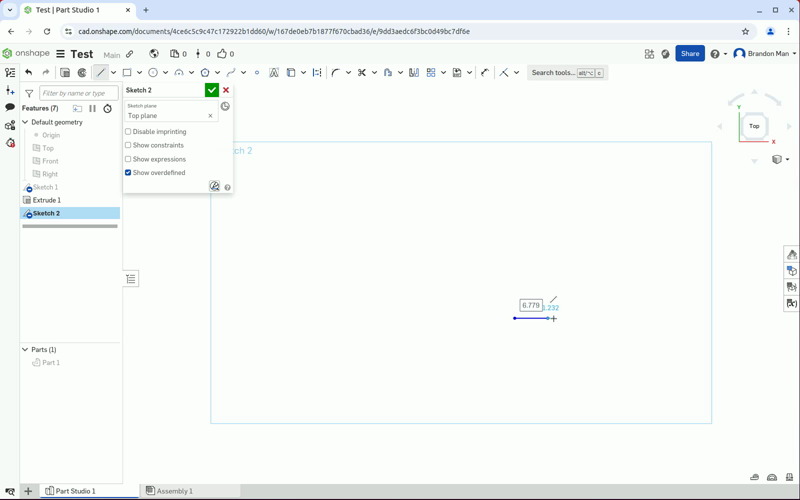
scroll(6)
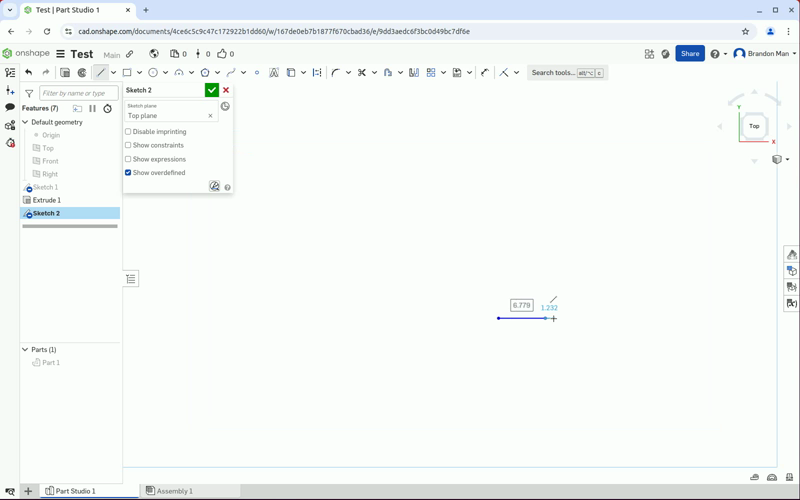
scroll(6)
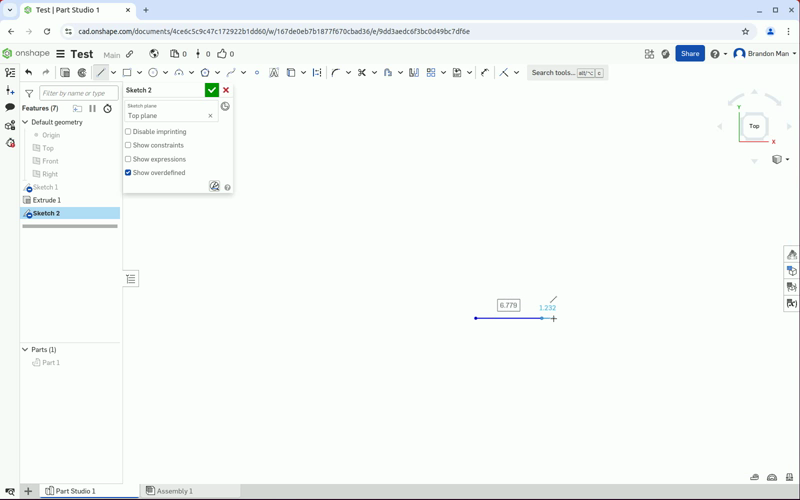
scroll(6)
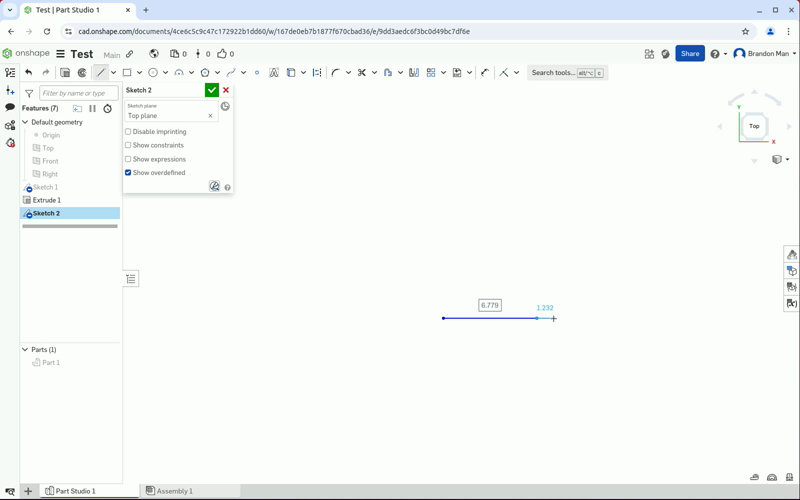
scroll(6)
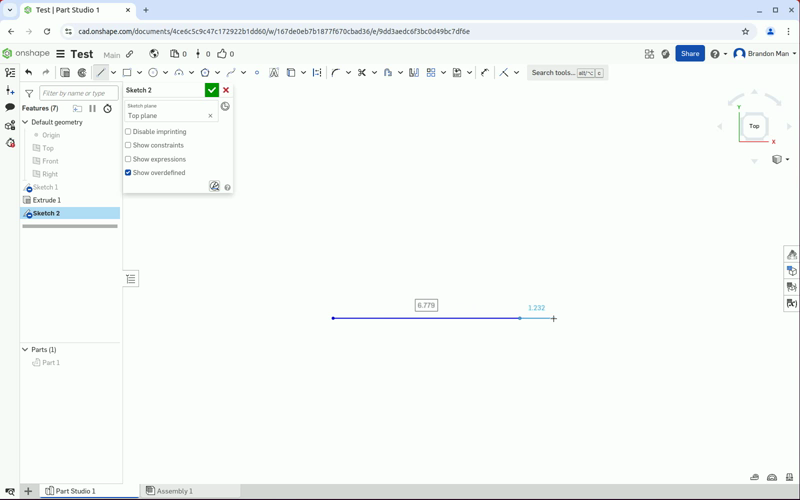
scroll(6)
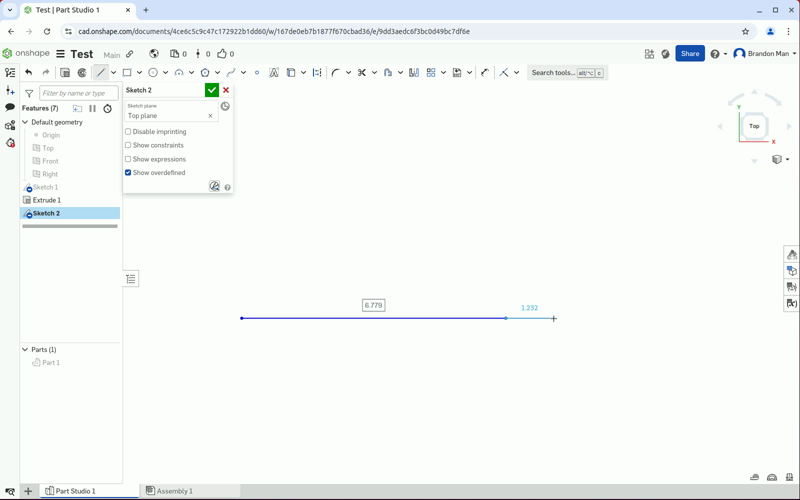
scroll(6)
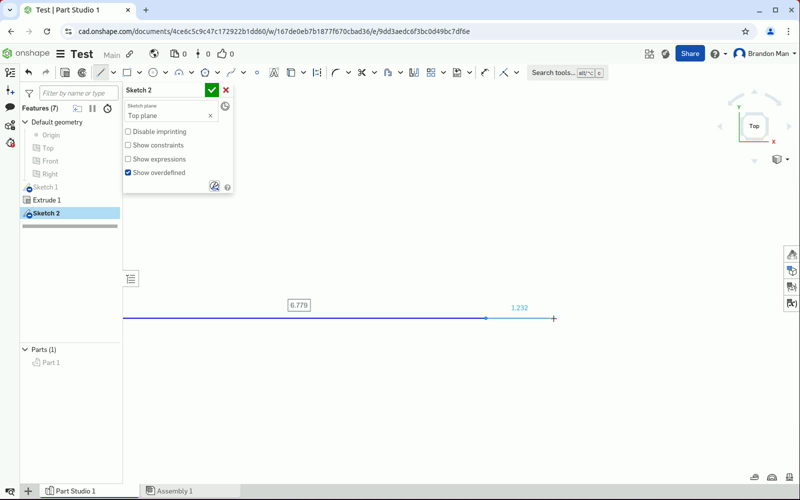
click(553, 318)
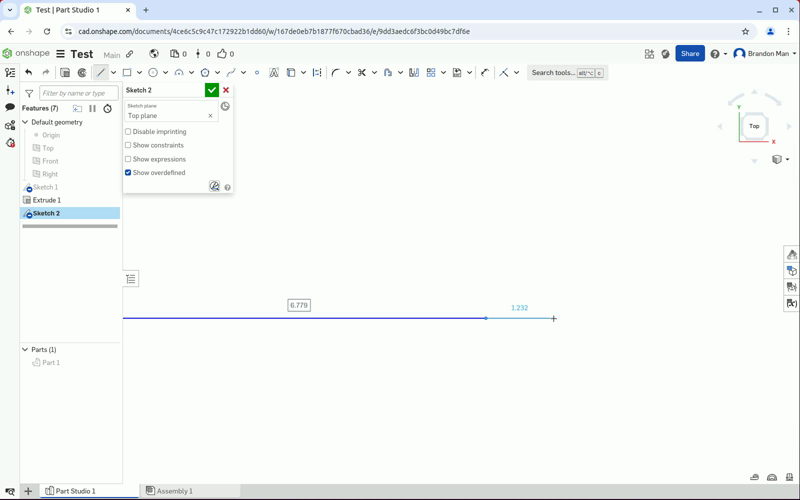
scroll(-6)
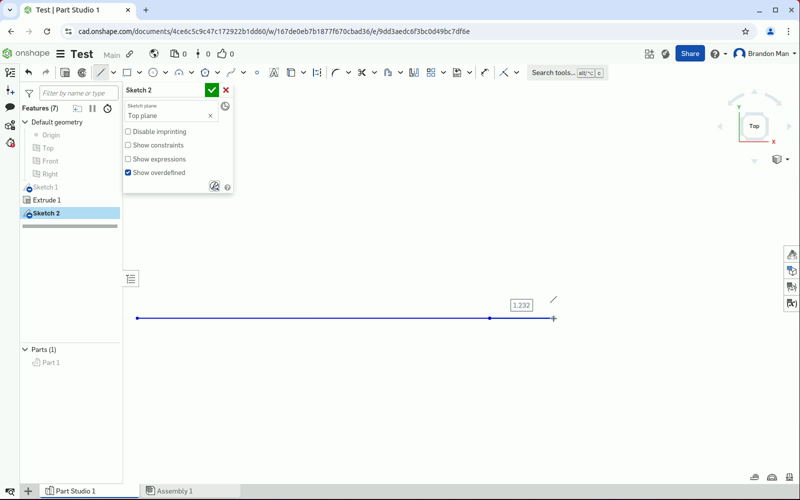
scroll(-6)
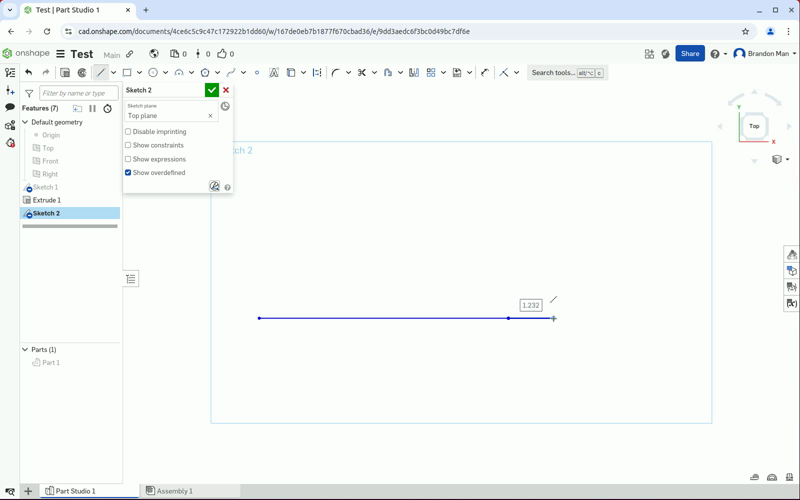
scroll(-6)
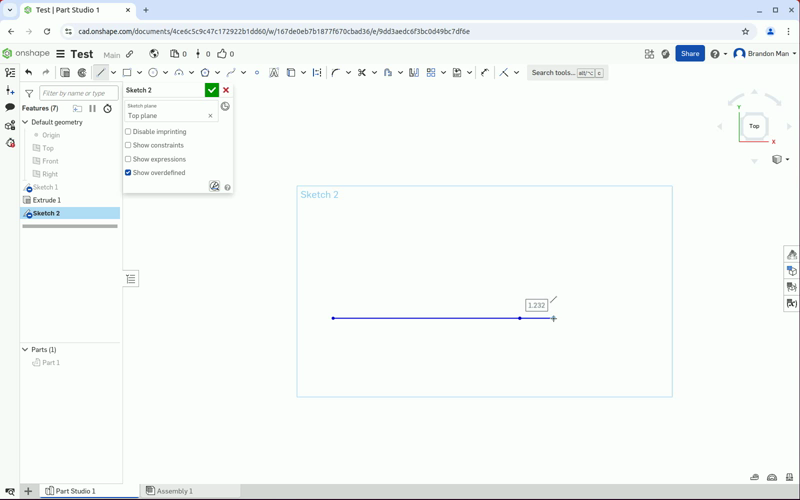
scroll(-6)
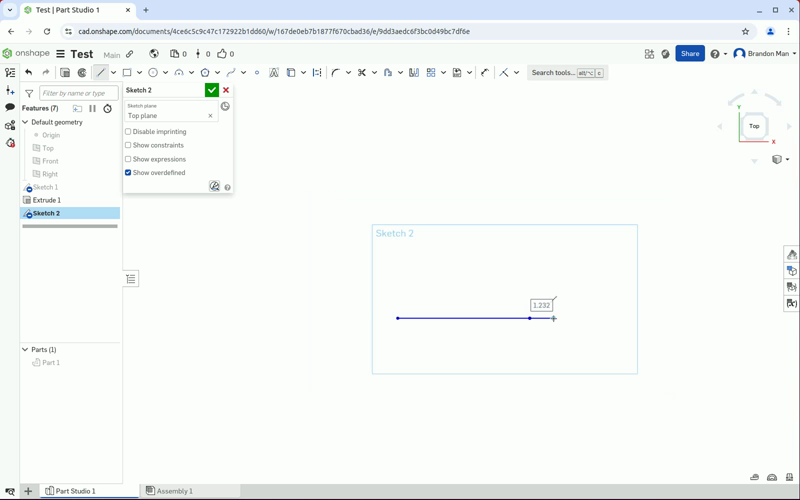
scroll(-6)
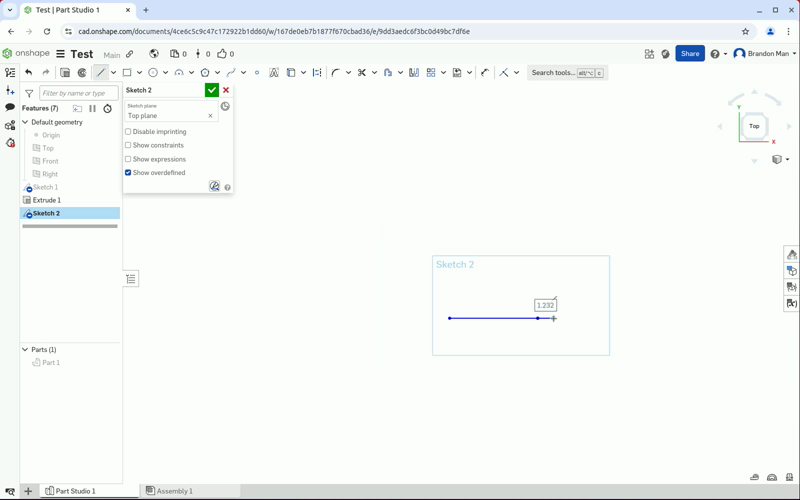
scroll(-6)
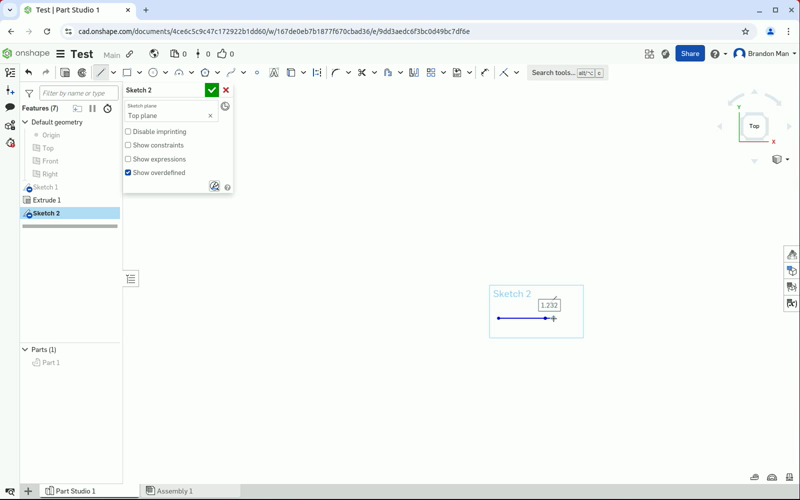
scroll(-6)
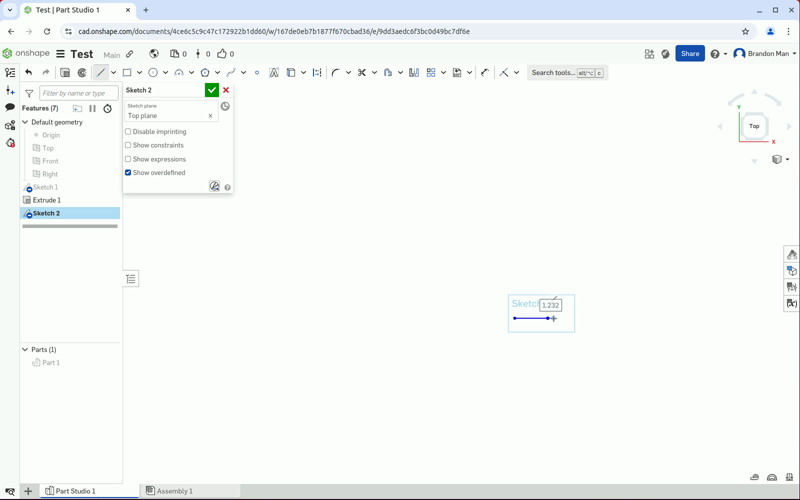
key_up(shift)
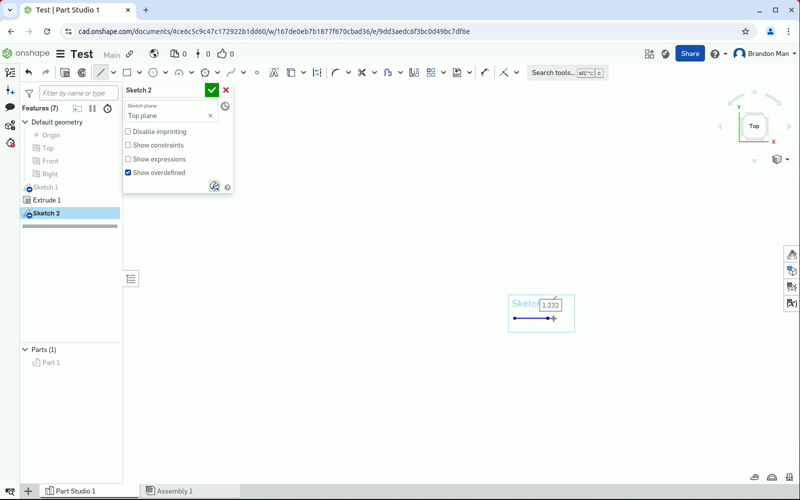
key_down(shift)
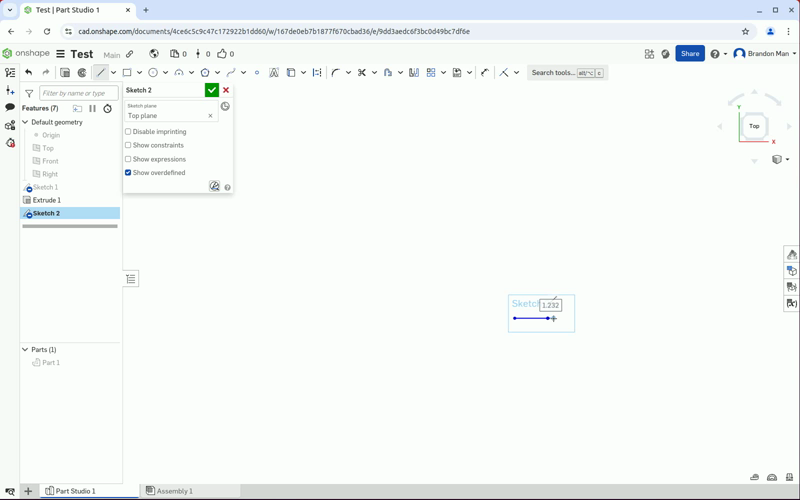
mouse_move(583, 318)
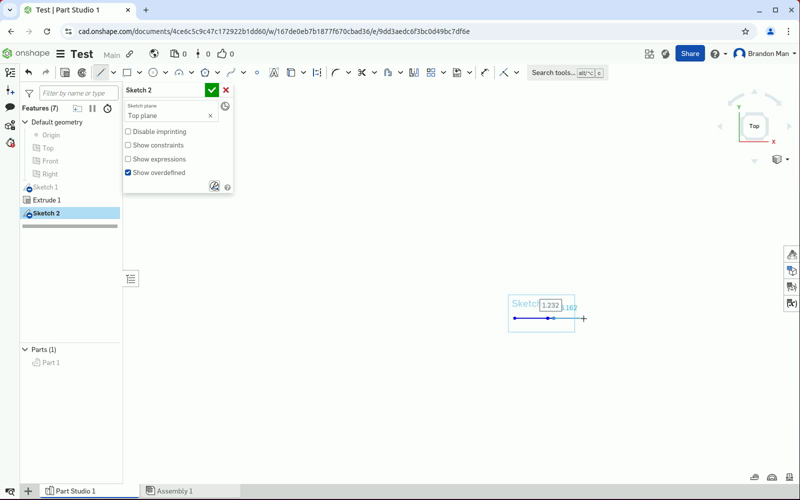
mouse_move(569, 318)
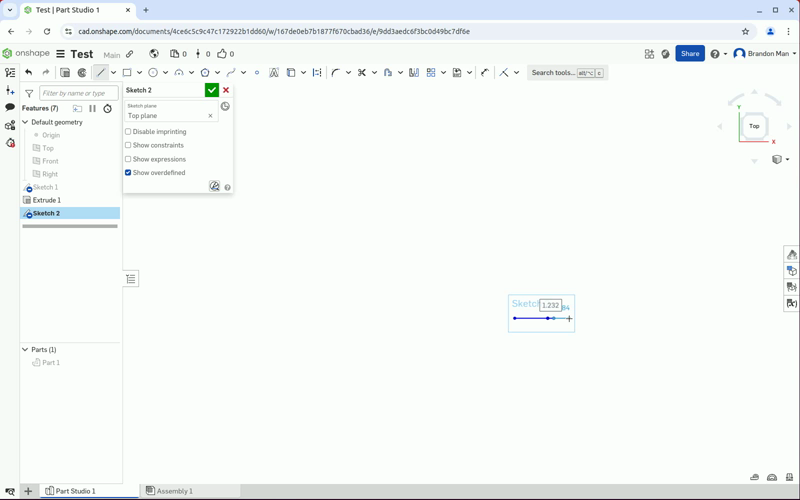
click(569, 318)
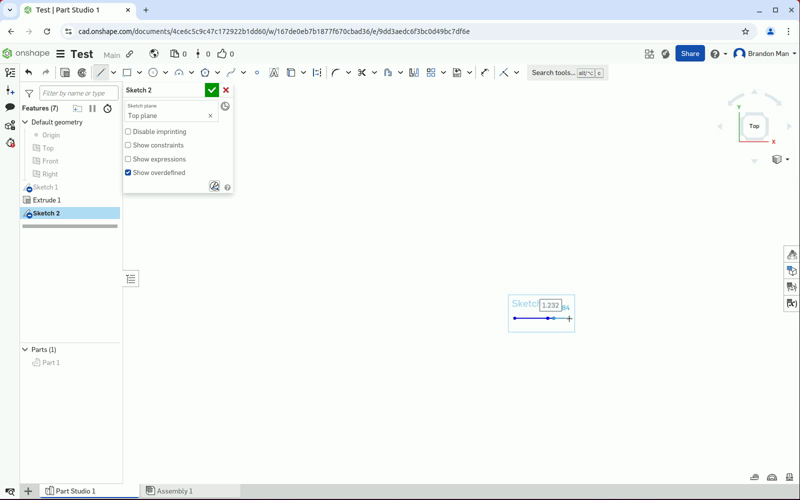
key_up(shift)
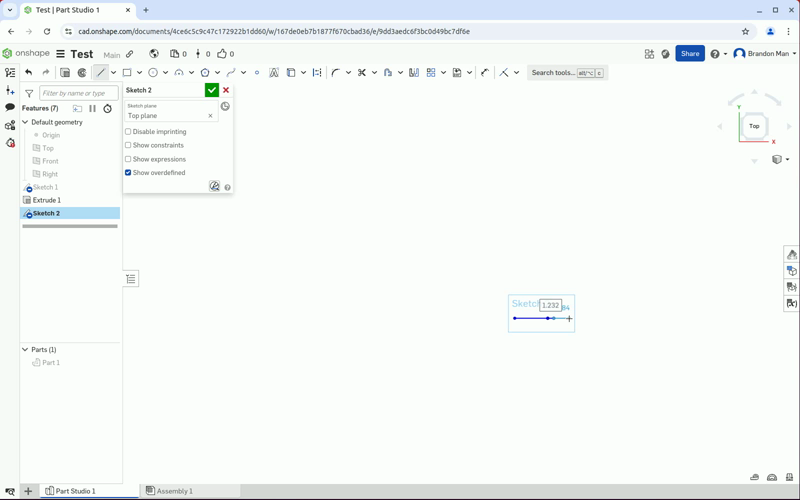
key_down(shift)
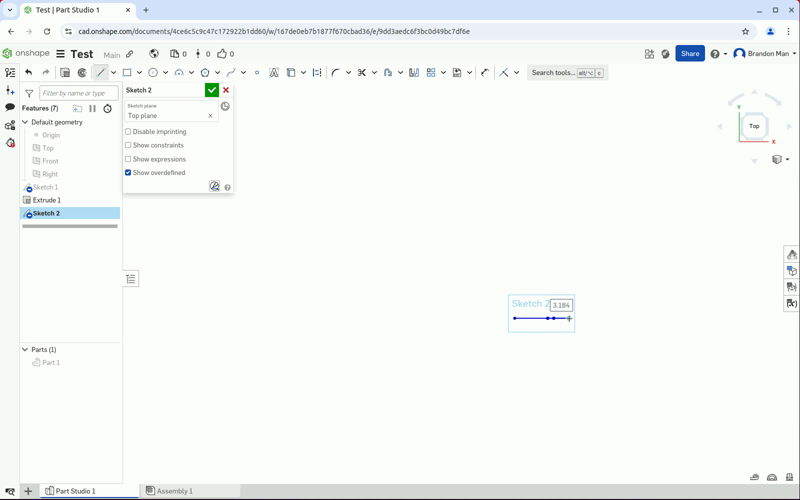
mouse_move(589, 318)
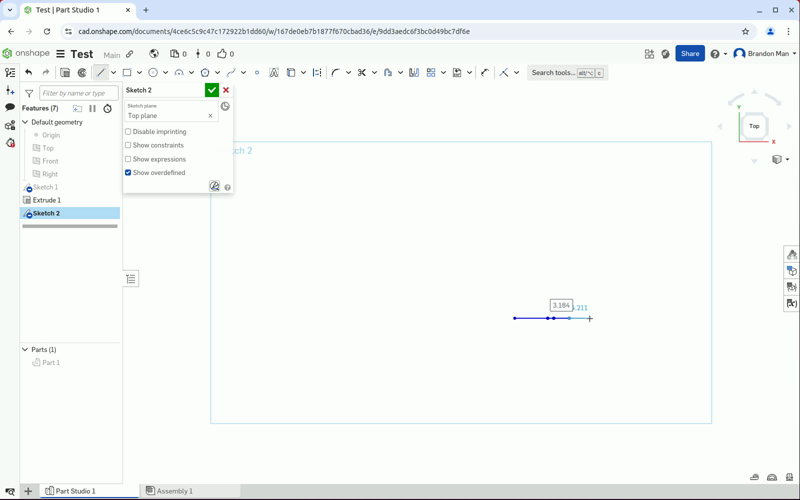
mouse_move(573, 318)
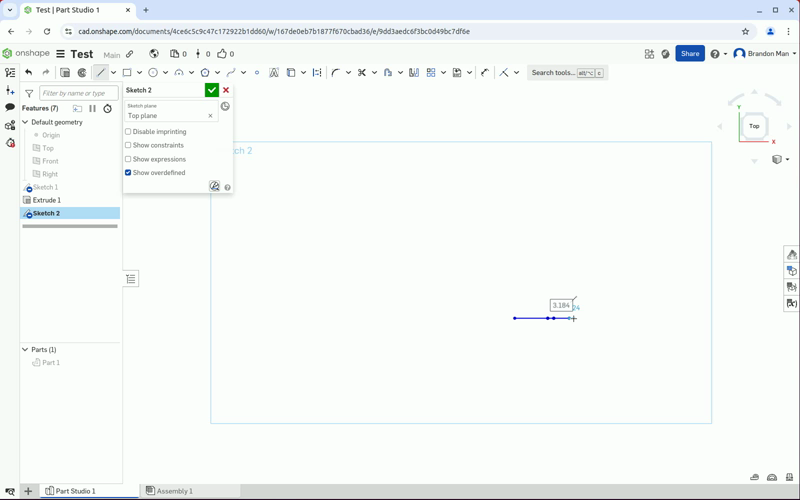
scroll(6)
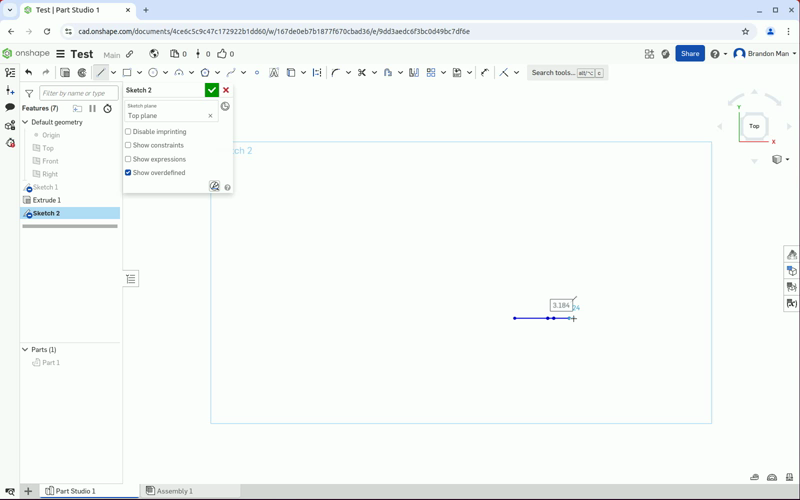
scroll(6)
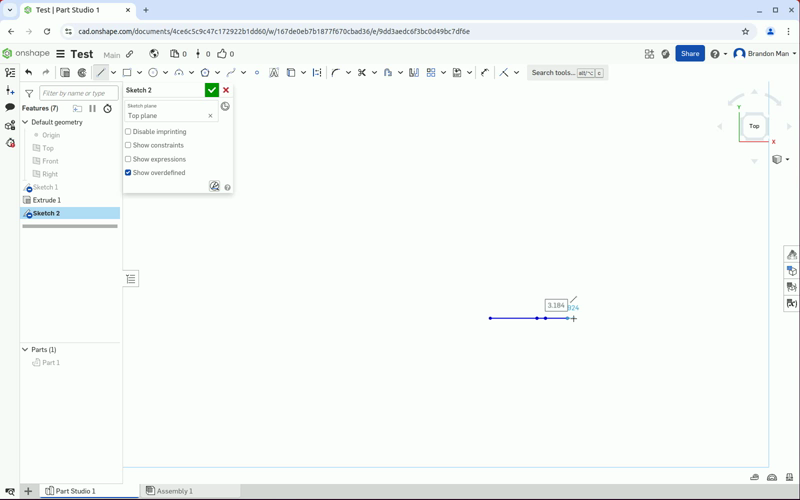
scroll(6)
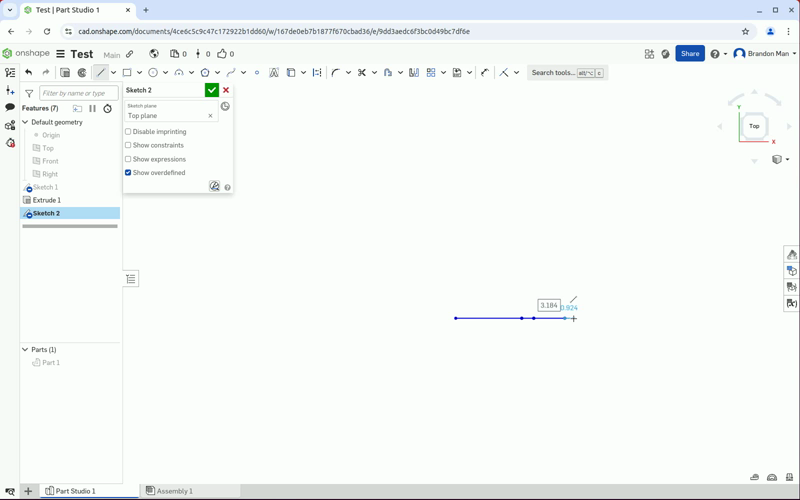
scroll(6)
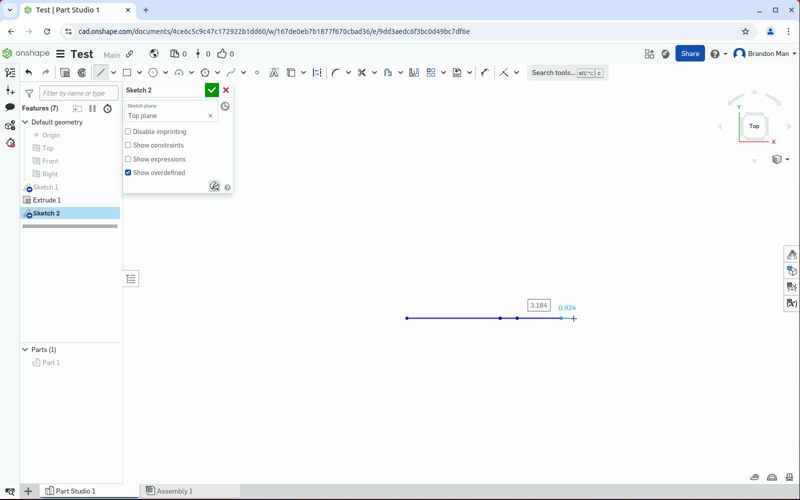
scroll(6)
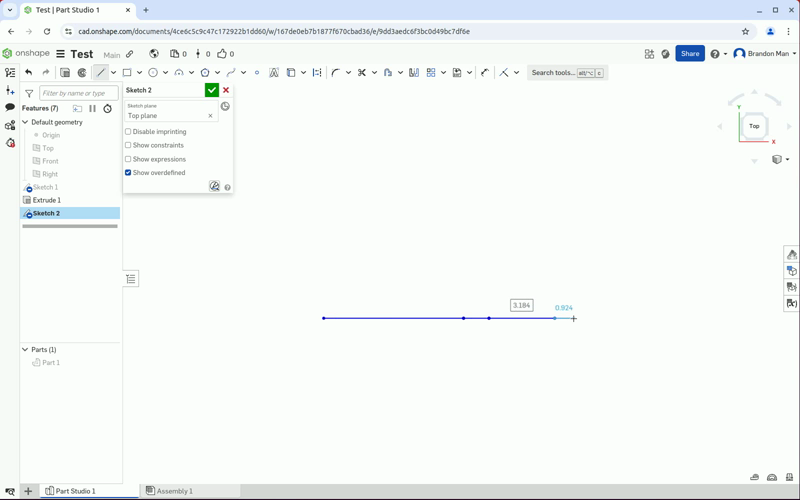
scroll(6)
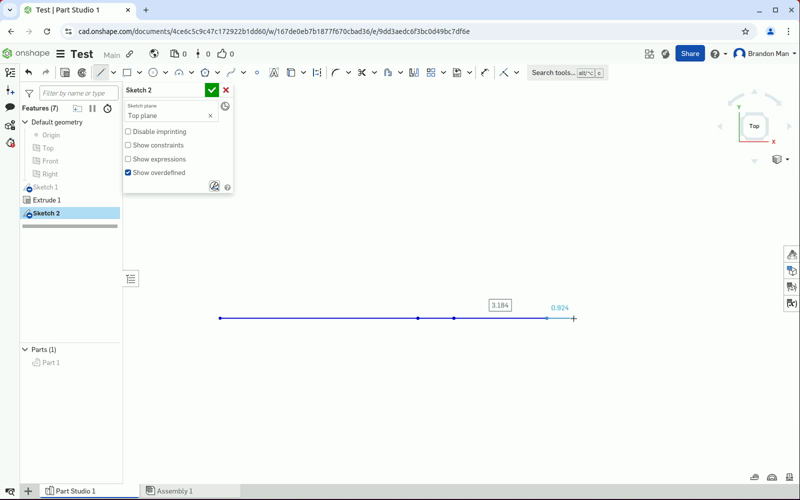
scroll(6)
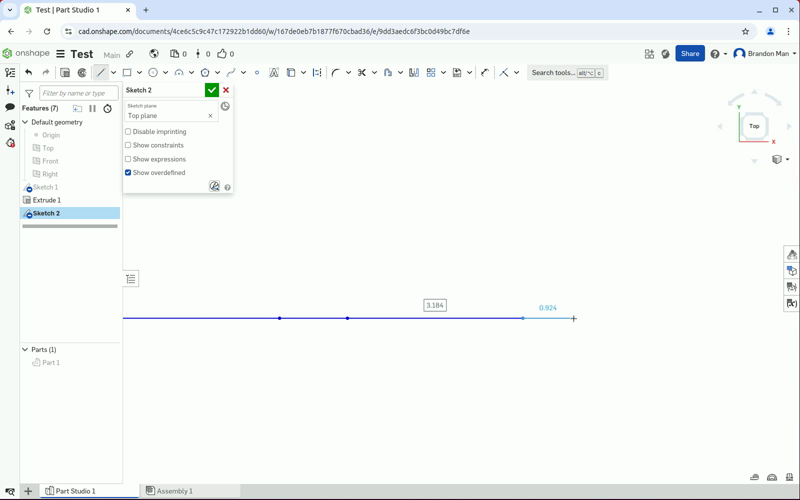
click(573, 318)
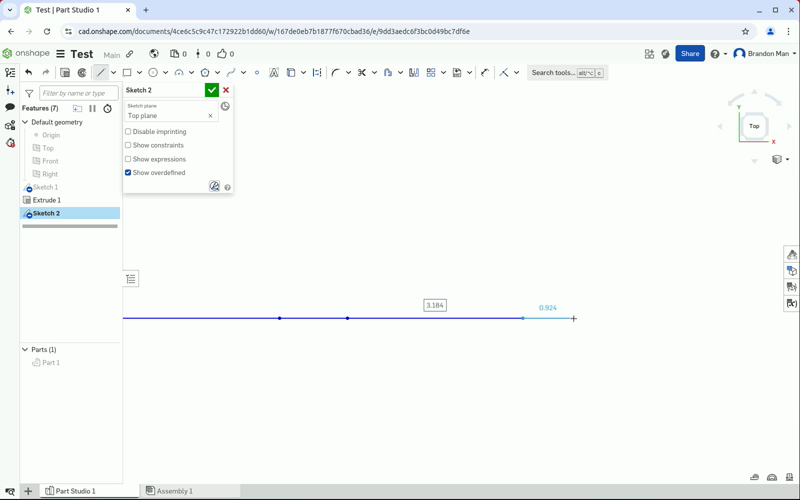
scroll(-6)
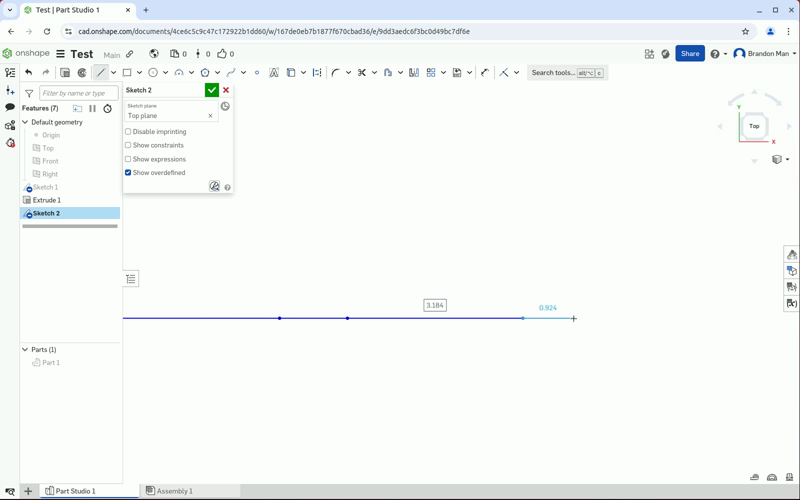
scroll(-6)
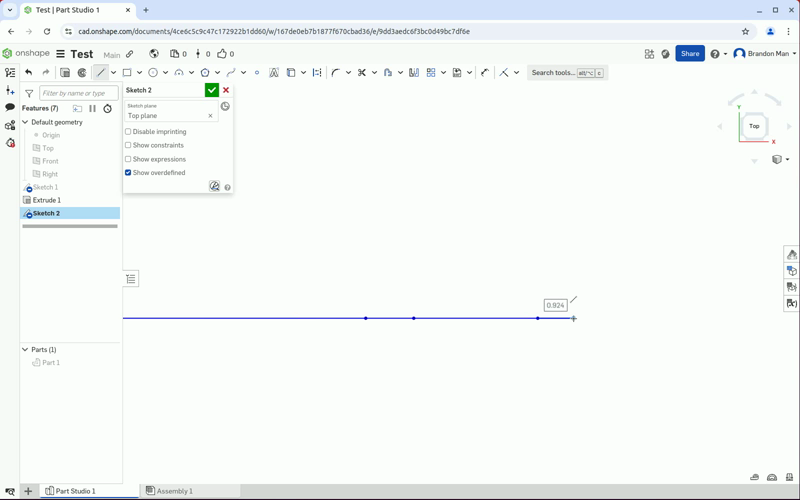
scroll(-6)
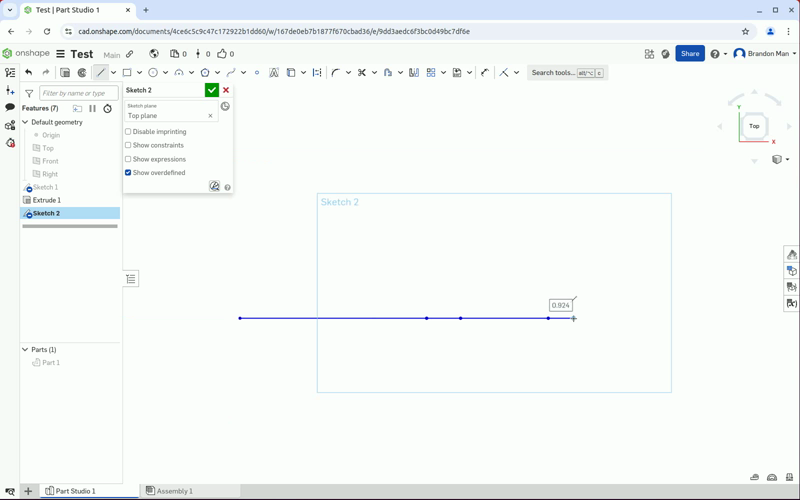
scroll(-6)
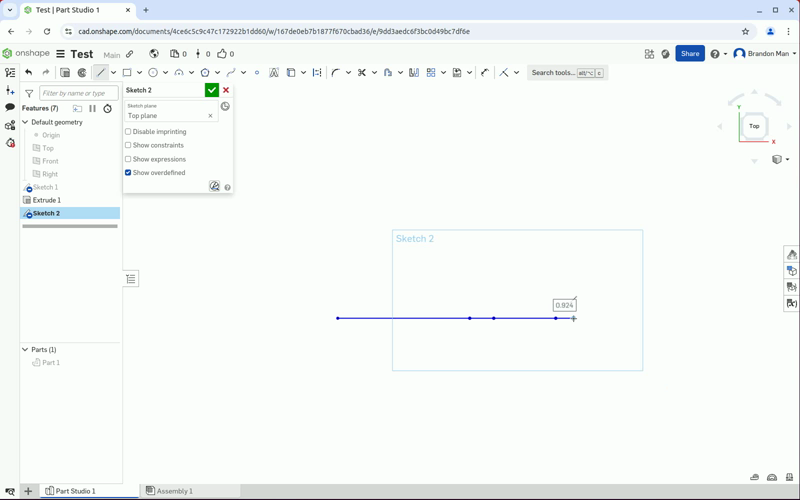
scroll(-6)
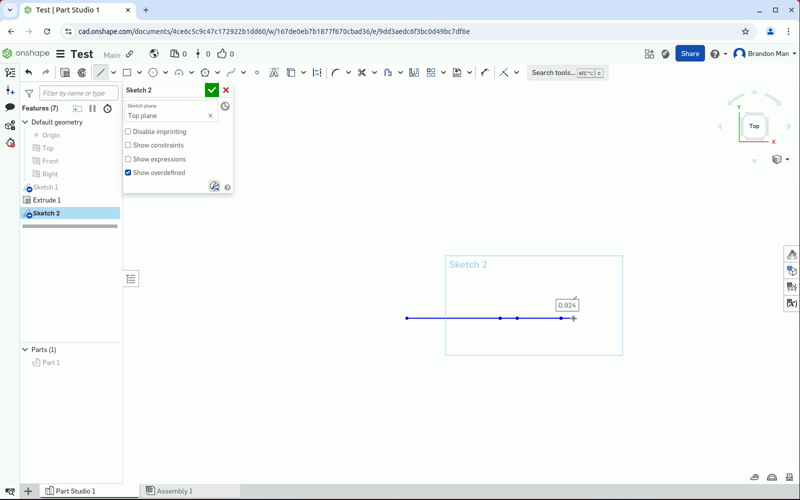
scroll(-6)
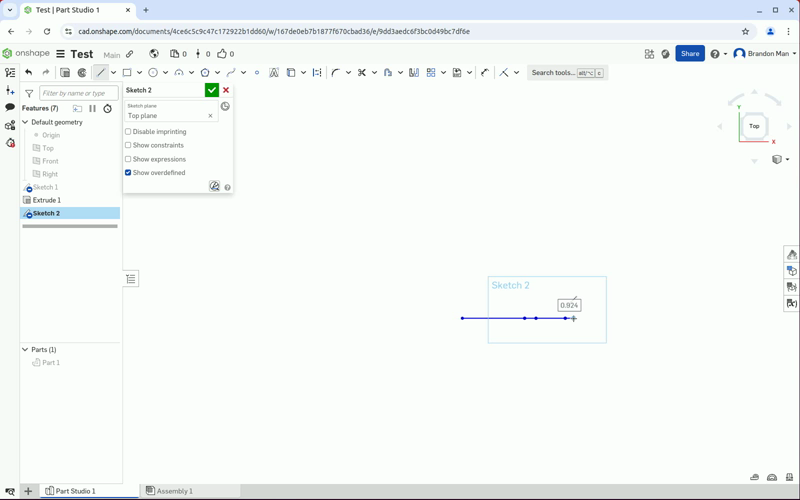
scroll(-6)
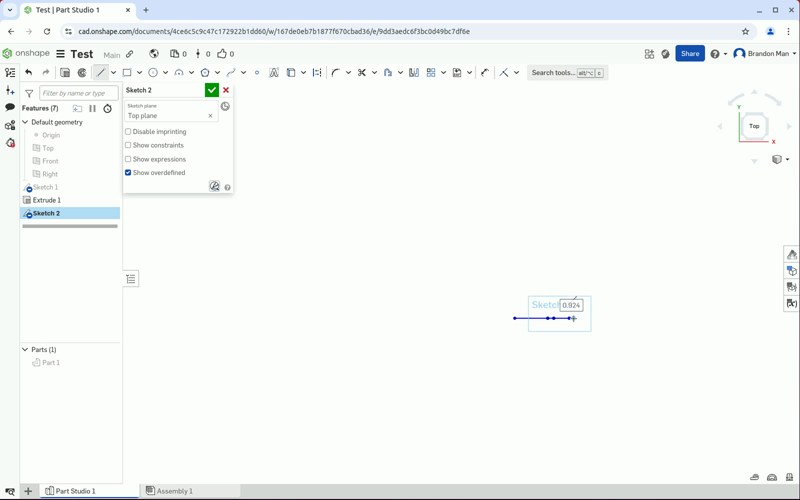
key_up(shift)
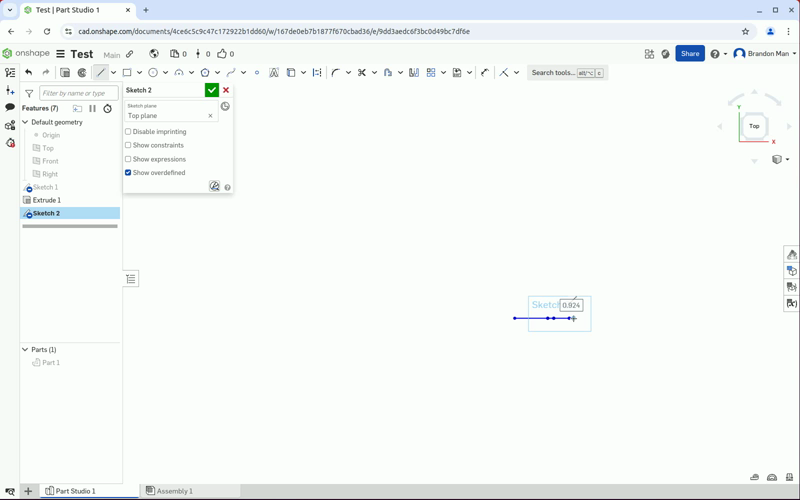
key_down(shift)
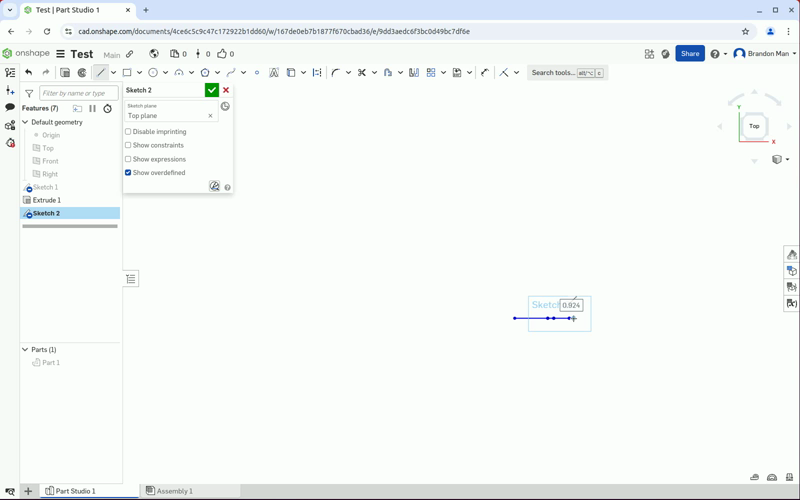
mouse_move(589, 318)
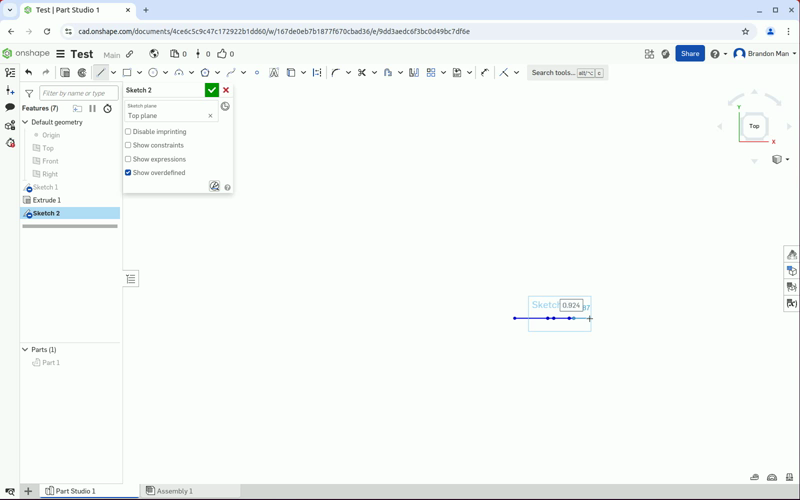
mouse_move(573, 284)
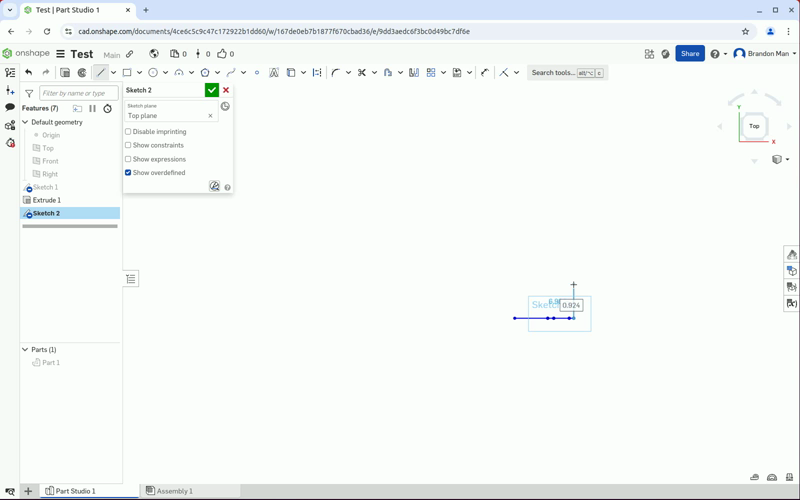
click(573, 284)
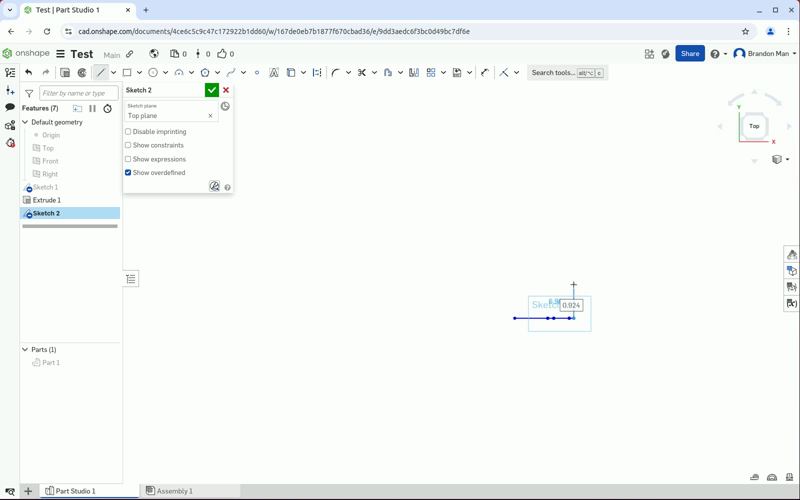
key_up(shift)
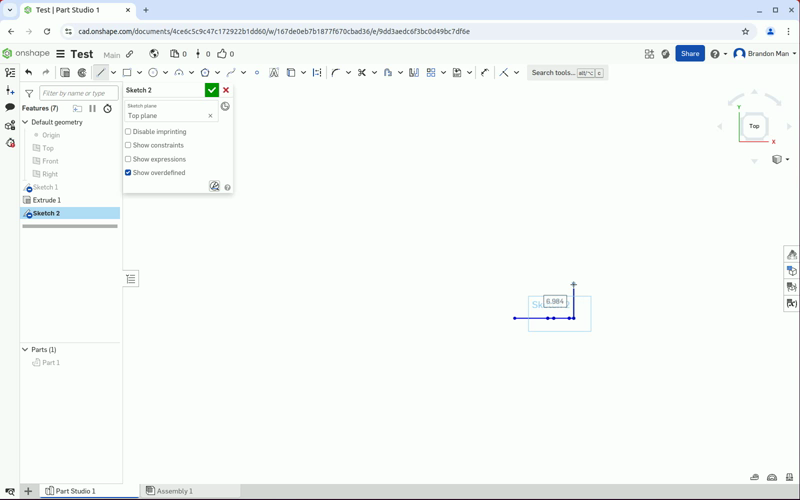
key_down(shift)
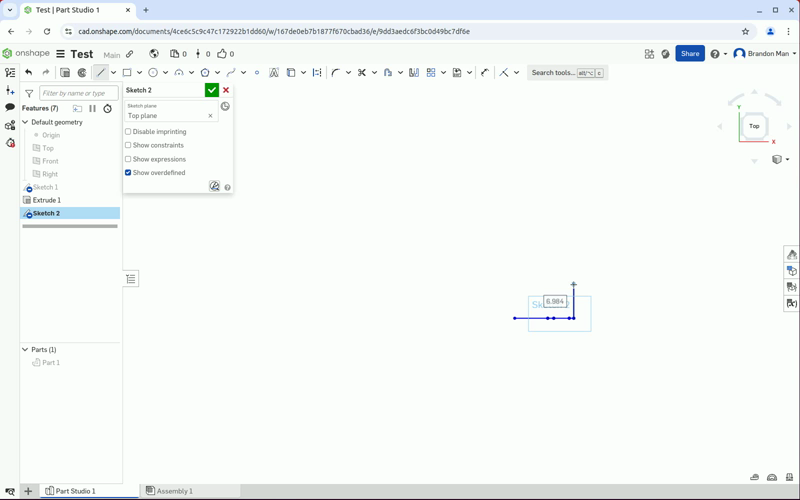
mouse_move(589, 284)
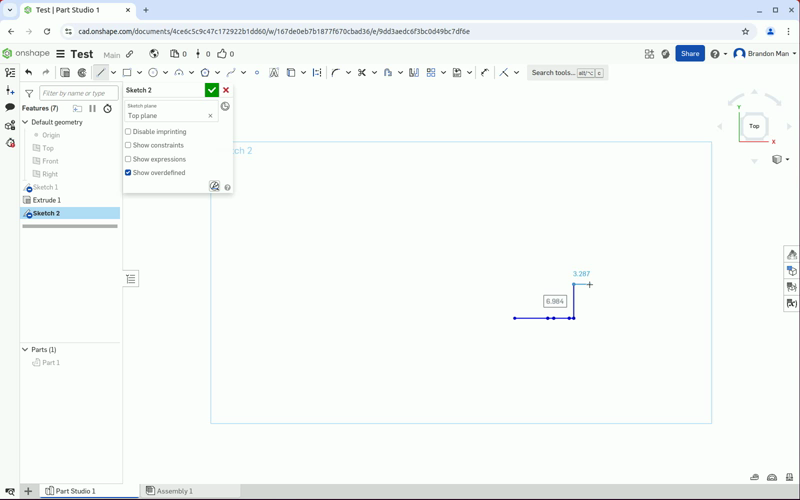
mouse_move(514, 284)
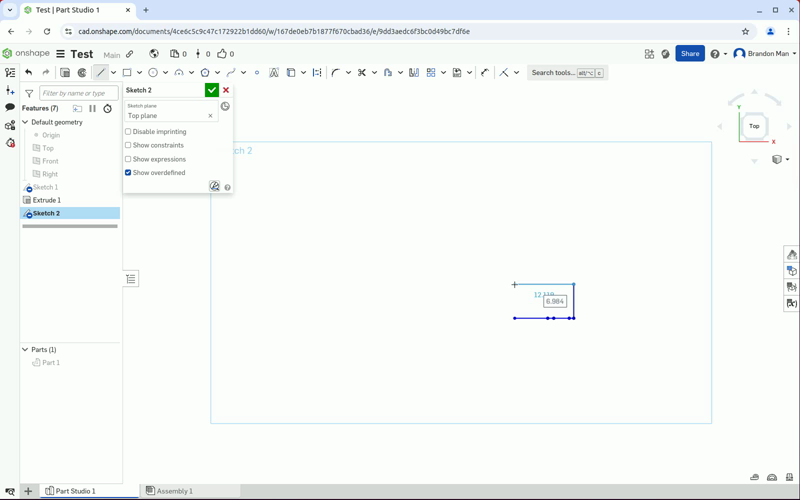
click(514, 284)
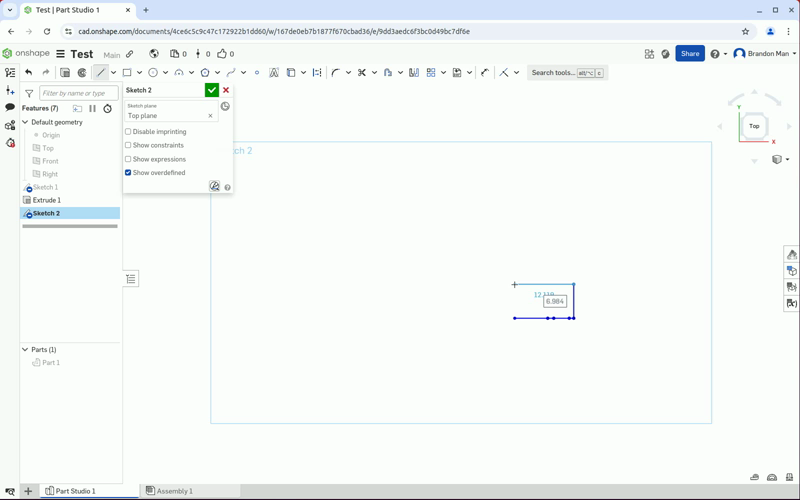
key_up(shift)
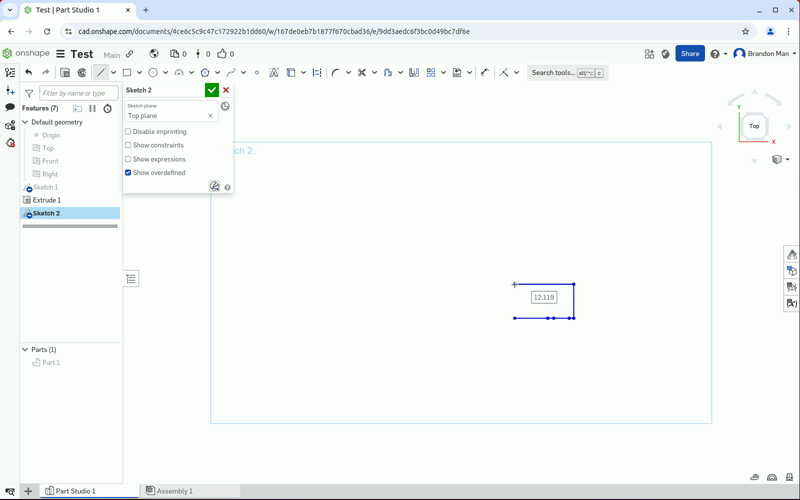
mouse_move(544, 284)
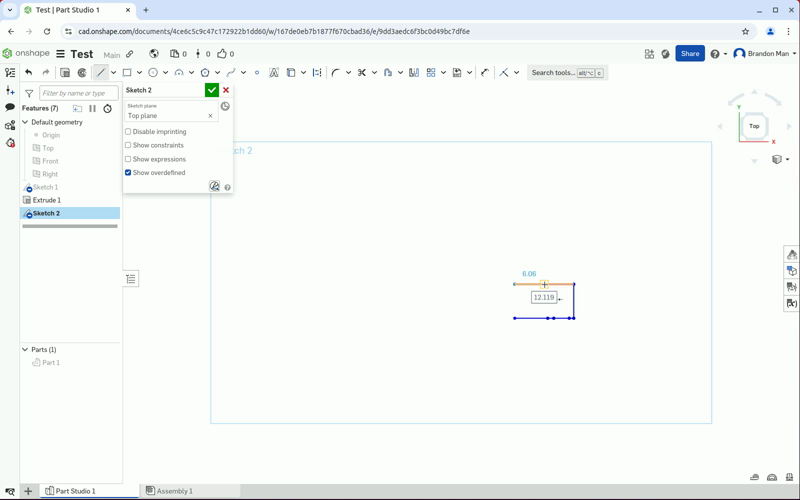
key_down(shift)
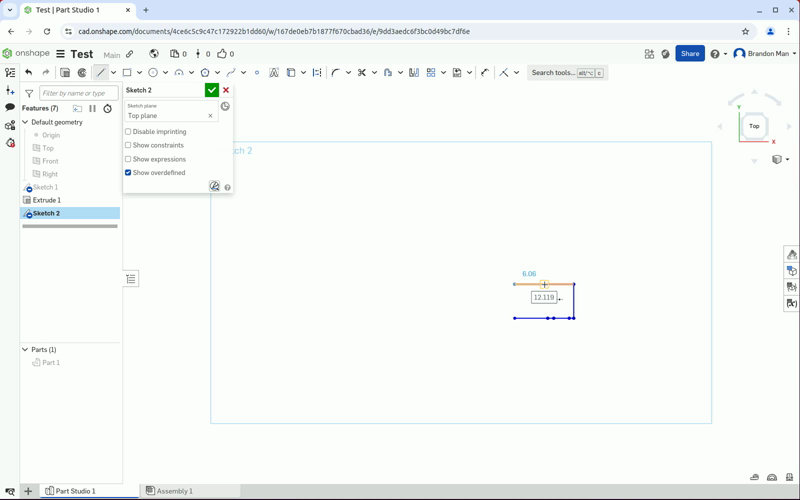
mouse_move(514, 318)
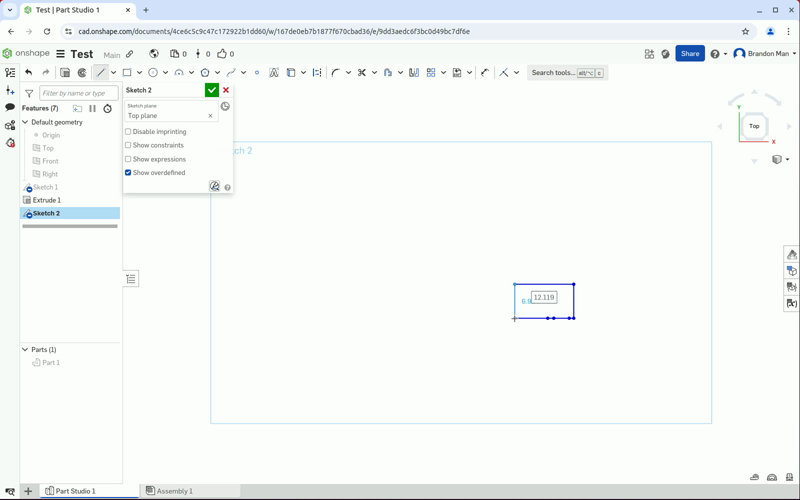
key_up(shift)
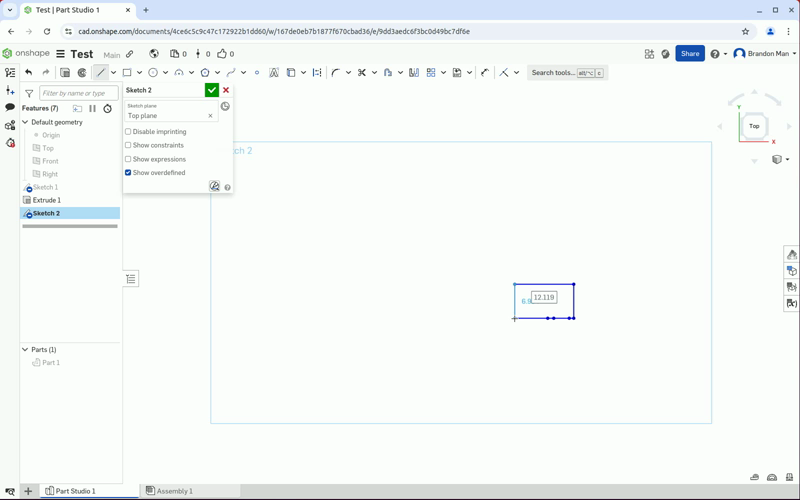
click(514, 318)
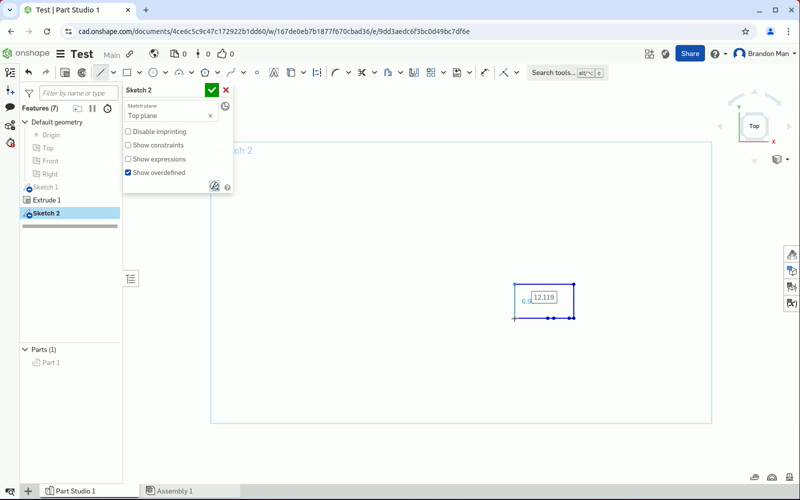
key(esc)
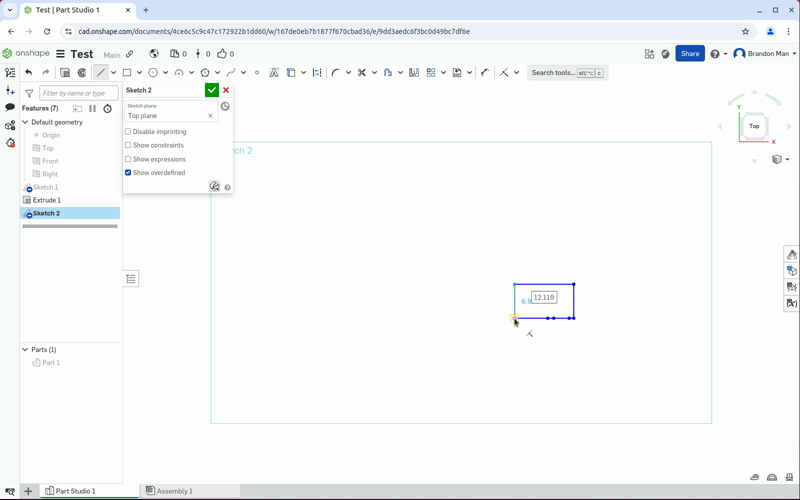
mouse_move(566, 293)
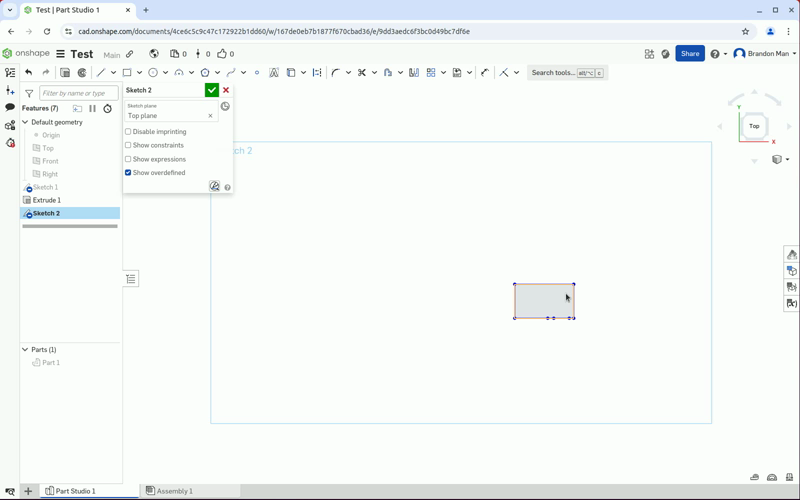
click(566, 293)
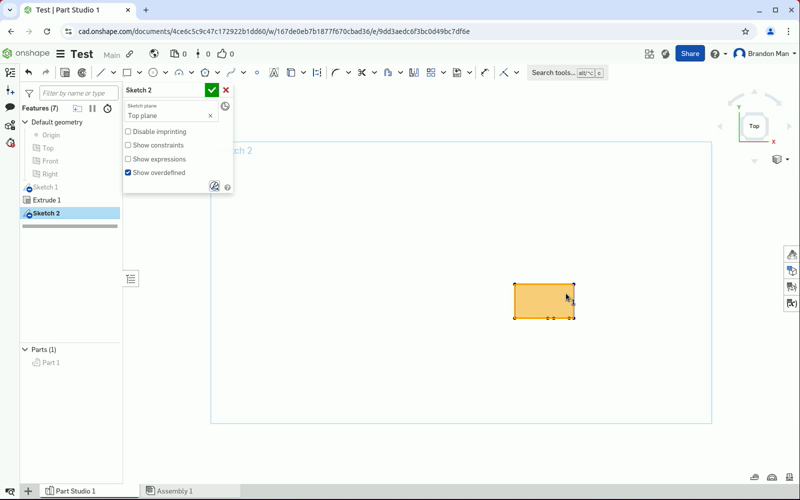
mouse_move(73, 352)
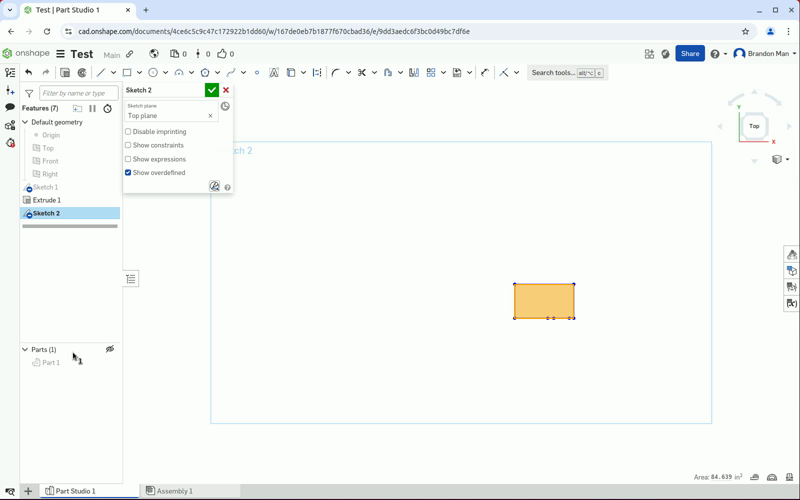
key(shift+y)
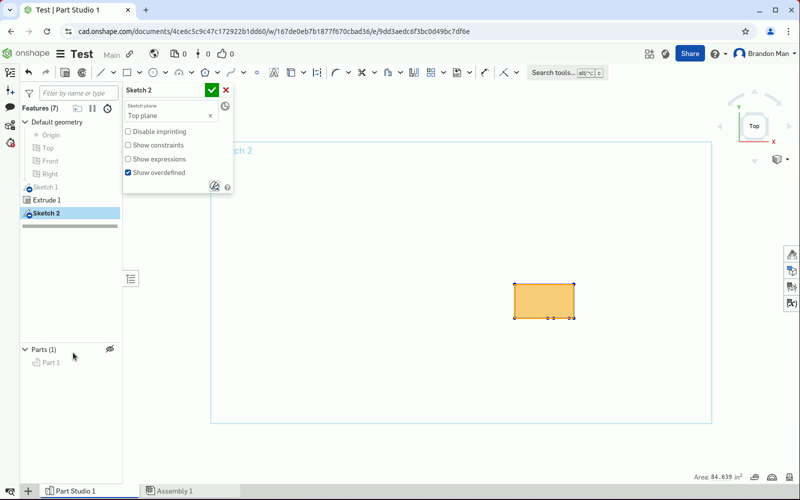
key(shift+e)
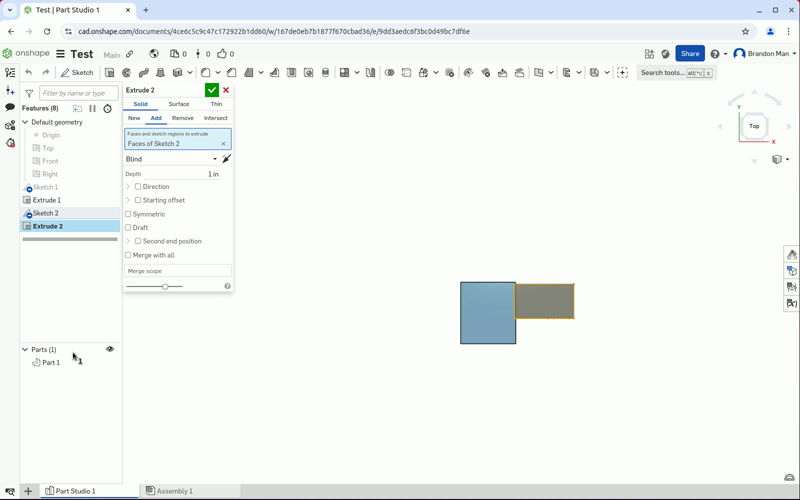
mouse_move(143, 106)
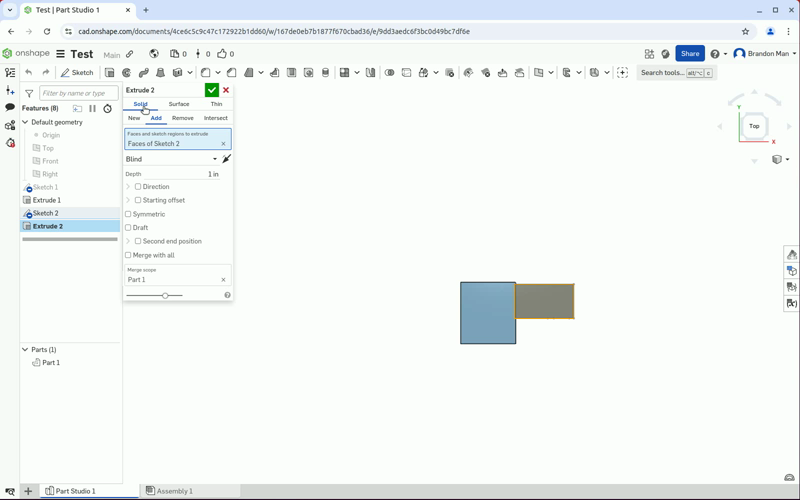
click(143, 106)
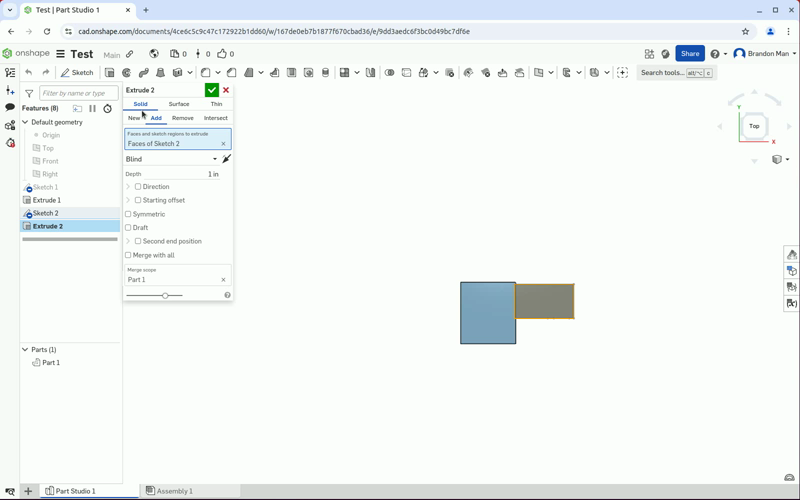
mouse_move(137, 120)
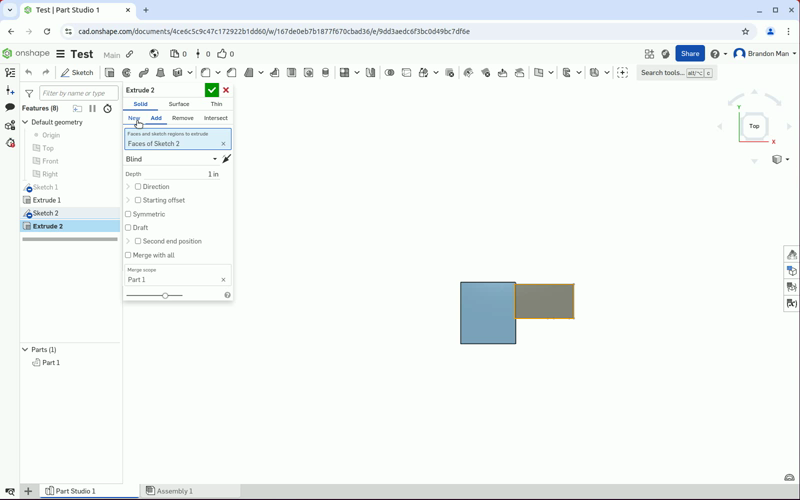
click(137, 120)
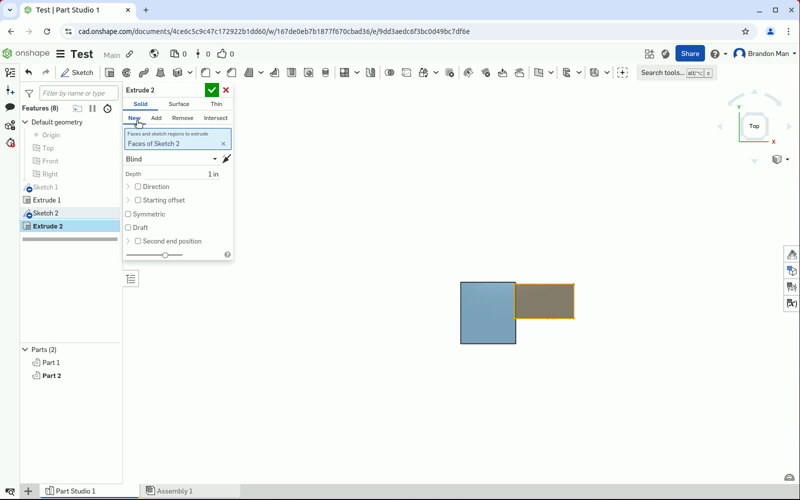
key(tab, 4)
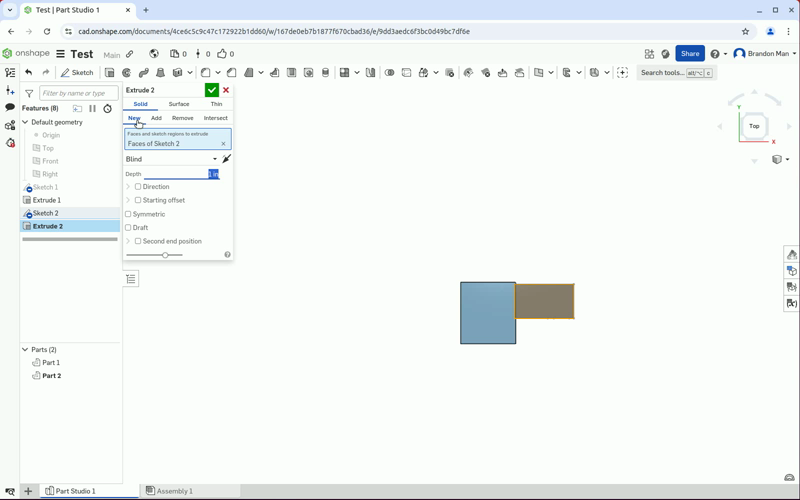
text(0.241)
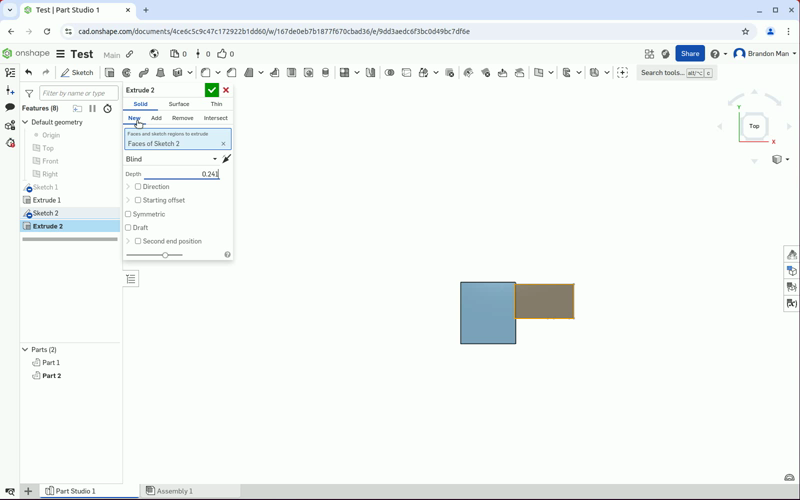
key(enter)
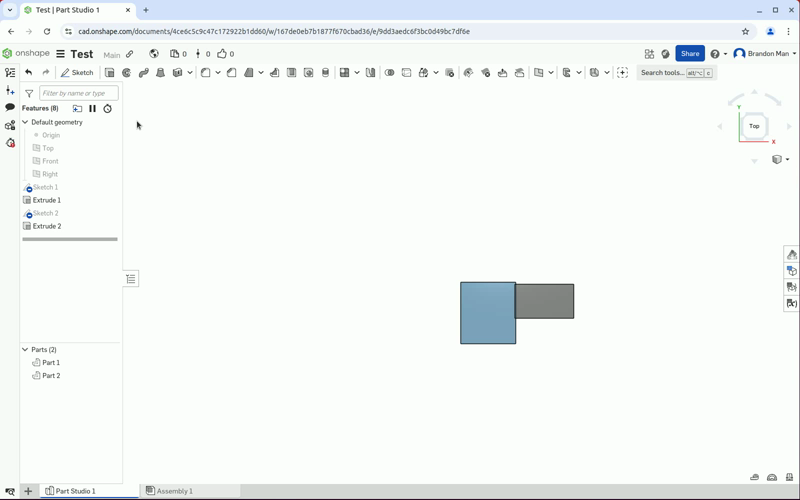
key(shift+h)
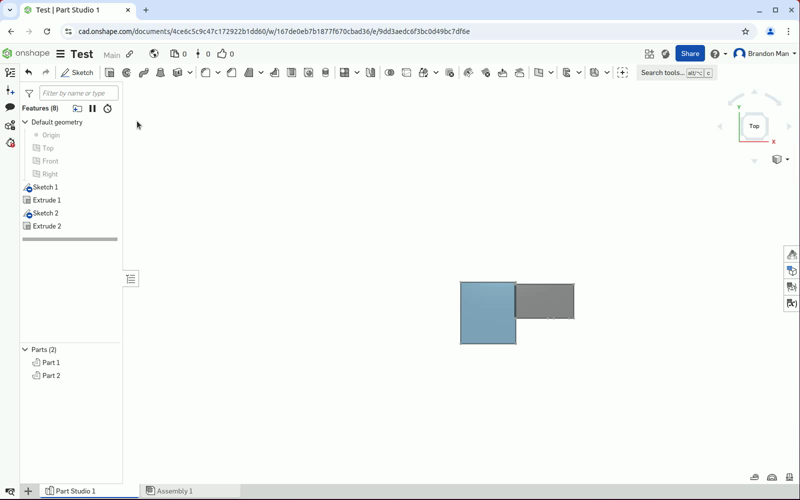
key(shift+h)
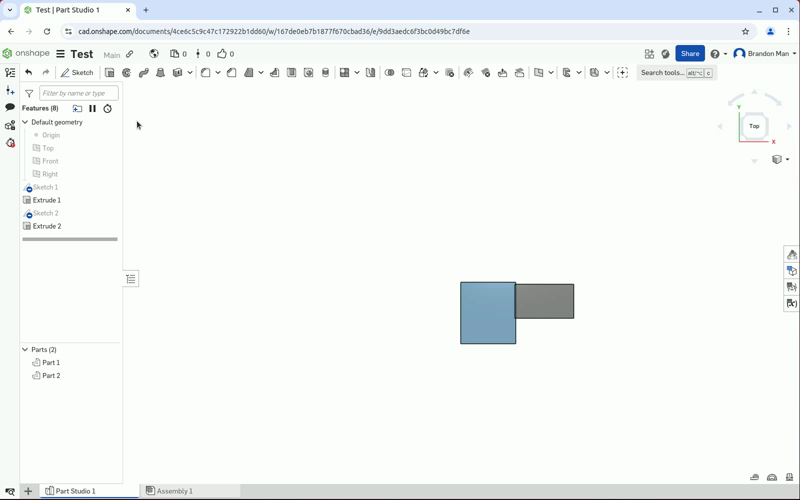
mouse_move(73, 189)
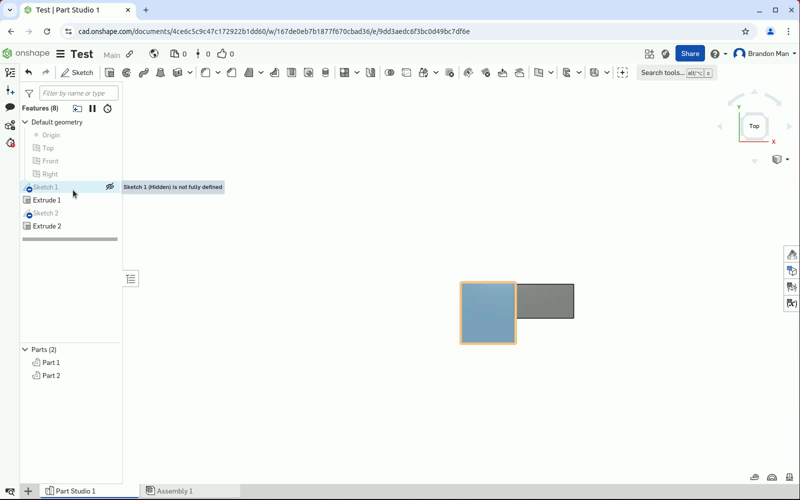
click(73, 189)
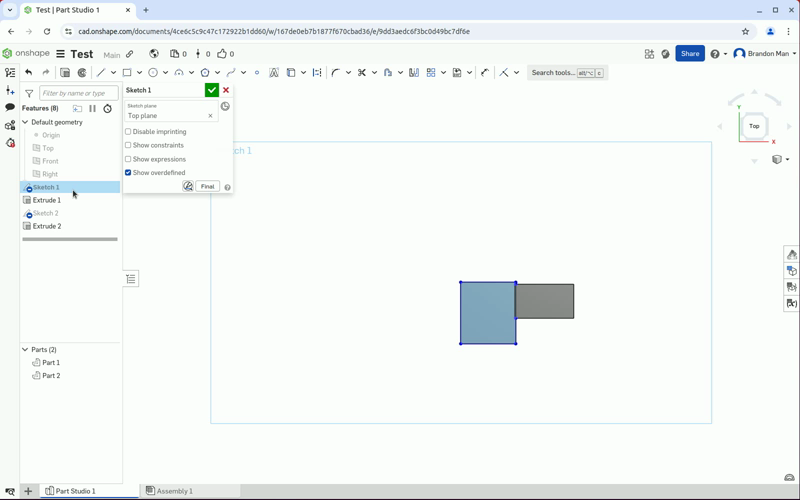
mouse_move(229, 92)
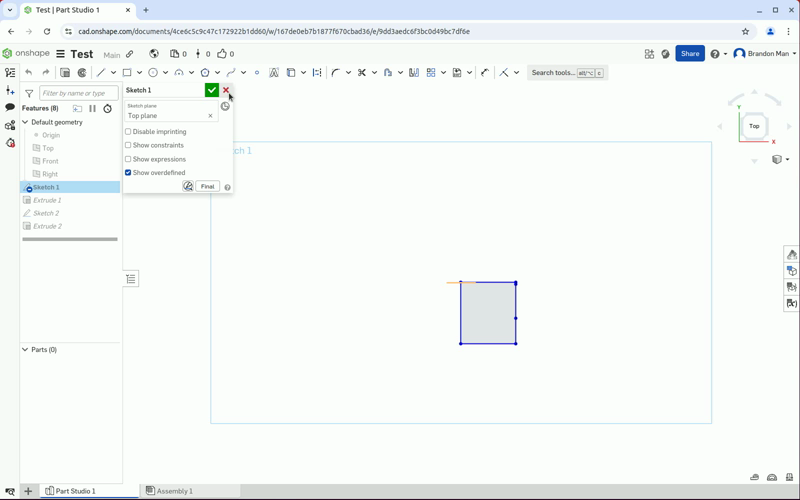
click(229, 92)
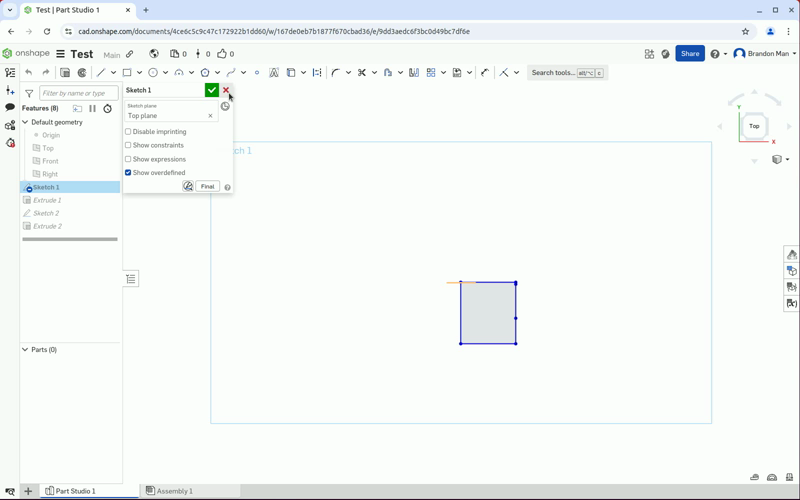
key(shift+s)
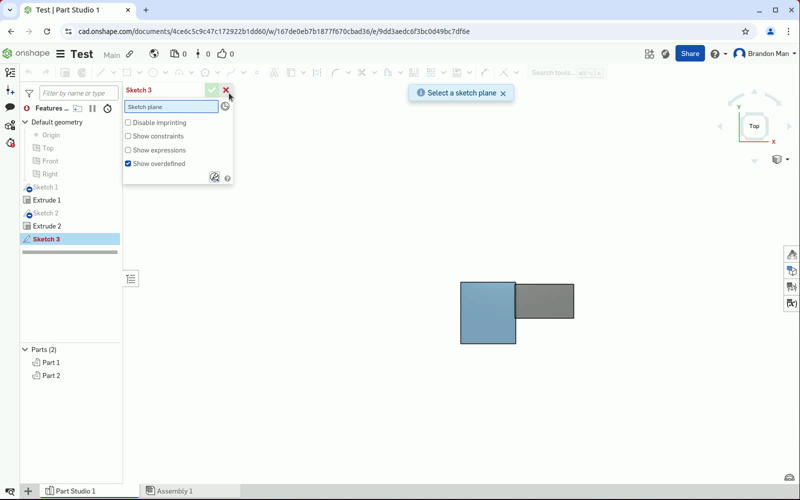
mouse_move(73, 150)
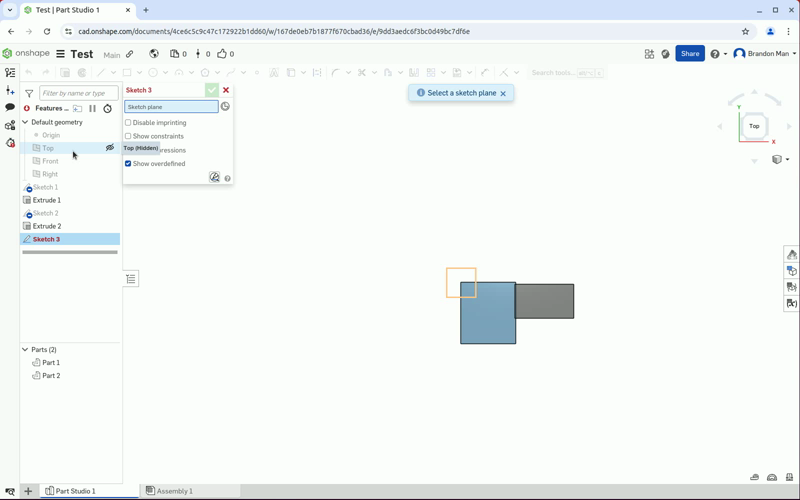
click(73, 150)
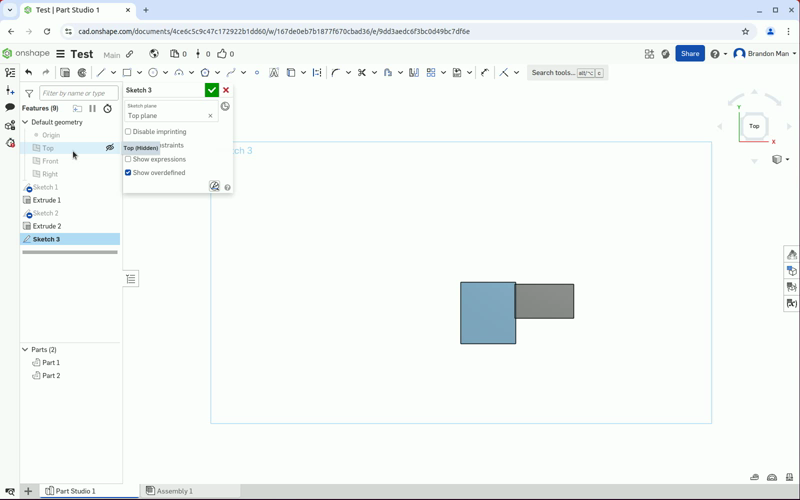
mouse_move(73, 352)
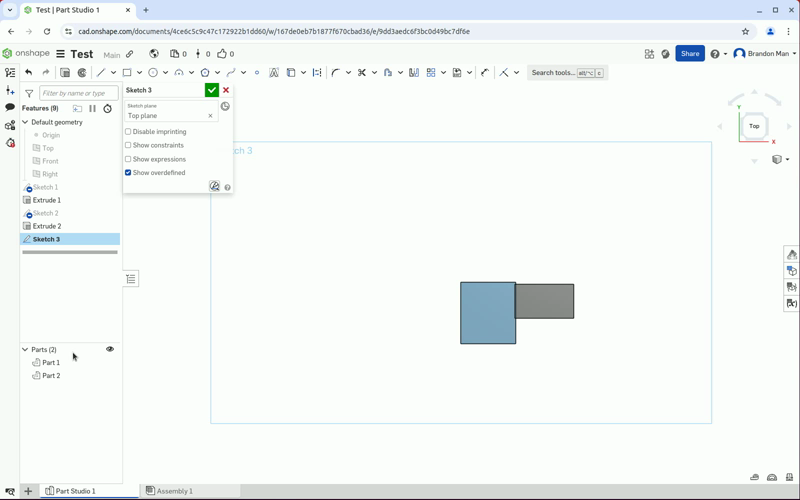
key(y)
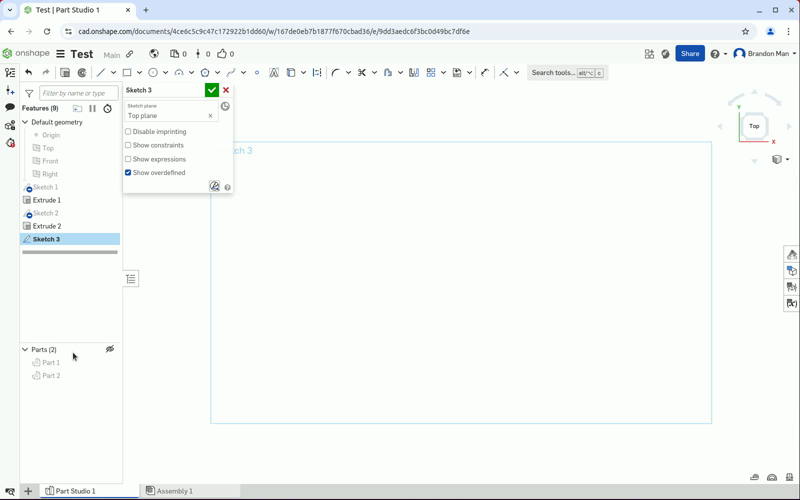
key(l)
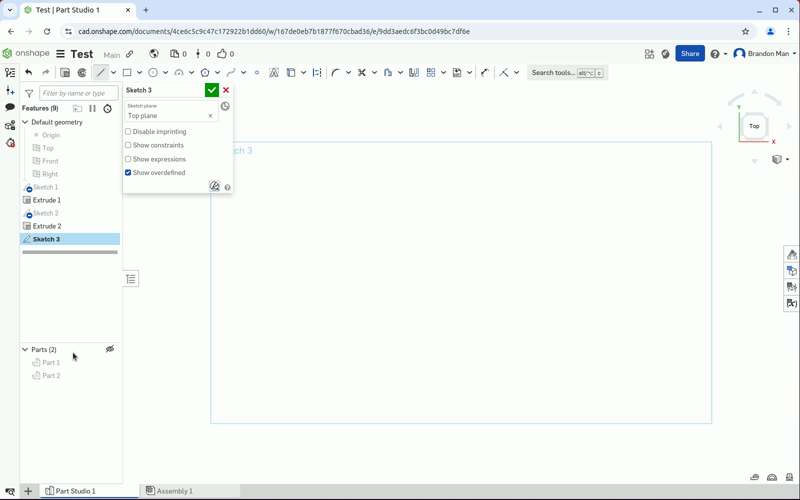
key_down(shift)
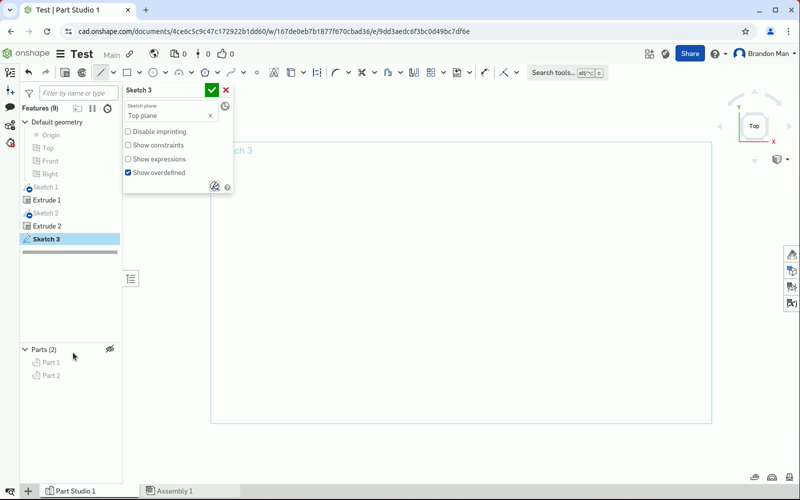
mouse_move(514, 343)
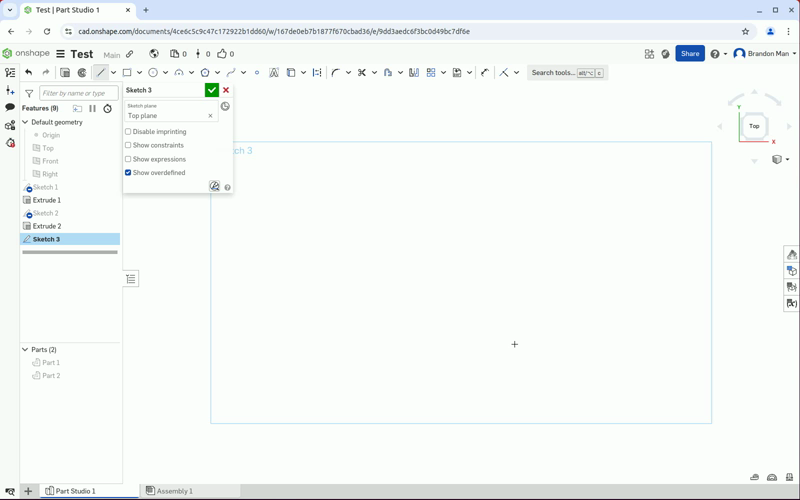
click(514, 343)
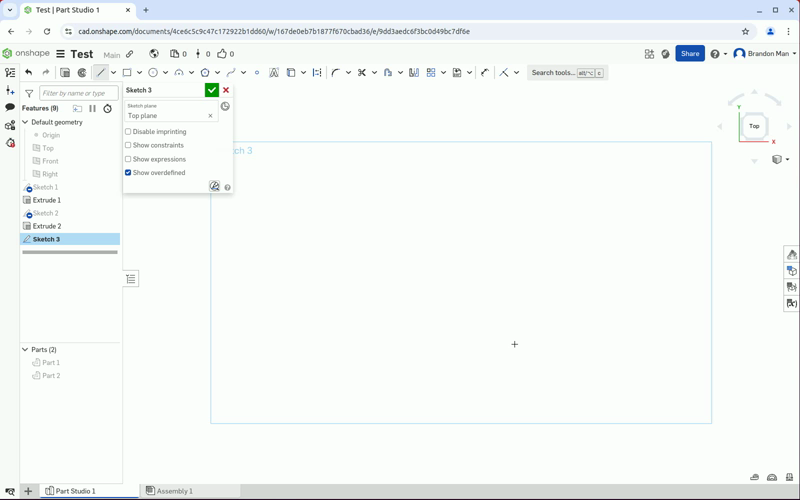
key_up(shift)
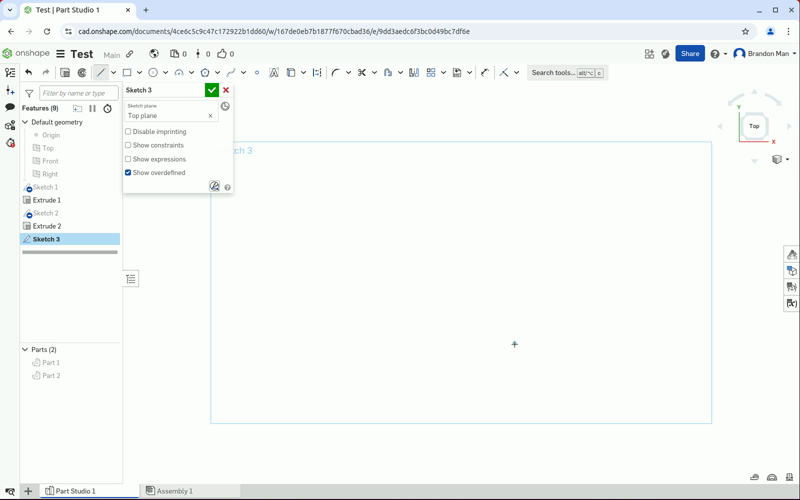
key_down(shift)
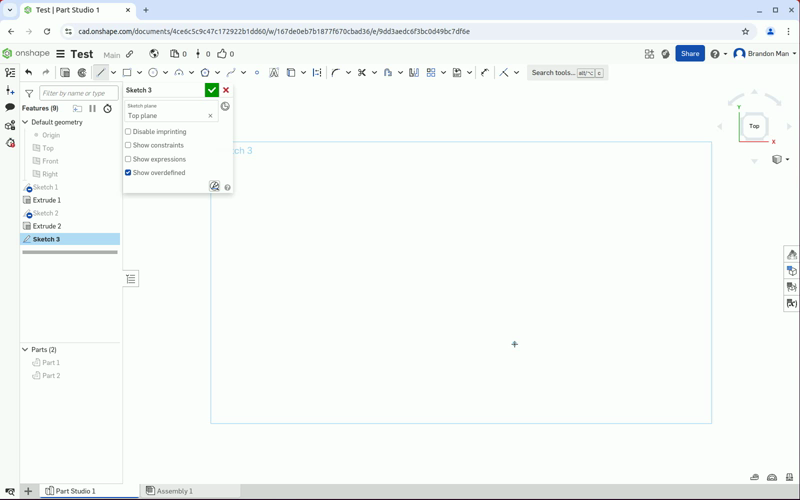
mouse_move(544, 343)
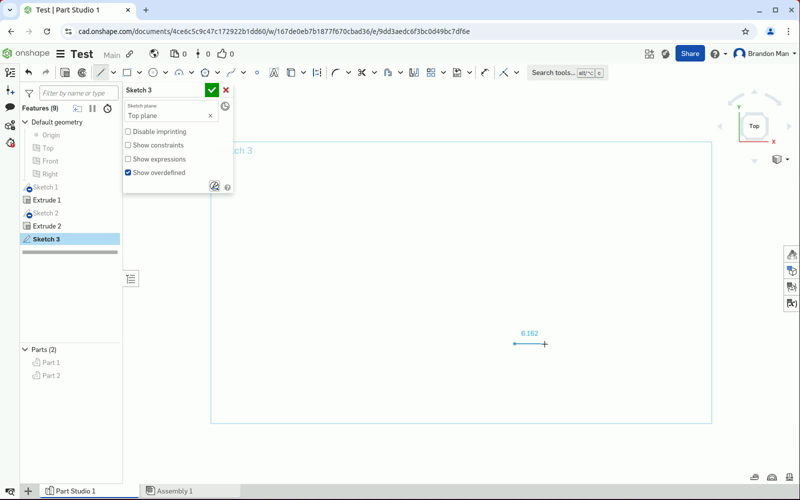
mouse_move(548, 343)
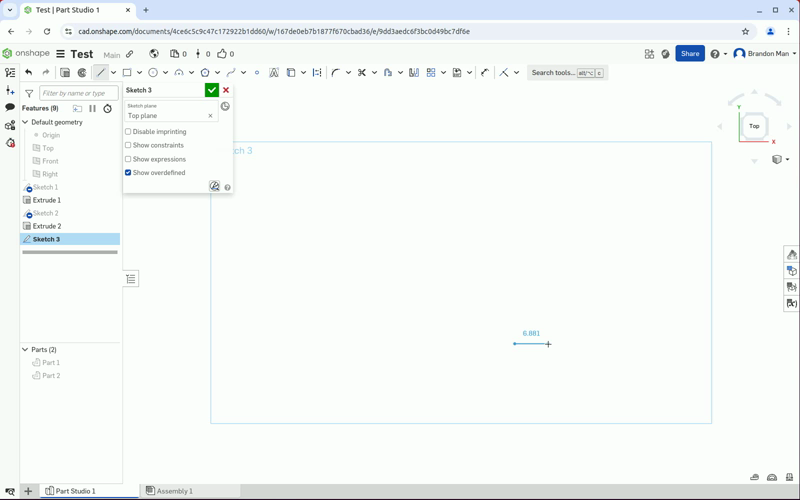
click(548, 343)
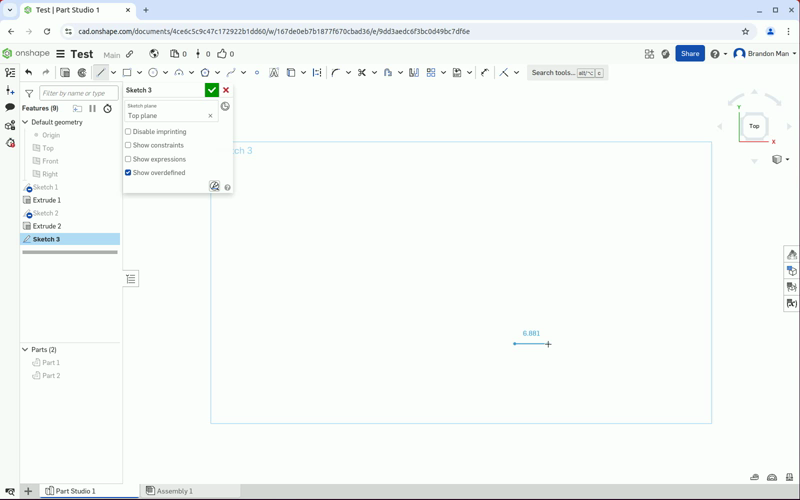
key_up(shift)
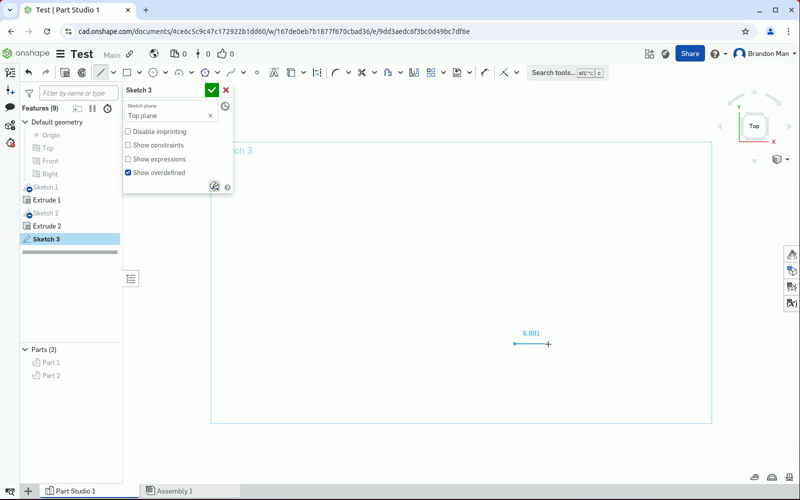
key_down(shift)
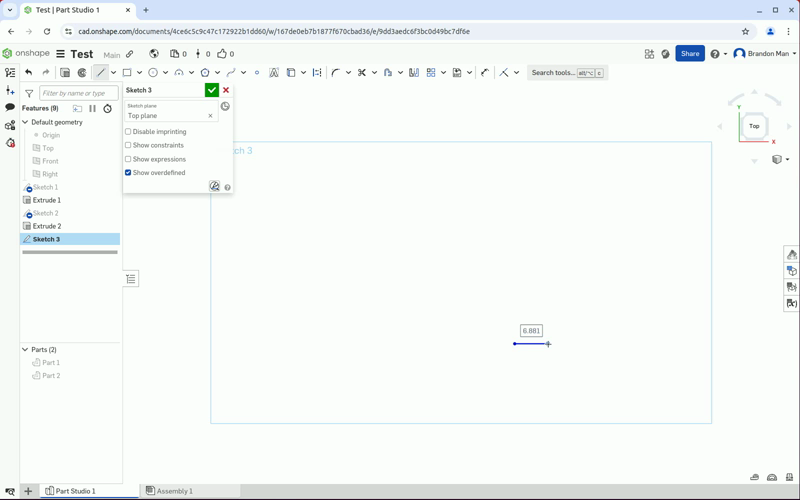
mouse_move(578, 343)
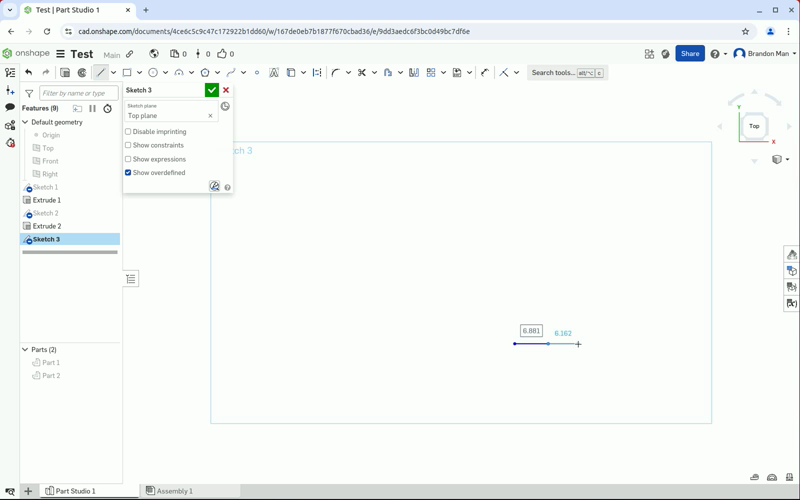
mouse_move(548, 317)
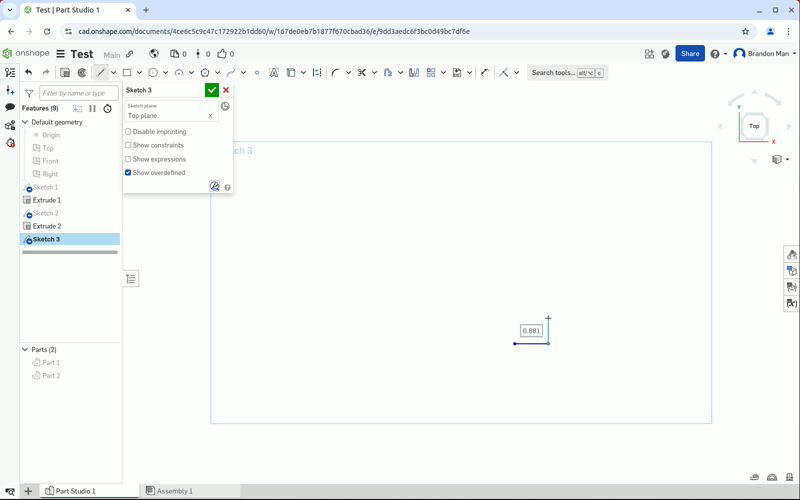
click(548, 317)
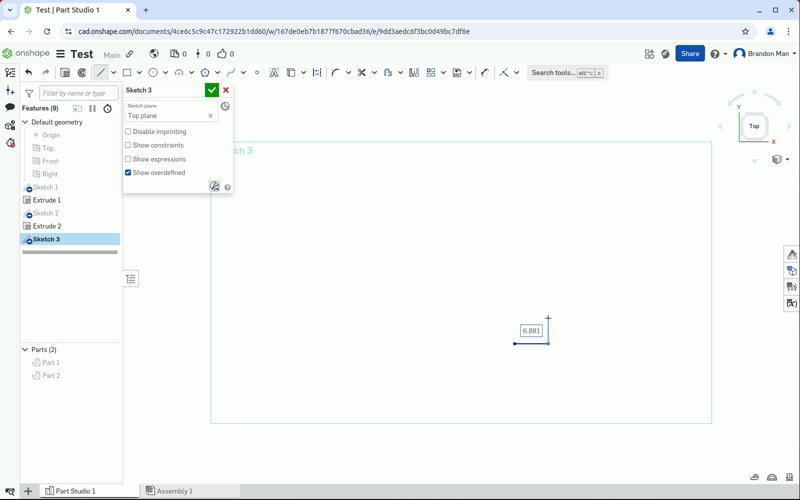
key_up(shift)
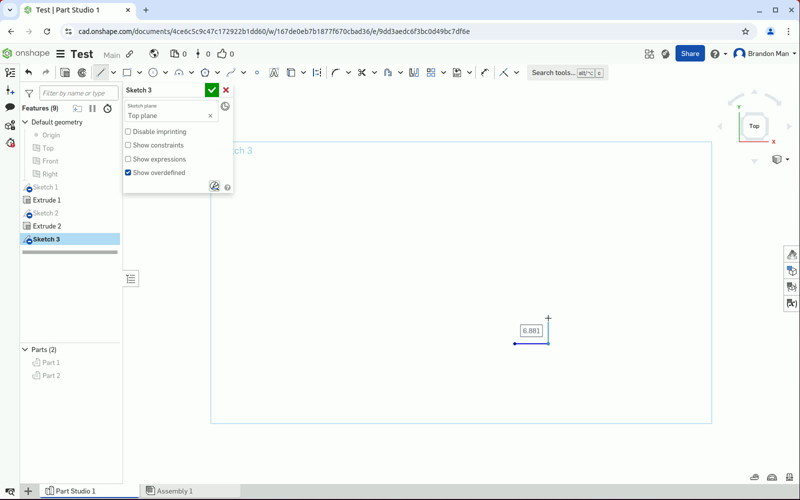
key_down(shift)
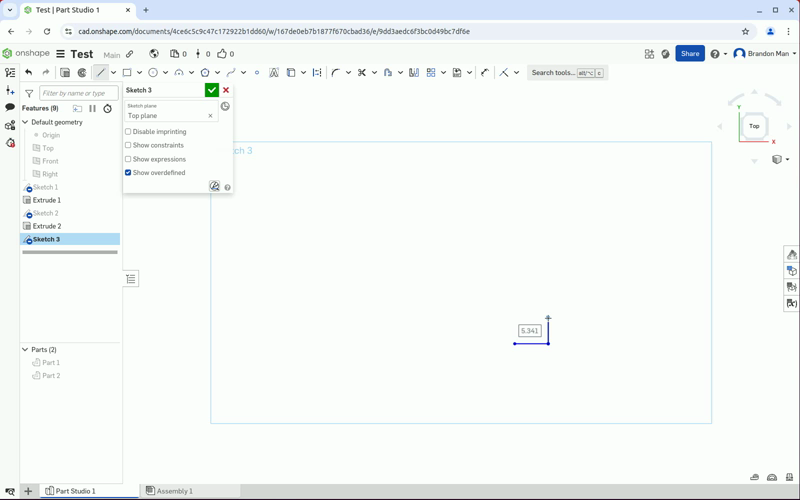
mouse_move(578, 317)
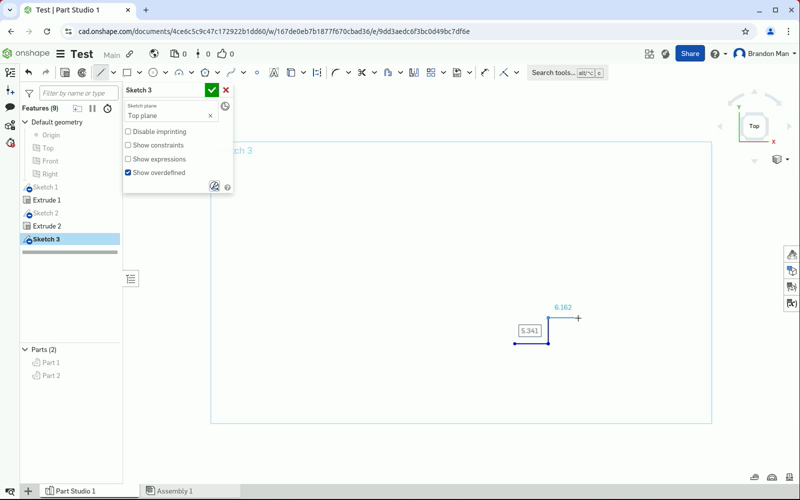
mouse_move(514, 317)
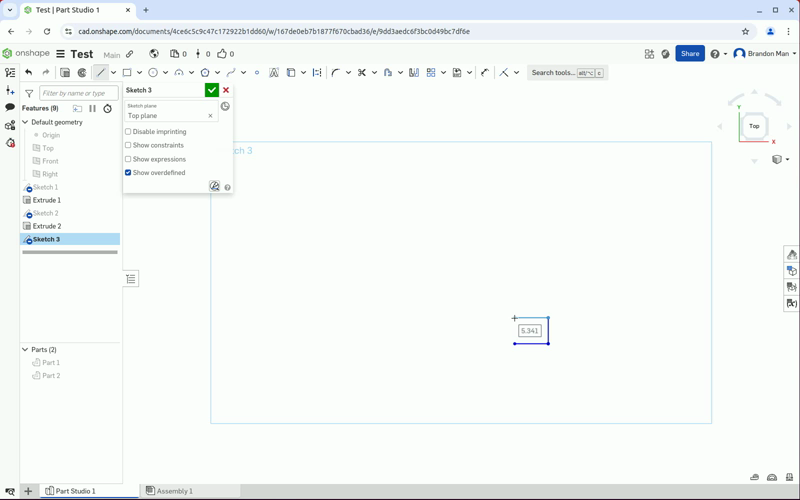
click(514, 317)
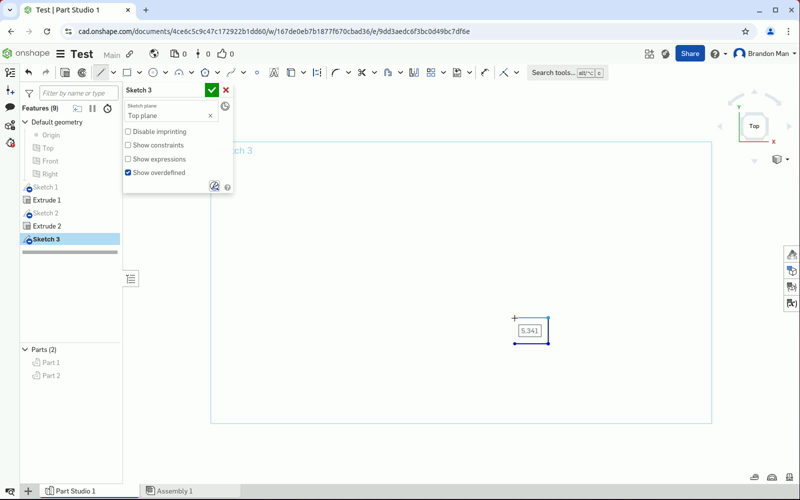
key_up(shift)
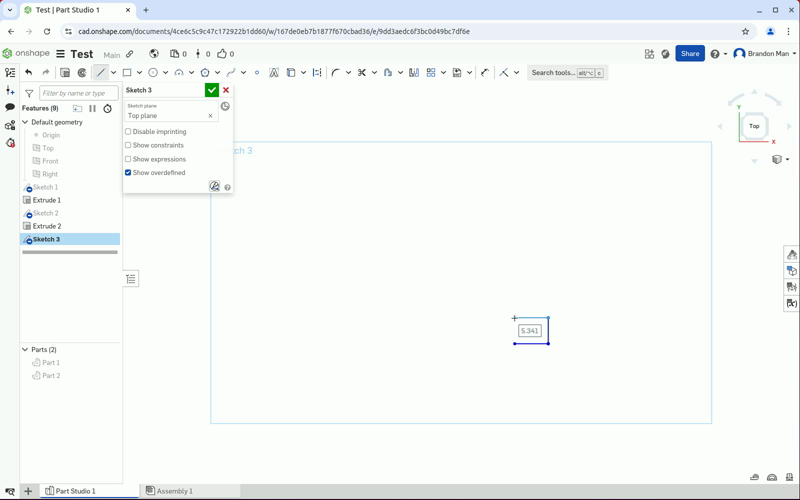
mouse_move(544, 317)
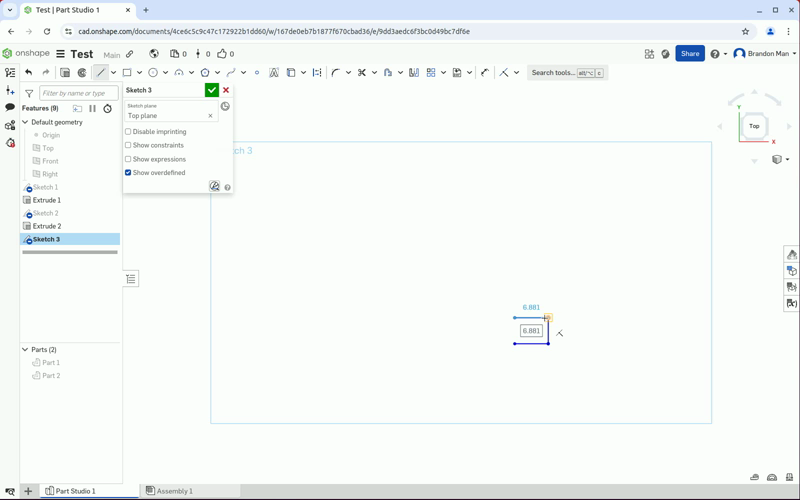
key_down(shift)
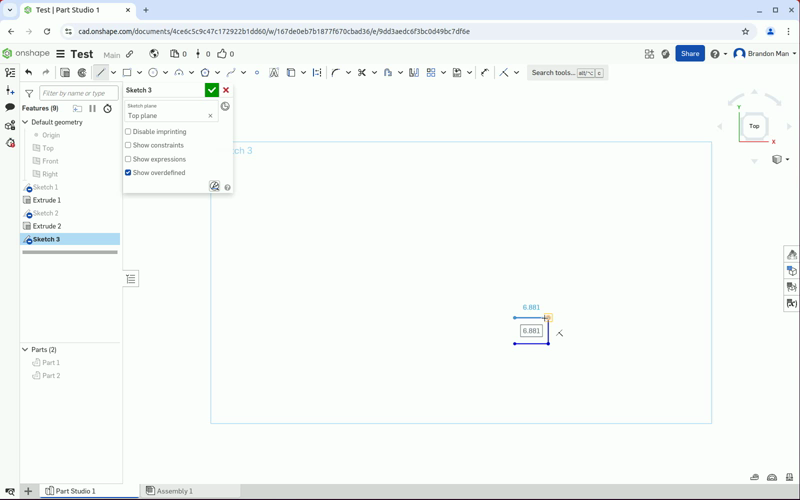
mouse_move(514, 343)
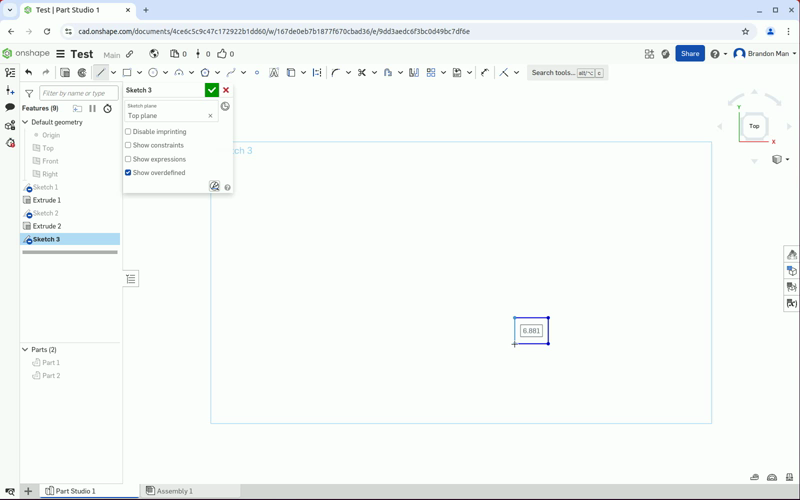
key_up(shift)
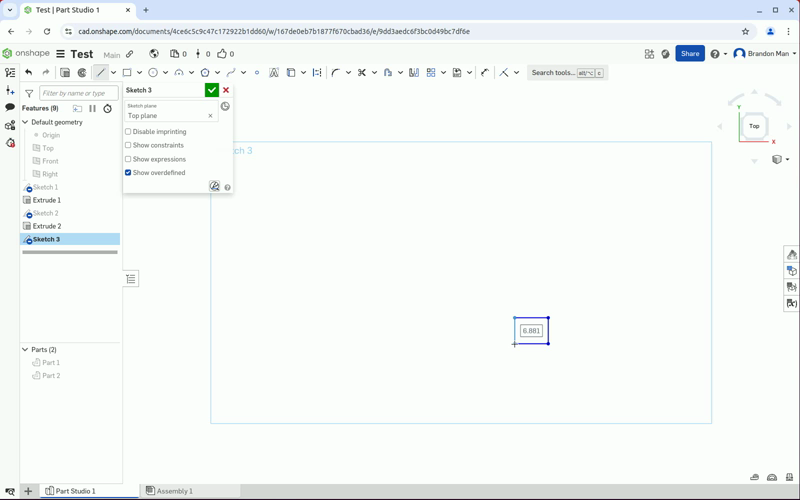
click(514, 343)
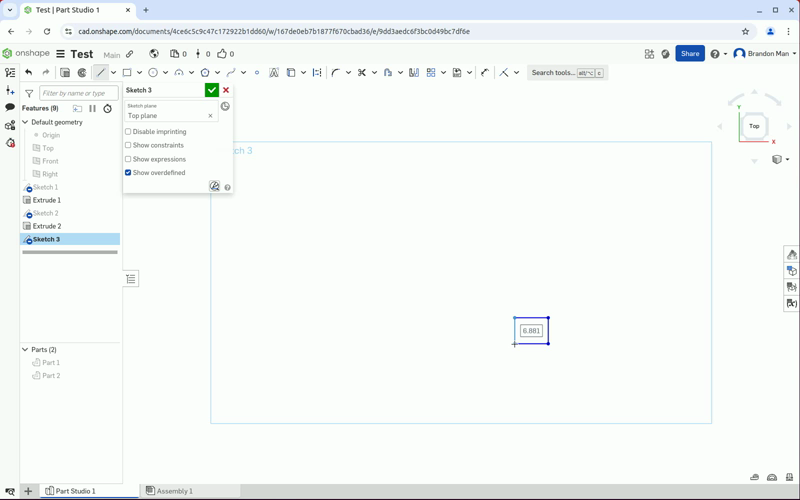
key(esc)
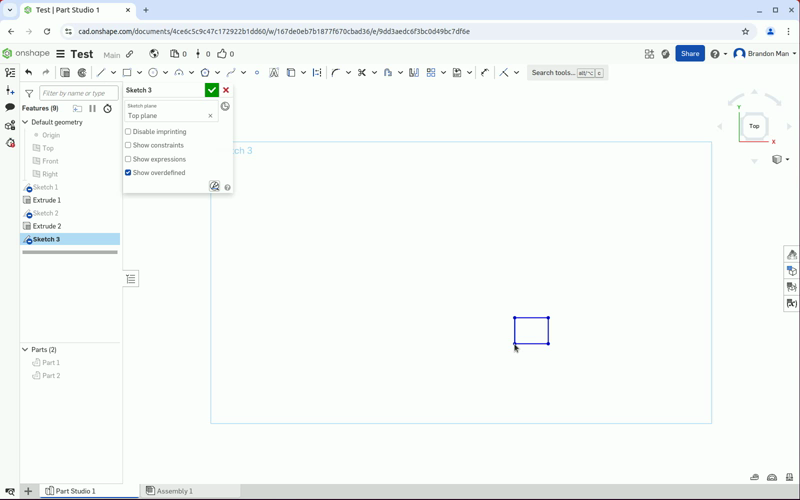
mouse_move(518, 321)
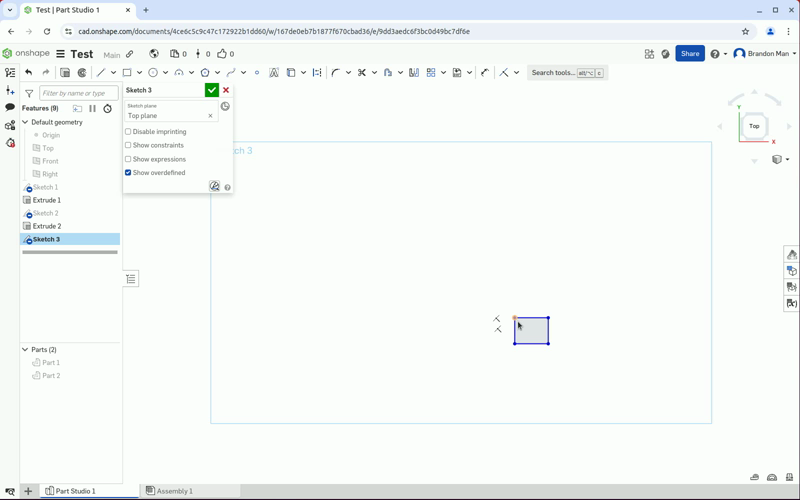
scroll(6)
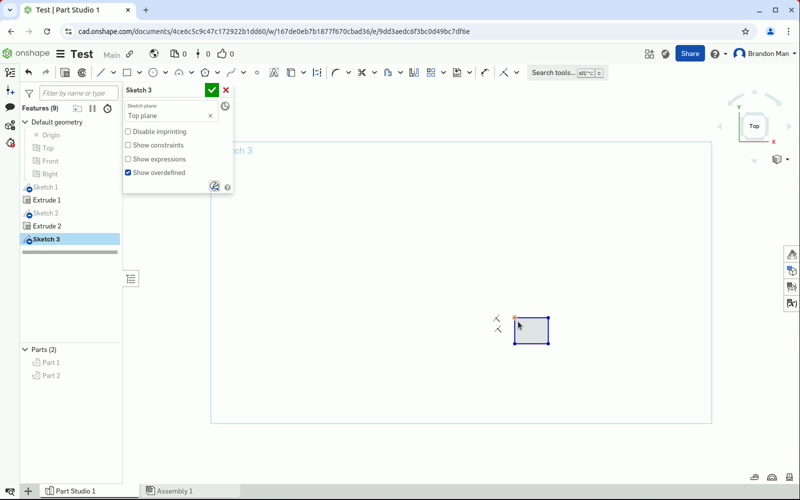
scroll(6)
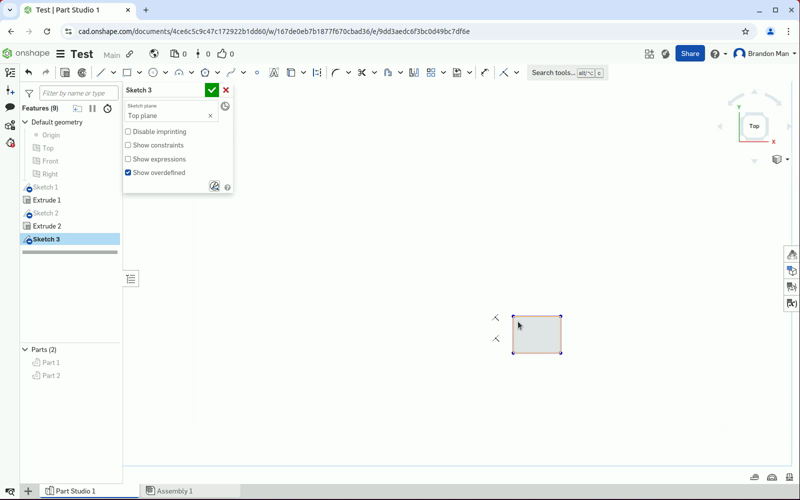
scroll(6)
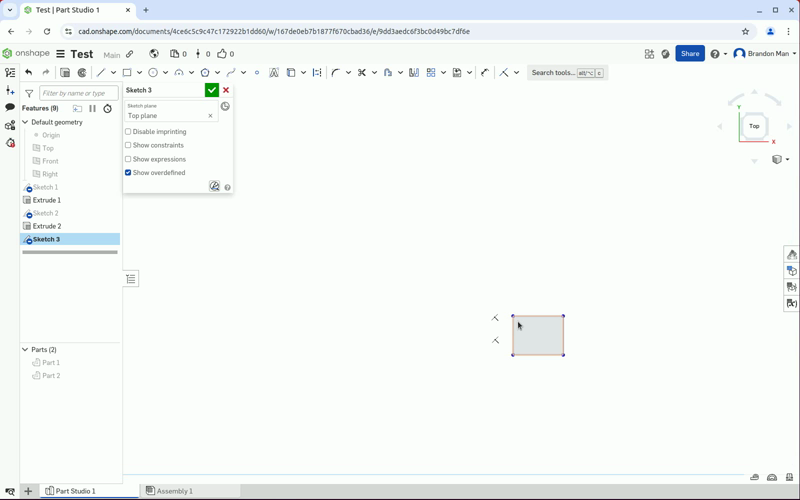
scroll(6)
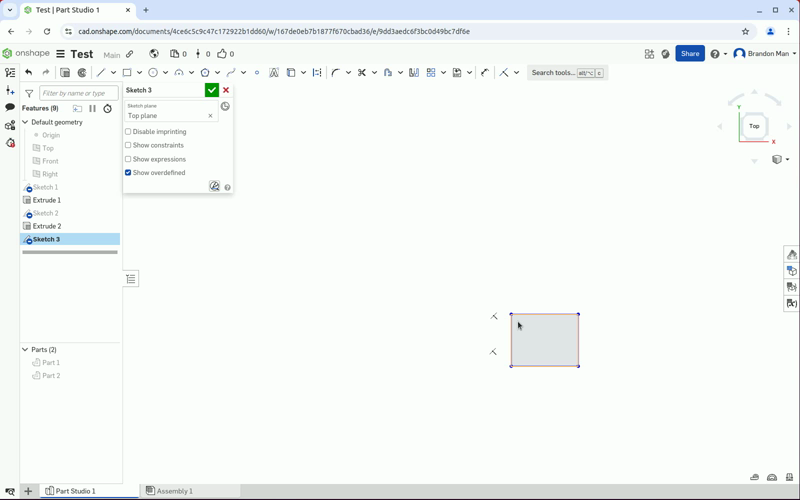
scroll(6)
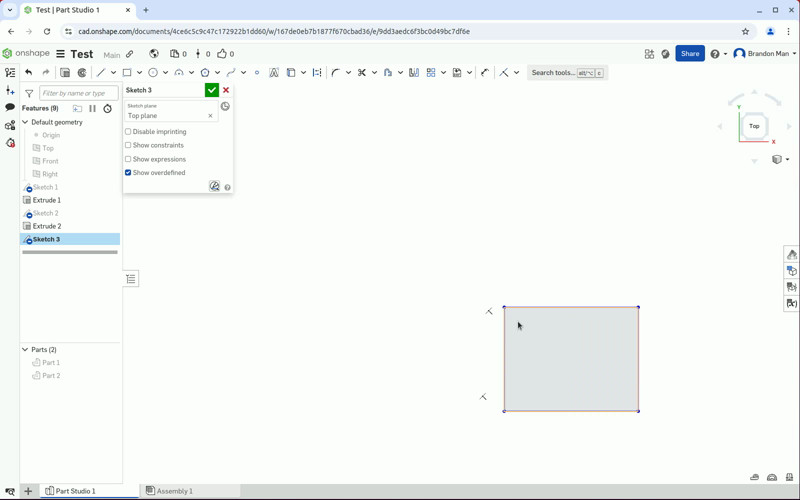
scroll(6)
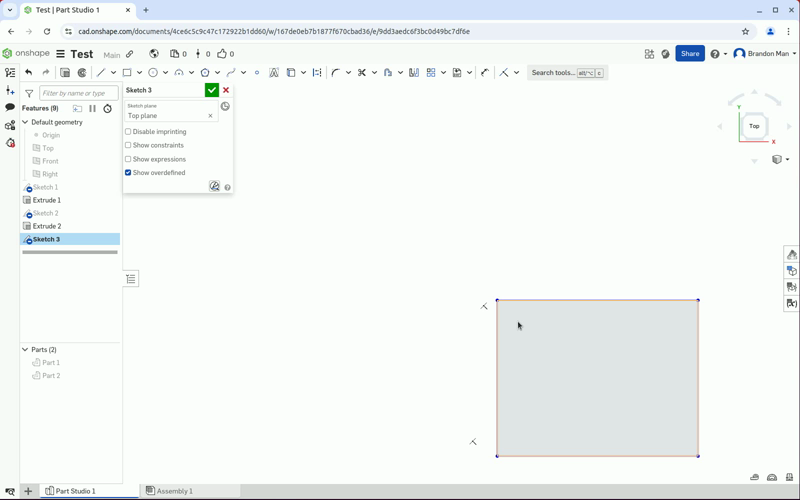
scroll(6)
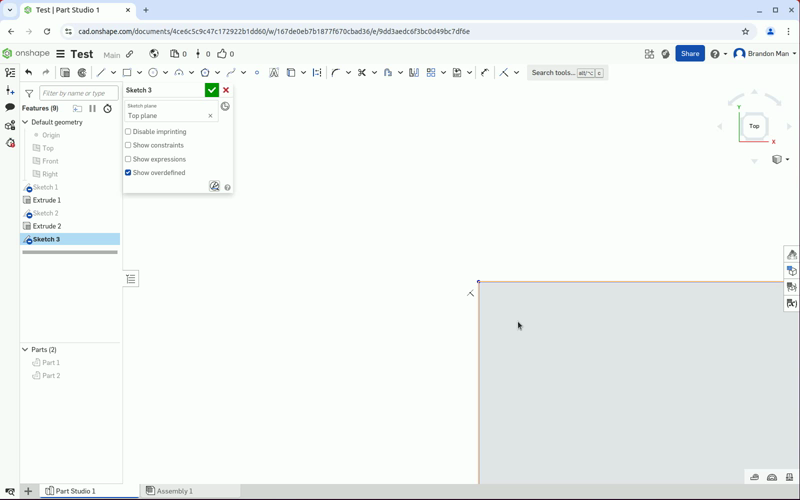
click(518, 321)
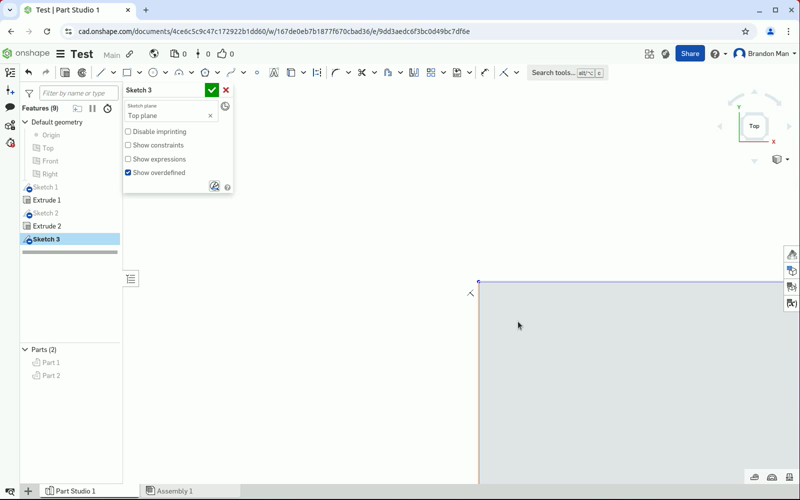
scroll(-6)
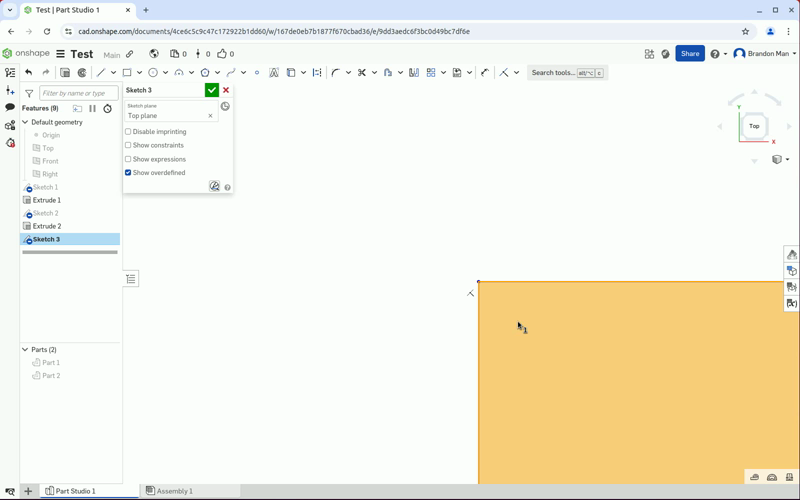
scroll(-6)
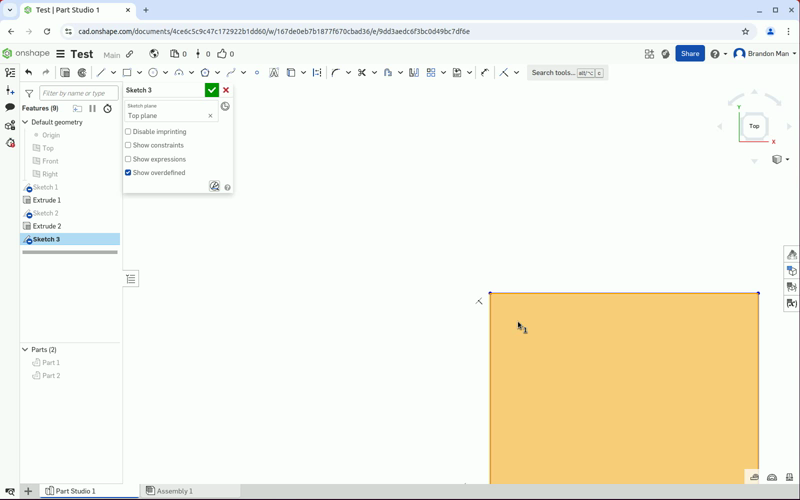
scroll(-6)
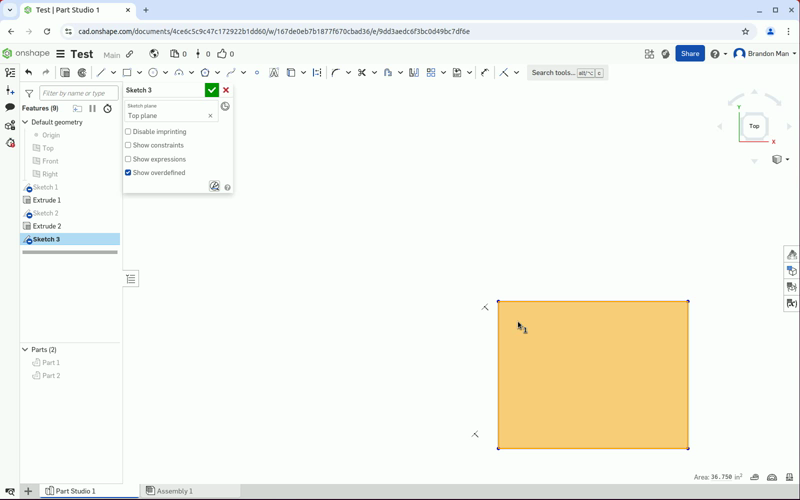
scroll(-6)
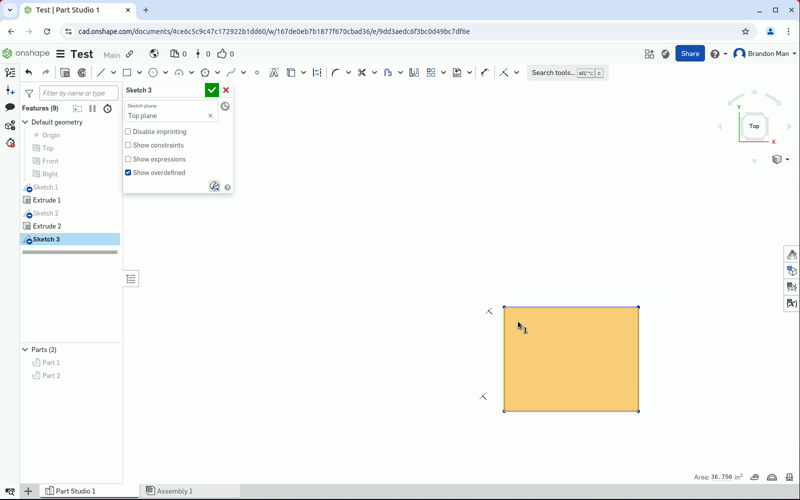
scroll(-6)
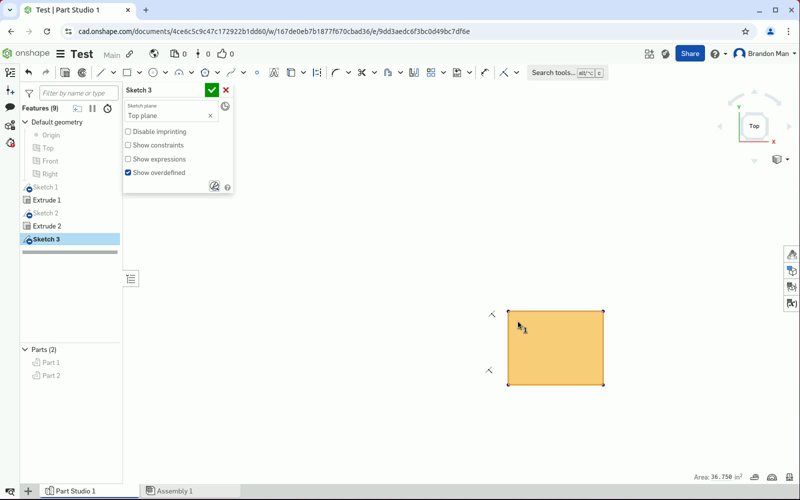
scroll(-6)
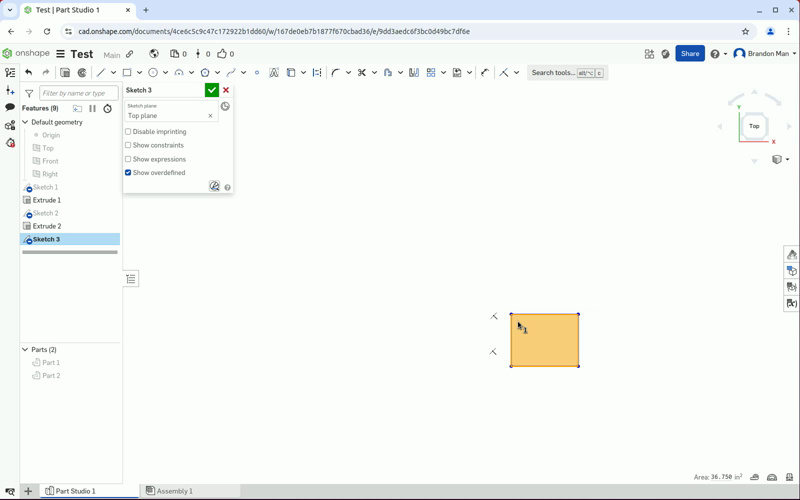
scroll(-6)
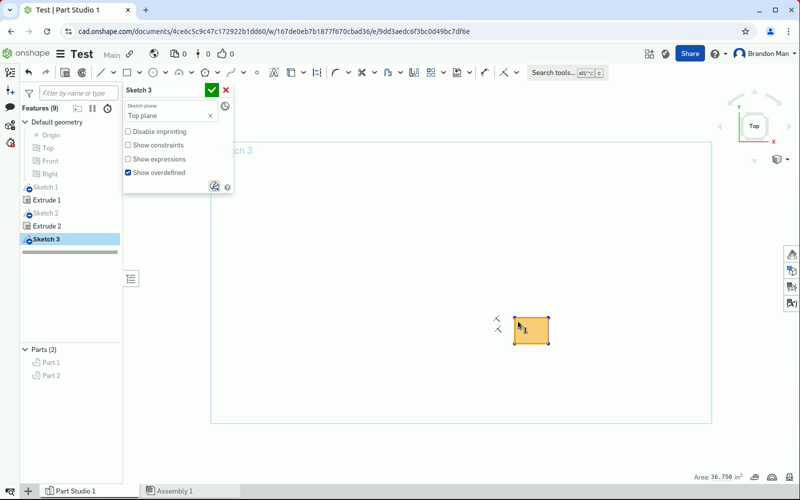
mouse_move(73, 352)
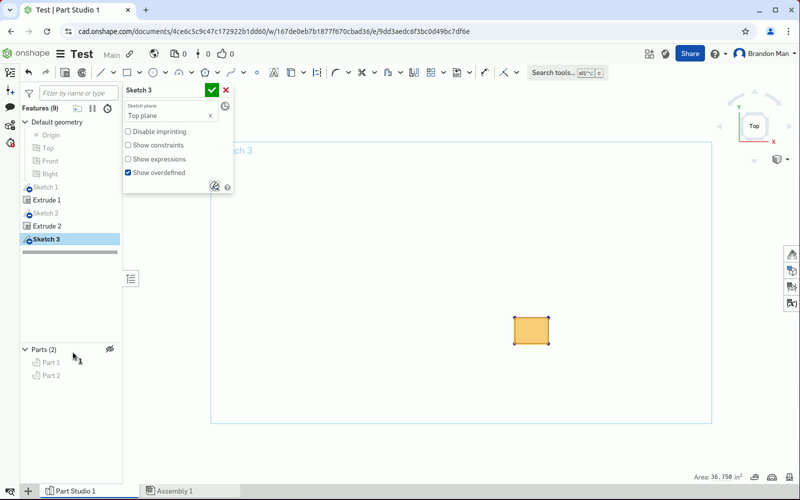
key(shift+y)
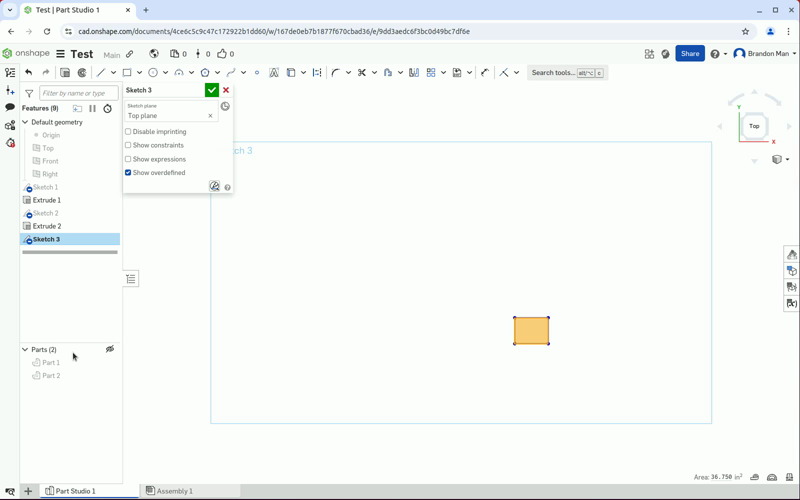
key(shift+e)
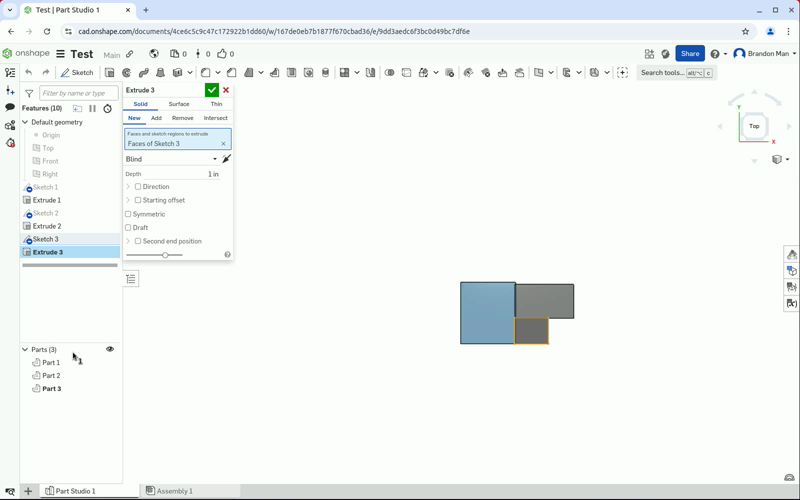
mouse_move(143, 106)
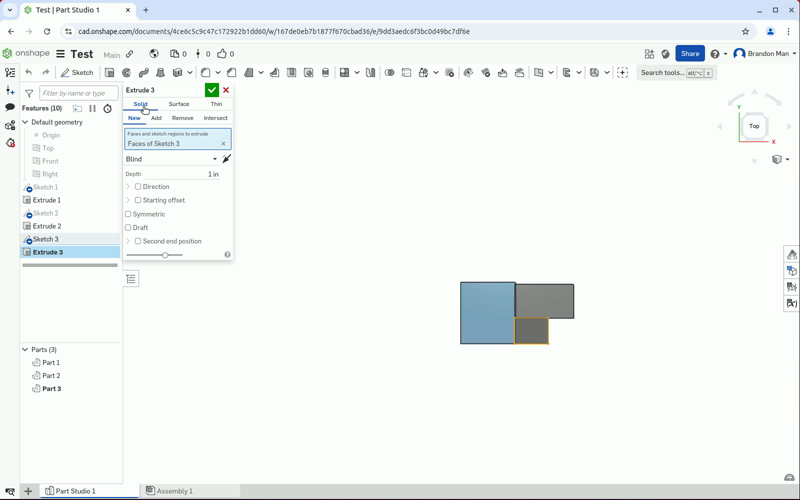
click(143, 106)
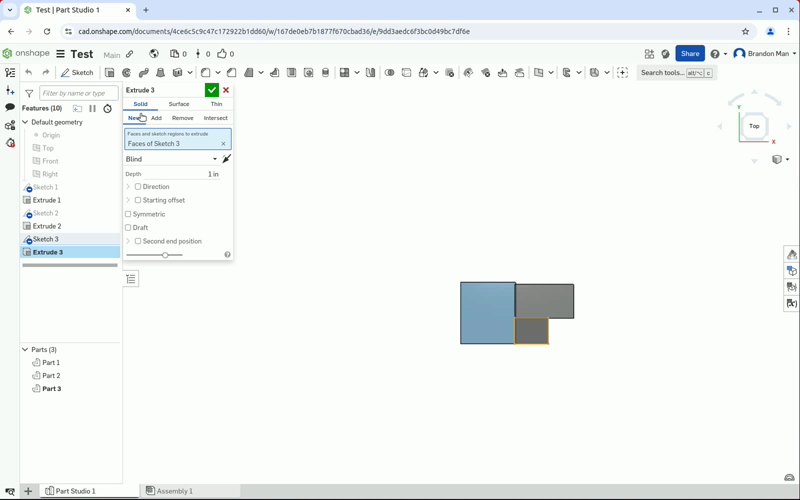
mouse_move(137, 120)
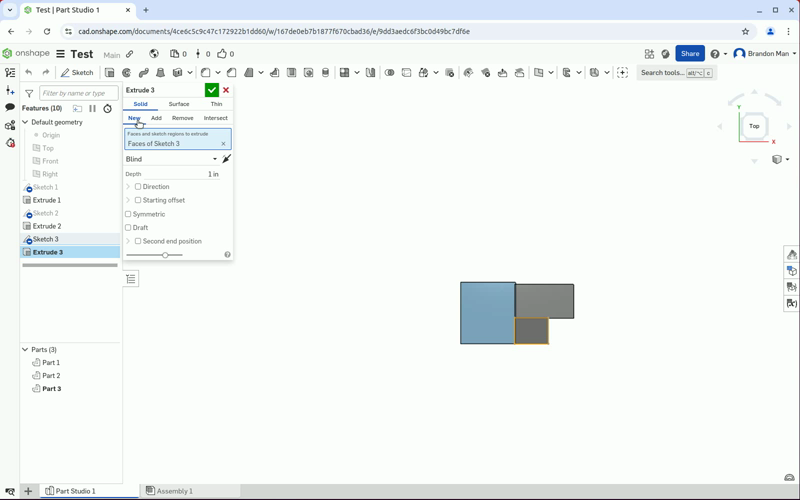
click(137, 120)
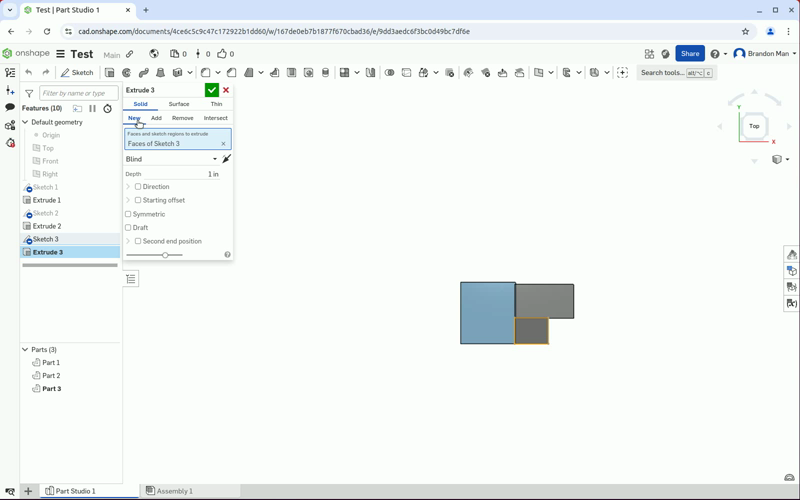
key(tab, 4)
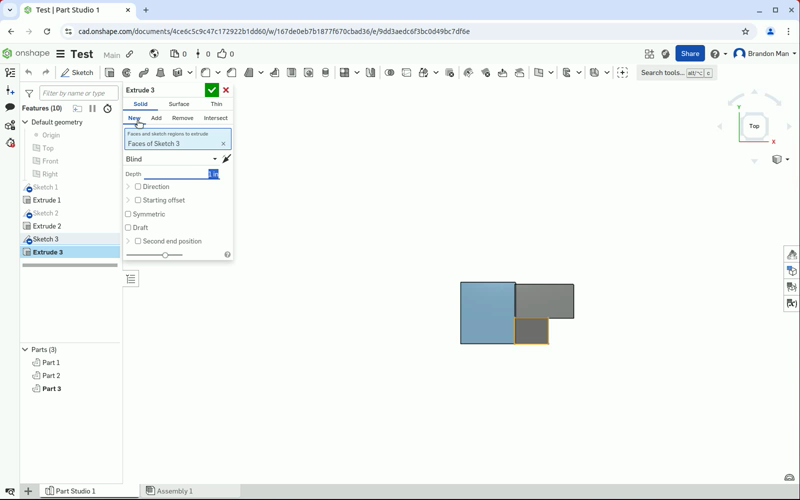
text(0.241)
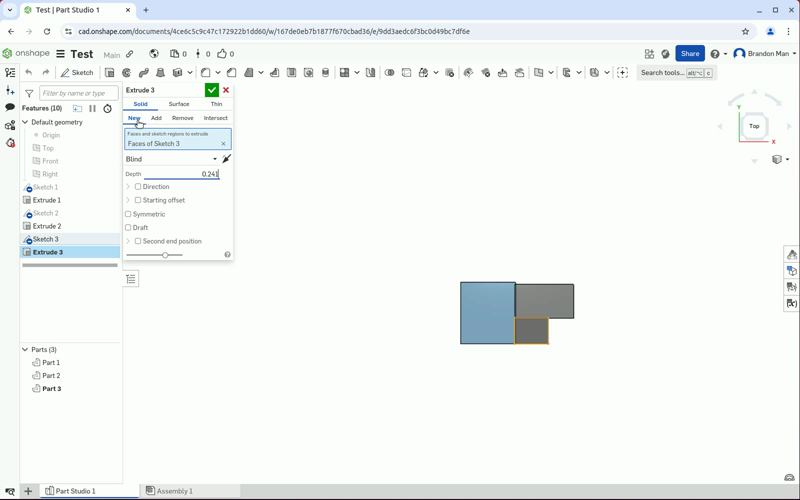
key(enter)
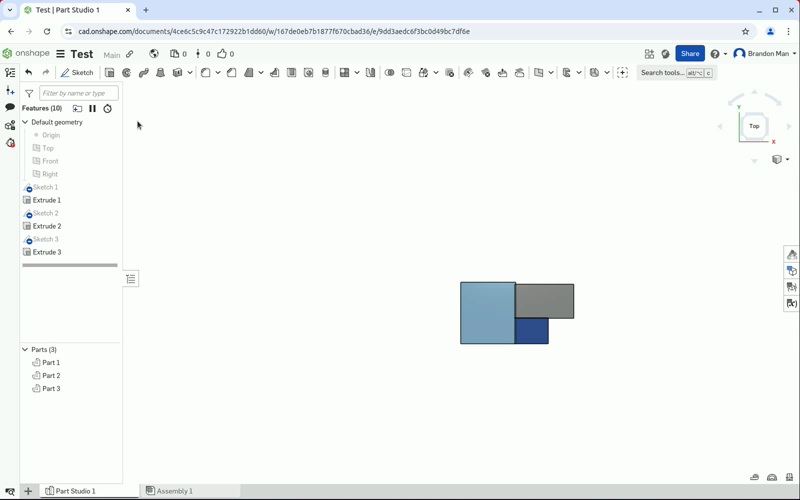
key(shift+h)
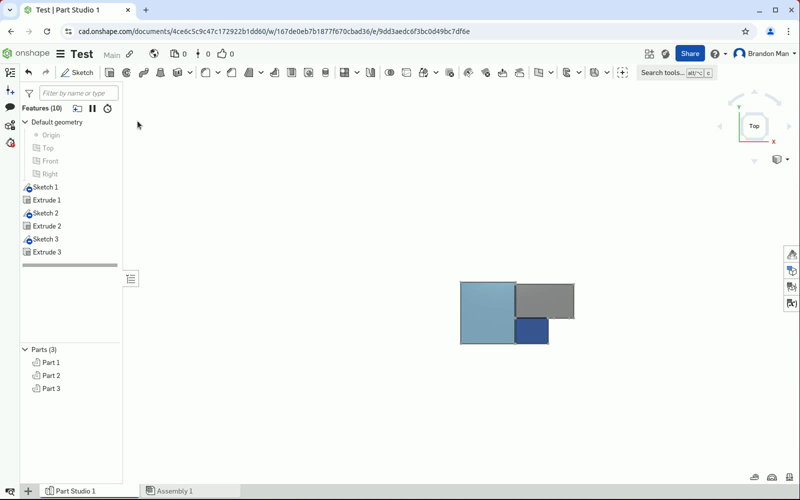
key(shift+h)
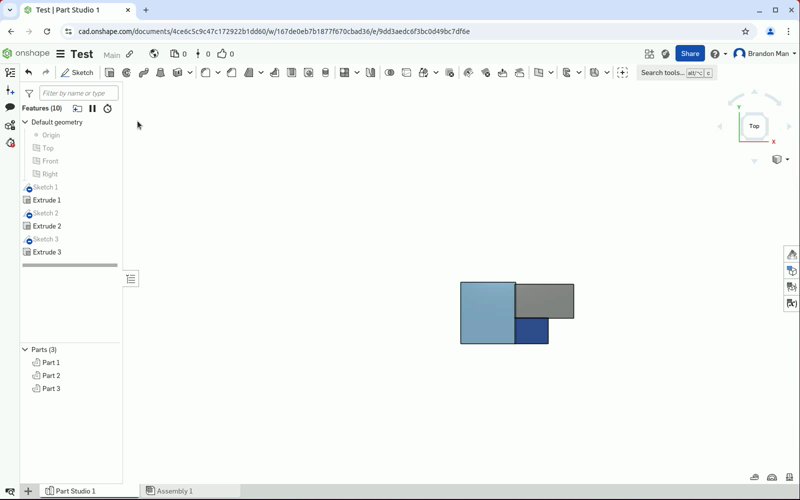
mouse_move(73, 189)
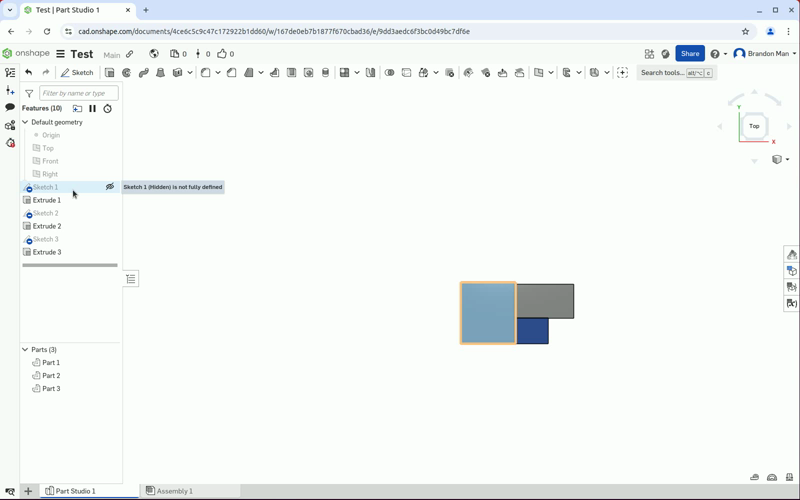
click(73, 189)
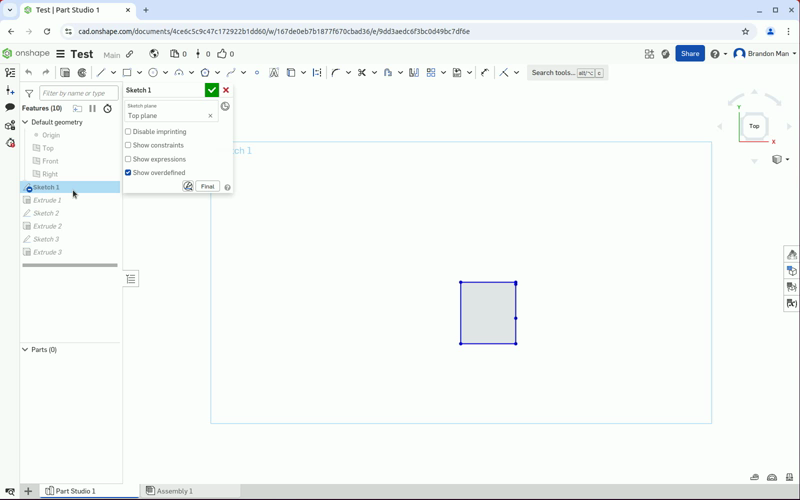
mouse_move(229, 92)
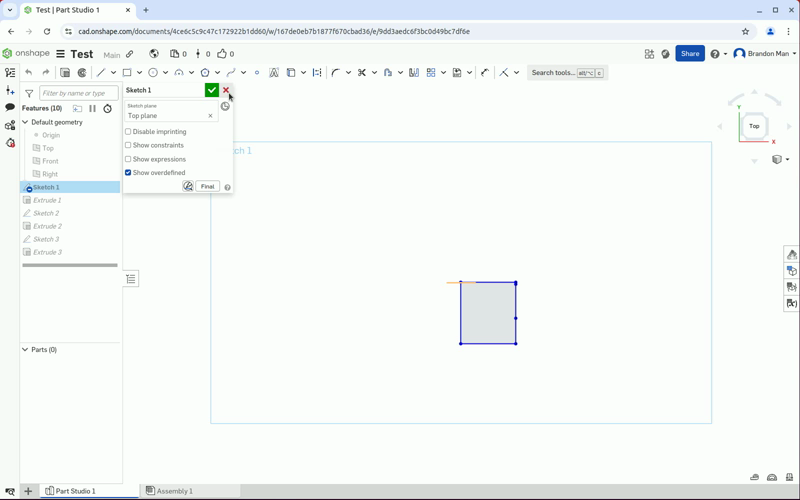
click(229, 92)
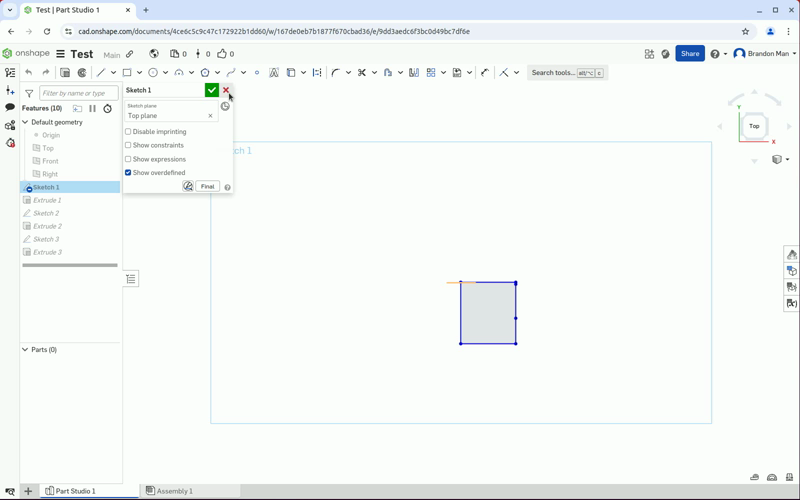
key(shift+s)
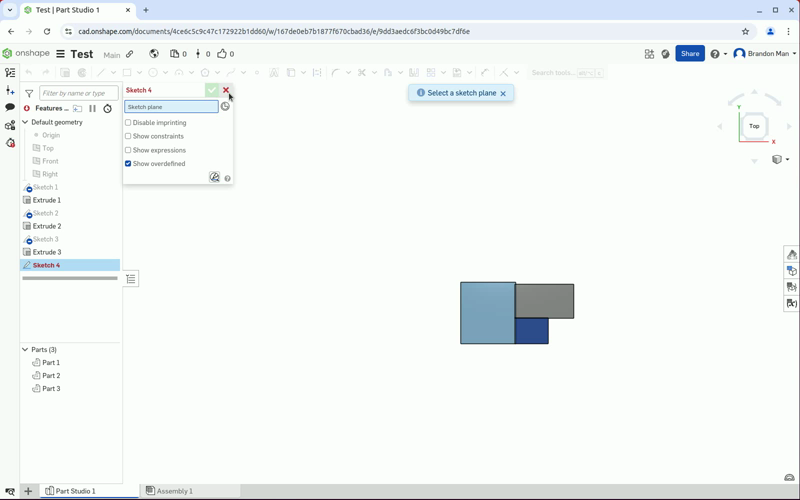
mouse_move(73, 150)
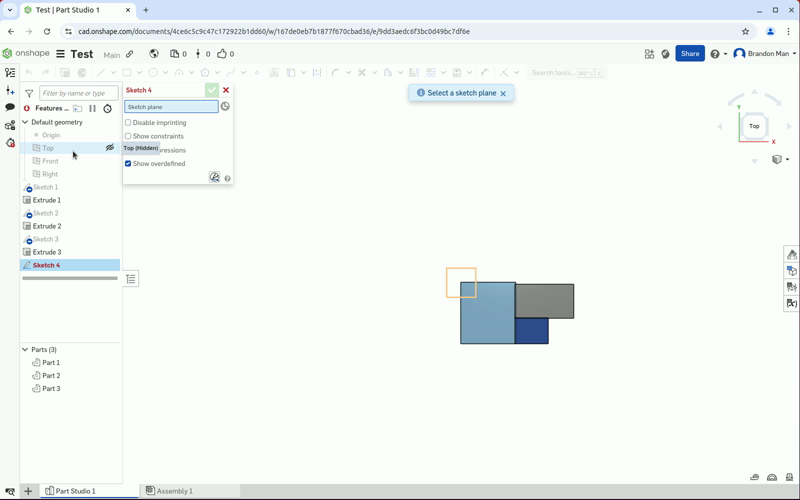
click(73, 150)
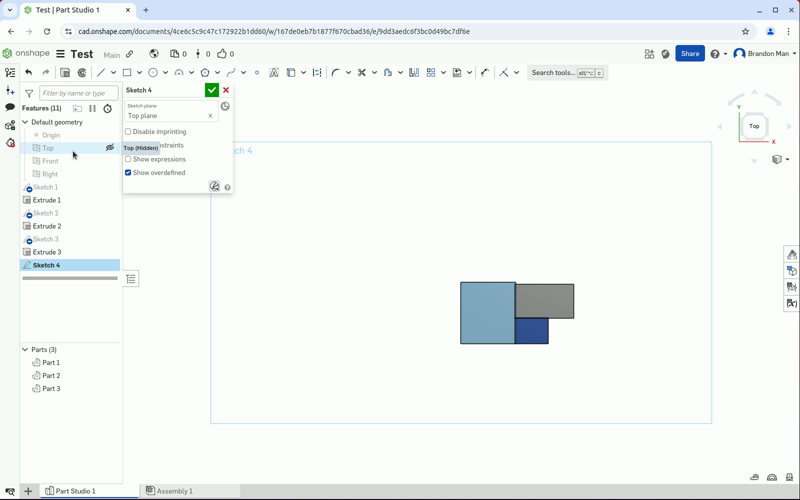
mouse_move(73, 352)
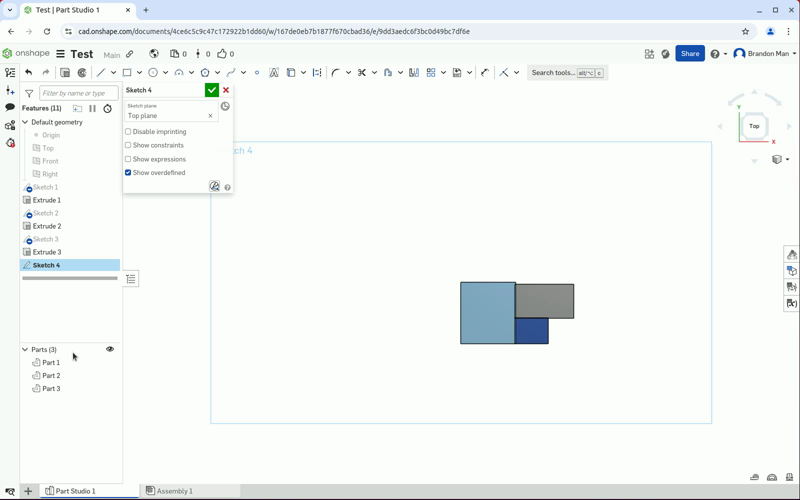
key(y)
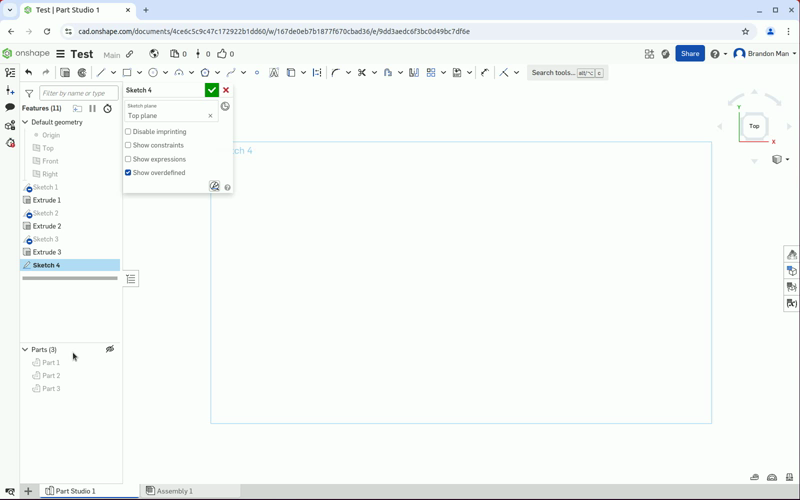
key(l)
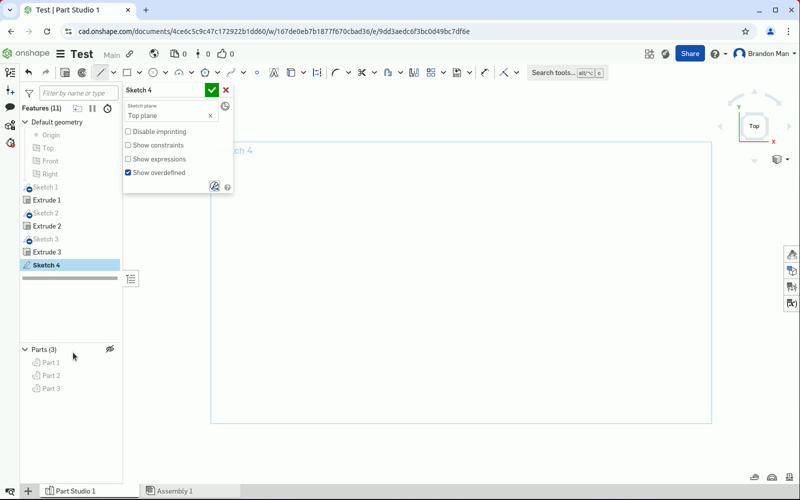
key_down(shift)
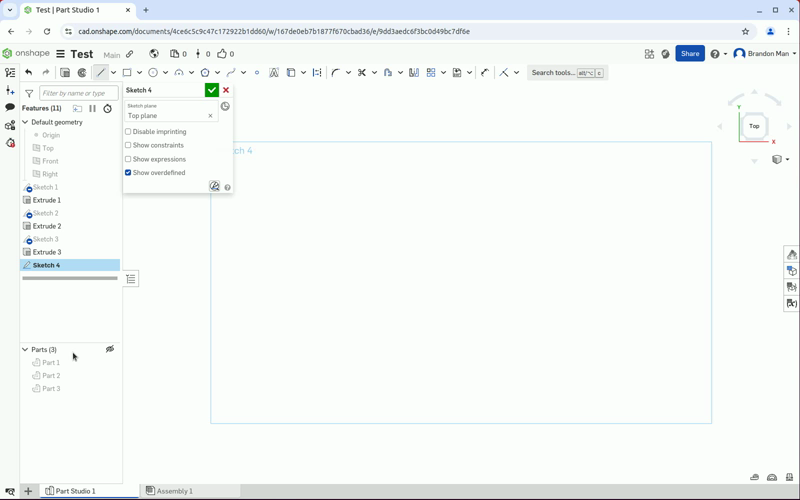
mouse_move(552, 347)
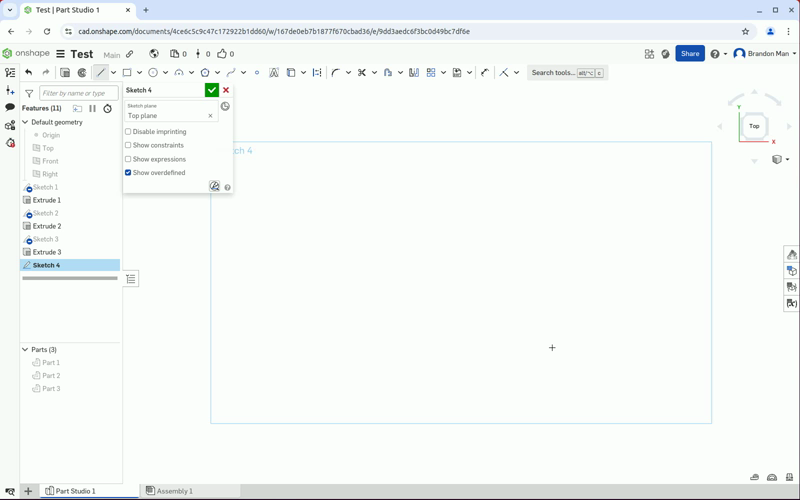
click(552, 347)
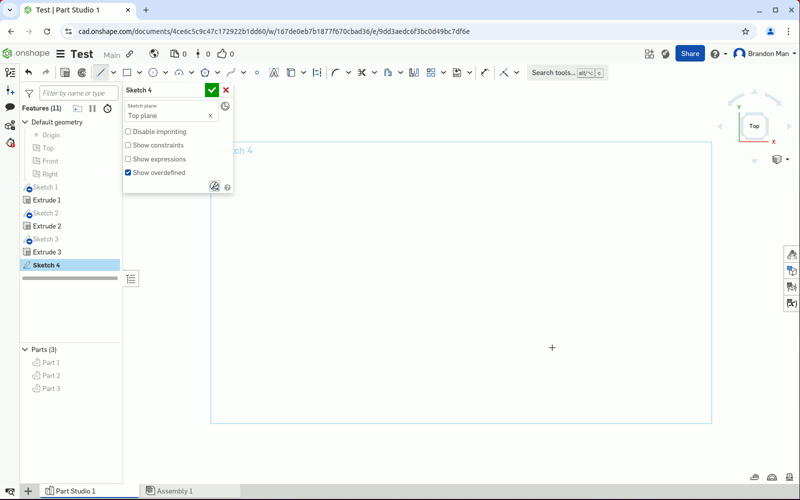
key_up(shift)
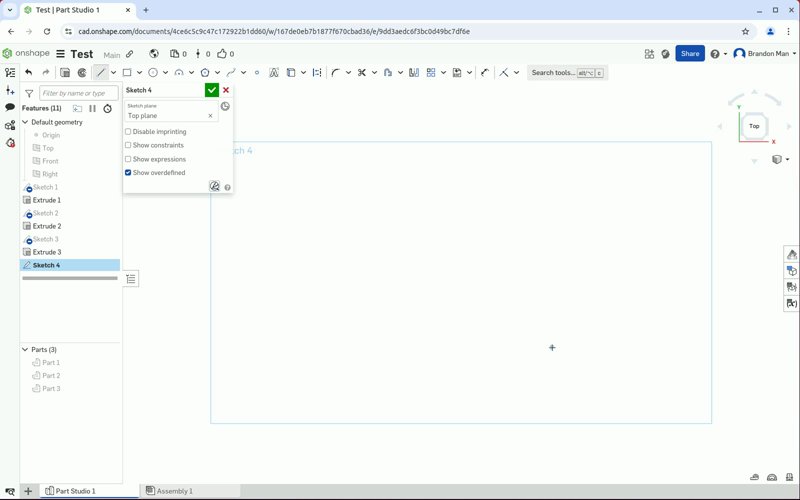
key_down(shift)
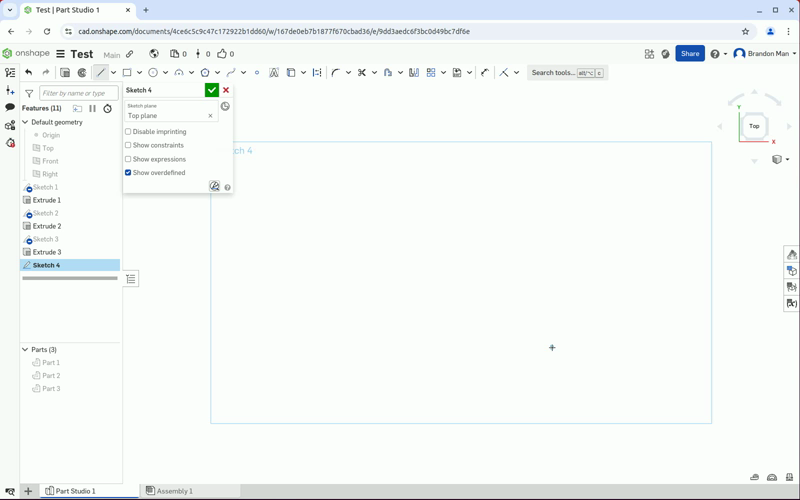
mouse_move(582, 347)
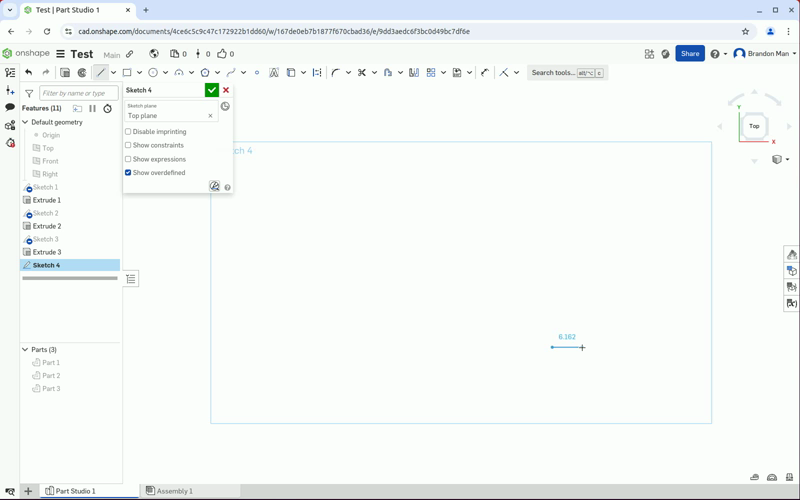
mouse_move(573, 347)
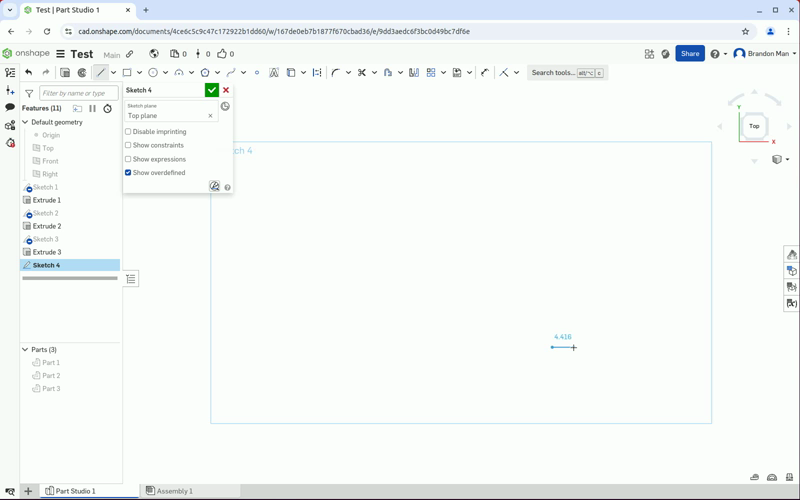
click(573, 347)
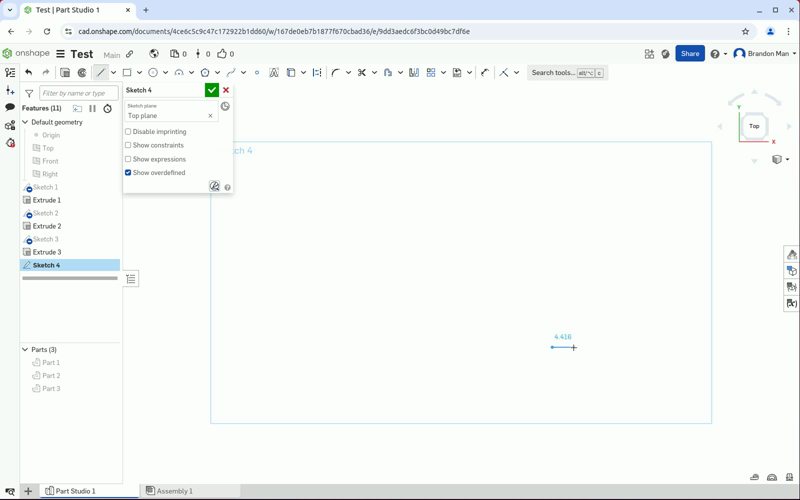
key_up(shift)
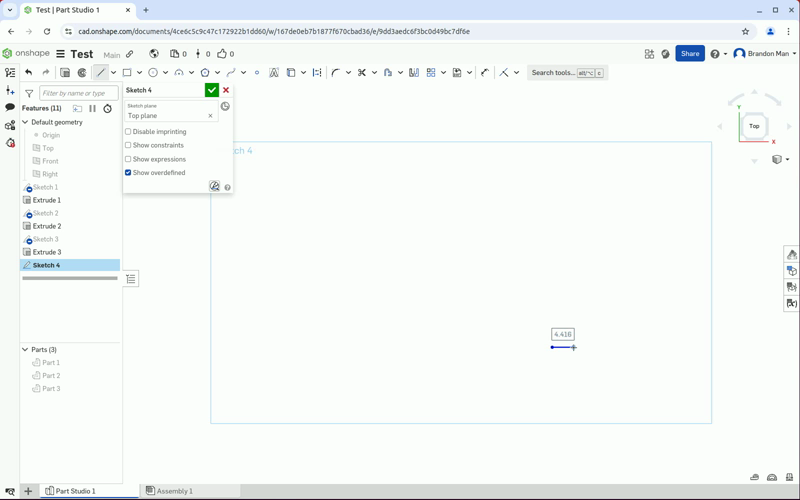
key_down(shift)
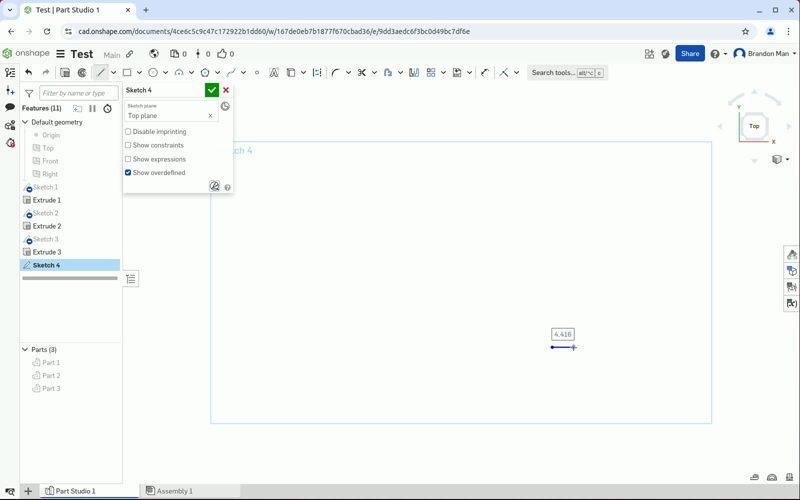
mouse_move(589, 347)
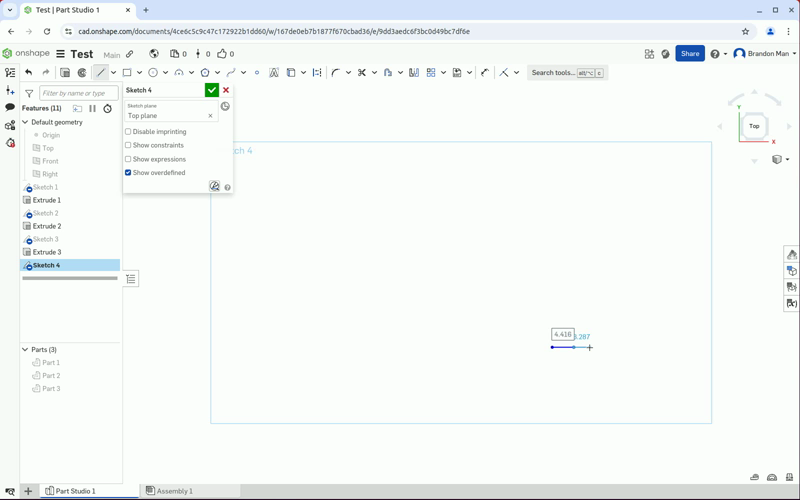
mouse_move(573, 321)
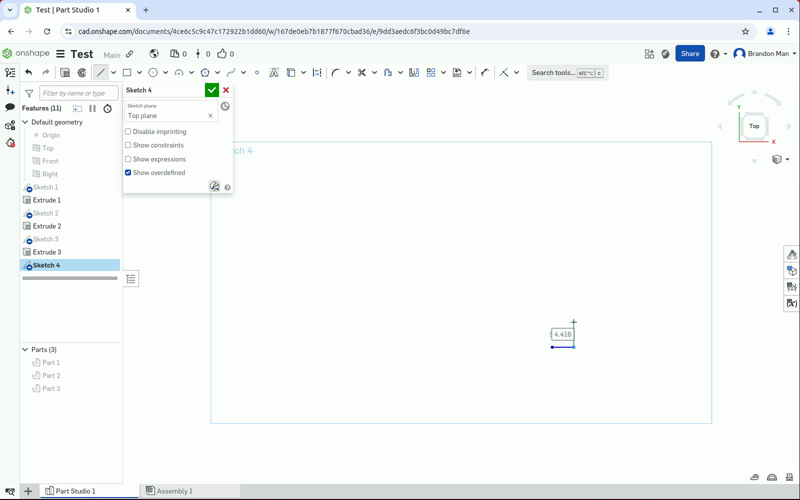
click(573, 321)
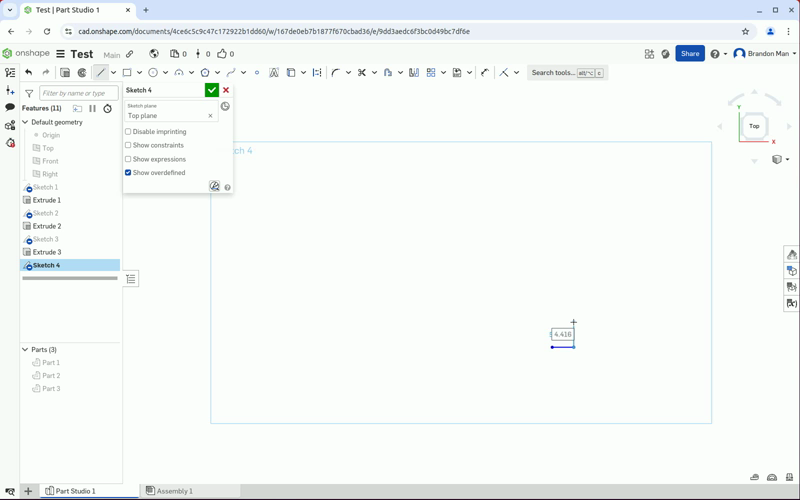
key_up(shift)
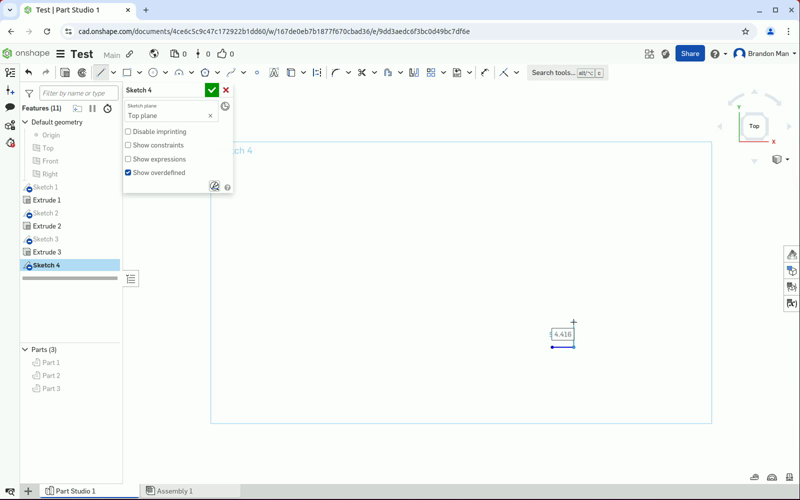
key_down(shift)
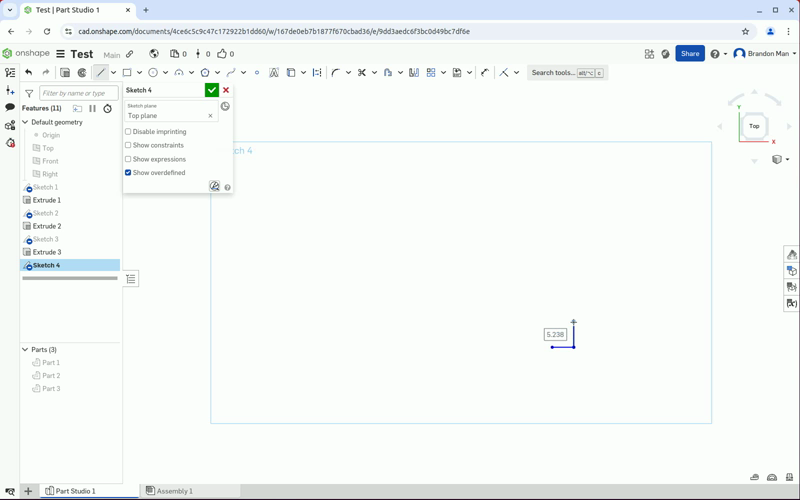
mouse_move(589, 321)
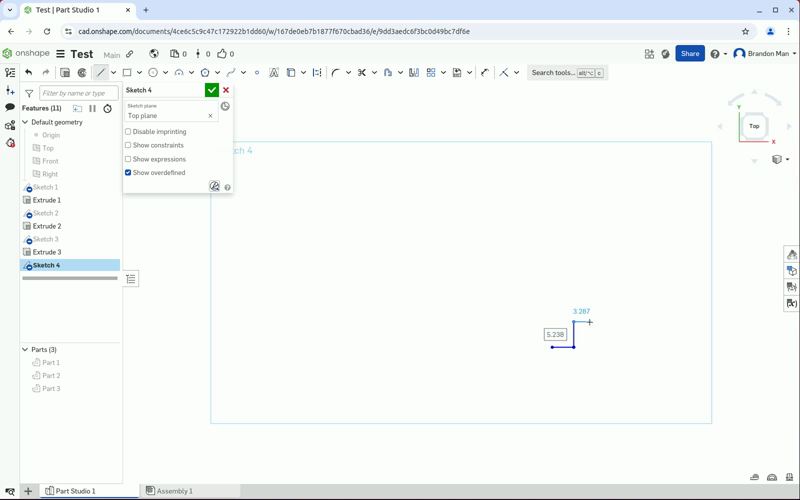
mouse_move(569, 321)
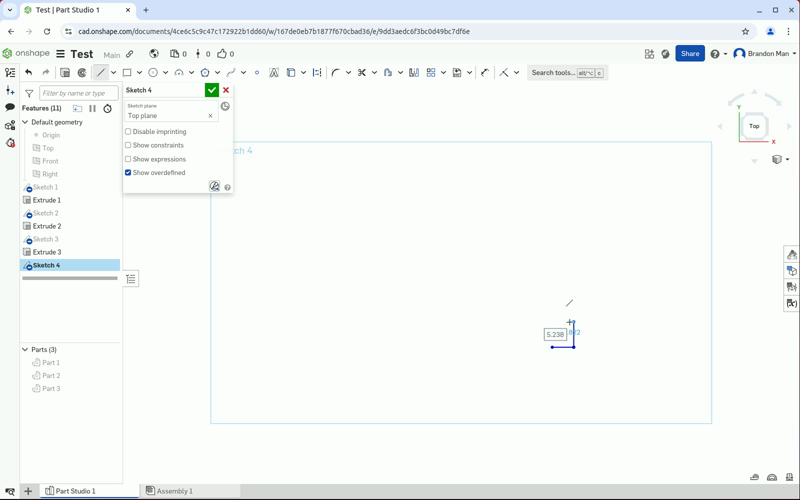
scroll(6)
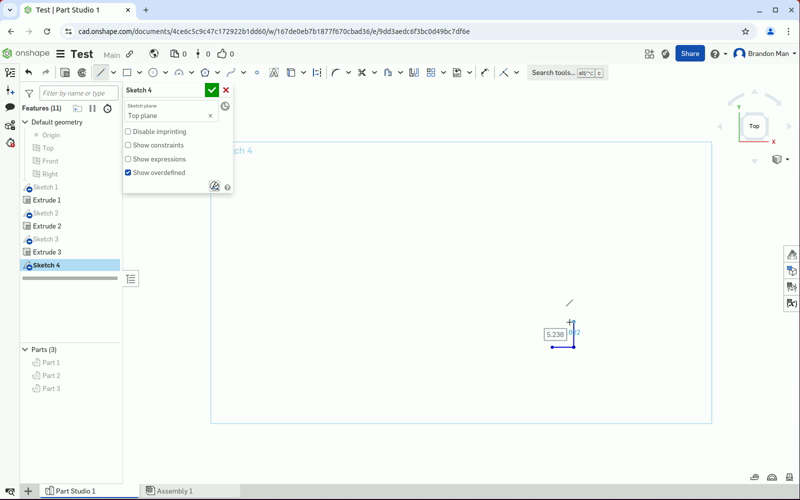
scroll(6)
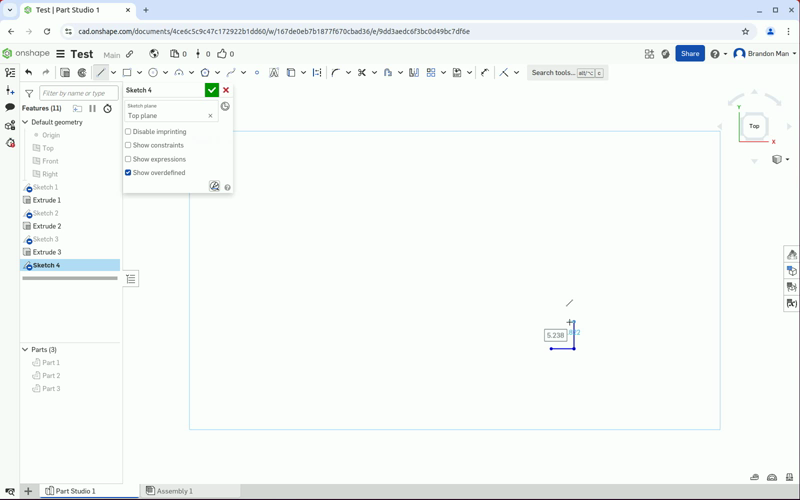
scroll(6)
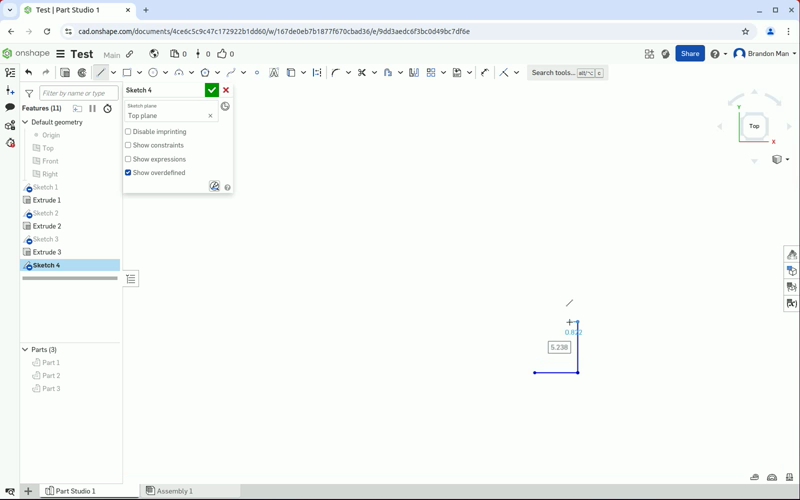
scroll(6)
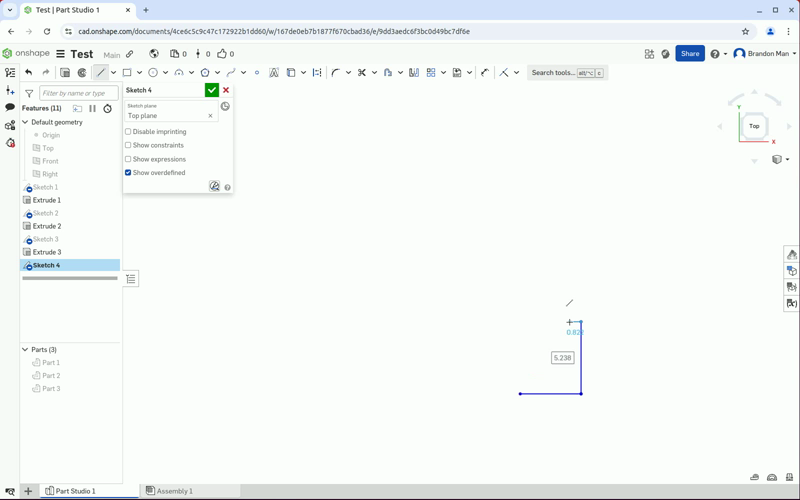
scroll(6)
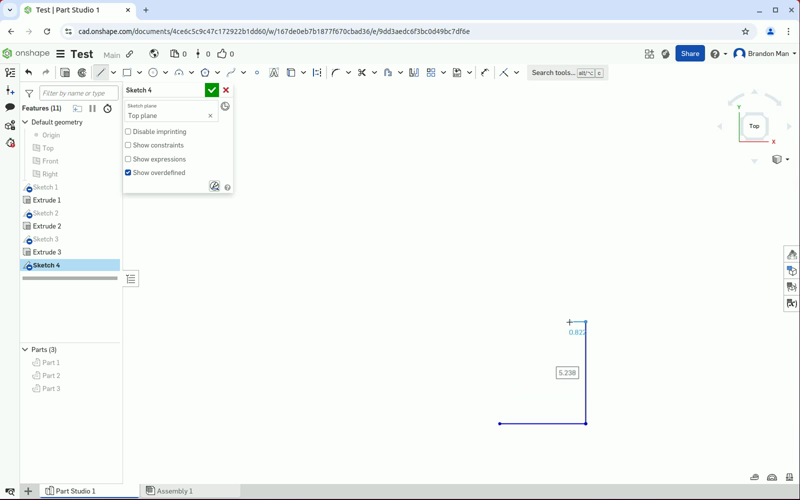
scroll(6)
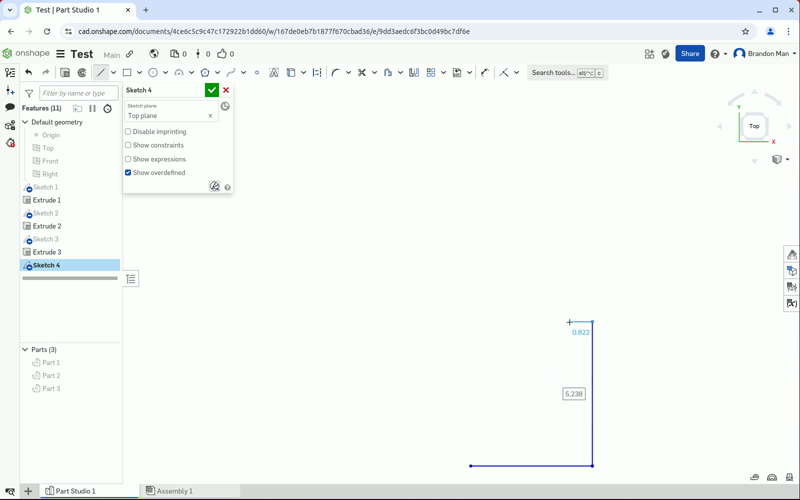
scroll(6)
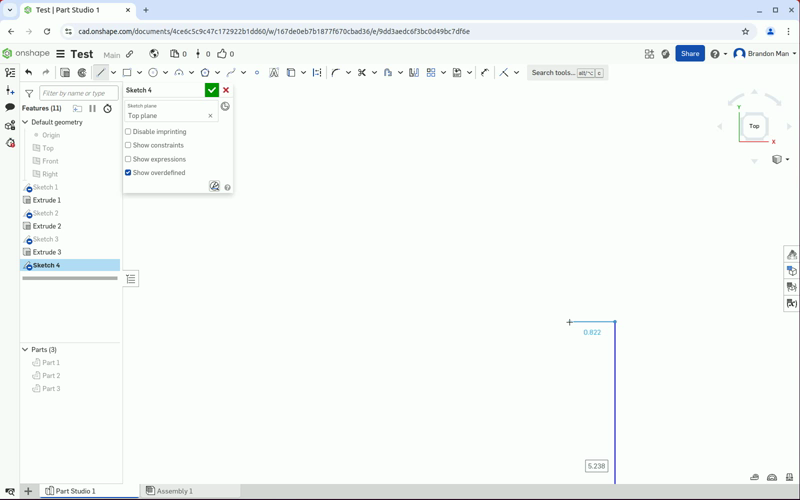
click(569, 321)
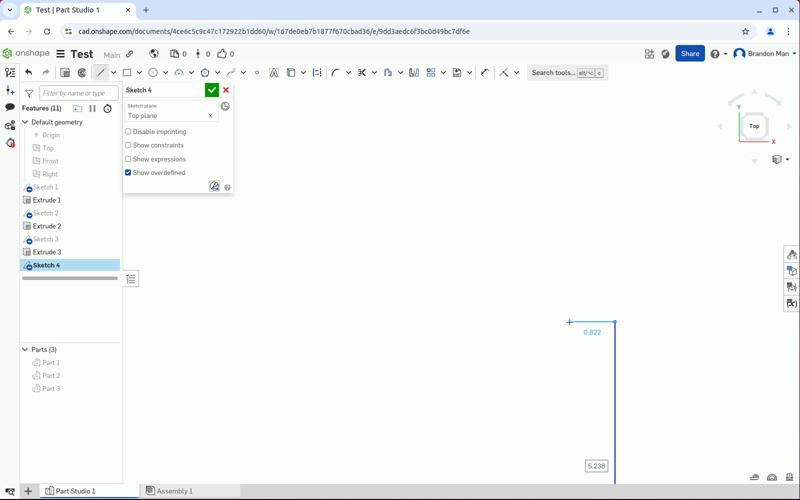
scroll(-6)
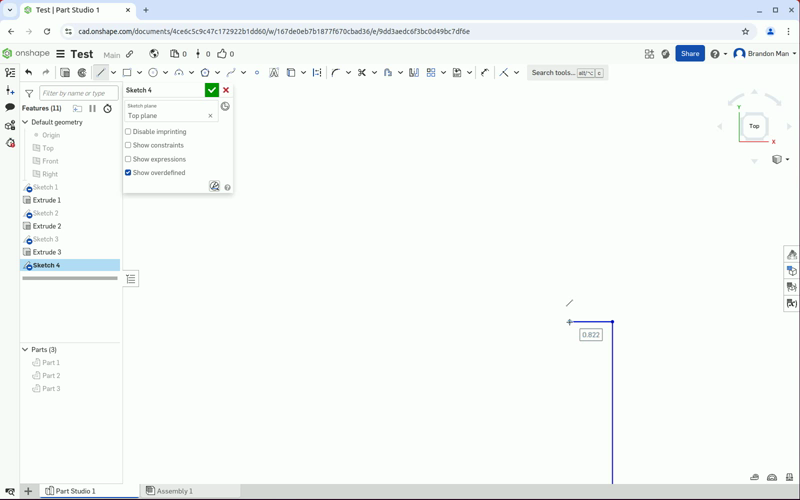
scroll(-6)
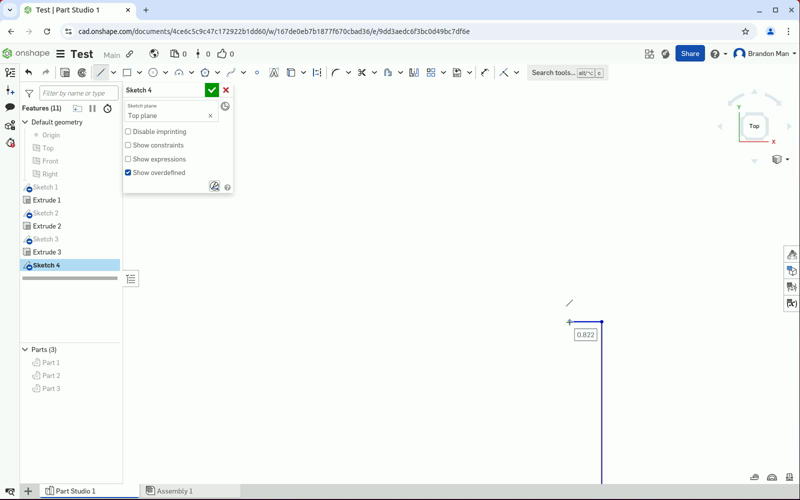
scroll(-6)
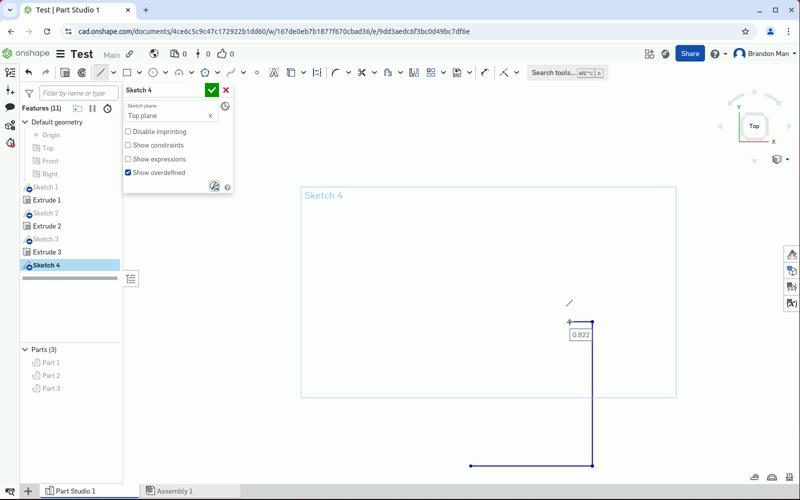
scroll(-6)
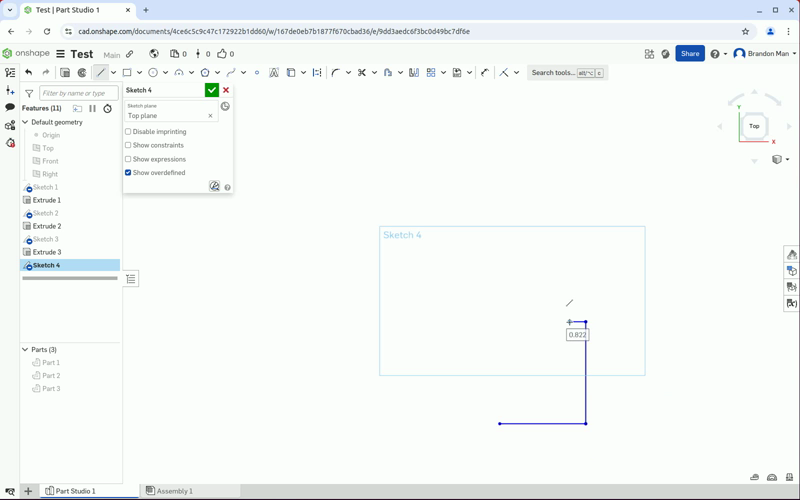
scroll(-6)
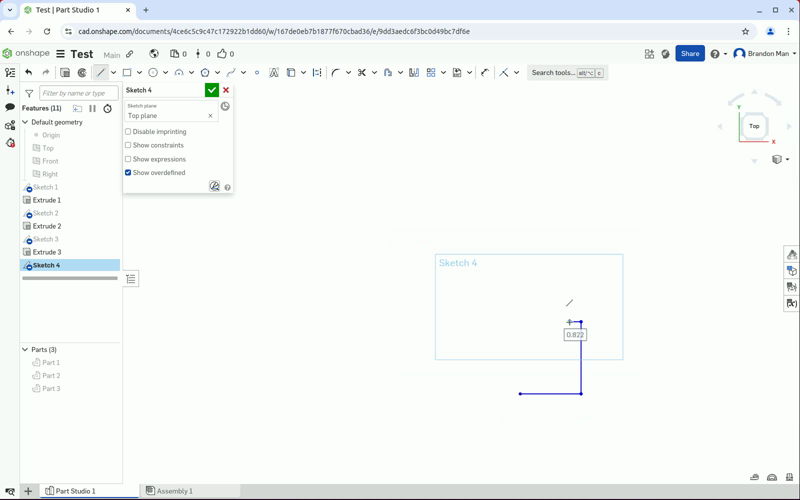
scroll(-6)
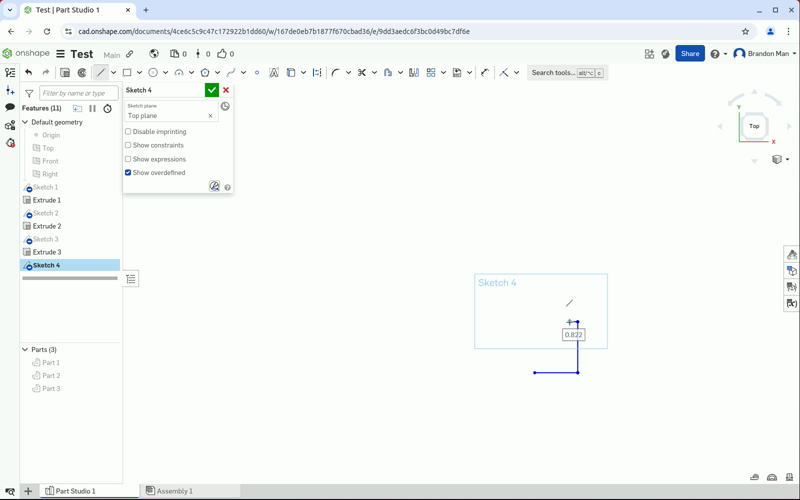
scroll(-6)
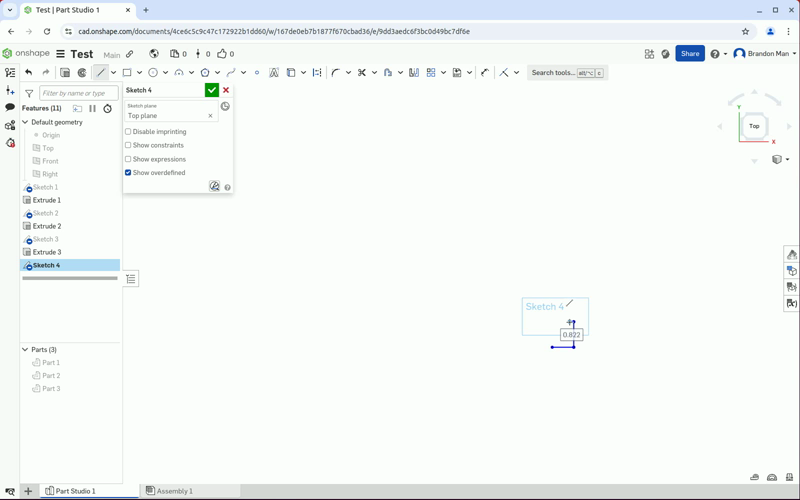
key_up(shift)
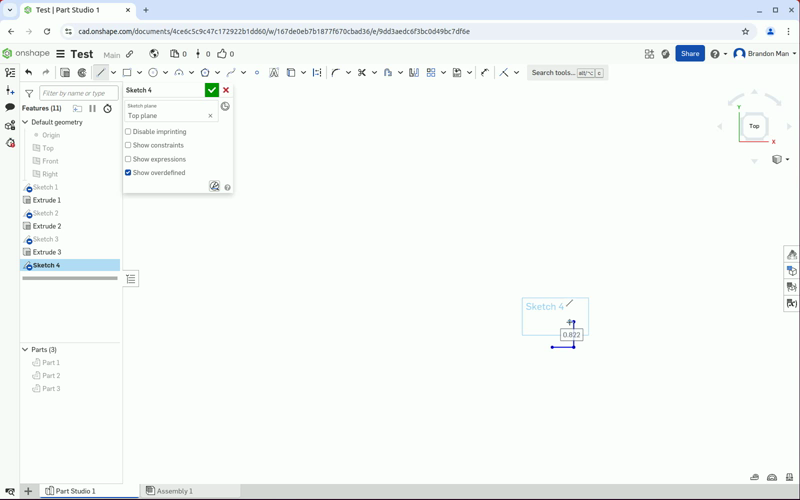
key_down(shift)
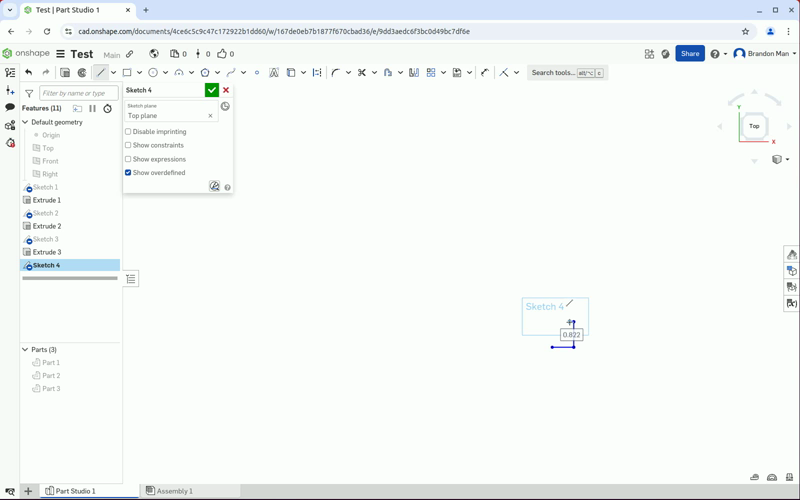
mouse_move(589, 321)
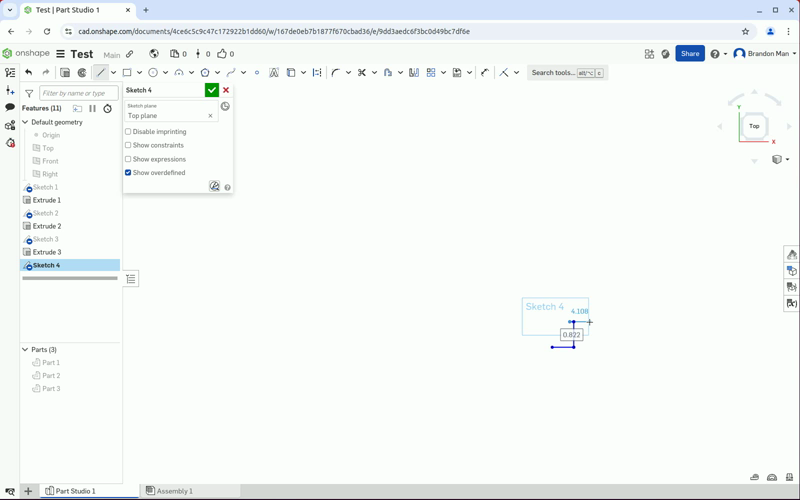
mouse_move(554, 321)
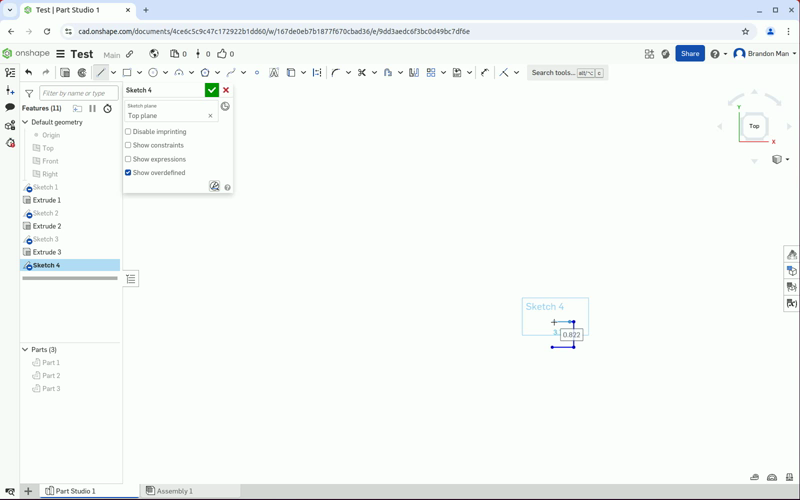
click(554, 321)
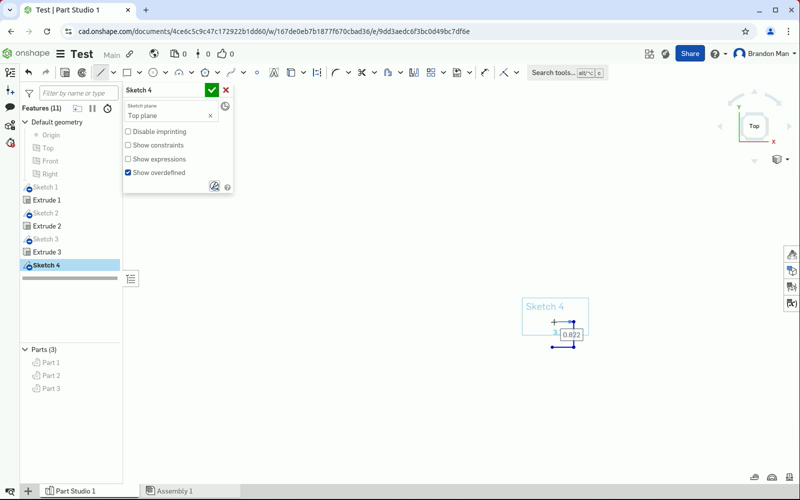
key_up(shift)
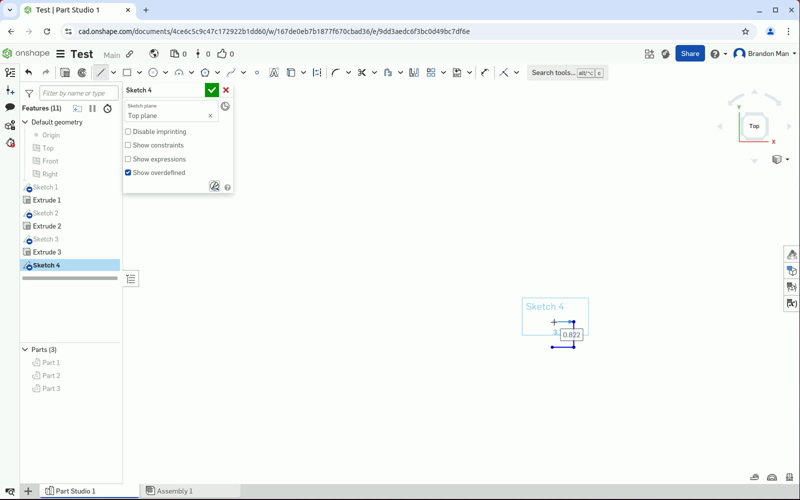
key_down(shift)
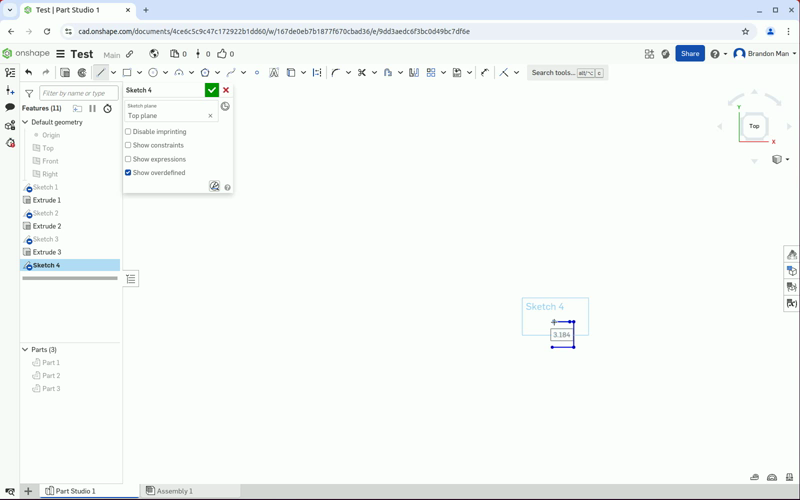
mouse_move(584, 321)
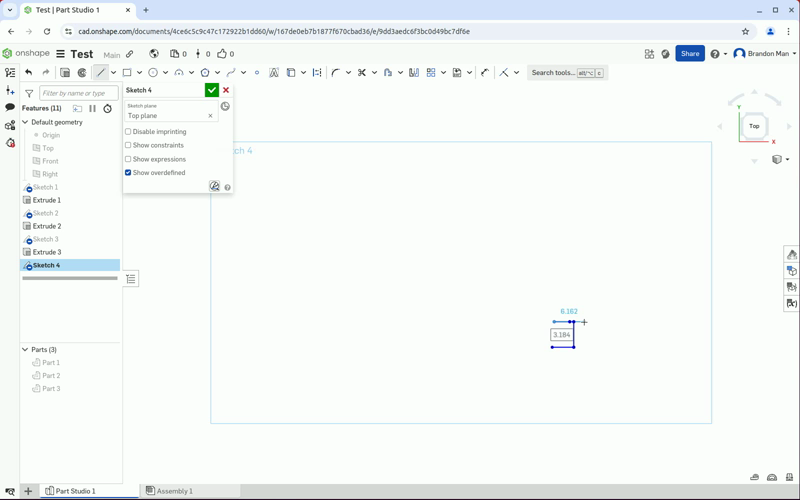
mouse_move(552, 321)
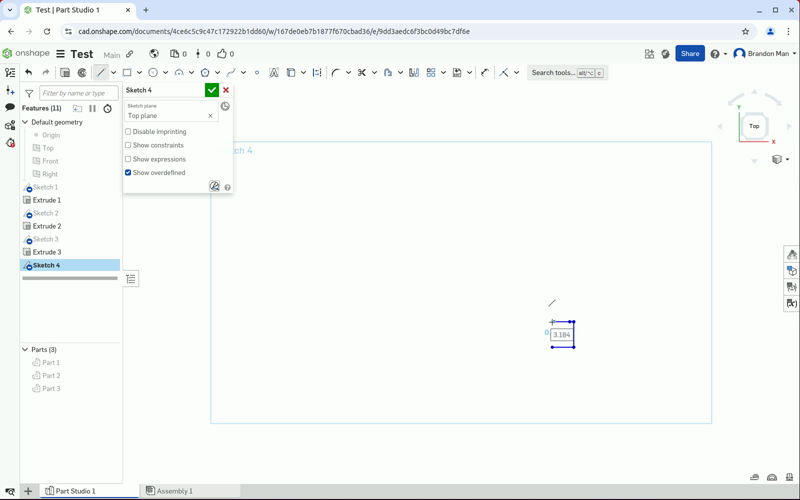
scroll(6)
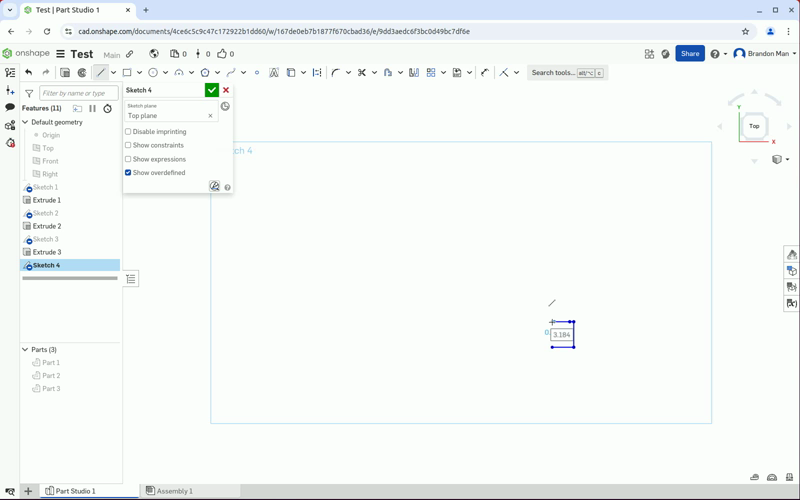
scroll(6)
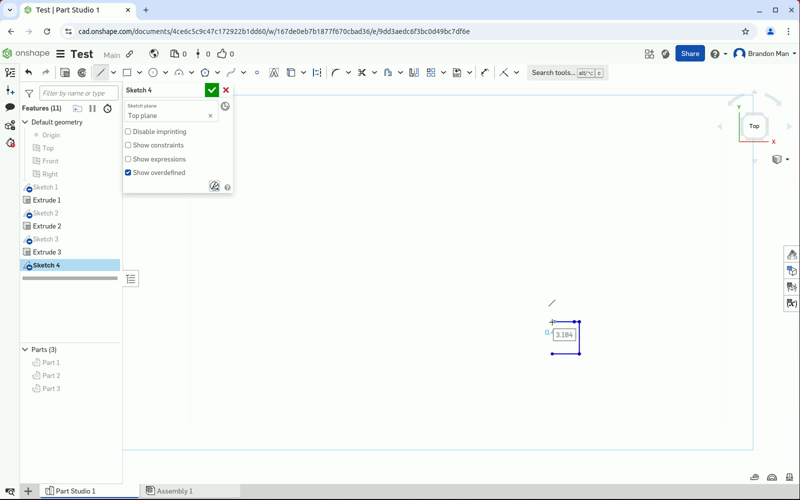
scroll(6)
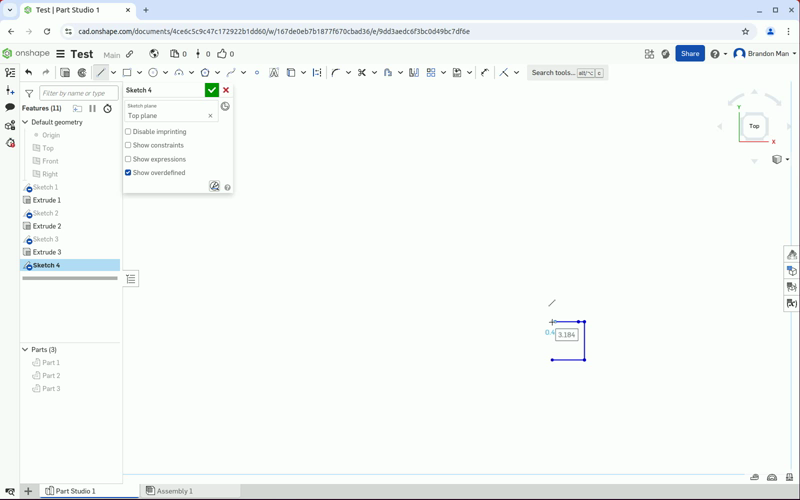
scroll(6)
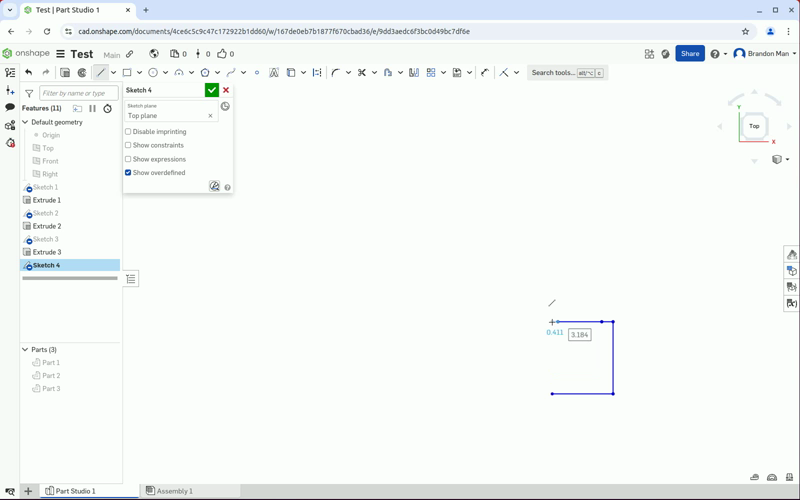
scroll(6)
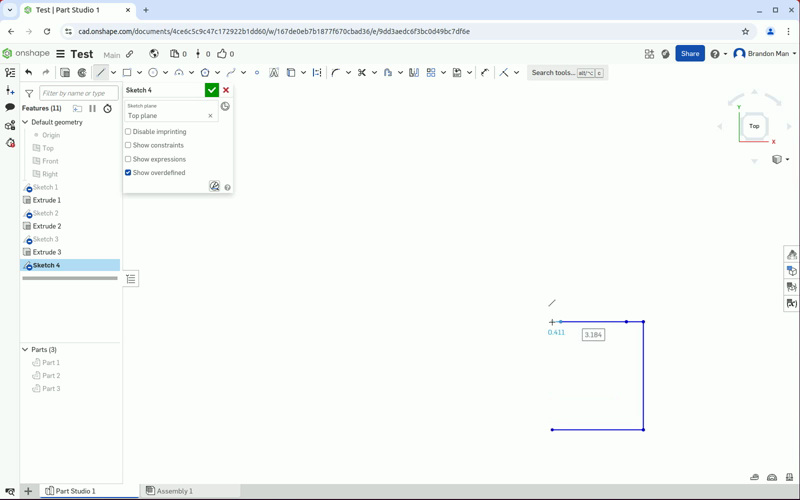
scroll(6)
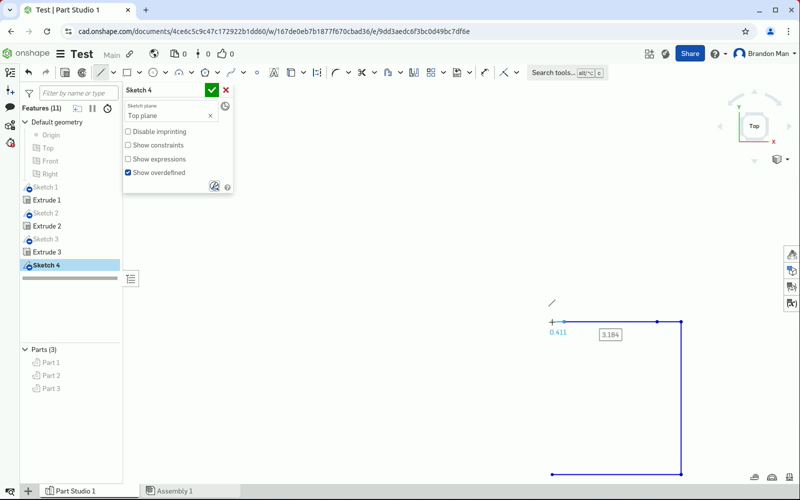
scroll(6)
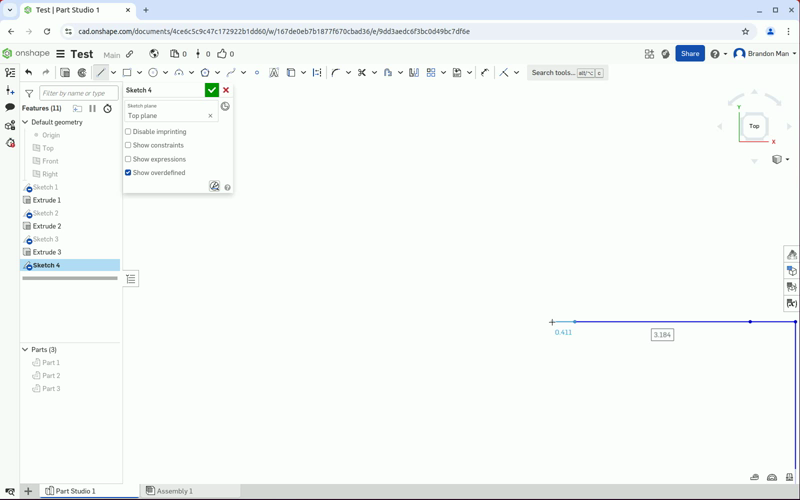
click(552, 321)
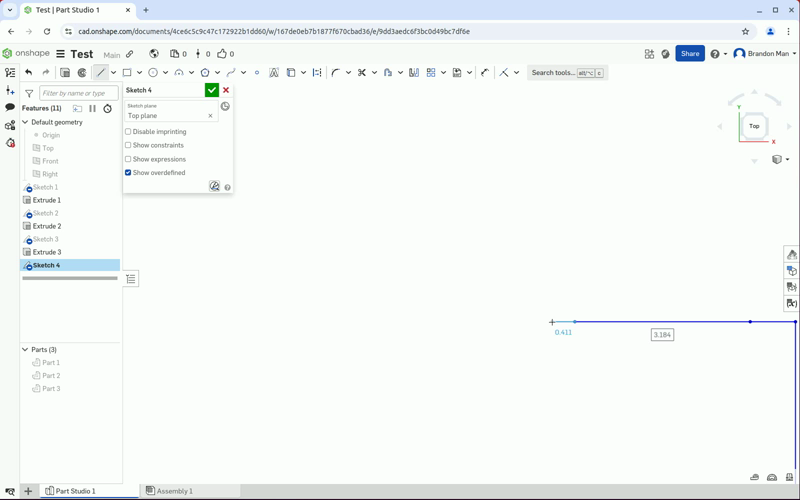
scroll(-6)
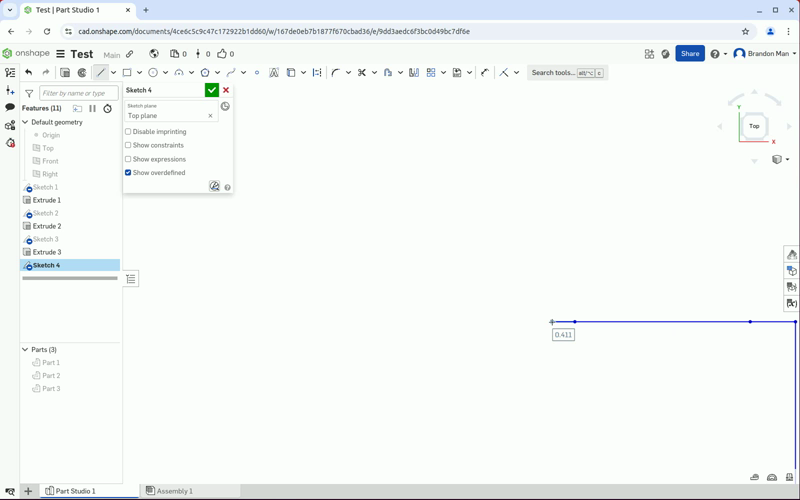
scroll(-6)
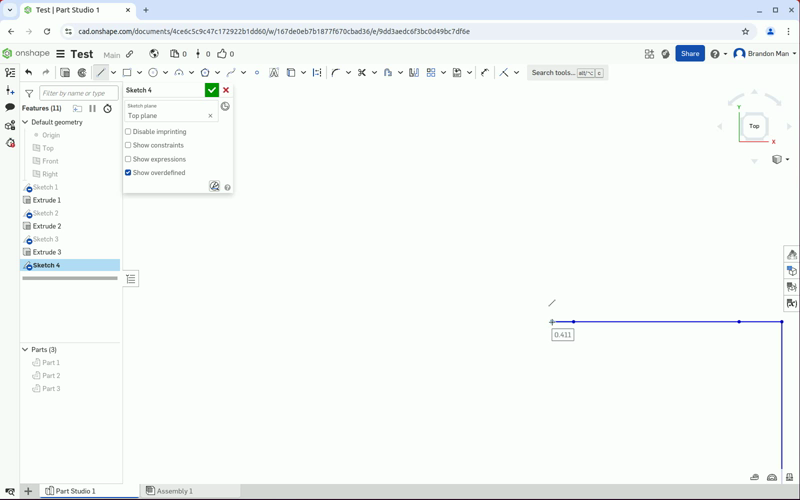
scroll(-6)
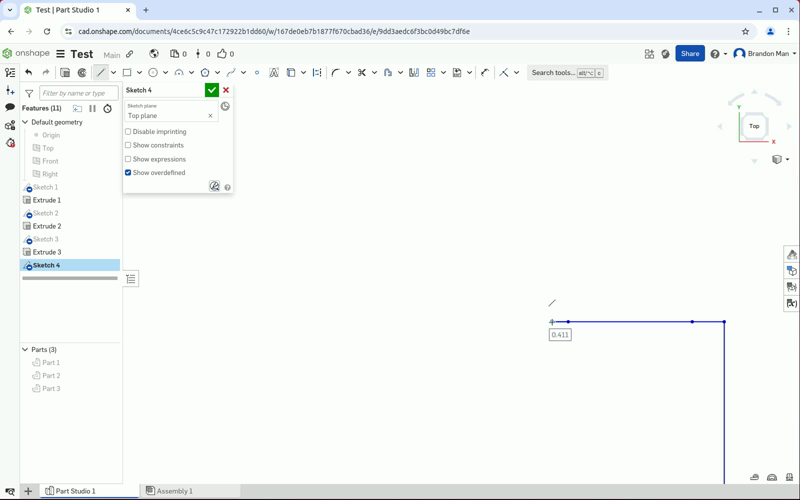
scroll(-6)
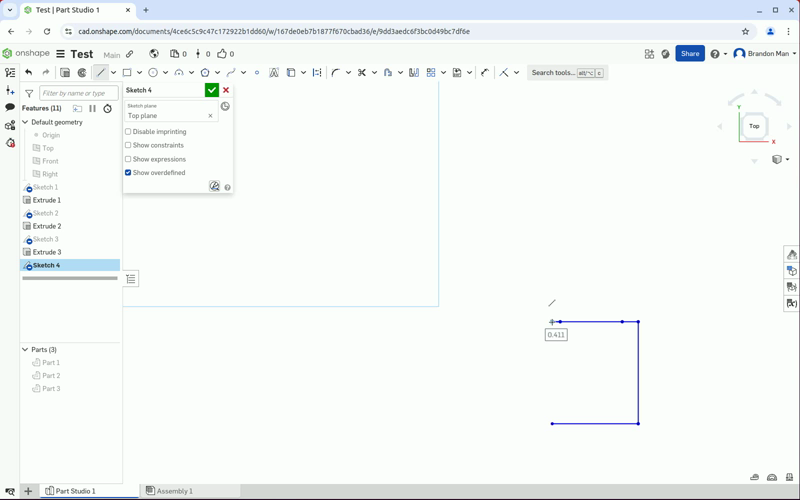
scroll(-6)
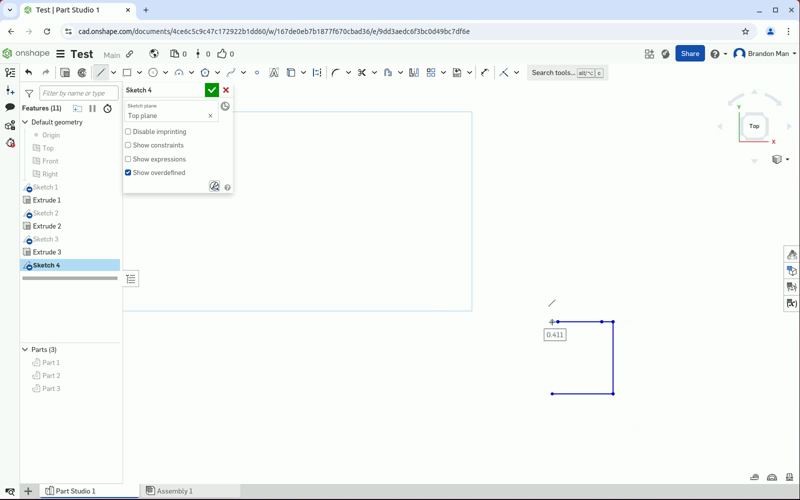
scroll(-6)
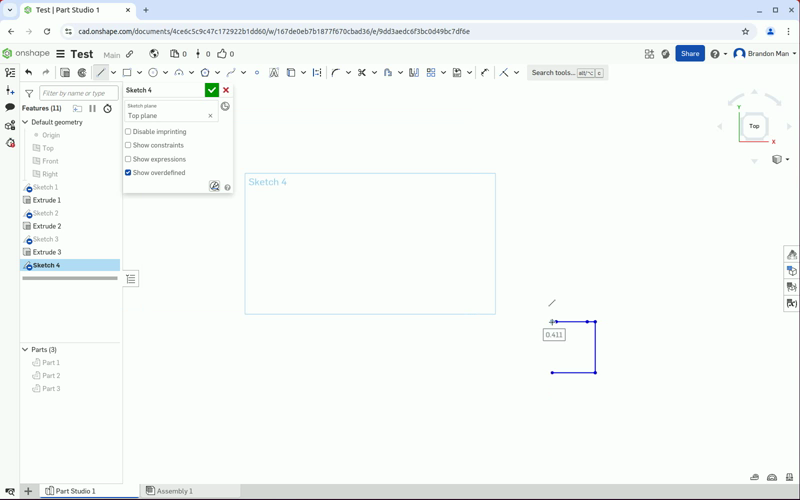
scroll(-6)
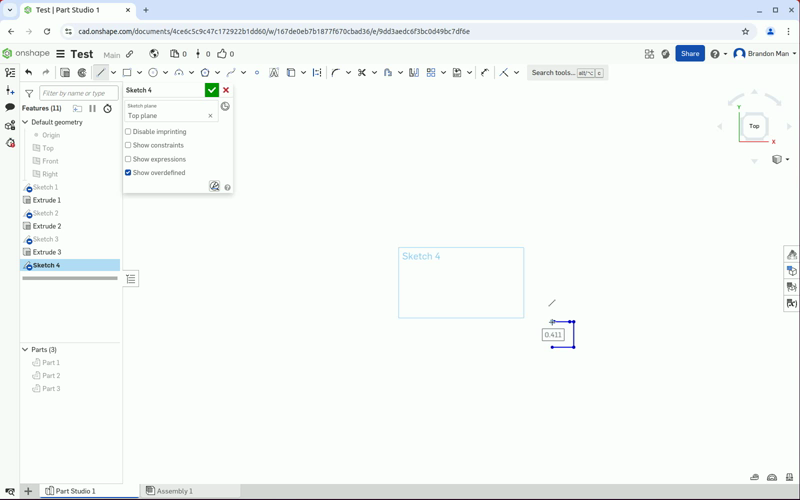
key_up(shift)
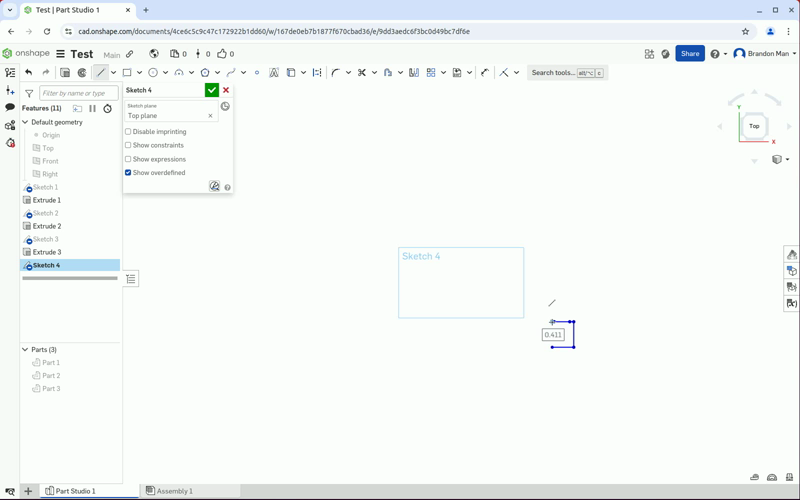
mouse_move(582, 321)
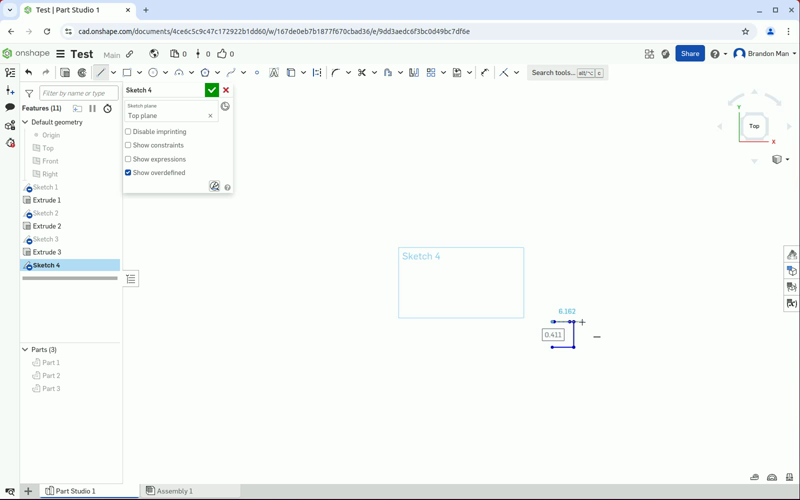
key_down(shift)
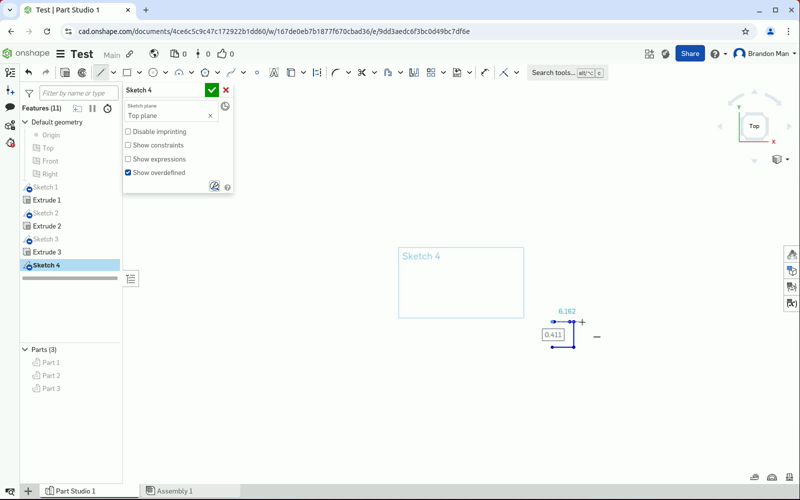
mouse_move(552, 347)
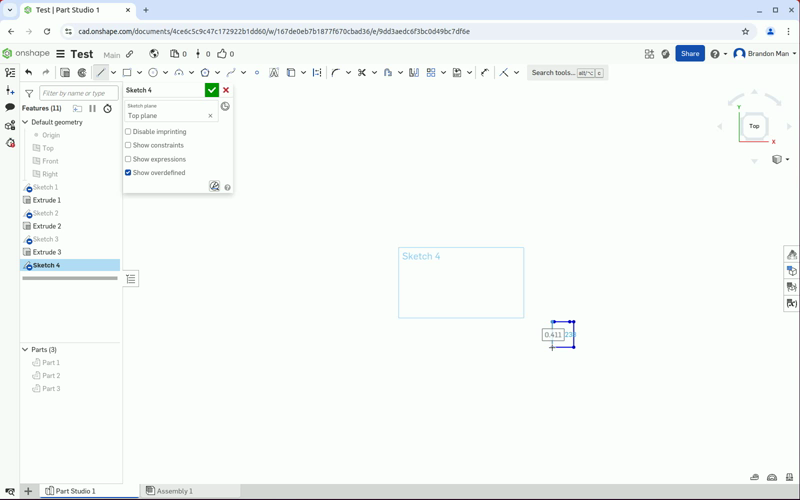
key_up(shift)
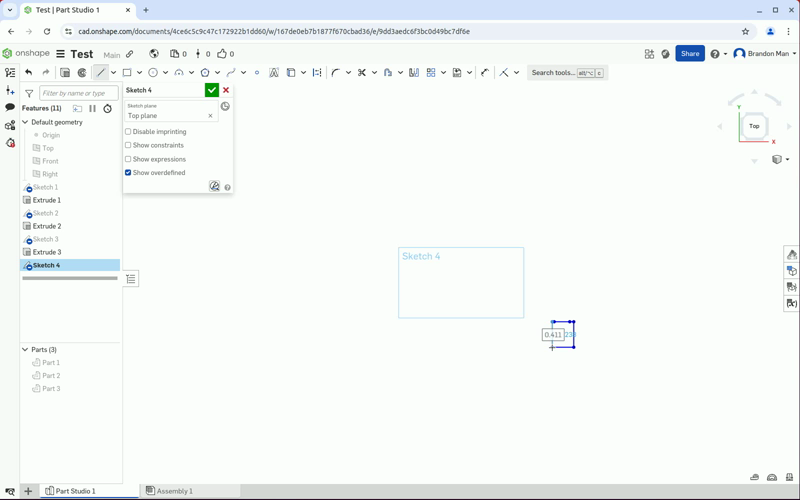
click(552, 347)
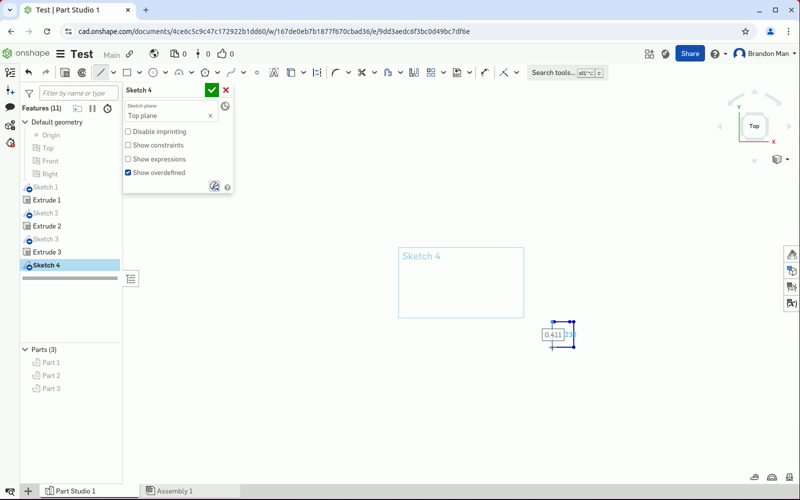
key(esc)
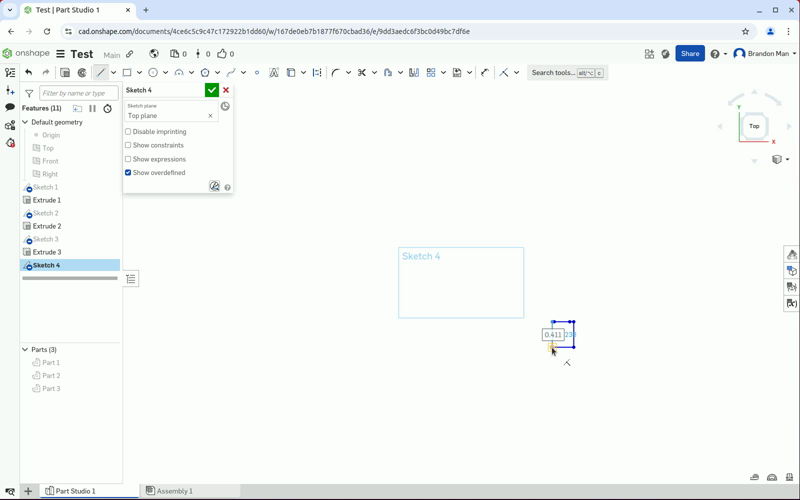
mouse_move(553, 345)
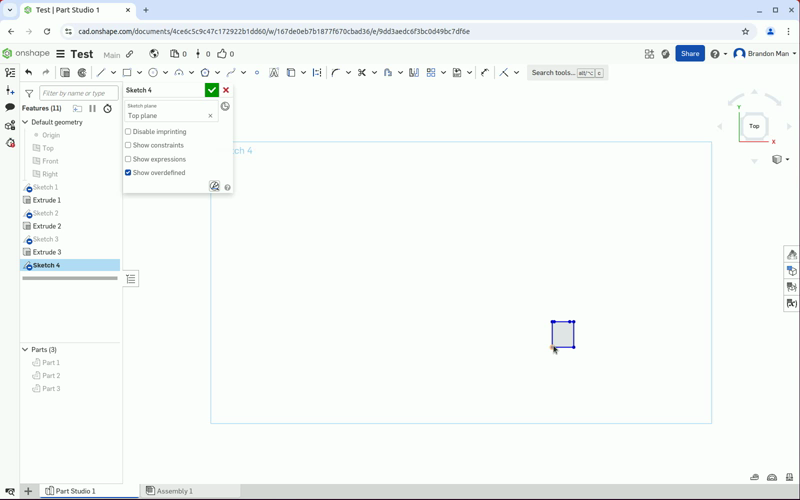
scroll(6)
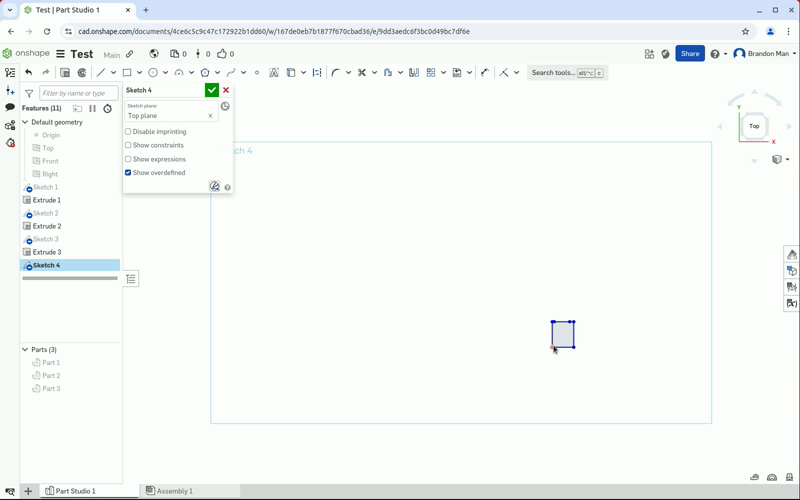
scroll(6)
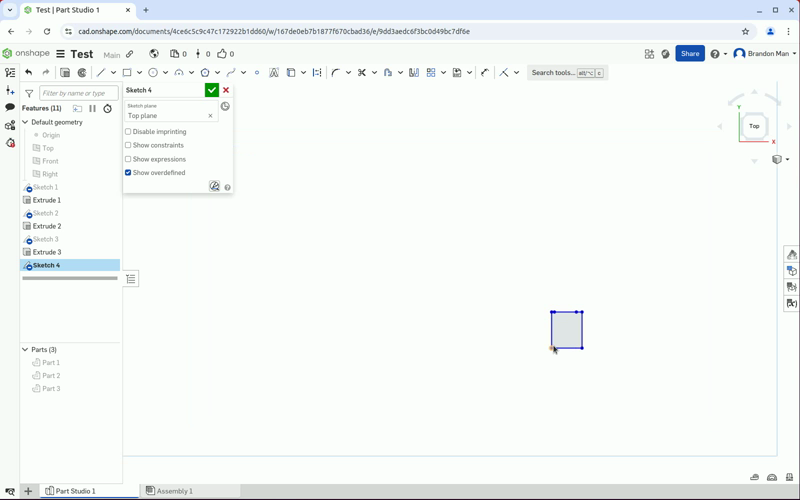
scroll(6)
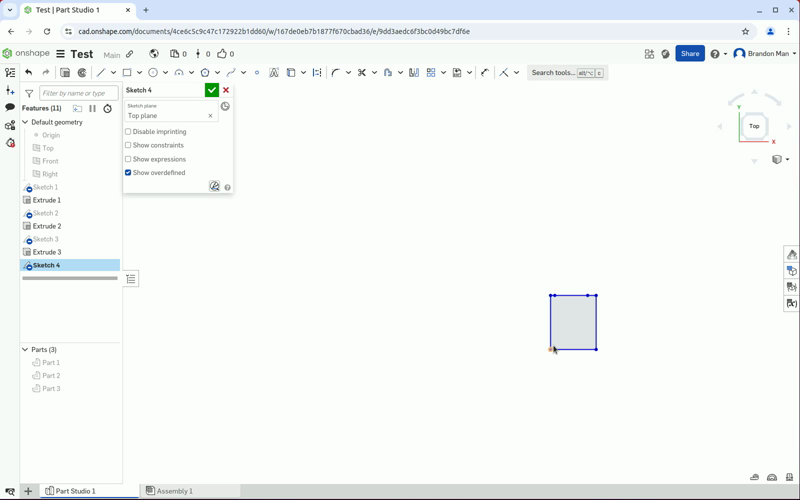
scroll(6)
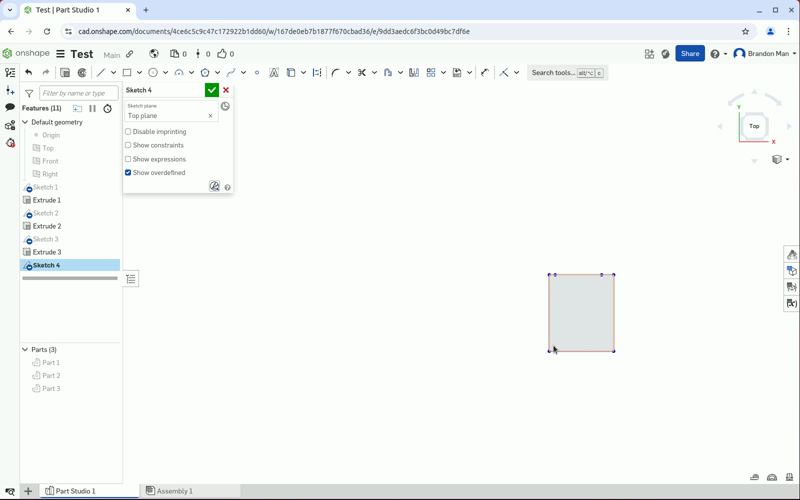
scroll(6)
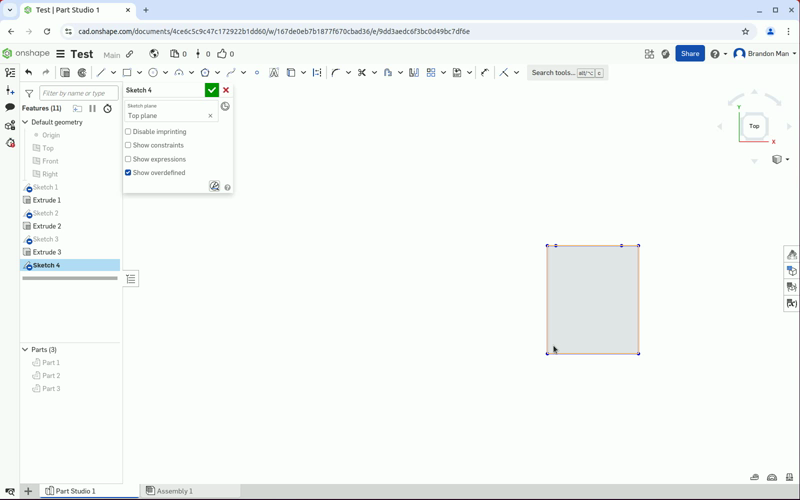
scroll(6)
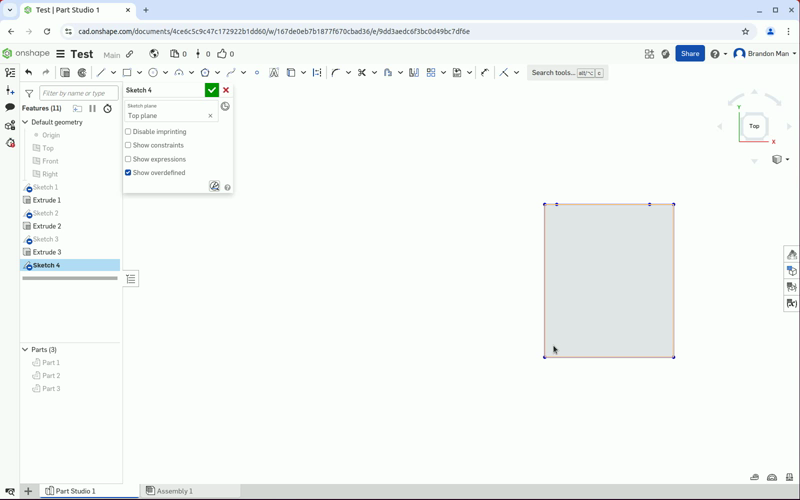
scroll(6)
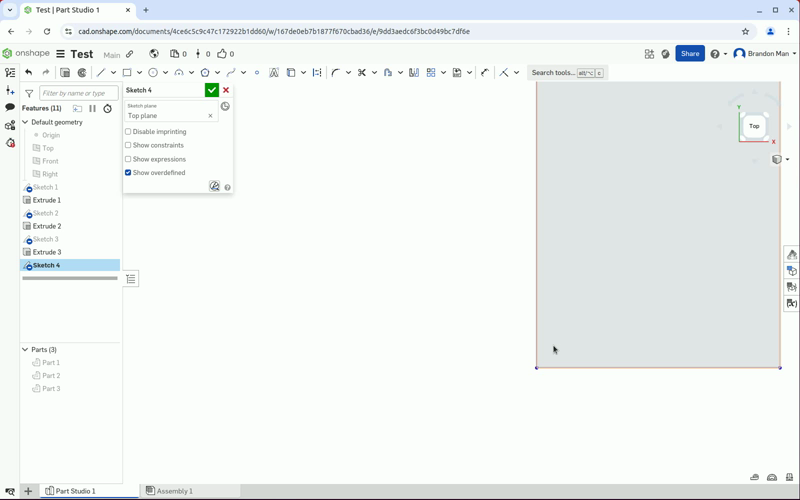
click(553, 345)
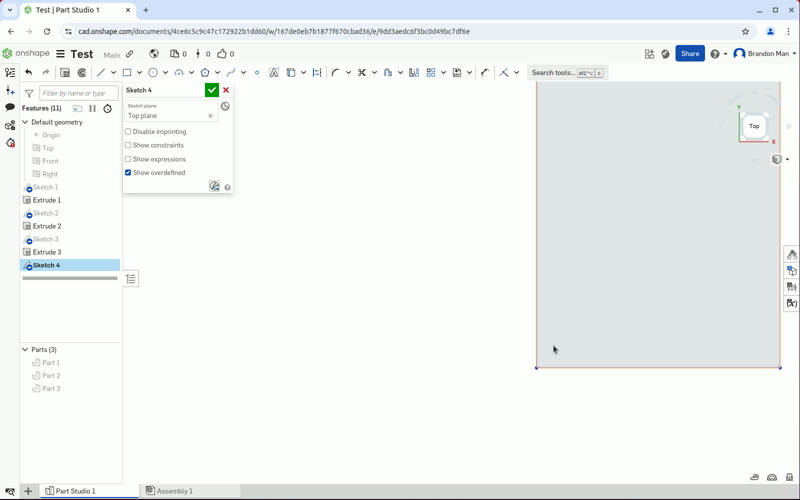
scroll(-6)
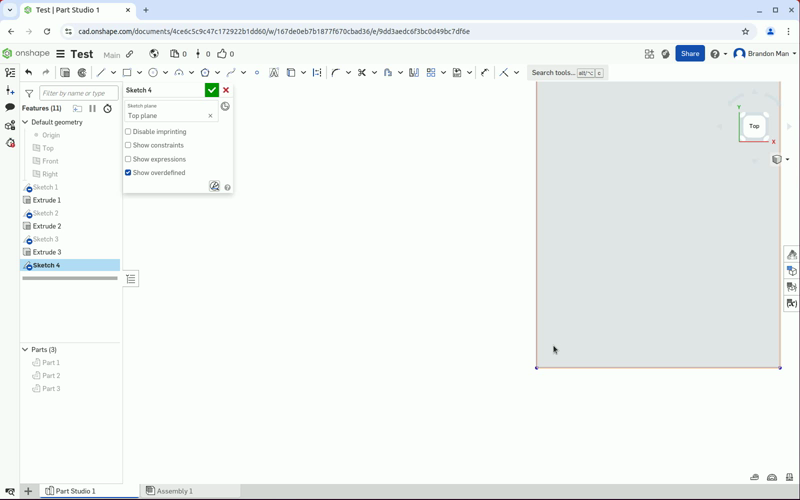
scroll(-6)
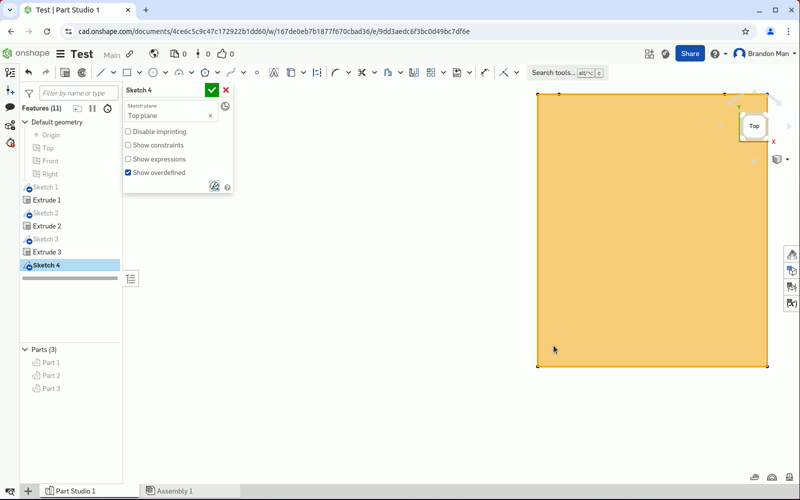
scroll(-6)
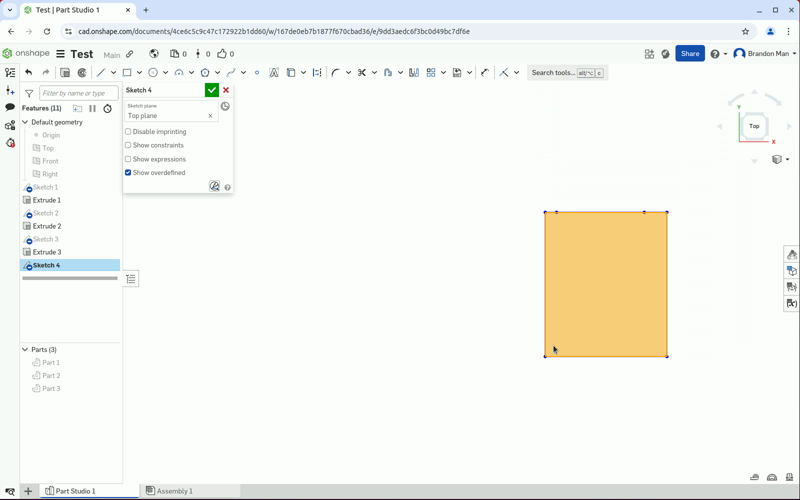
scroll(-6)
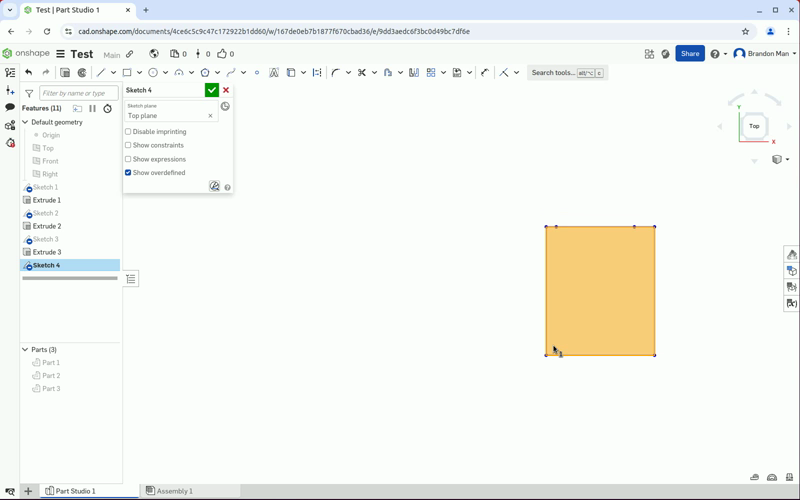
scroll(-6)
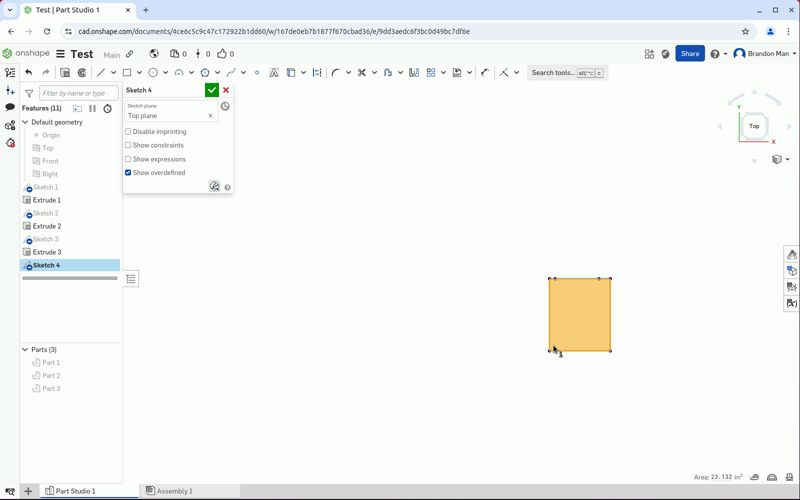
scroll(-6)
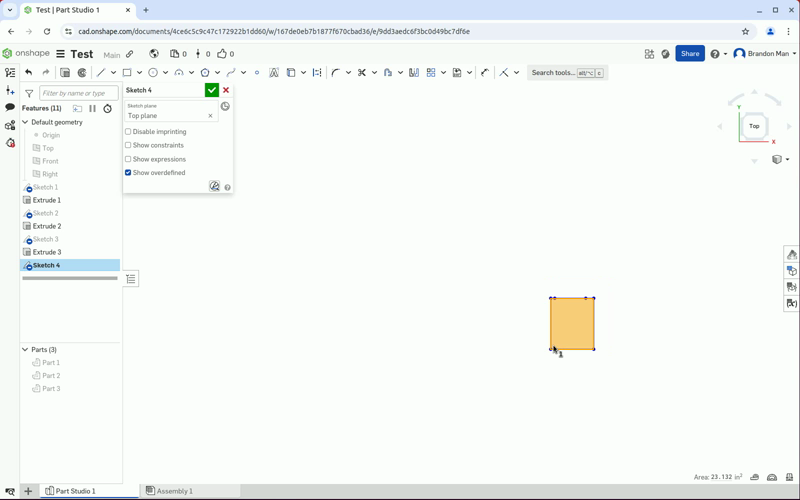
scroll(-6)
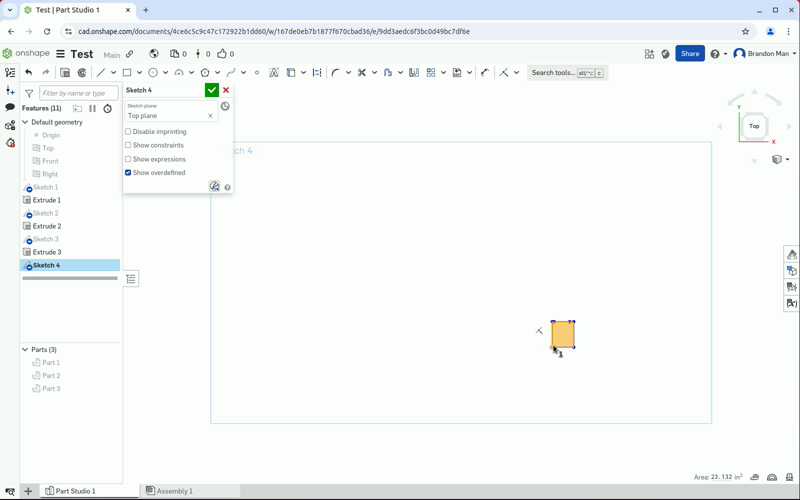
mouse_move(73, 352)
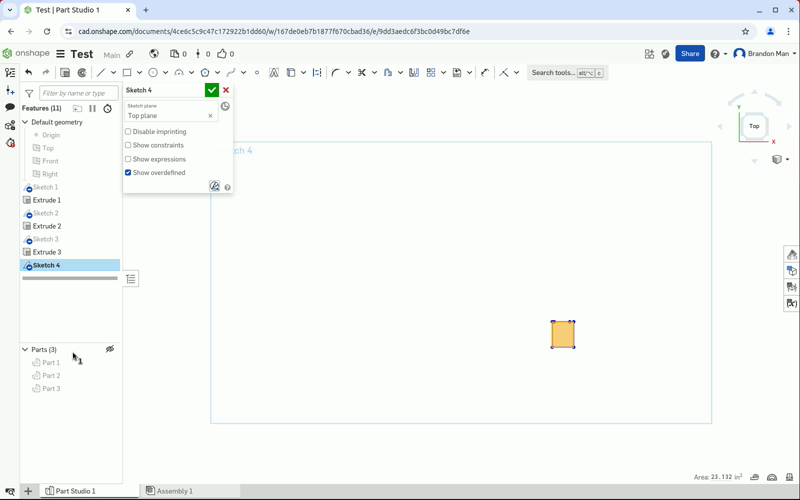
key(shift+y)
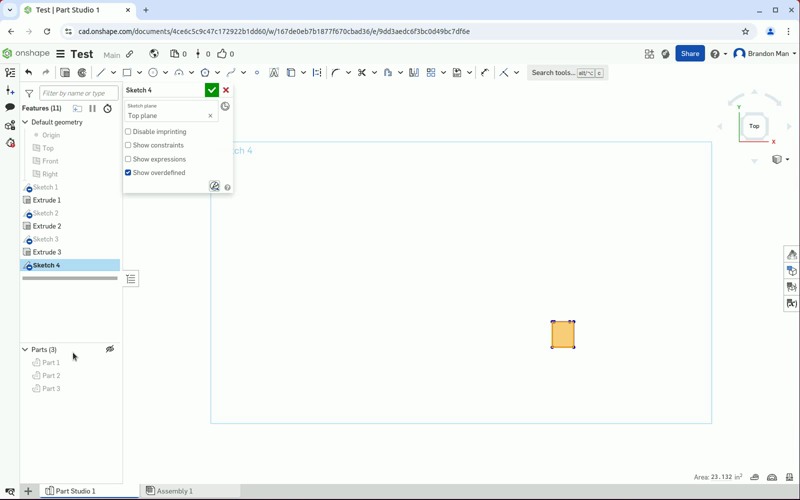
key(shift+e)
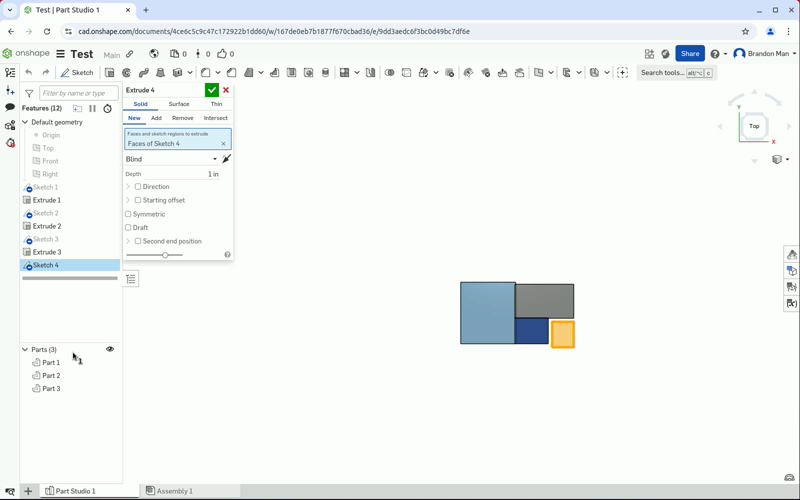
mouse_move(143, 106)
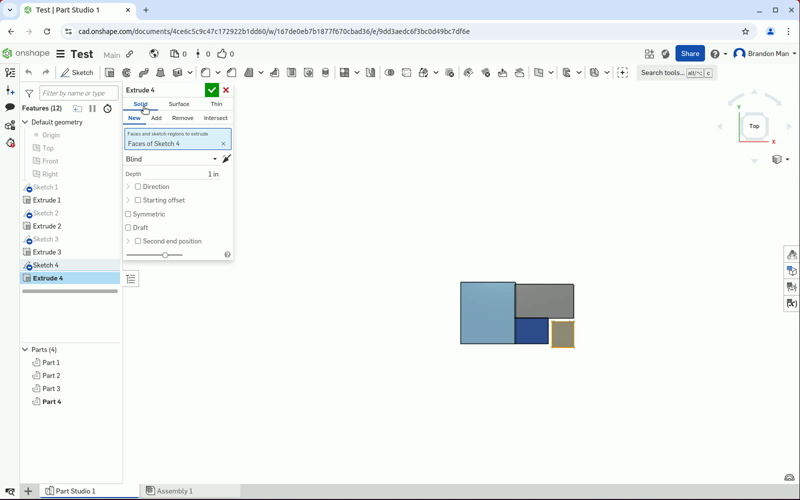
click(143, 106)
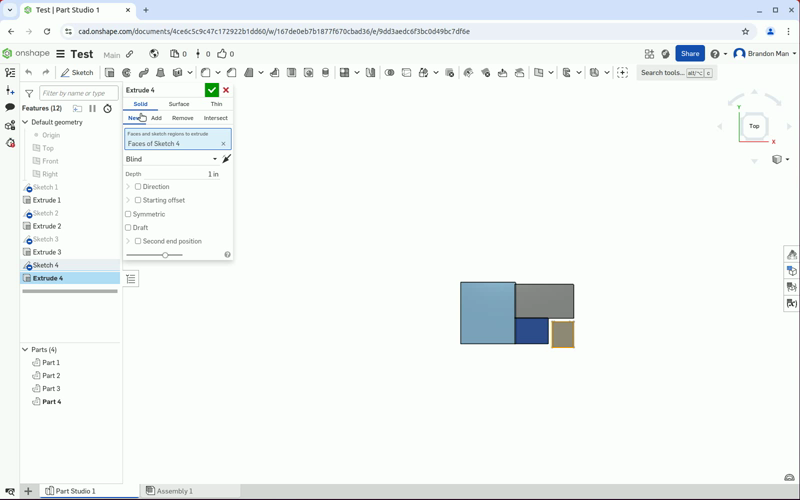
mouse_move(137, 120)
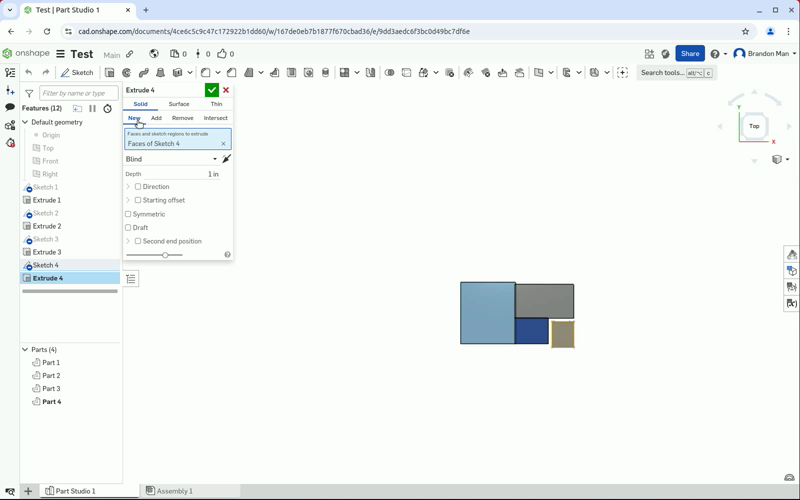
click(137, 120)
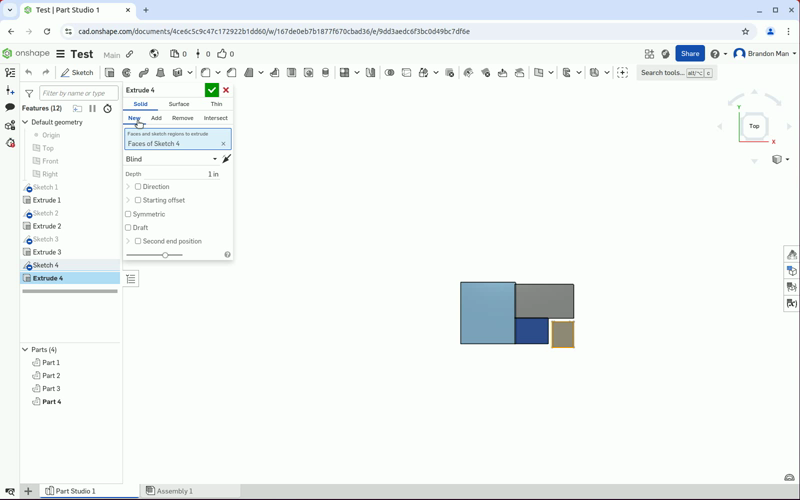
key(tab, 4)
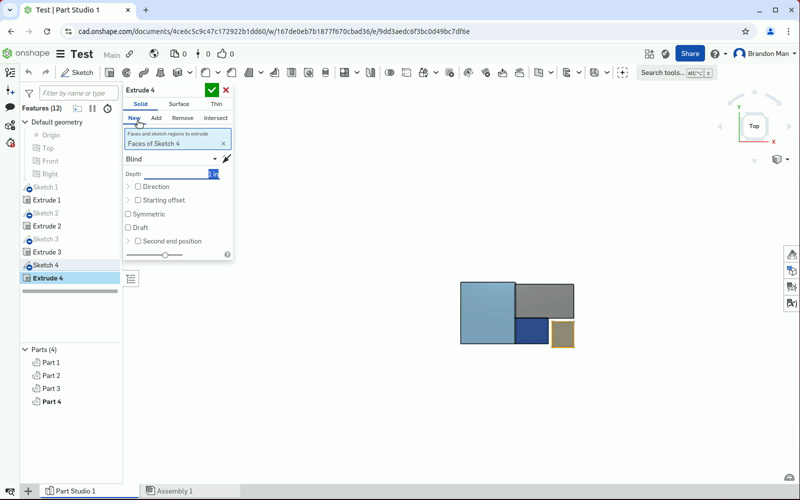
text(0.241)
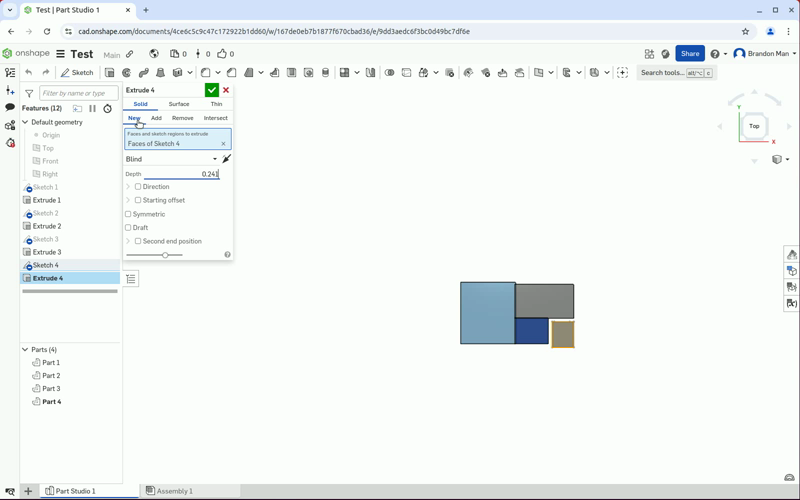
key(enter)
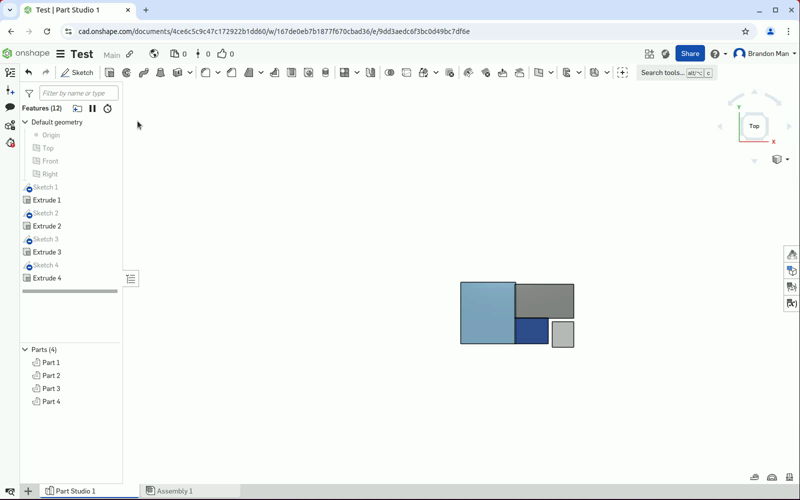
key(shift+h)
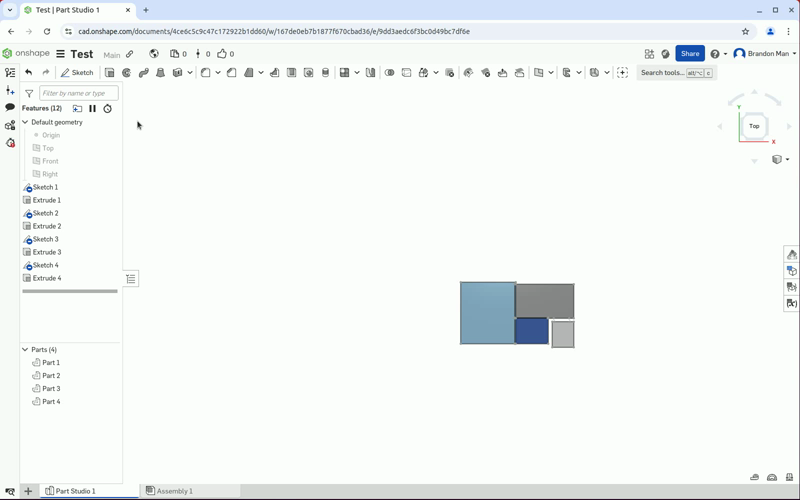
key(shift+h)
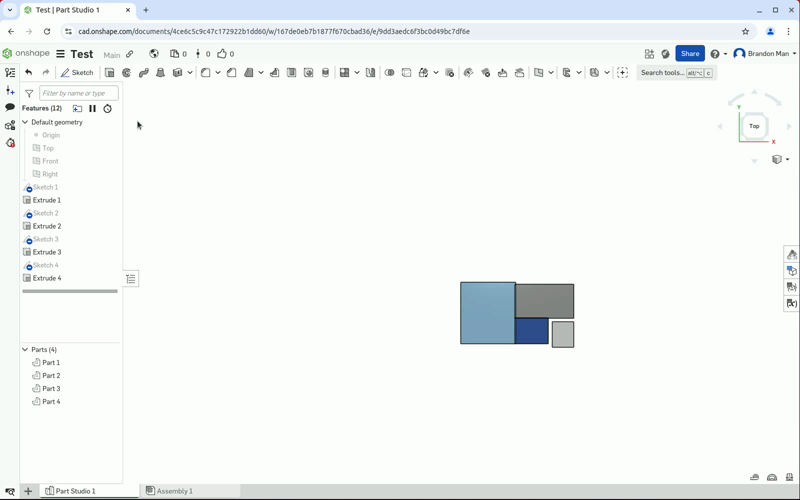
mouse_move(73, 189)
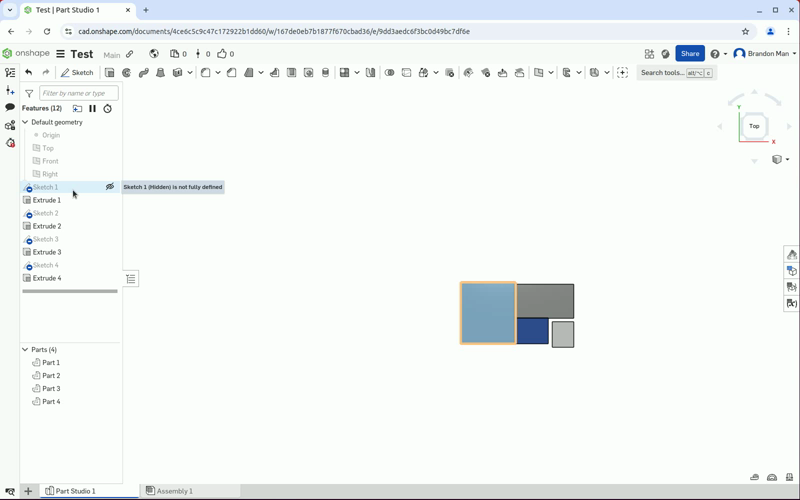
click(73, 189)
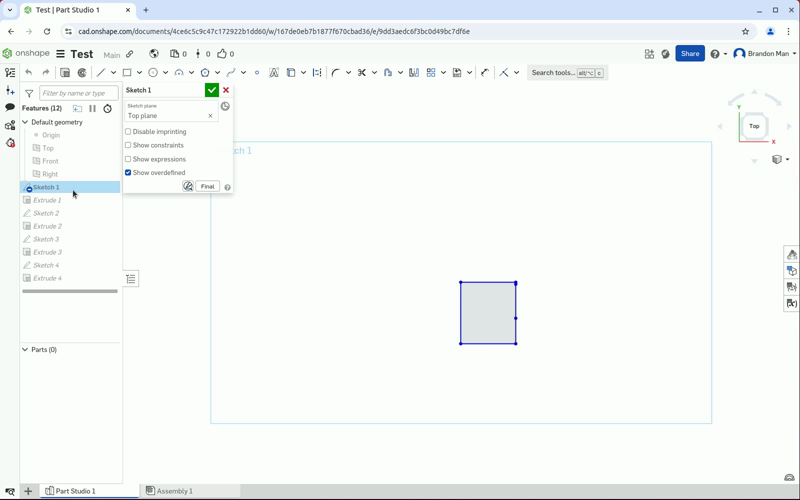
mouse_move(229, 92)
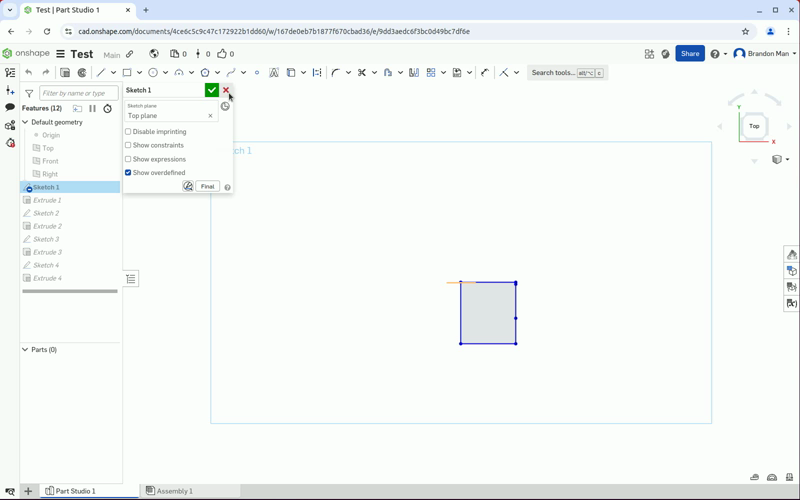
click(229, 92)
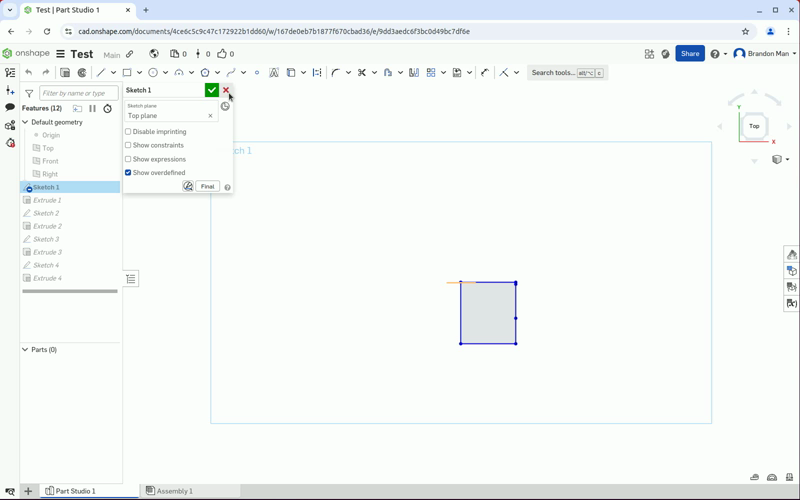
key(shift+s)
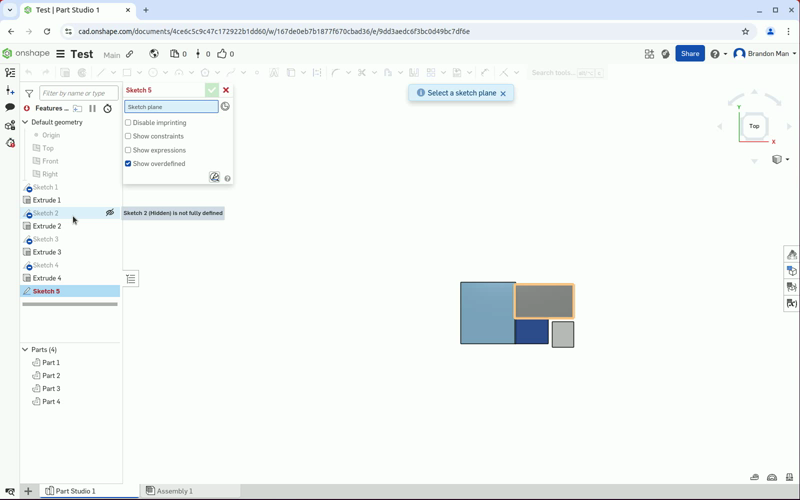
scroll(3)
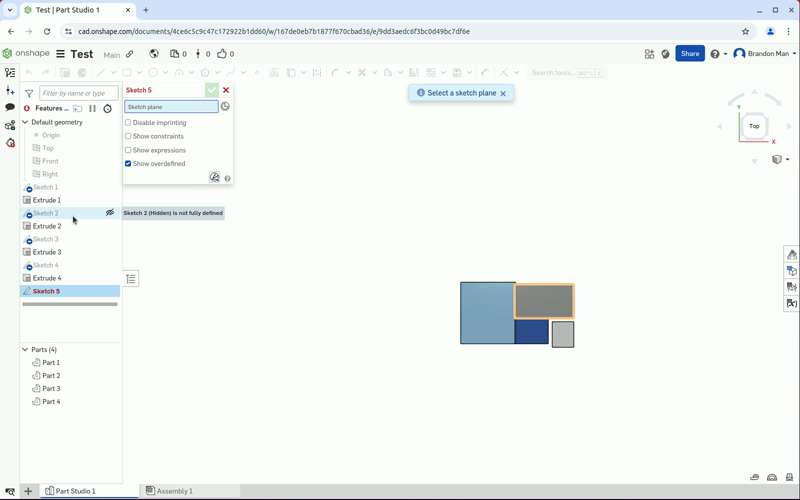
mouse_move(73, 150)
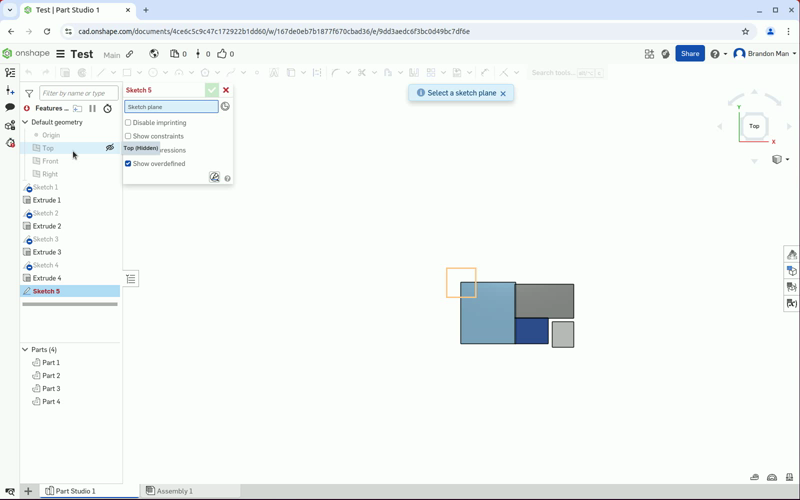
click(73, 150)
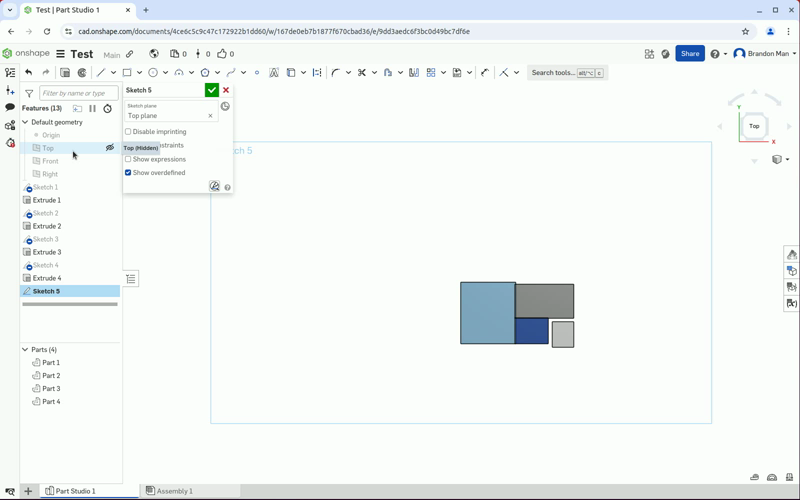
mouse_move(73, 352)
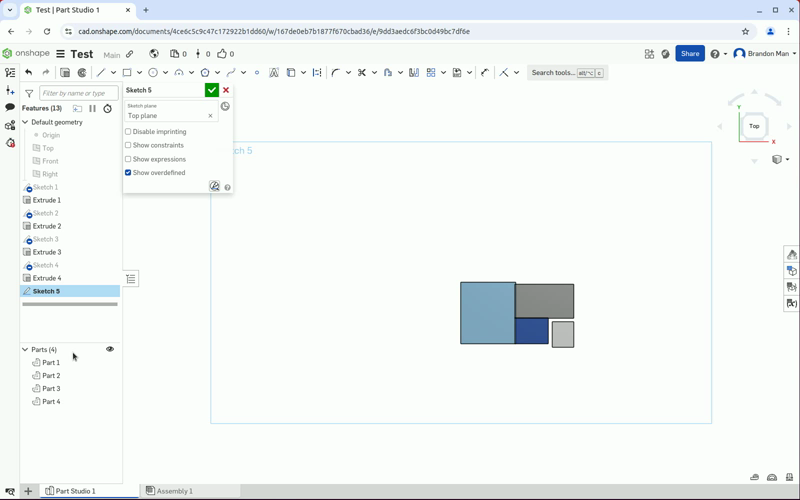
key(y)
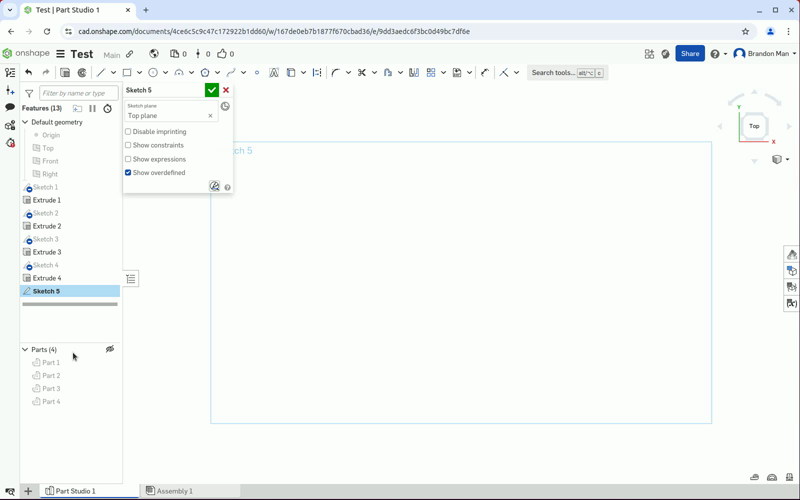
key(l)
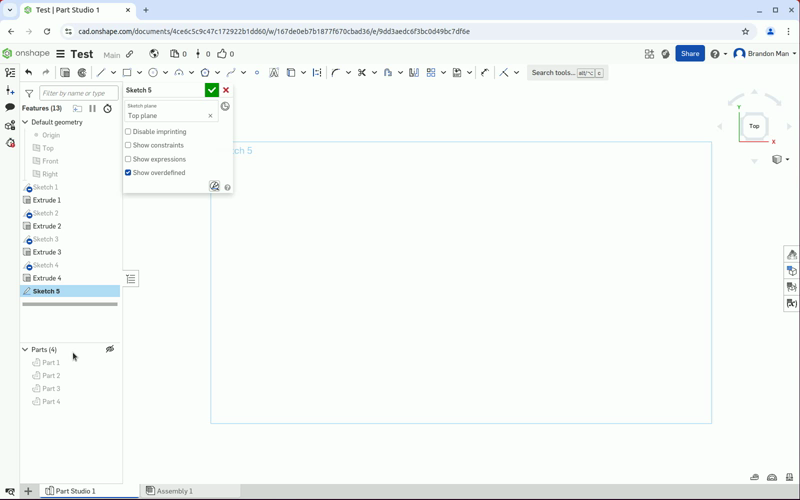
key_down(shift)
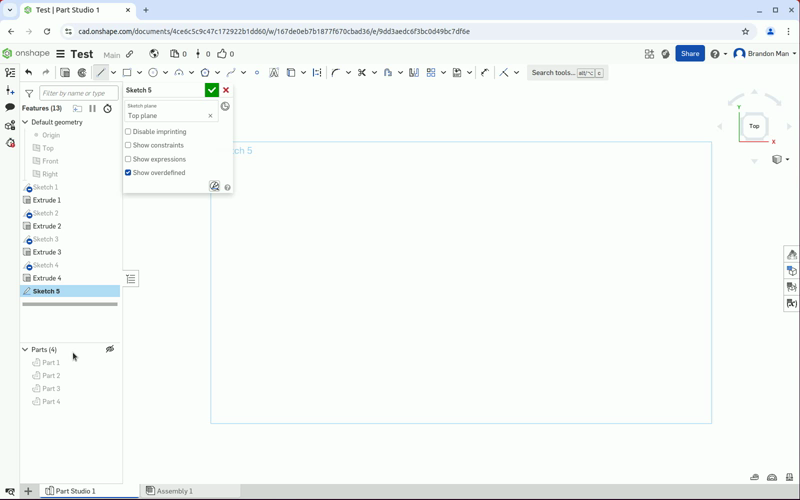
mouse_move(553, 322)
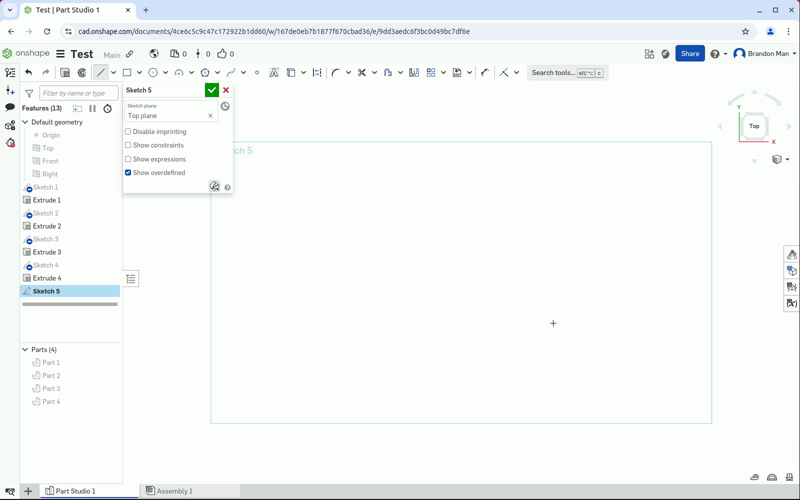
click(553, 322)
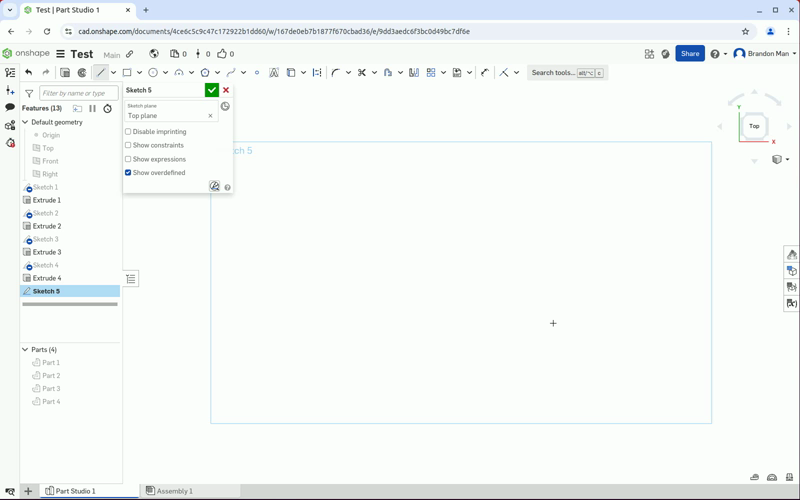
key_up(shift)
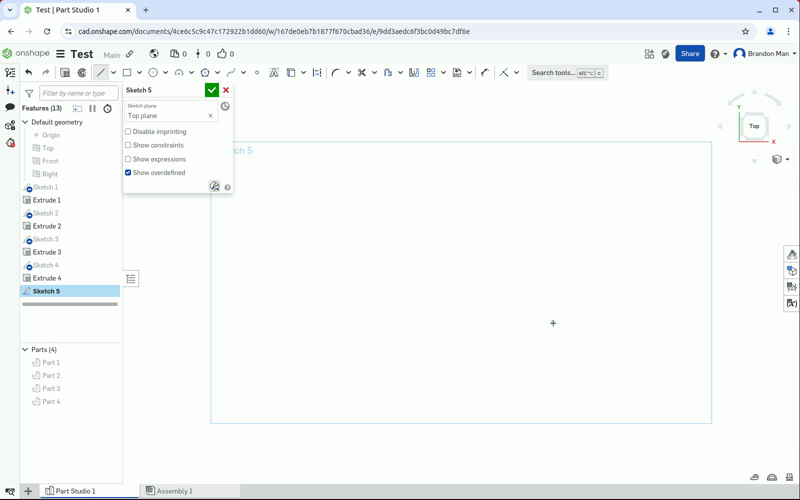
key_down(shift)
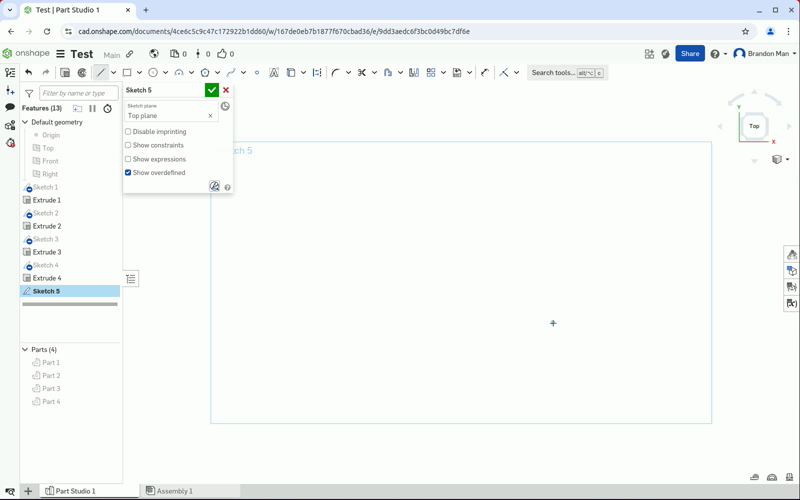
mouse_move(583, 322)
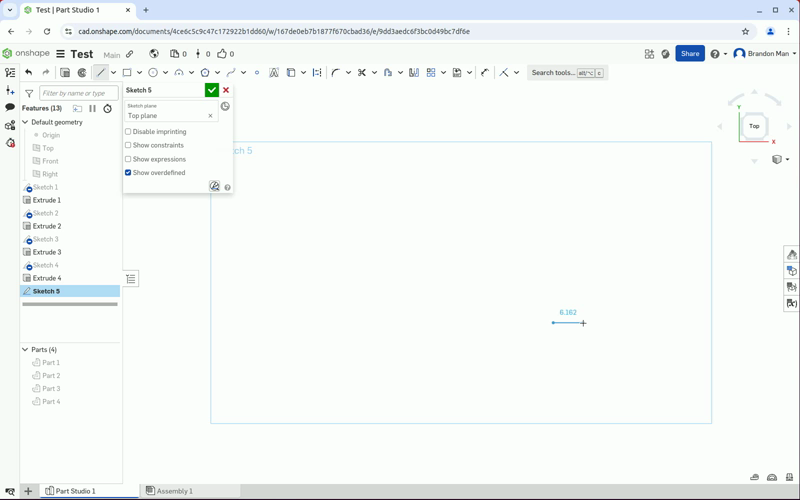
mouse_move(569, 322)
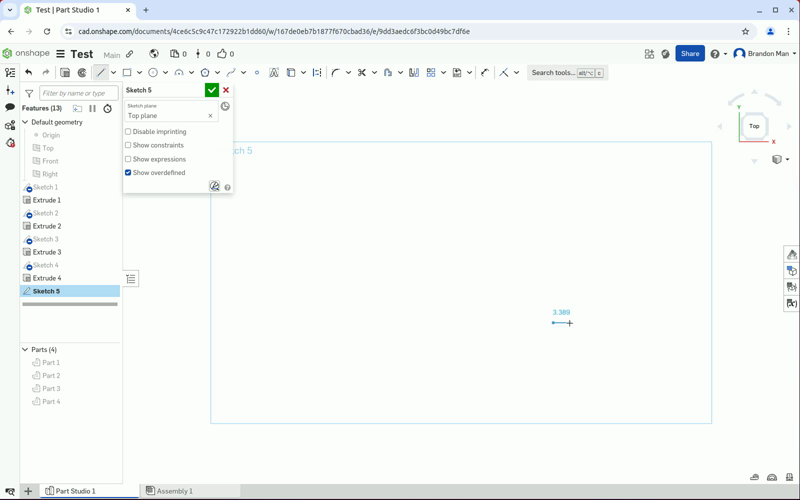
click(569, 322)
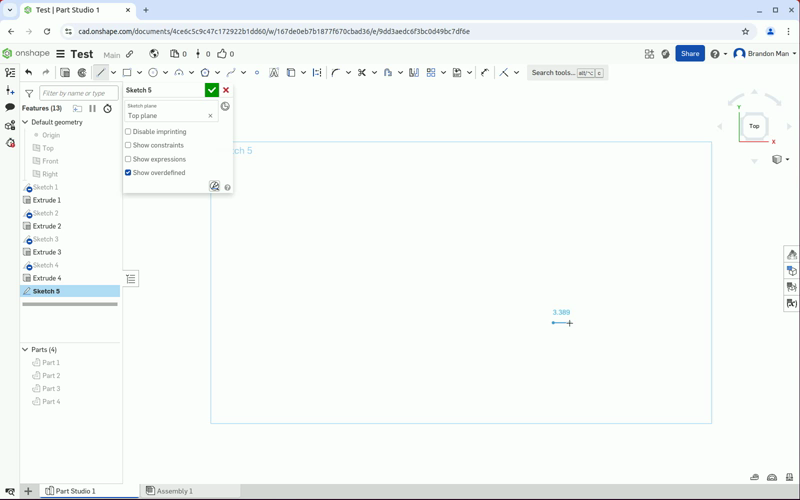
key_up(shift)
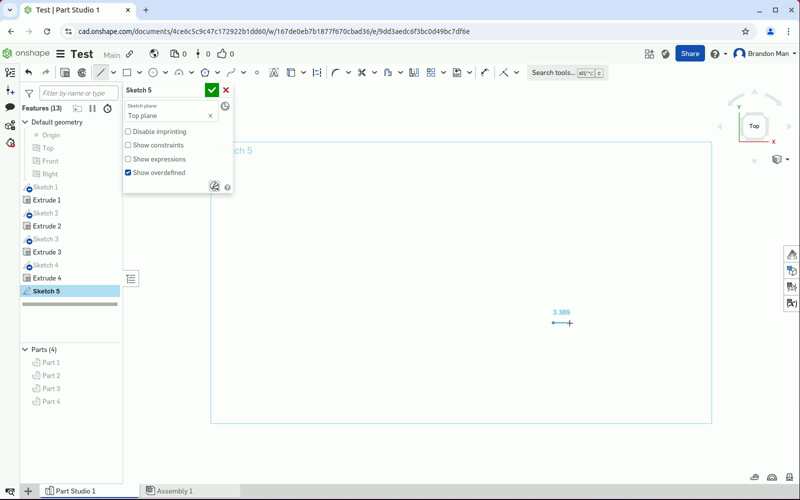
key_down(shift)
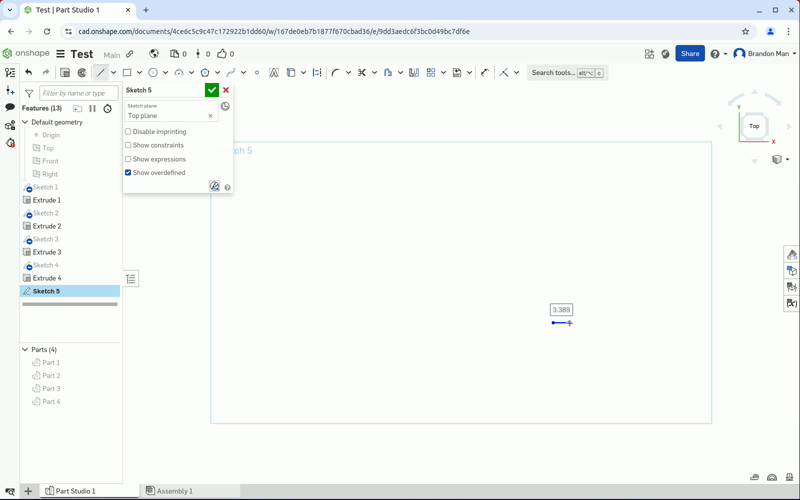
mouse_move(589, 322)
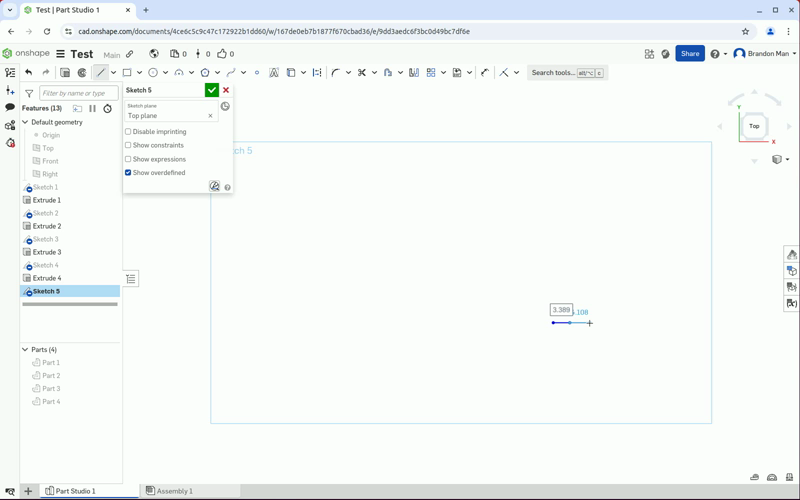
mouse_move(569, 318)
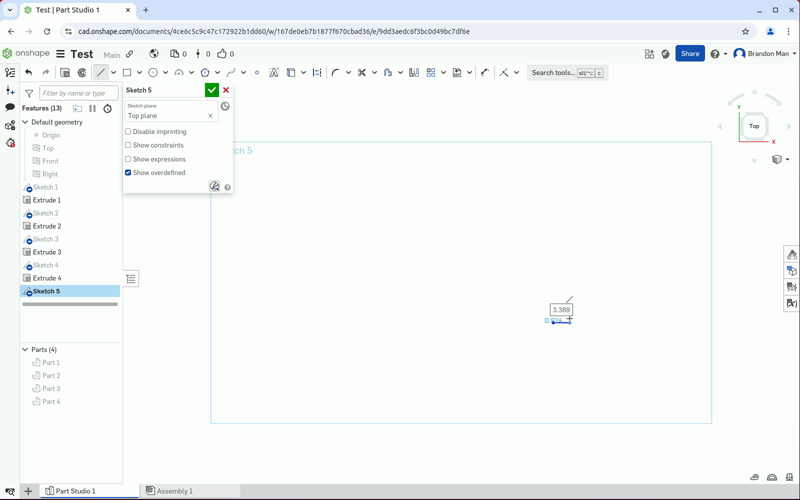
scroll(6)
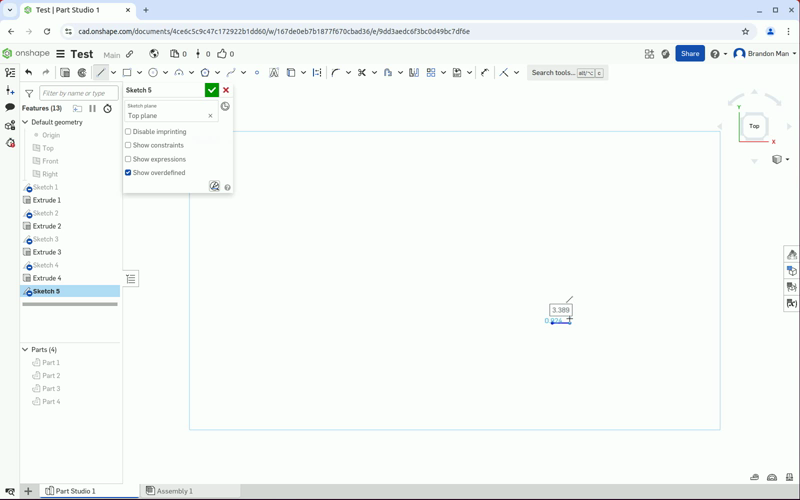
scroll(6)
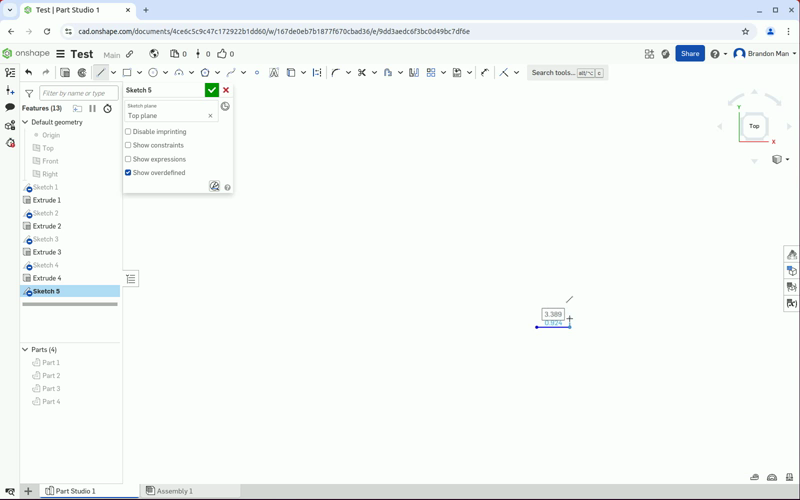
scroll(6)
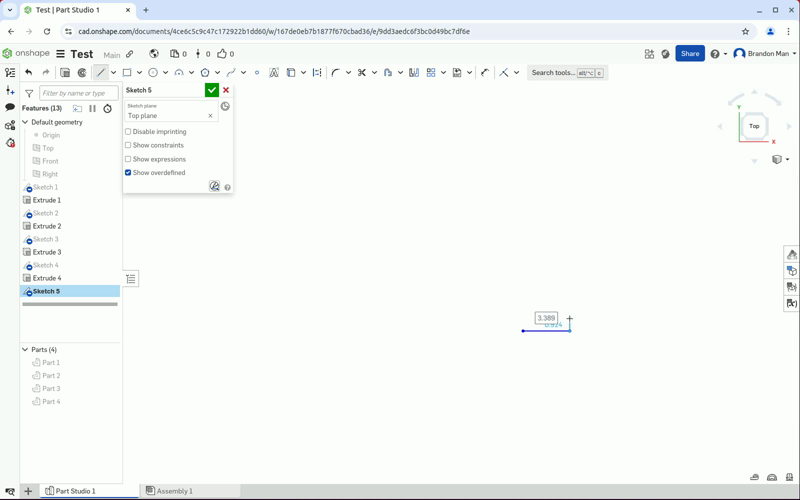
scroll(6)
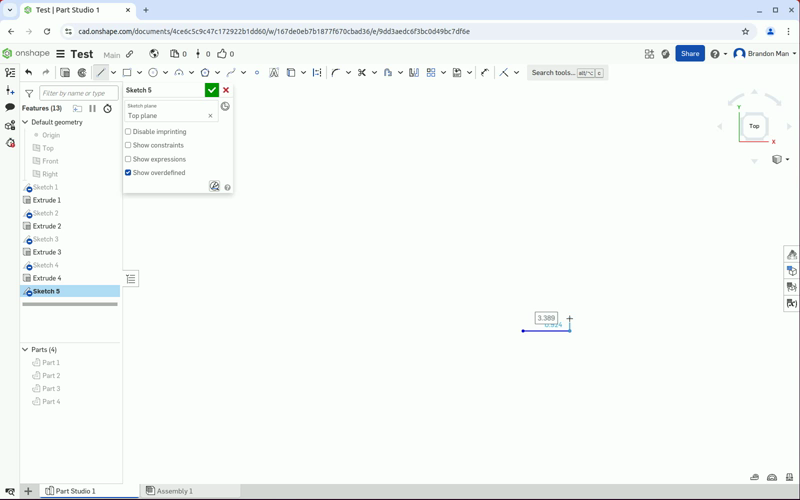
scroll(6)
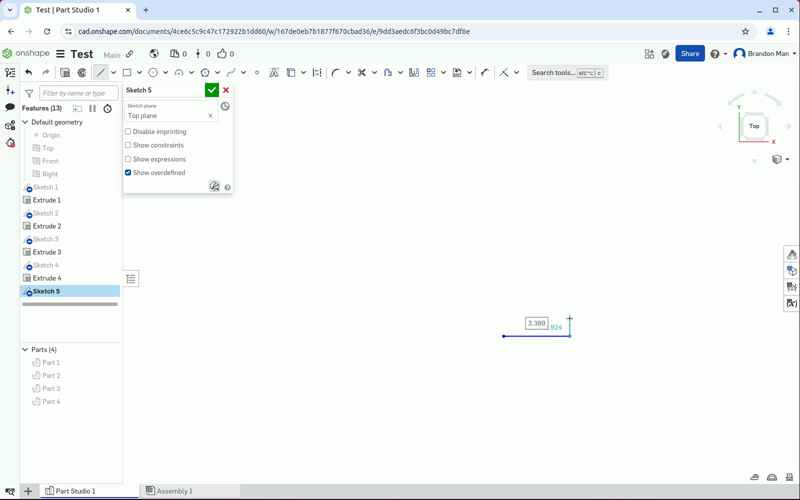
scroll(6)
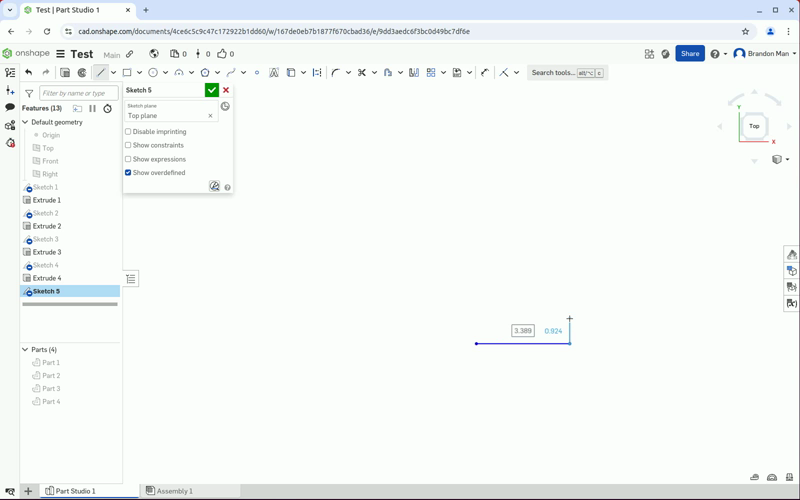
scroll(6)
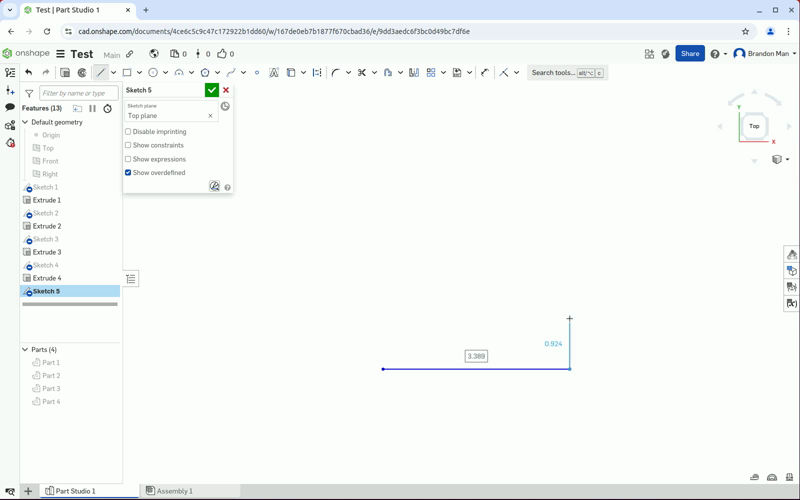
click(569, 318)
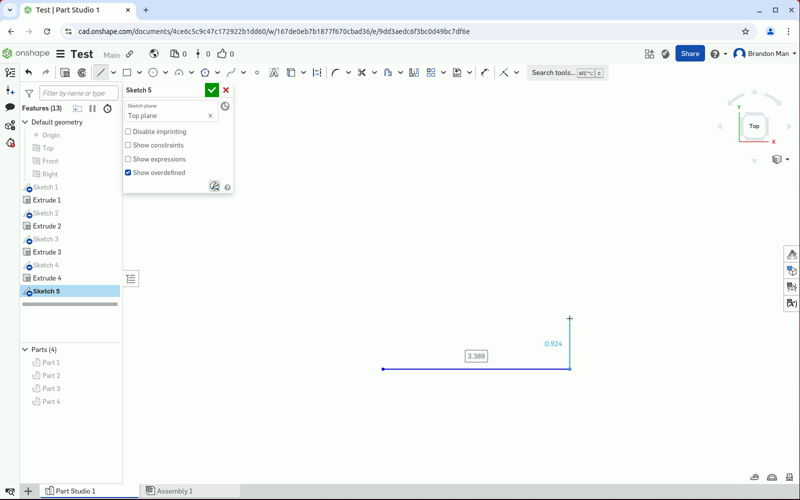
scroll(-6)
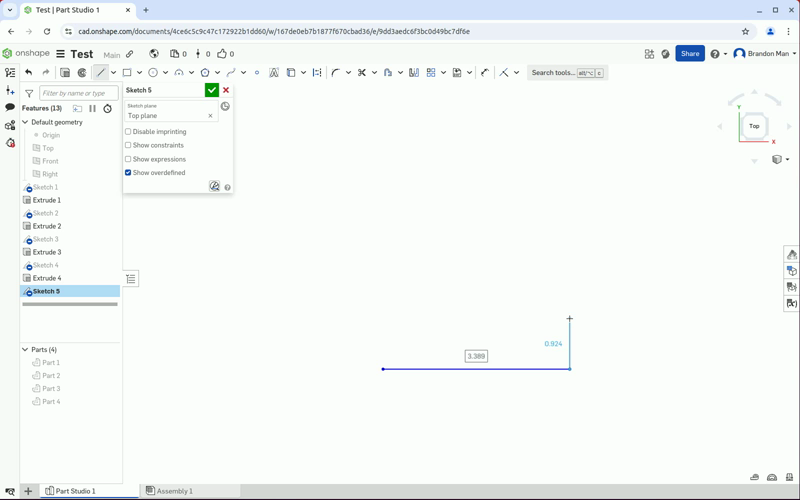
scroll(-6)
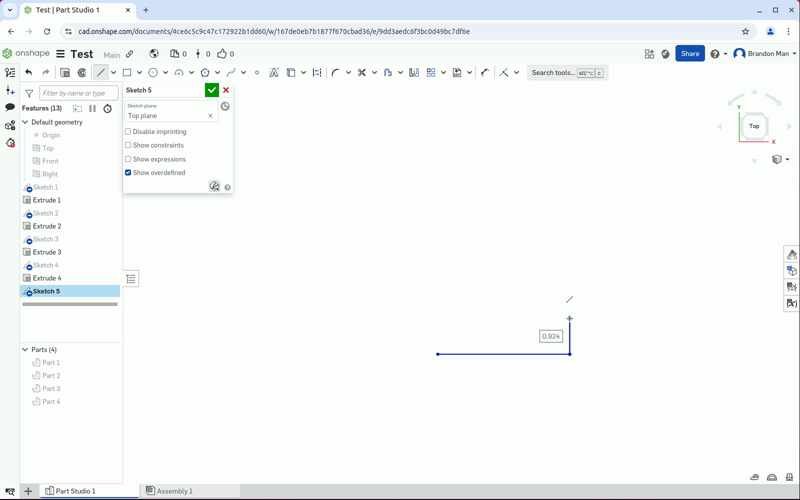
scroll(-6)
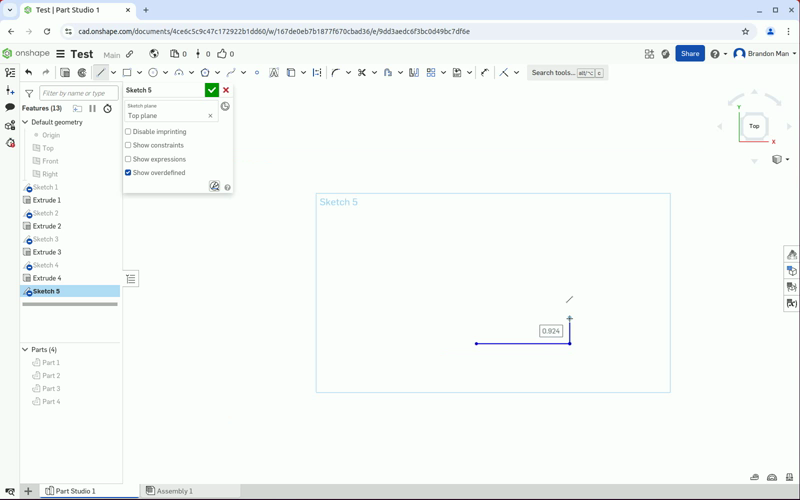
scroll(-6)
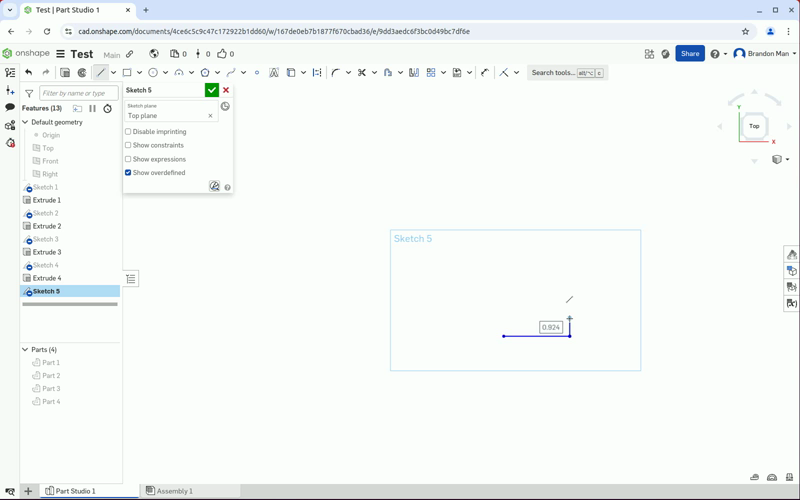
scroll(-6)
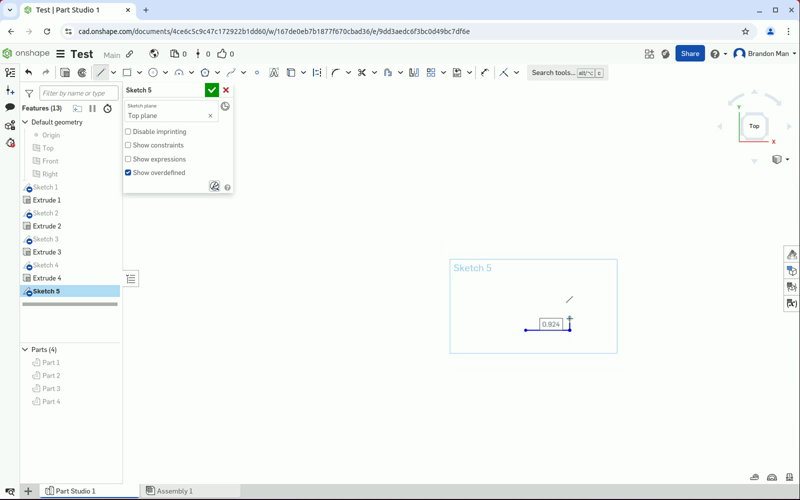
scroll(-6)
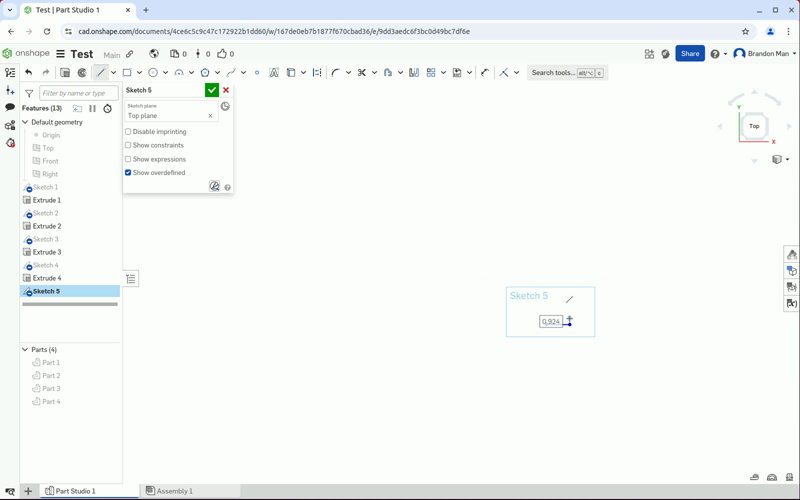
scroll(-6)
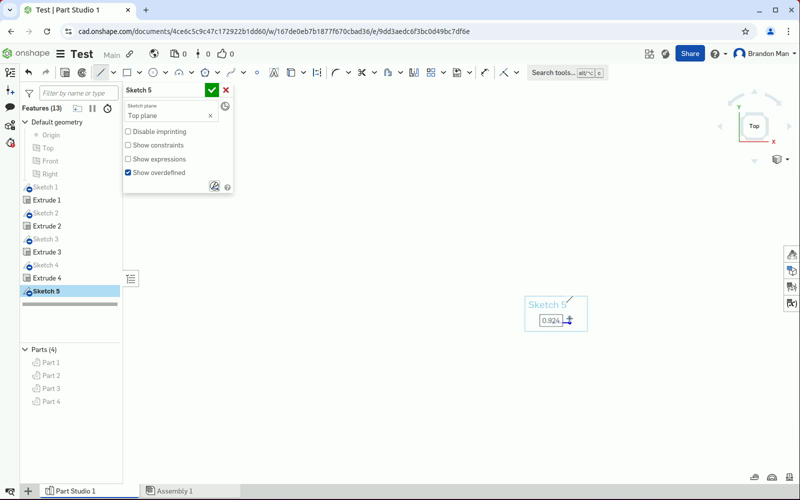
key_up(shift)
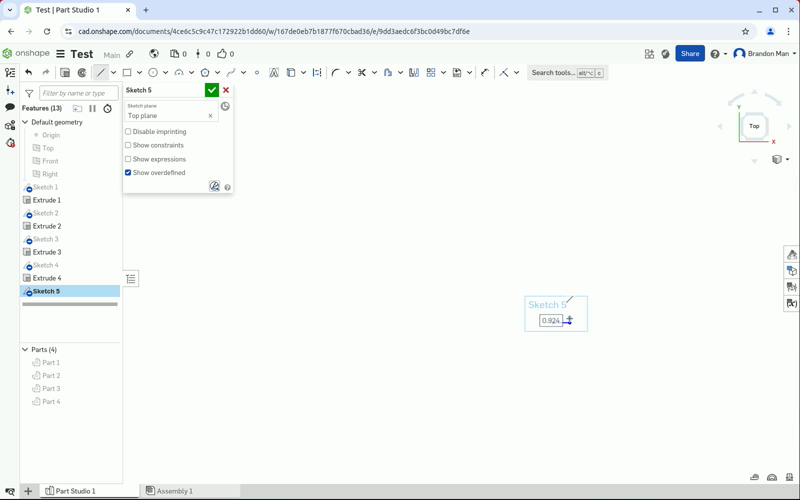
key_down(shift)
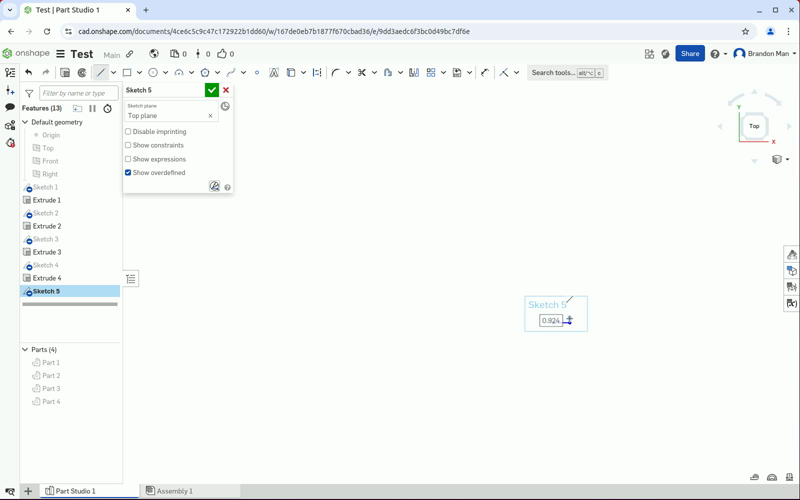
mouse_move(589, 318)
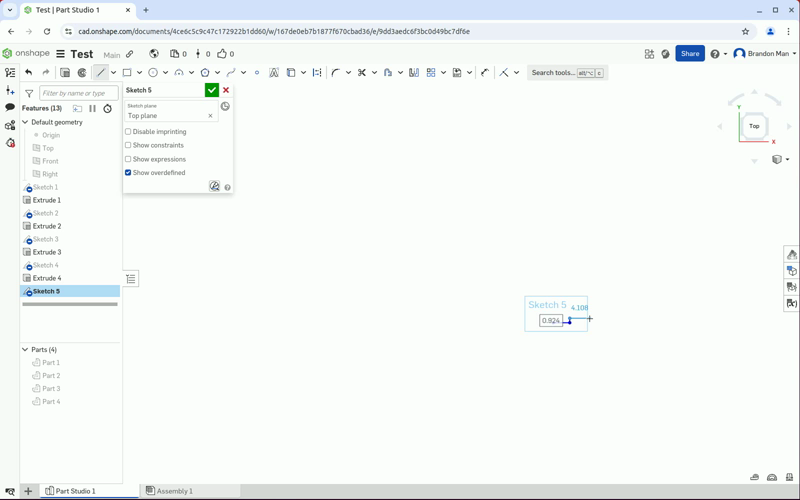
mouse_move(553, 318)
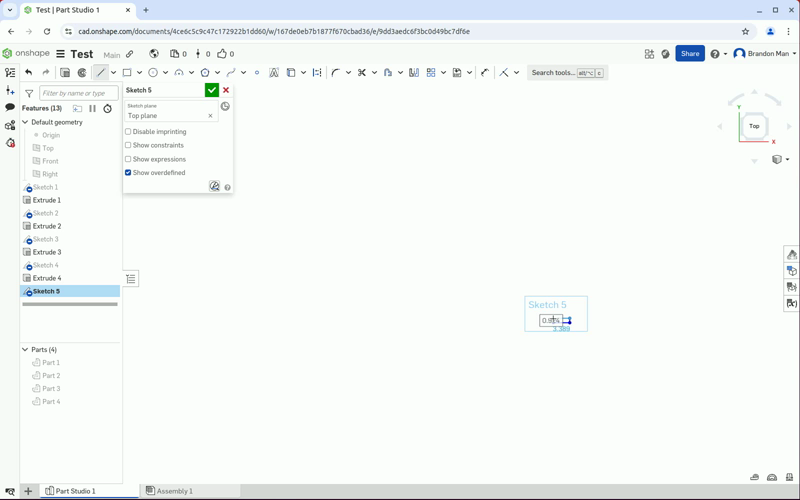
click(553, 318)
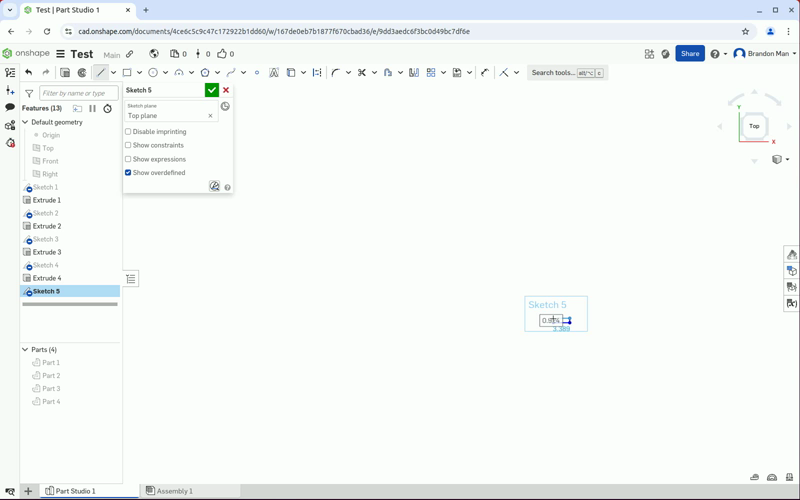
key_up(shift)
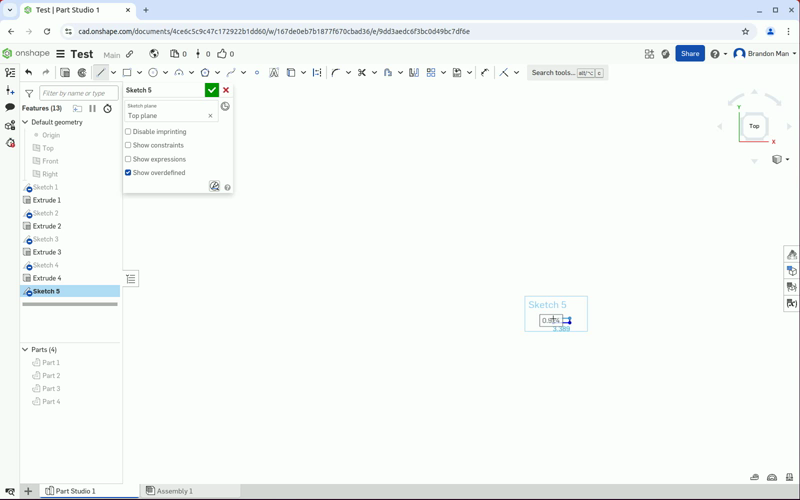
mouse_move(583, 318)
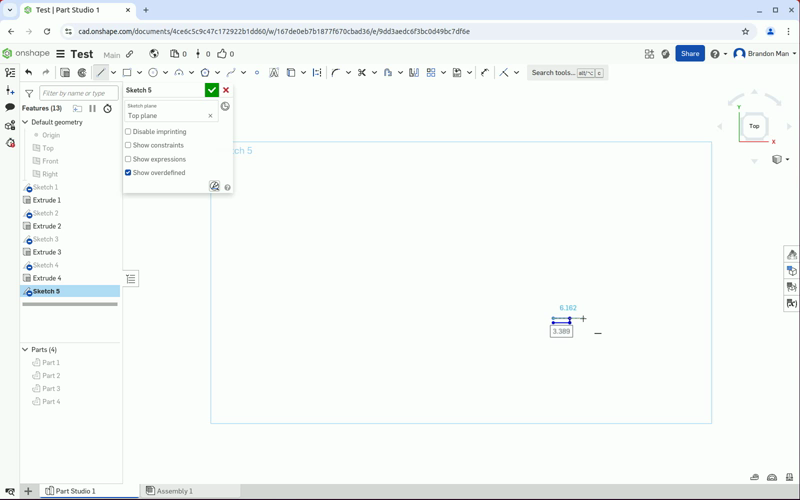
key_down(shift)
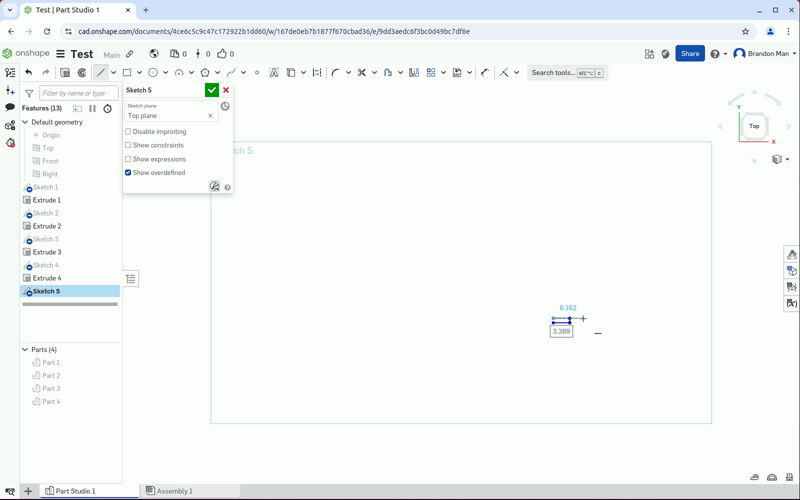
mouse_move(553, 322)
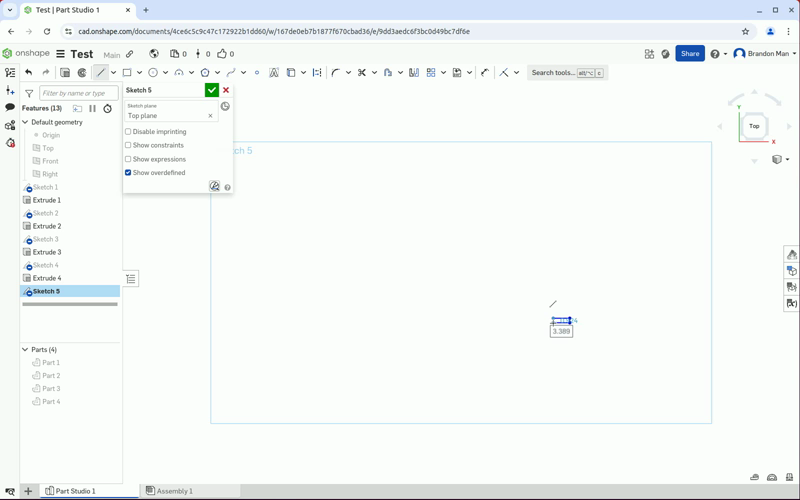
scroll(6)
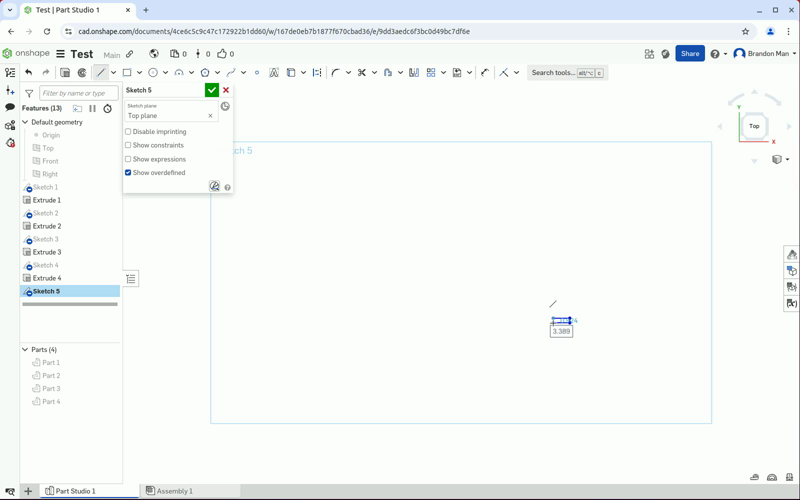
scroll(6)
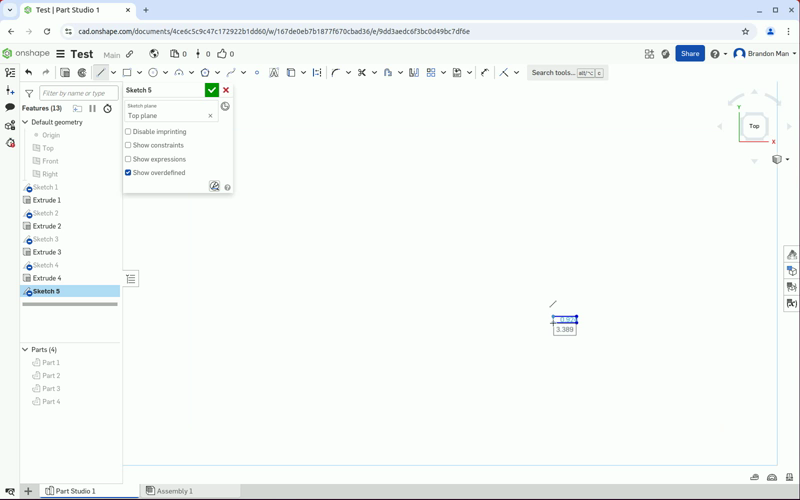
scroll(6)
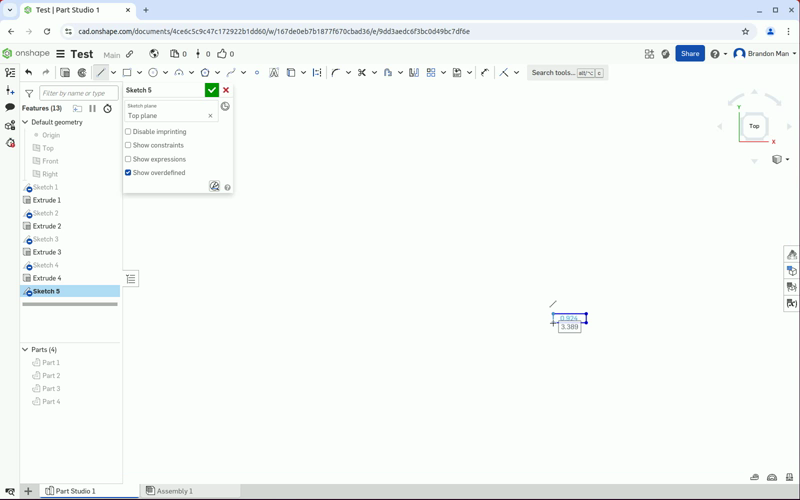
scroll(6)
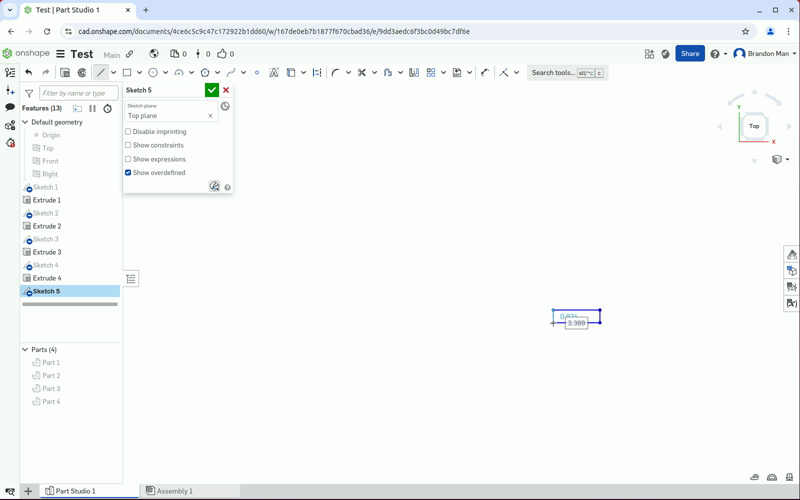
scroll(6)
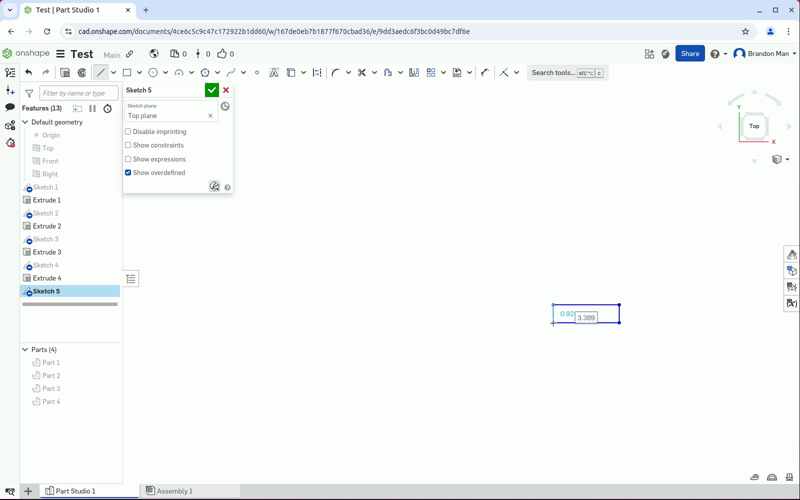
scroll(6)
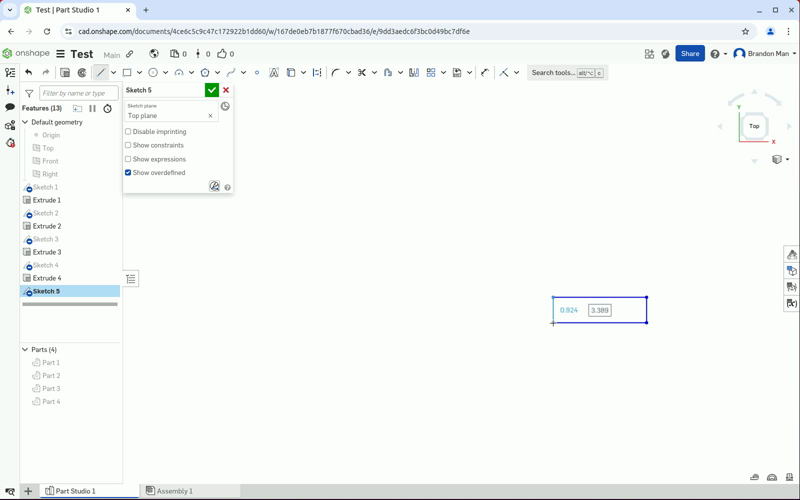
scroll(6)
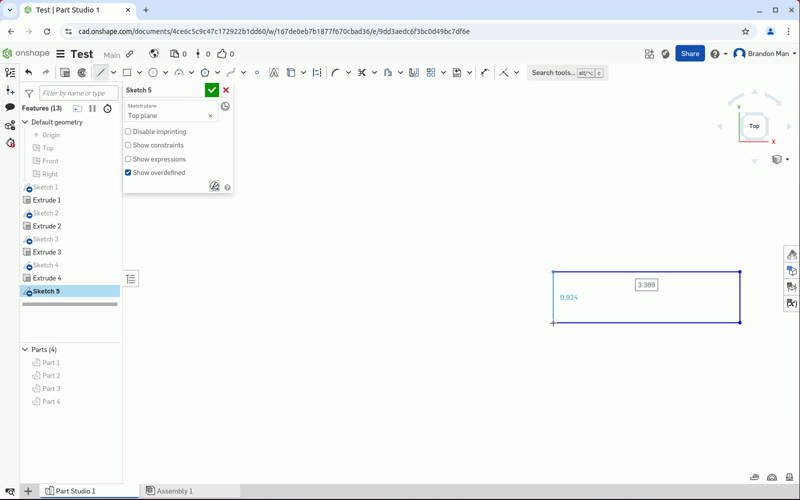
key_up(shift)
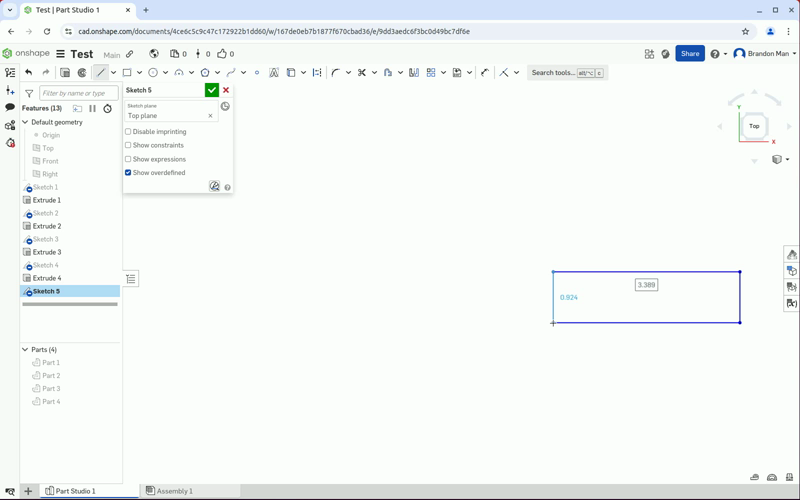
click(553, 322)
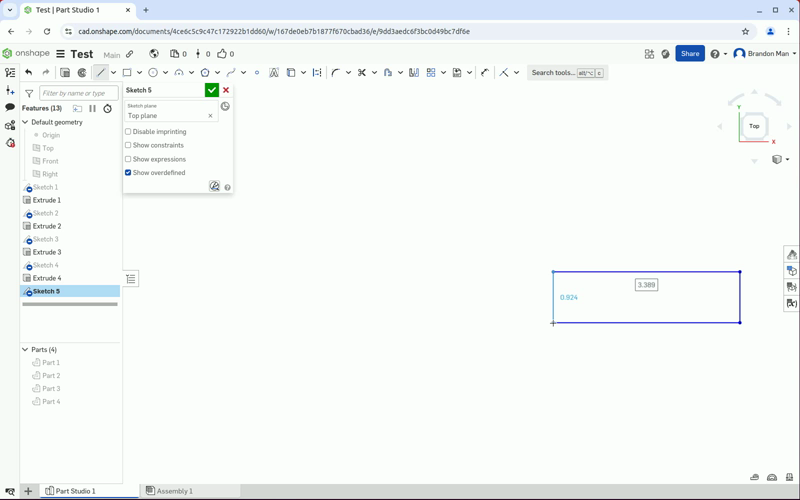
scroll(-6)
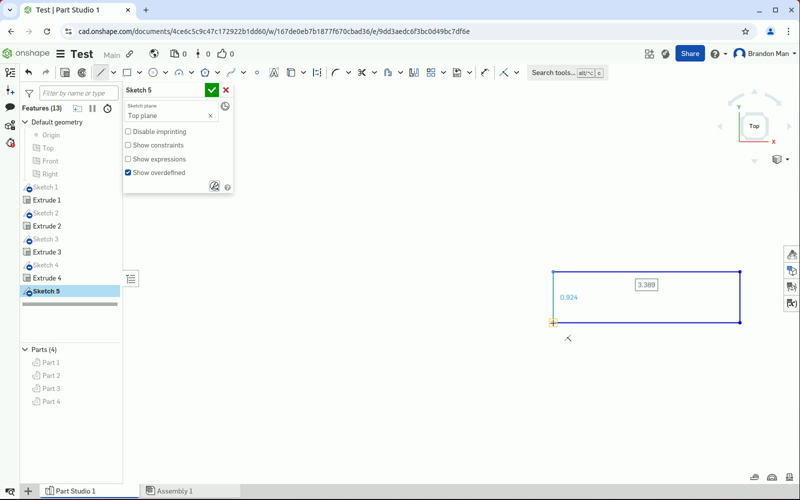
scroll(-6)
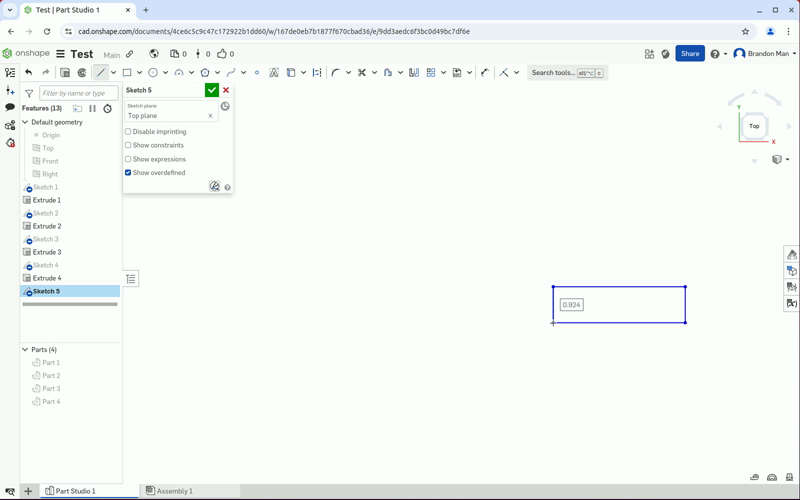
scroll(-6)
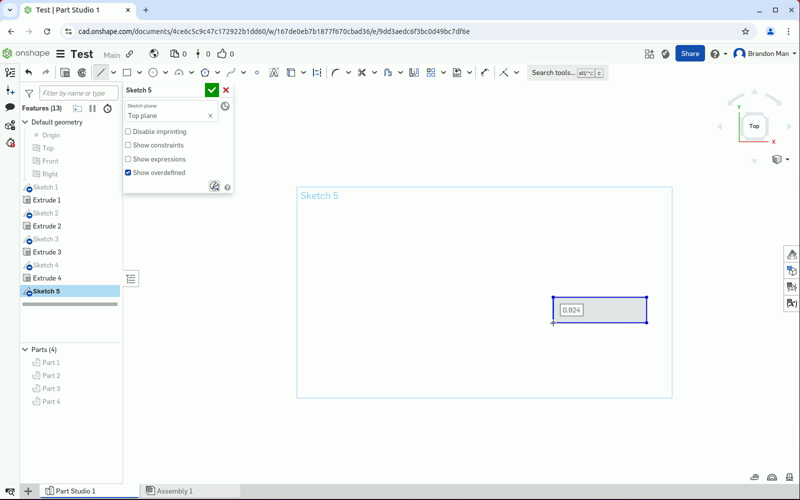
scroll(-6)
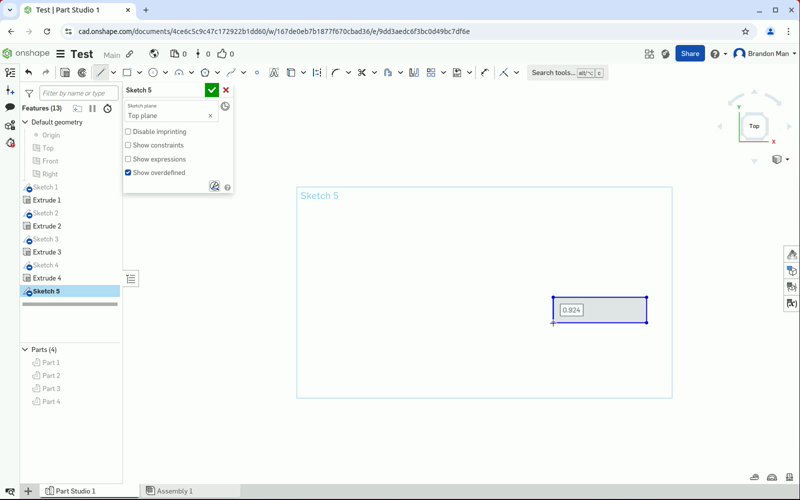
scroll(-6)
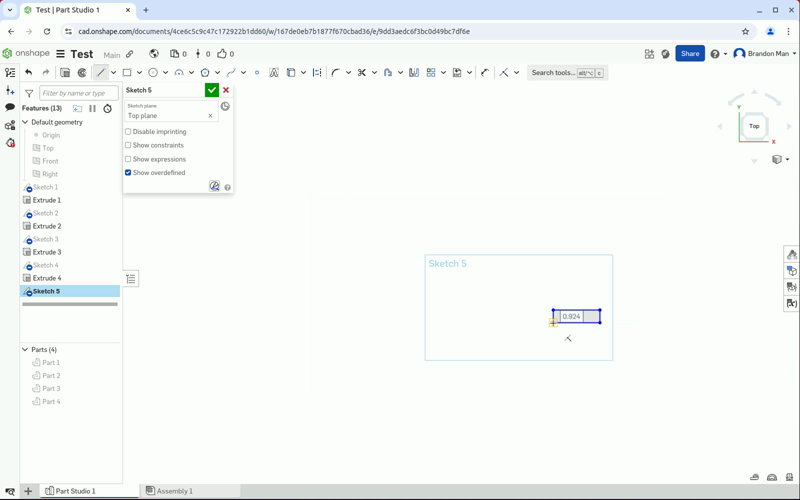
scroll(-6)
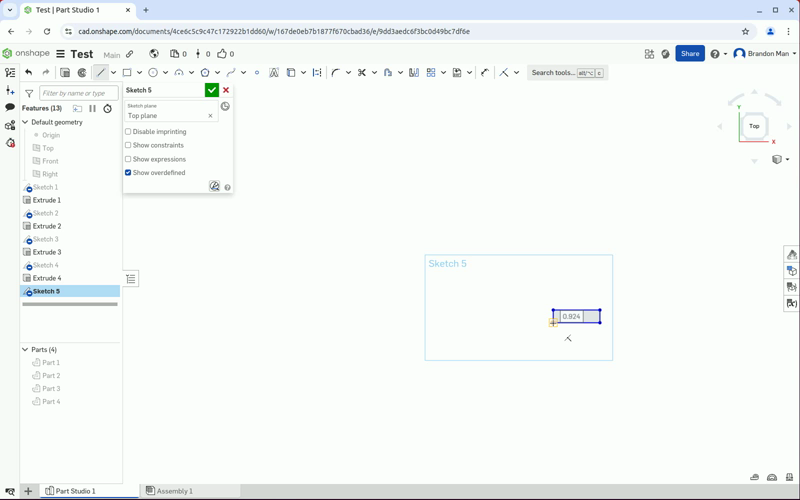
scroll(-6)
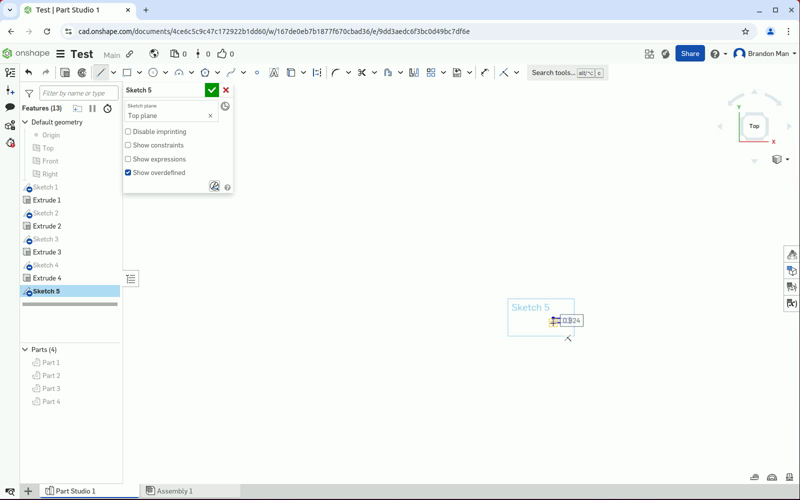
key(esc)
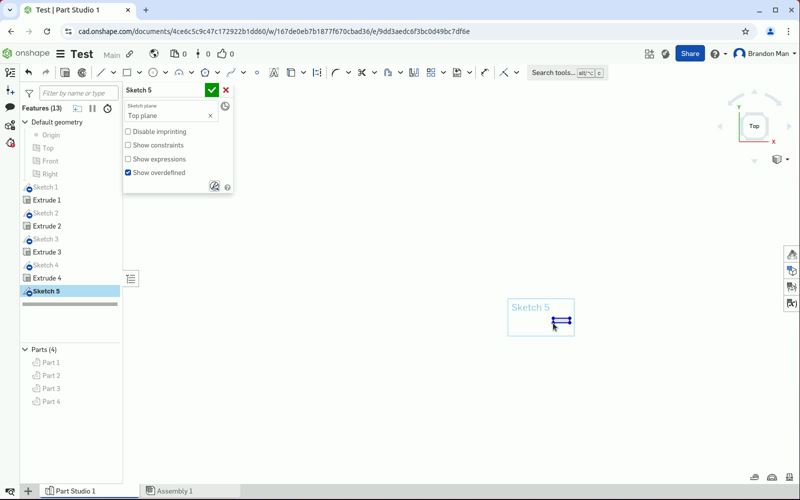
mouse_move(554, 320)
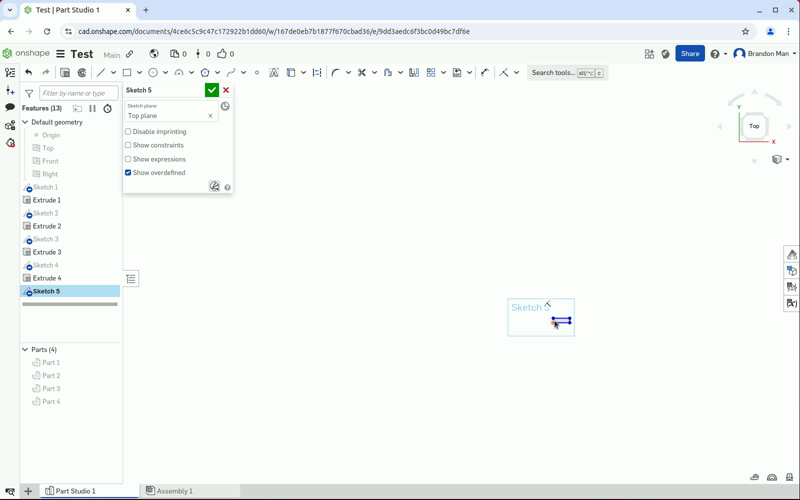
scroll(6)
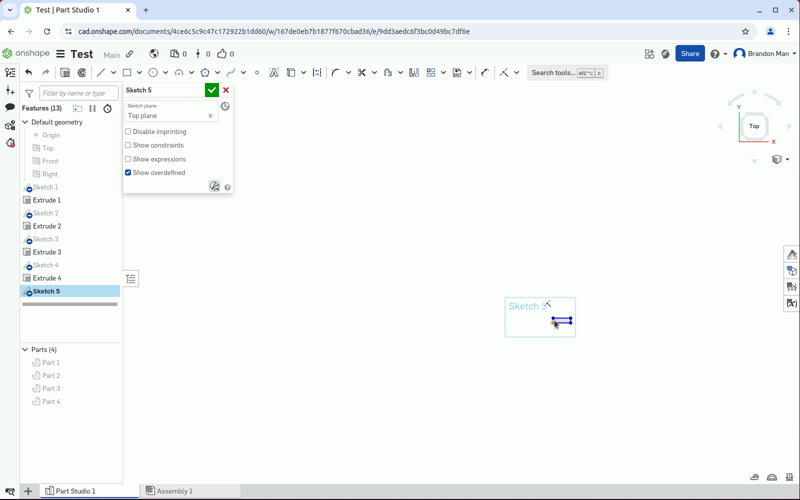
scroll(6)
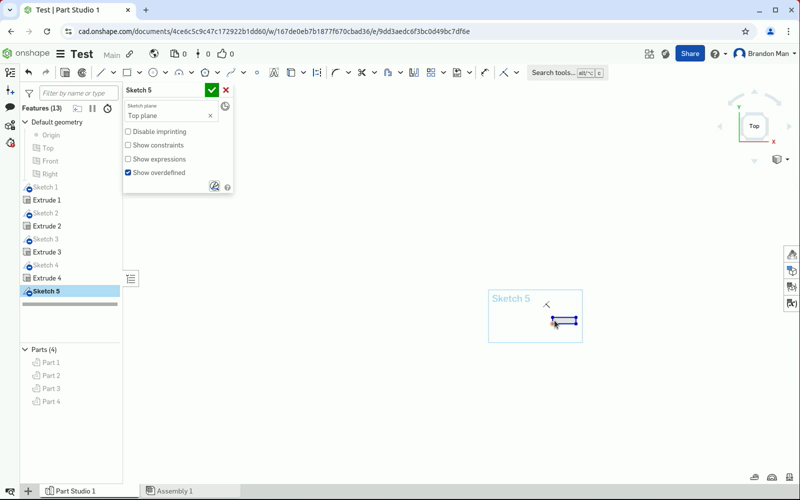
scroll(6)
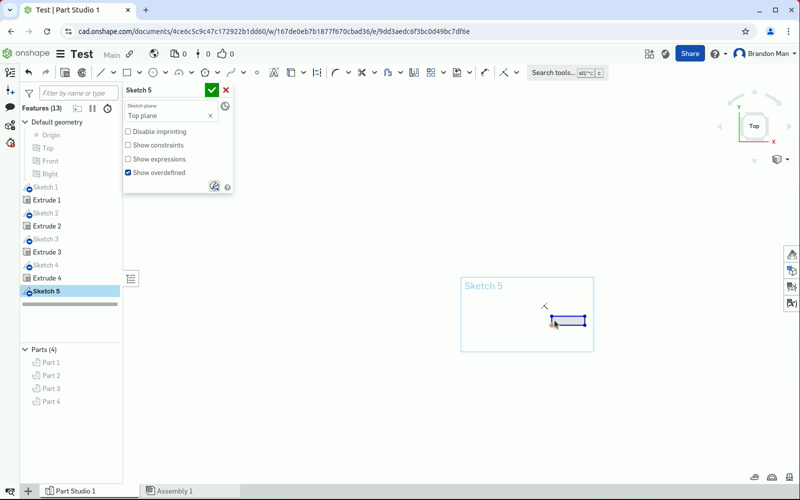
scroll(6)
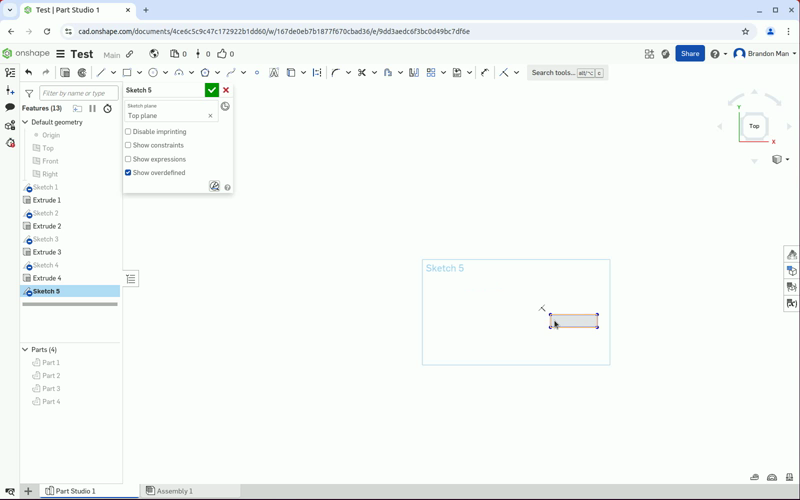
scroll(6)
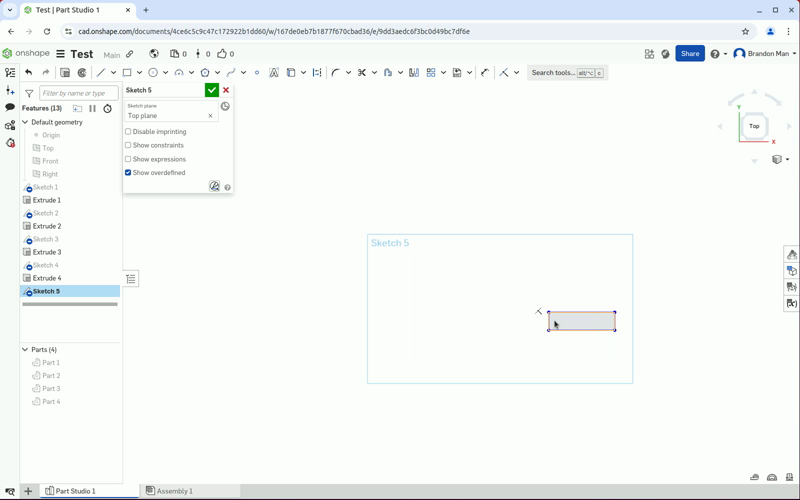
scroll(6)
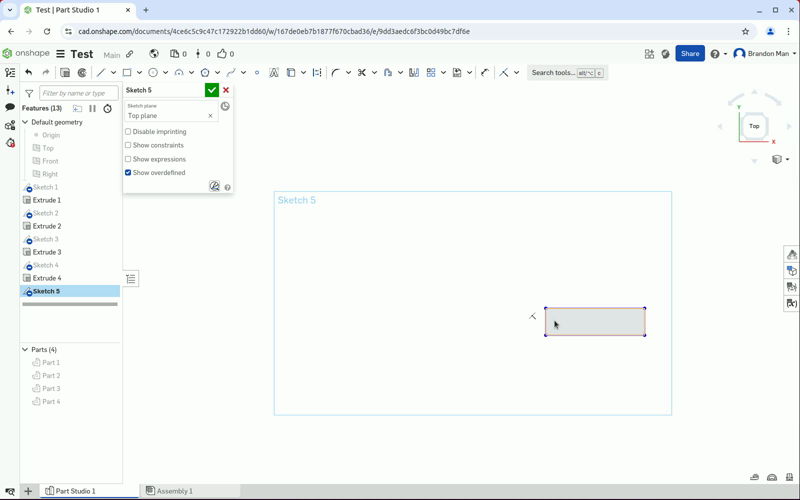
scroll(6)
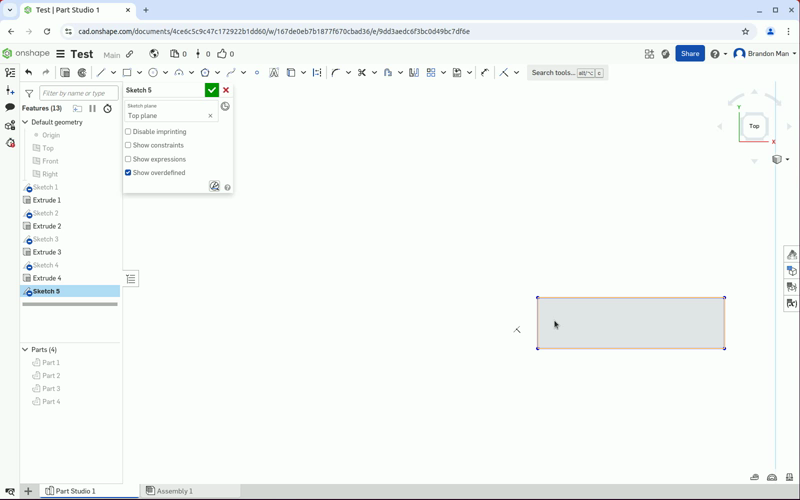
click(554, 320)
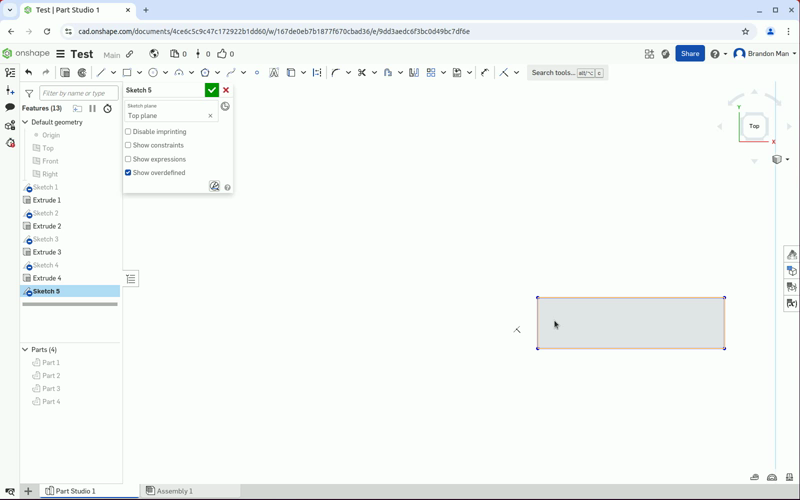
scroll(-6)
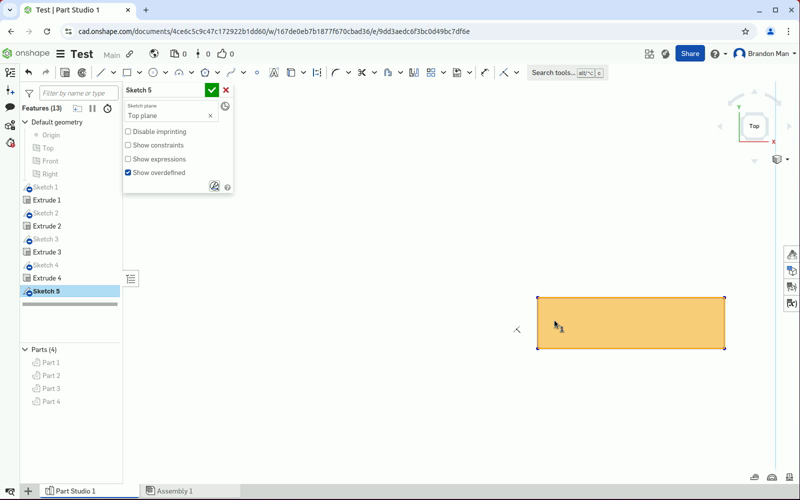
scroll(-6)
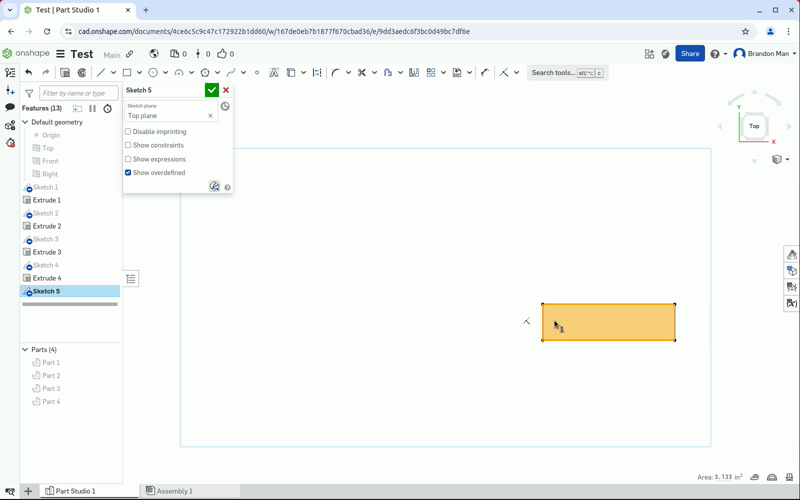
scroll(-6)
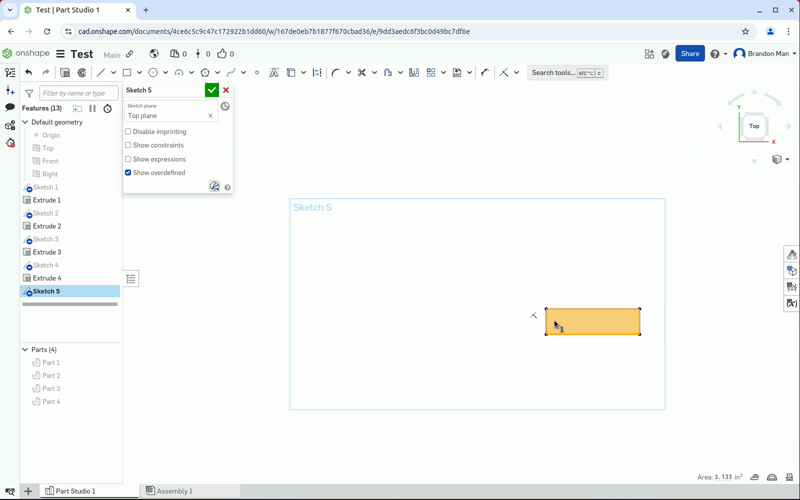
scroll(-6)
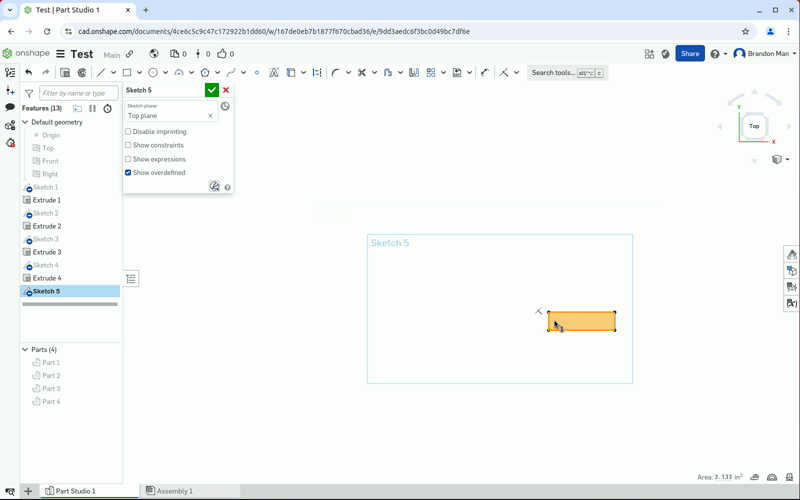
scroll(-6)
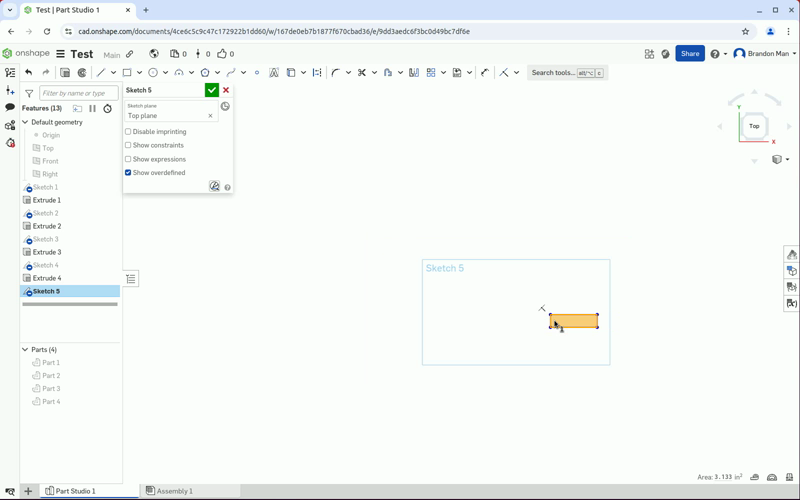
scroll(-6)
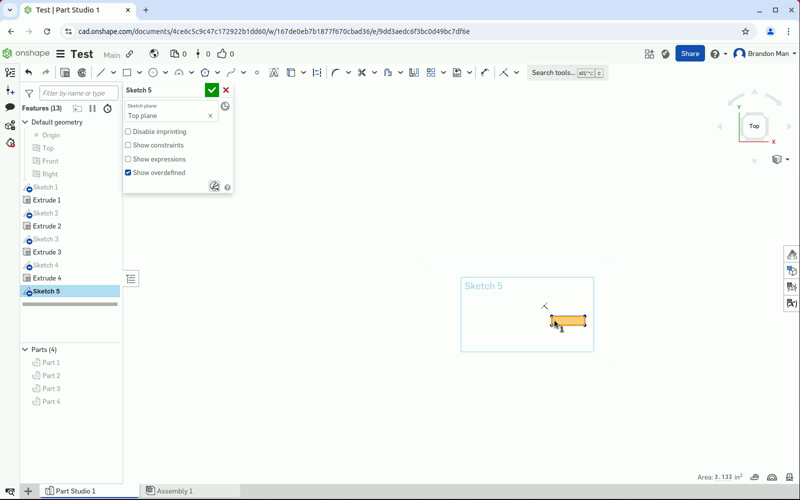
scroll(-6)
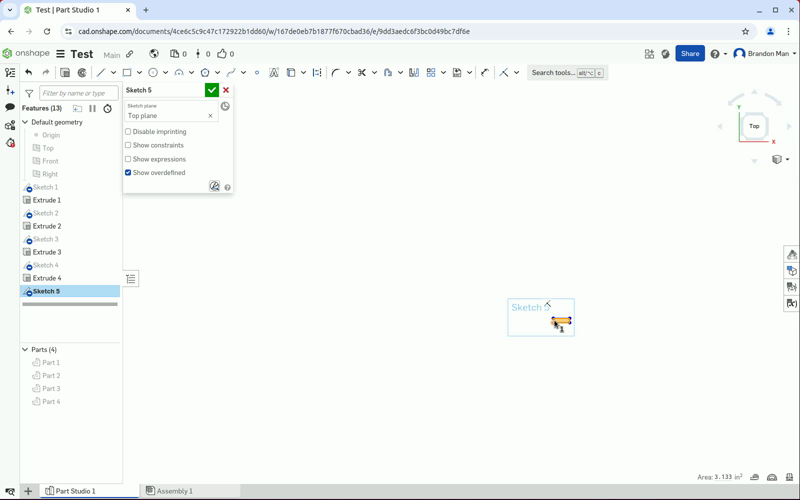
mouse_move(73, 352)
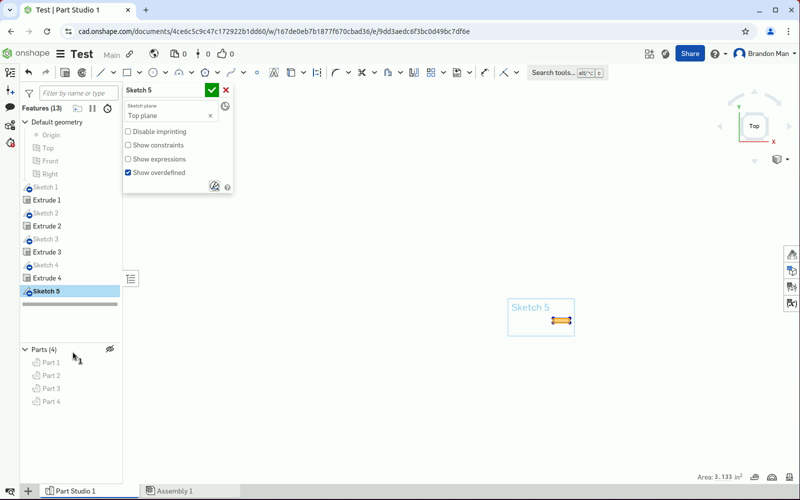
key(shift+y)
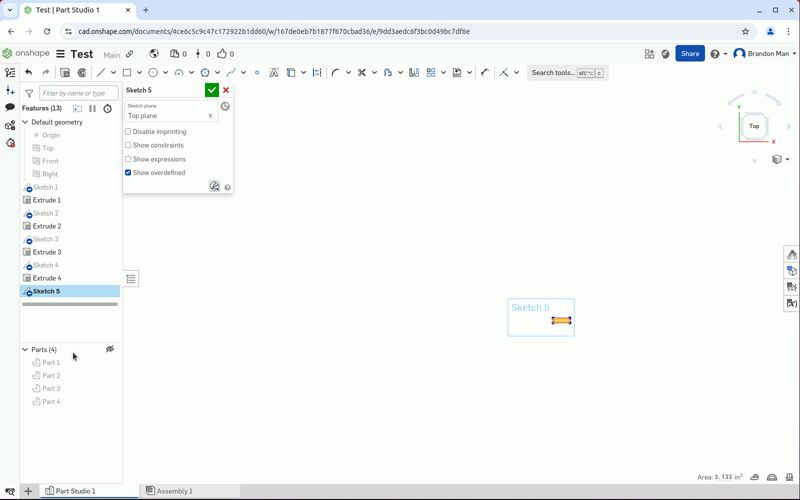
key(shift+e)
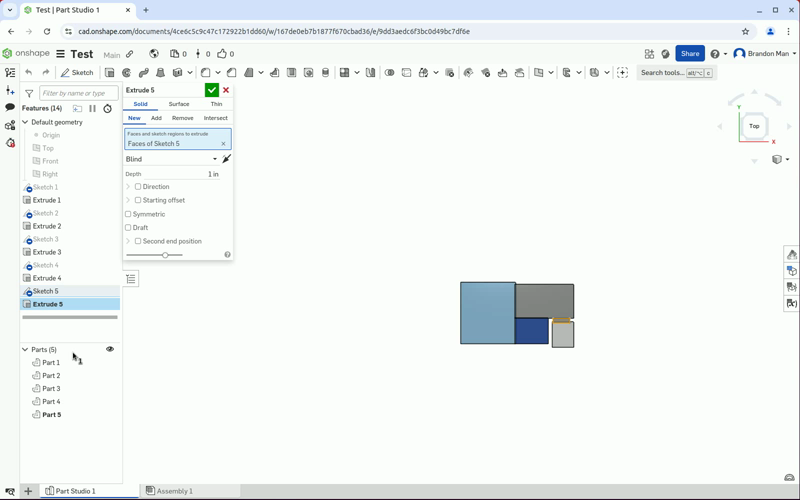
mouse_move(143, 106)
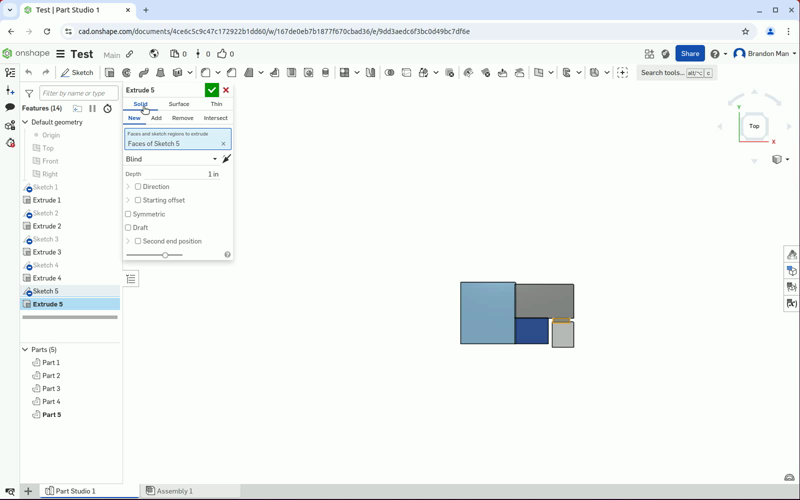
click(143, 106)
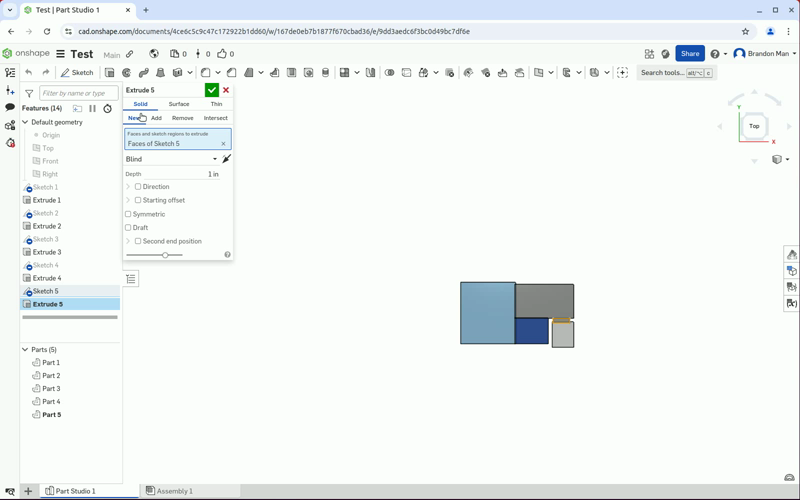
mouse_move(137, 120)
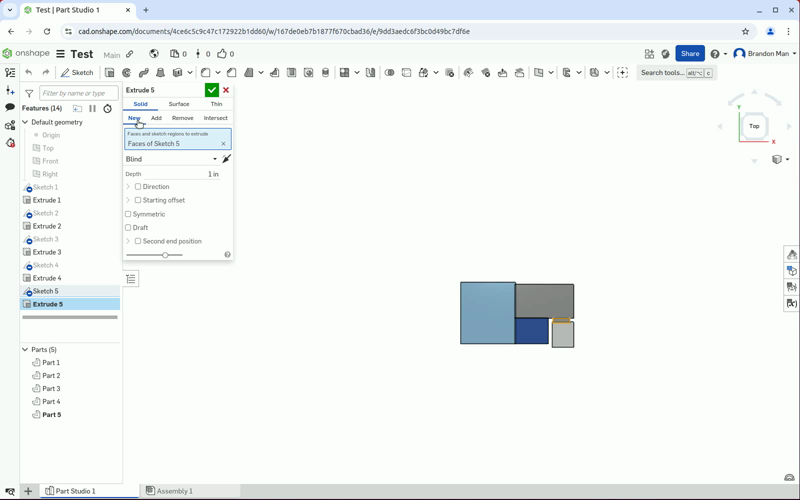
click(137, 120)
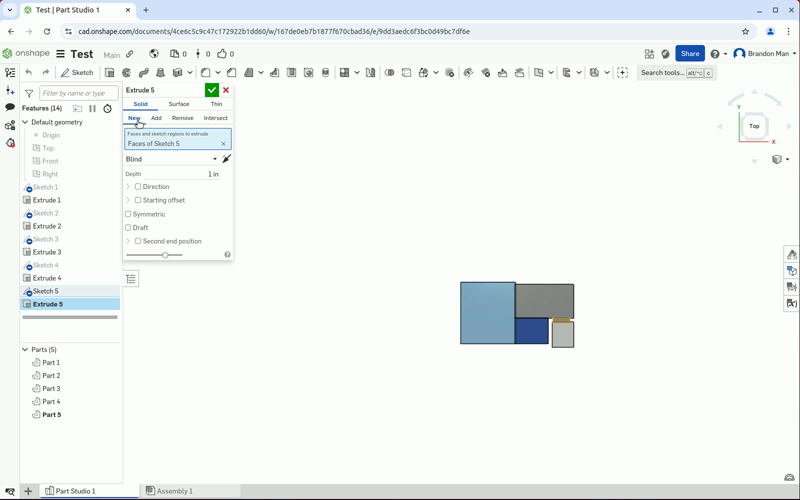
key(tab, 4)
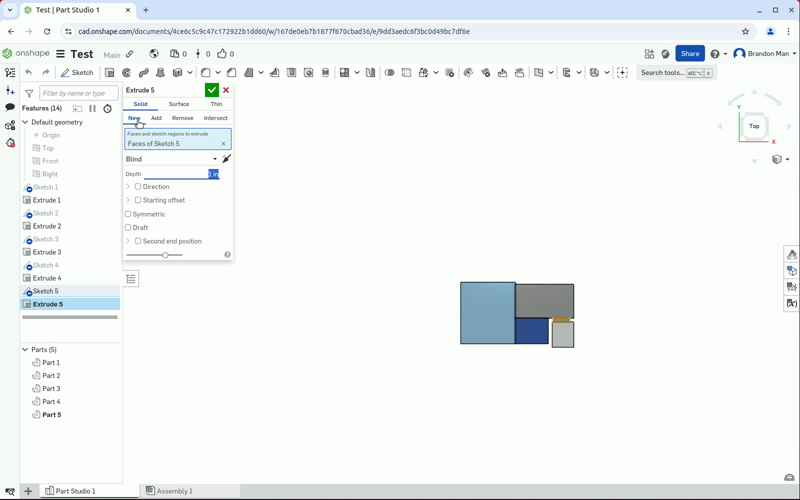
text(0.241)
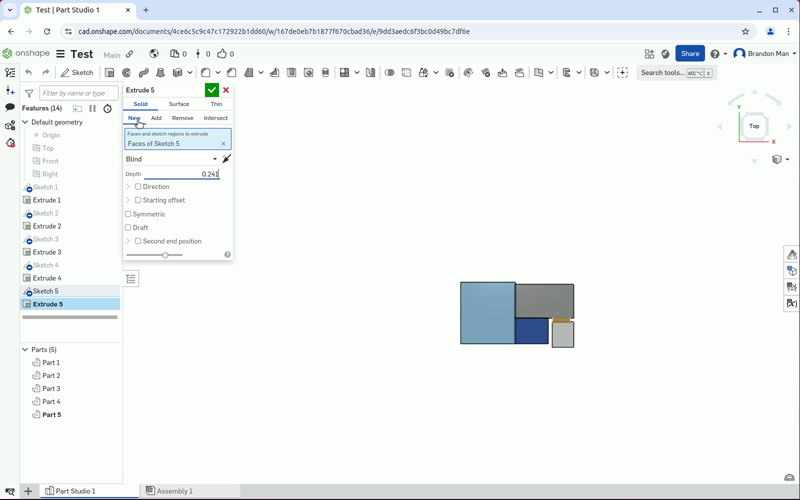
key(enter)
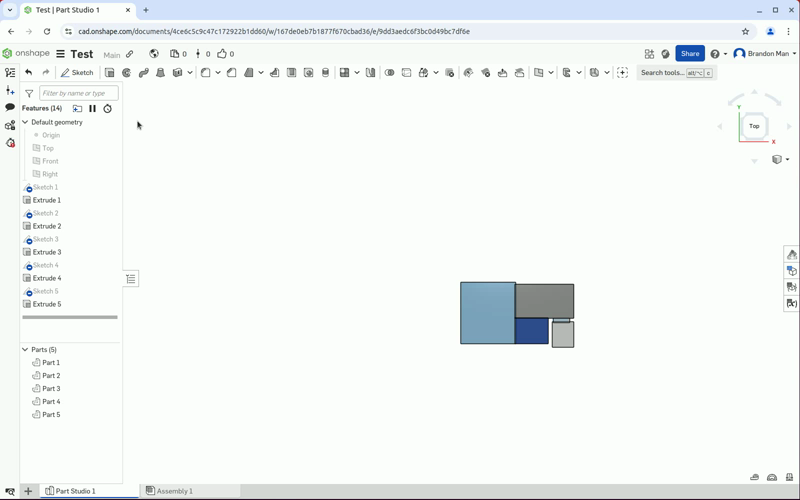
key(shift+h)
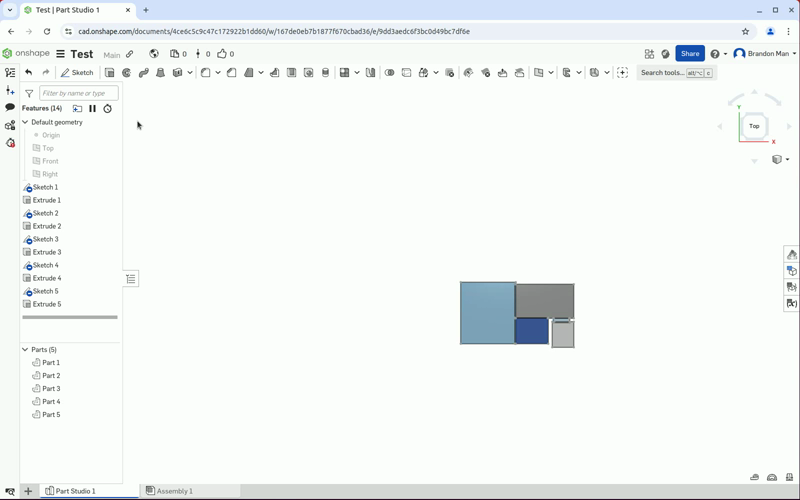
key(shift+h)
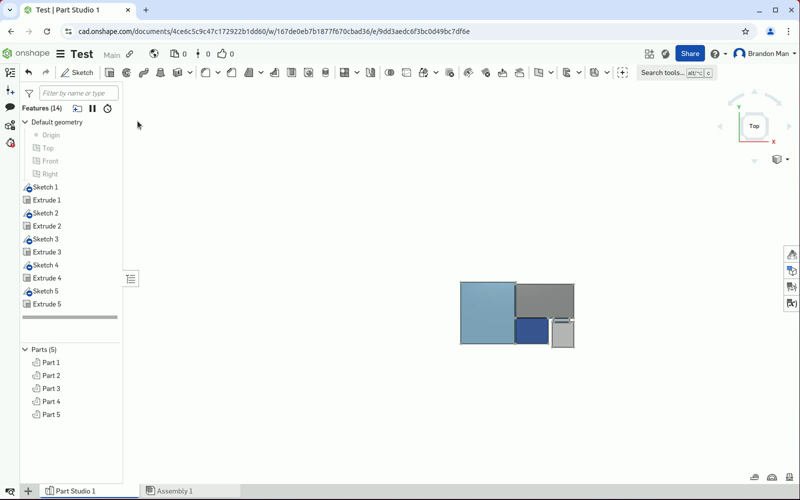
key(shift+7)
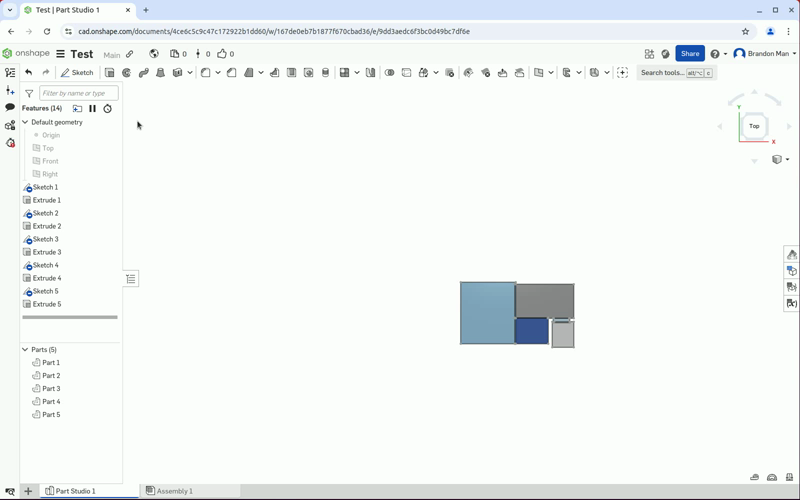
key(up, 3)
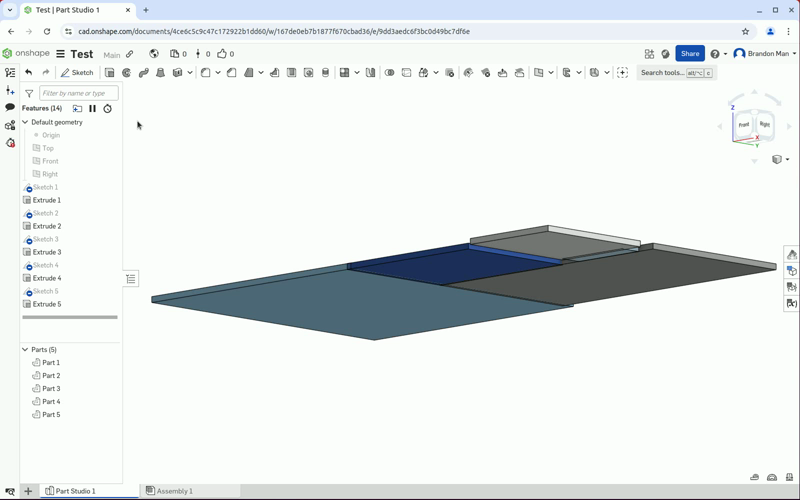
key(left, 3)
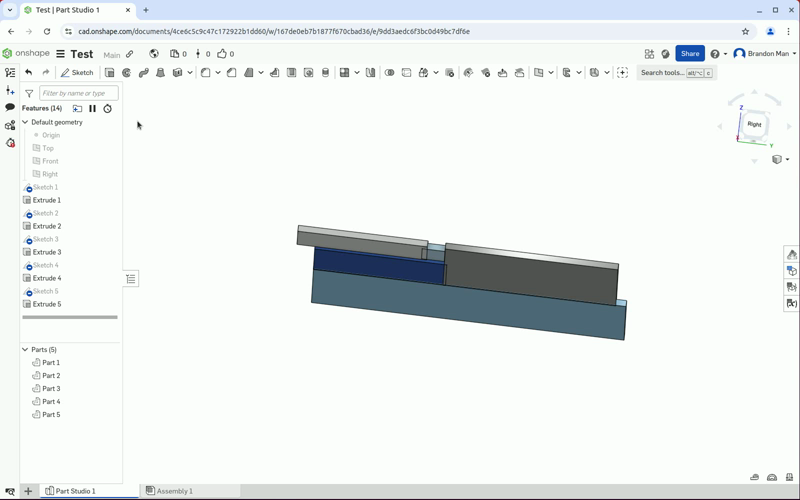
key(right, 3)
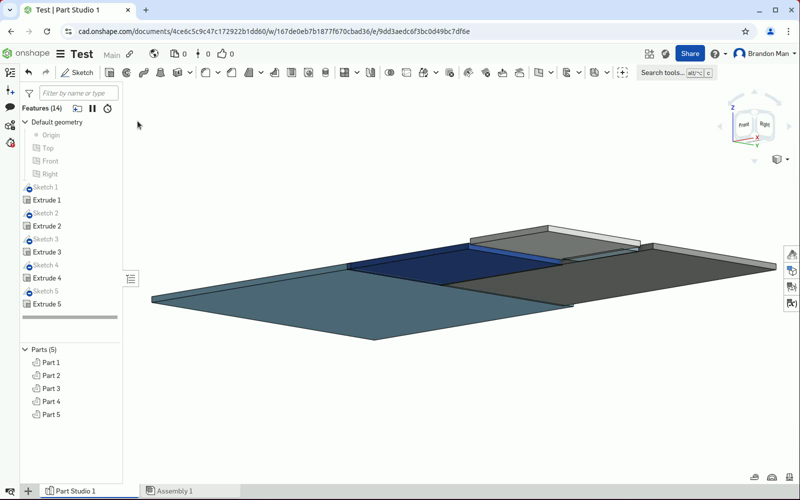
key(down, 3)
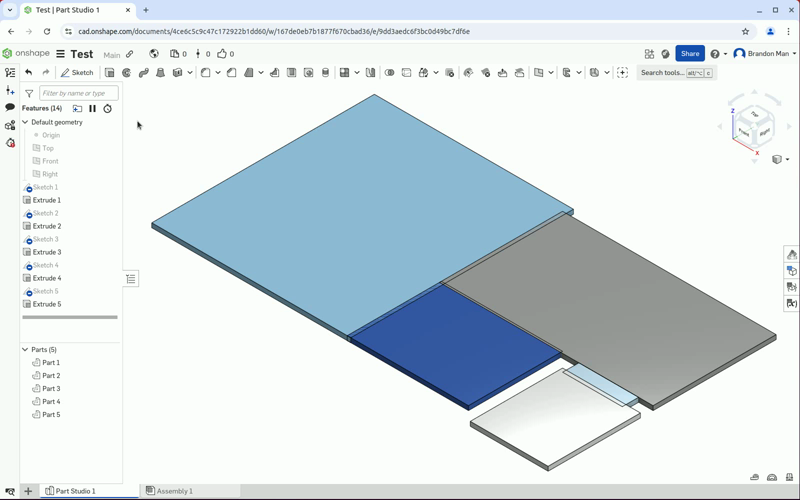
mouse_move(73, 189)
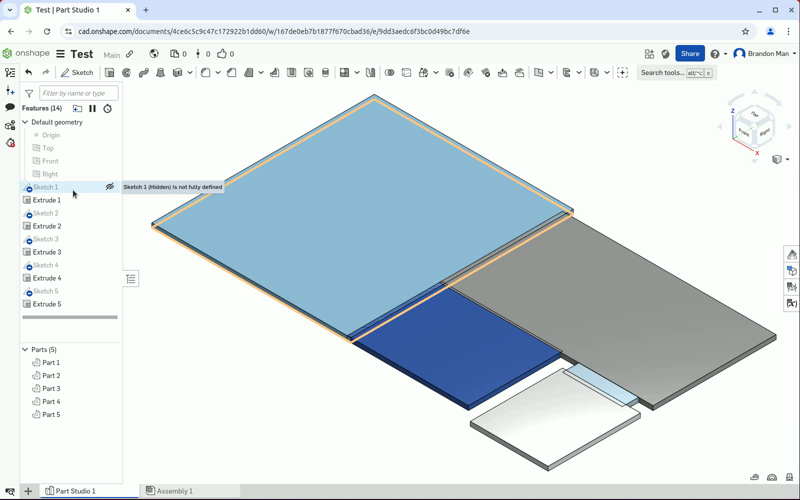
click(73, 189)